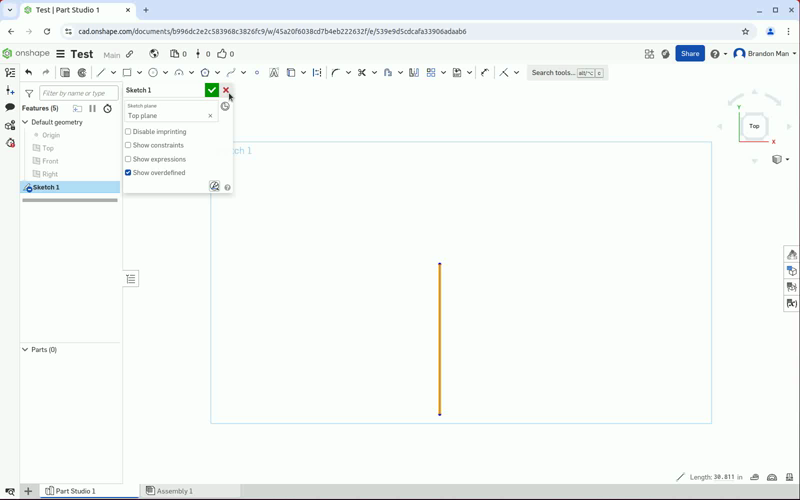
key(shift+h)
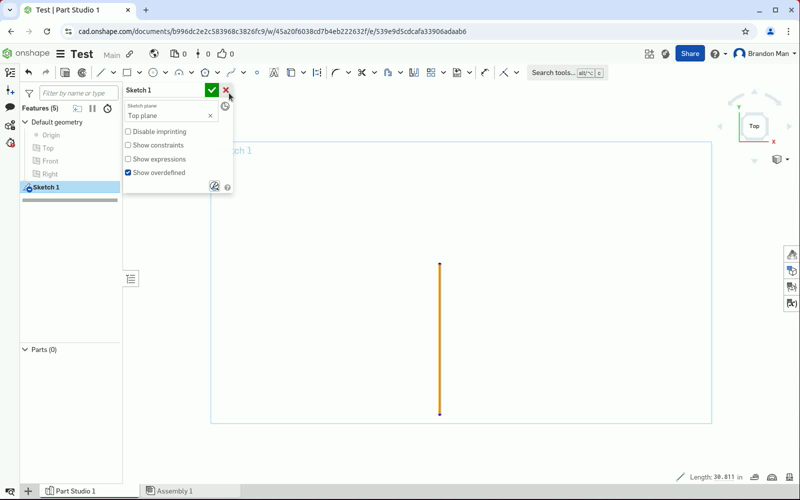
key(shift+s)
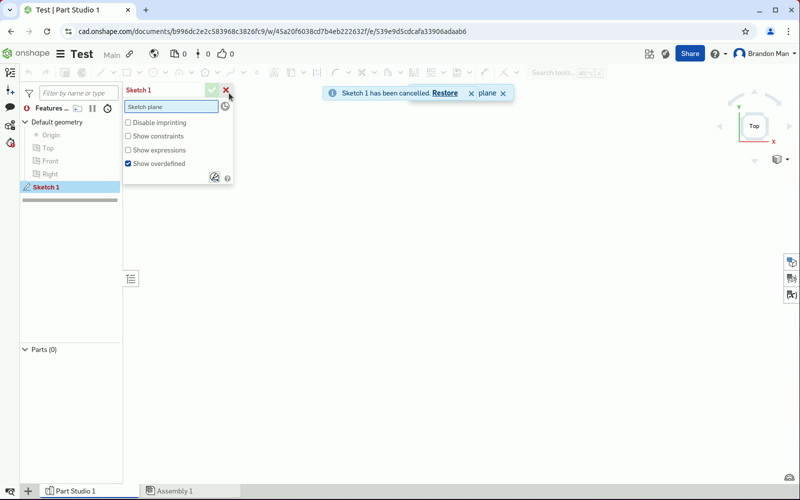
mouse_move(73, 150)
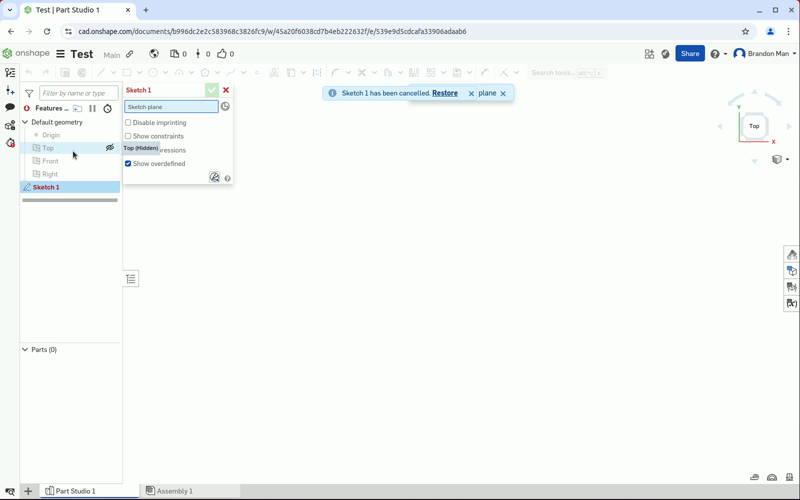
click(73, 150)
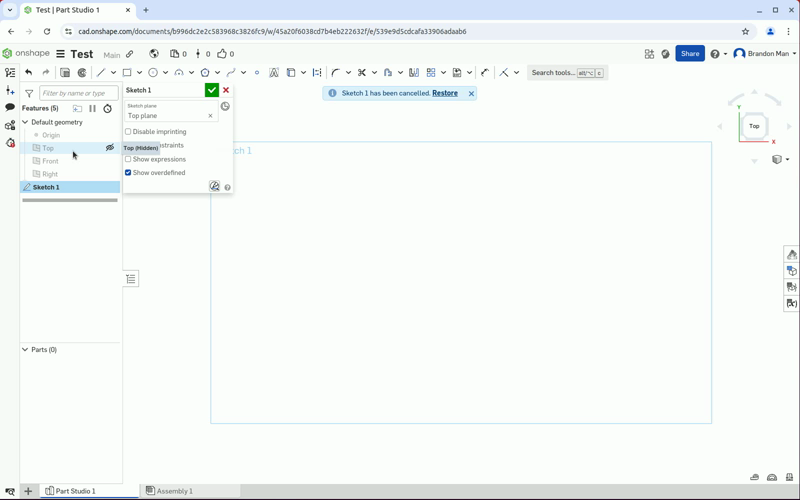
mouse_move(73, 352)
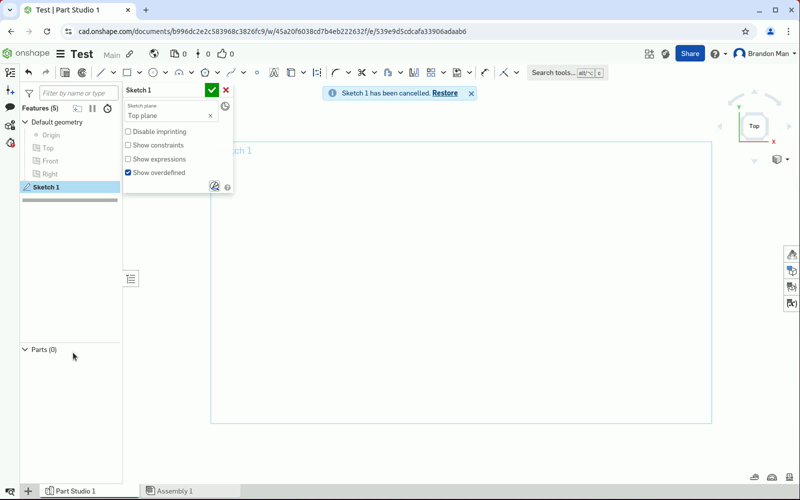
key(y)
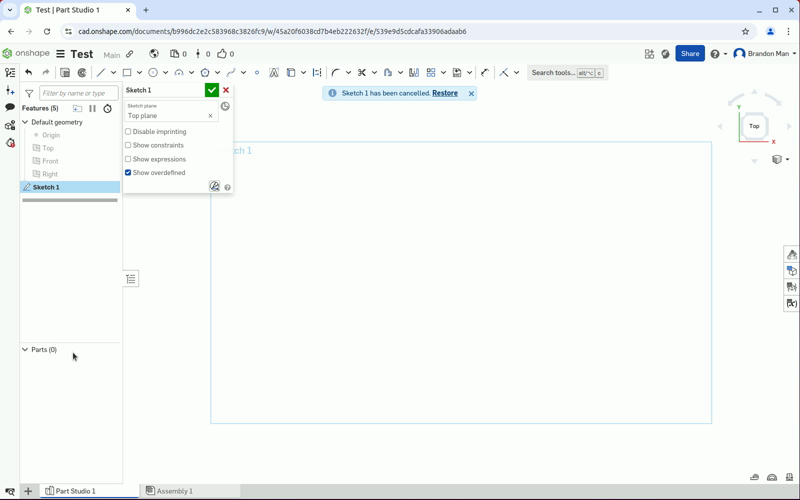
key(c)
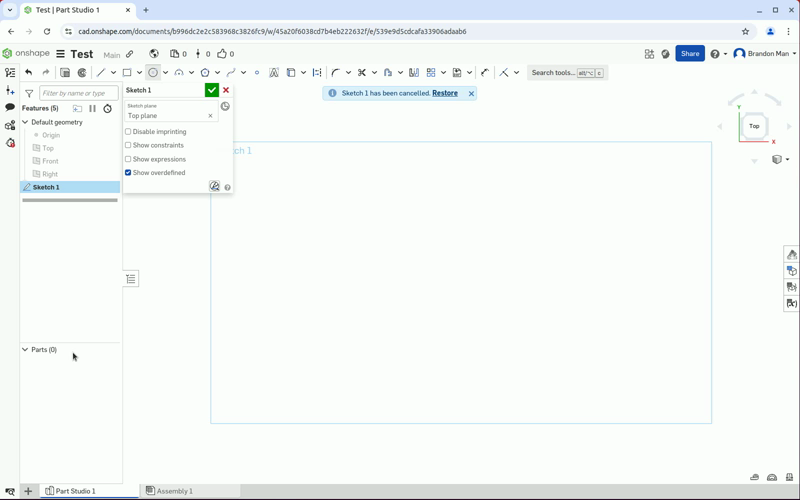
key_down(shift)
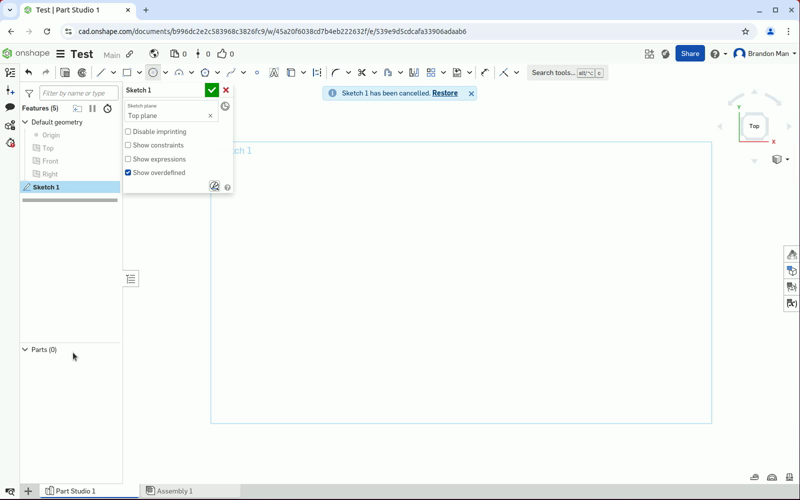
mouse_move(461, 282)
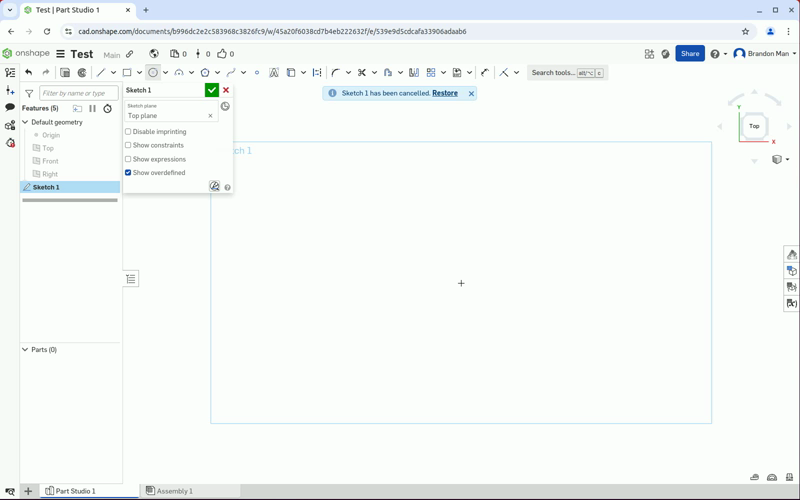
click(461, 282)
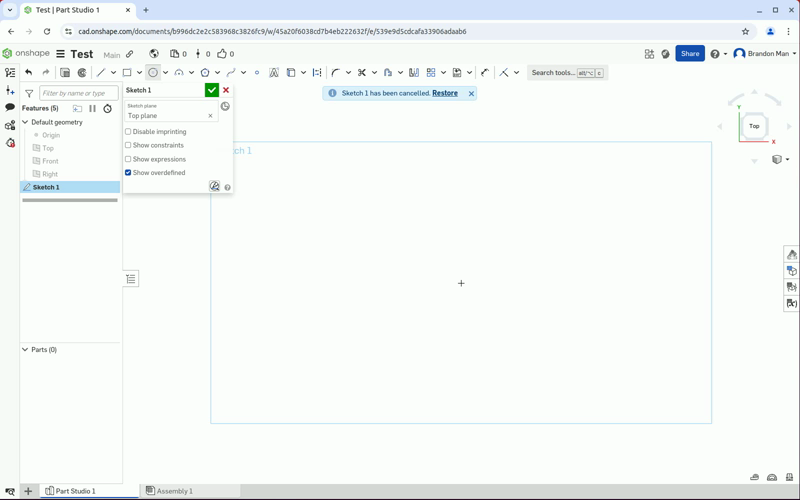
key_up(shift)
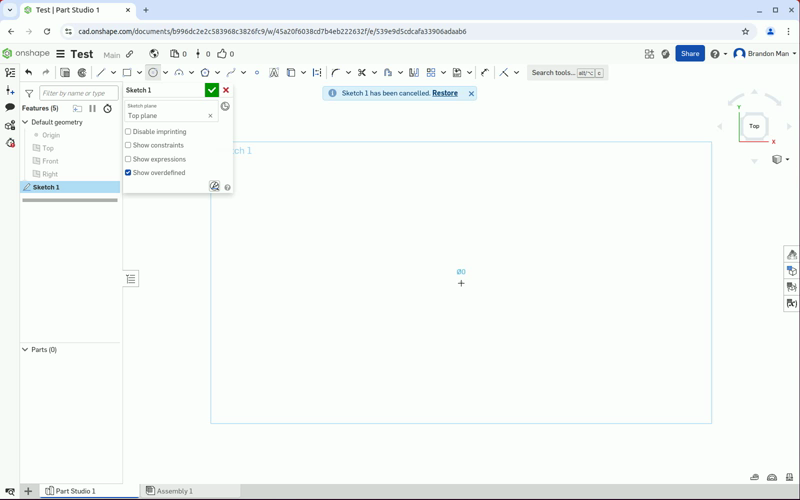
mouse_move(472, 282)
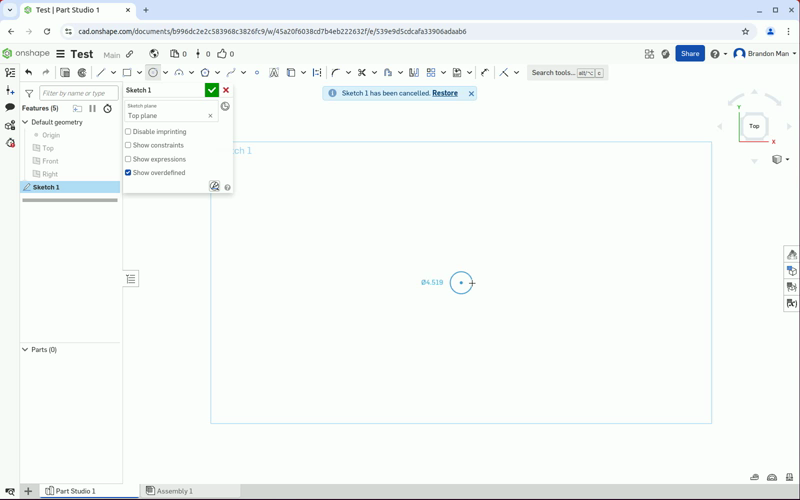
click(472, 282)
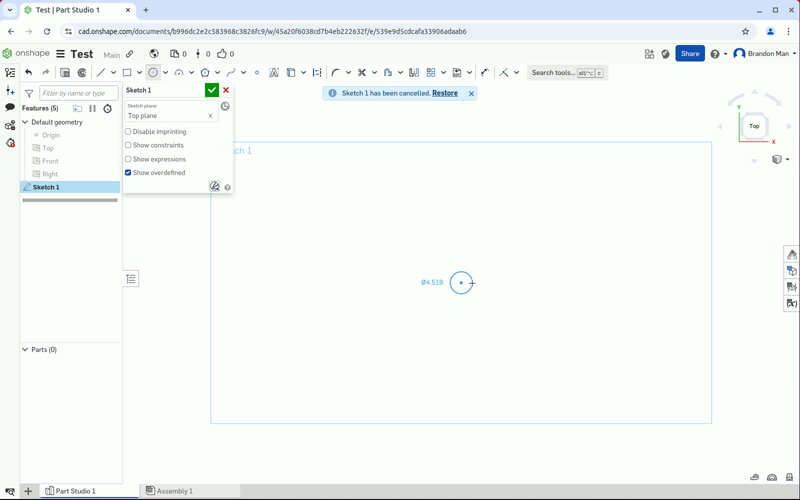
key(esc)
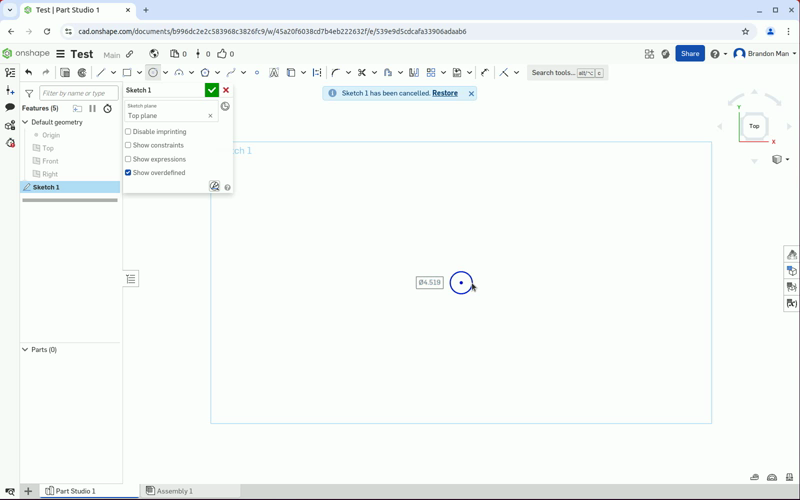
mouse_move(467, 280)
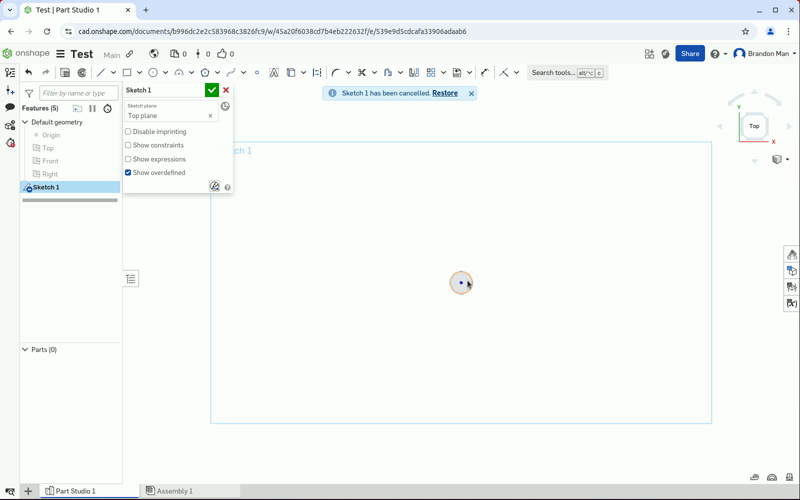
scroll(6)
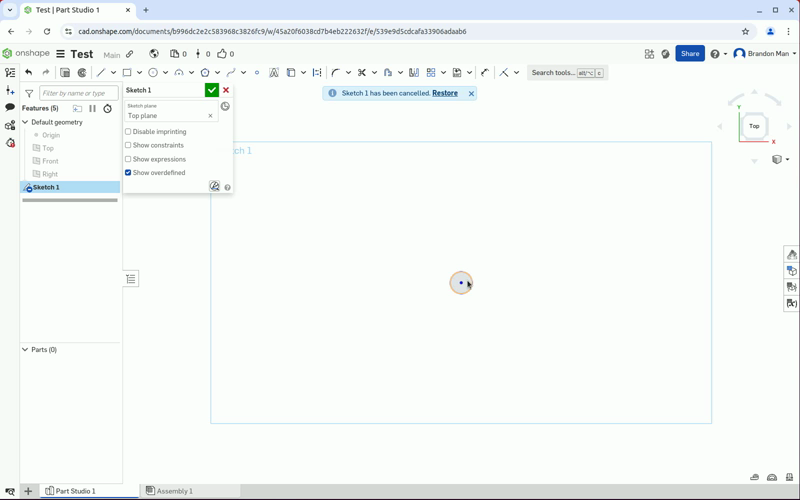
scroll(6)
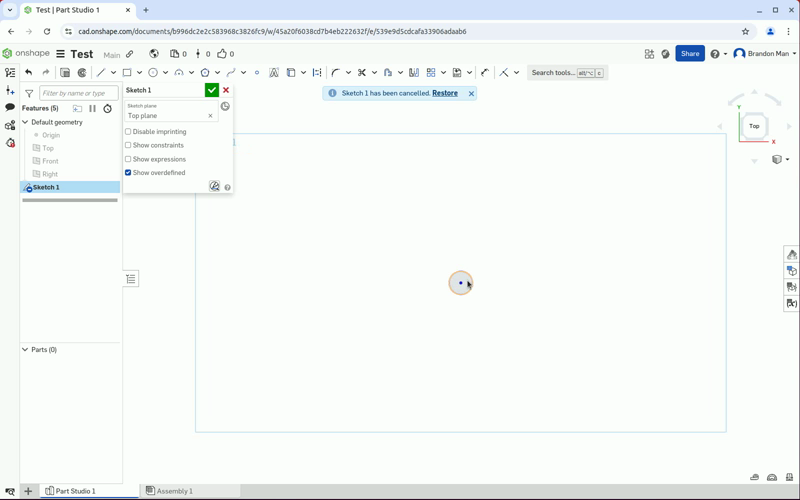
scroll(6)
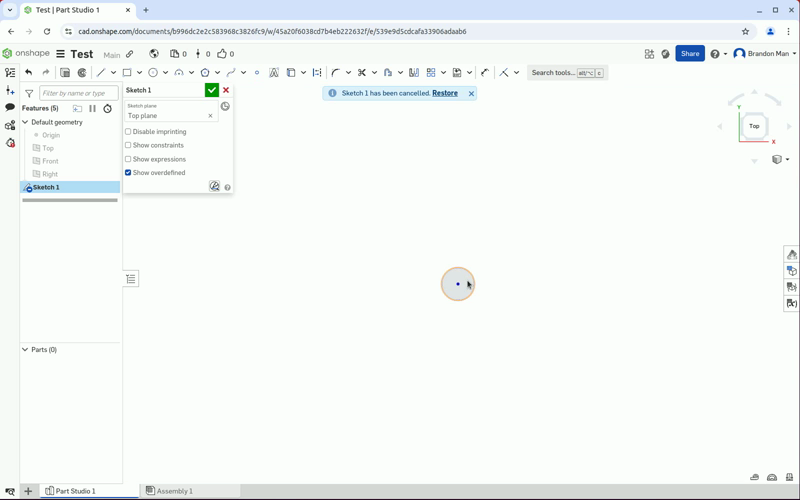
scroll(6)
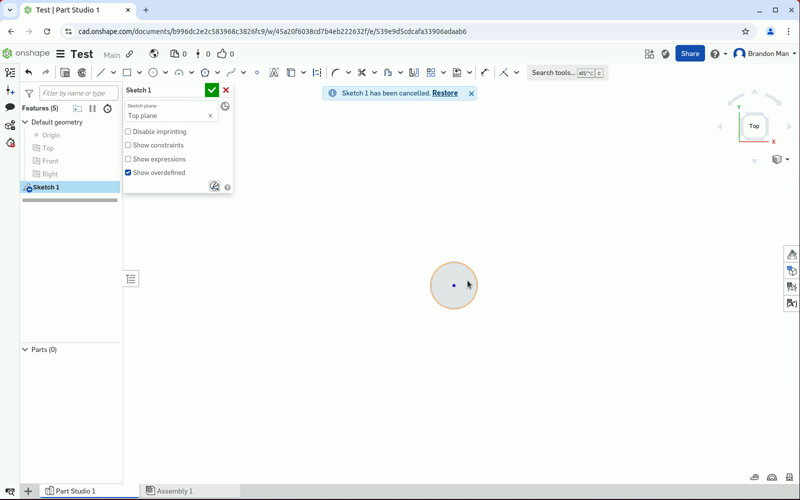
scroll(6)
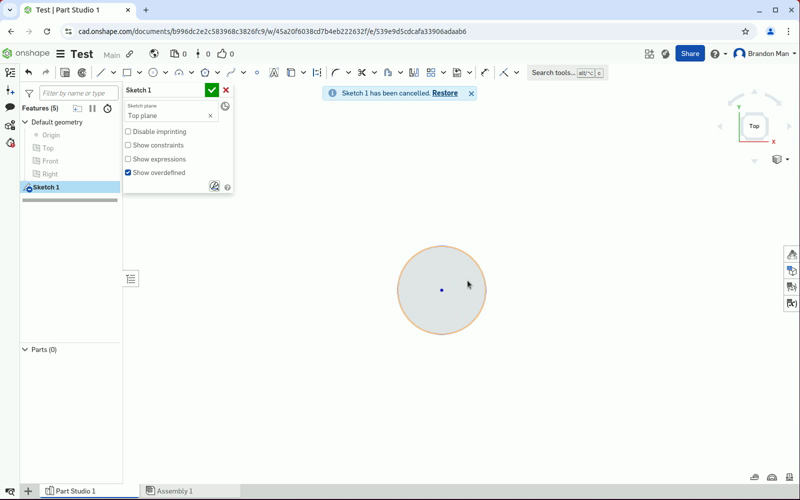
scroll(6)
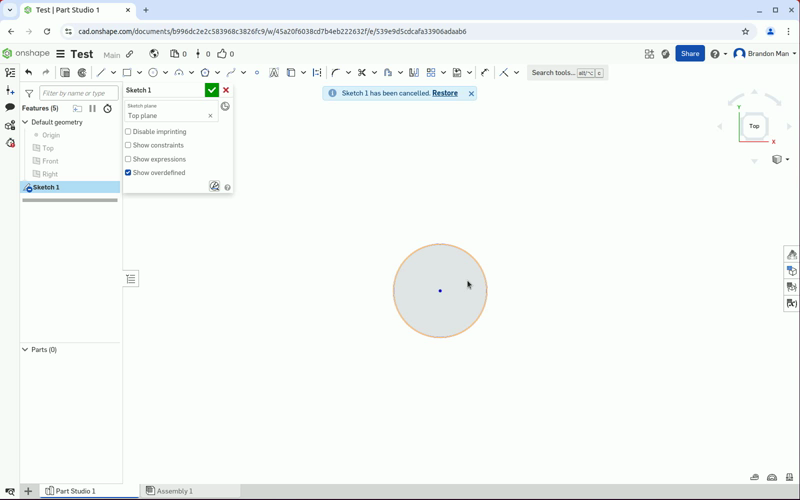
scroll(6)
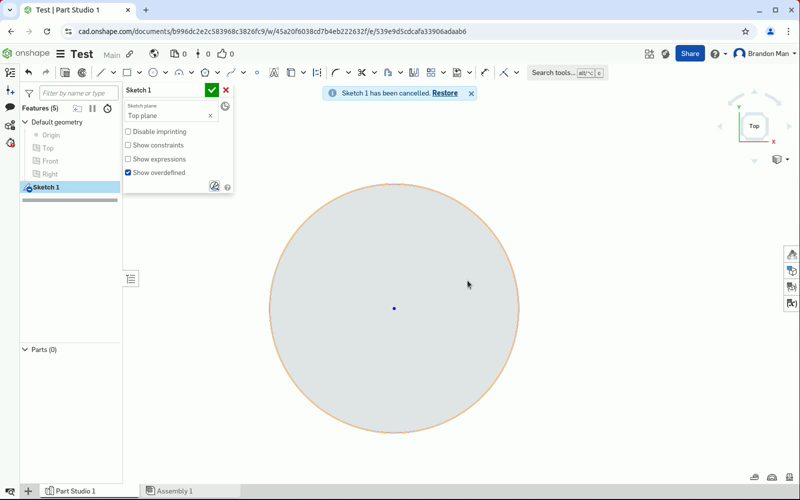
click(467, 280)
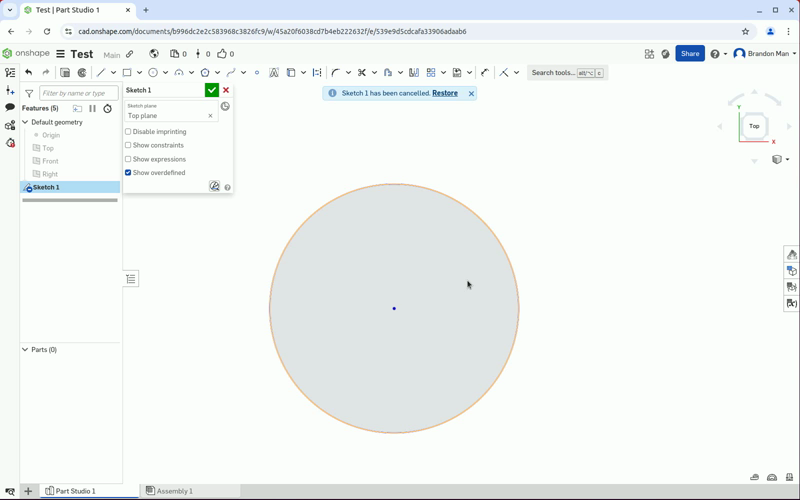
scroll(-6)
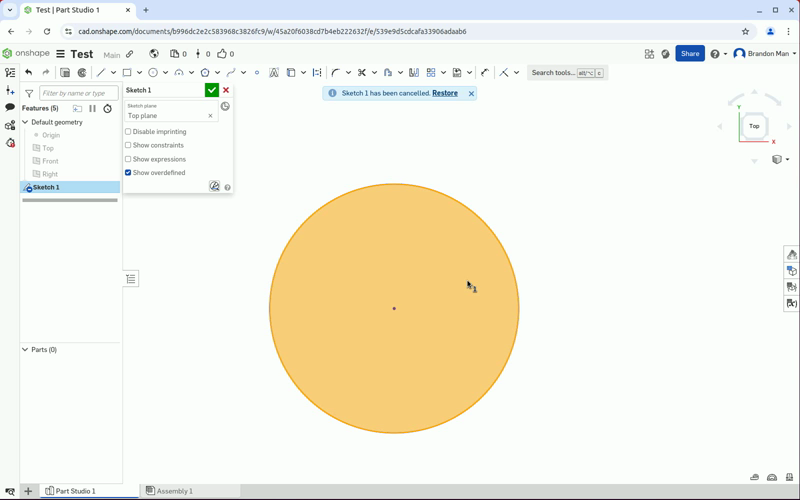
scroll(-6)
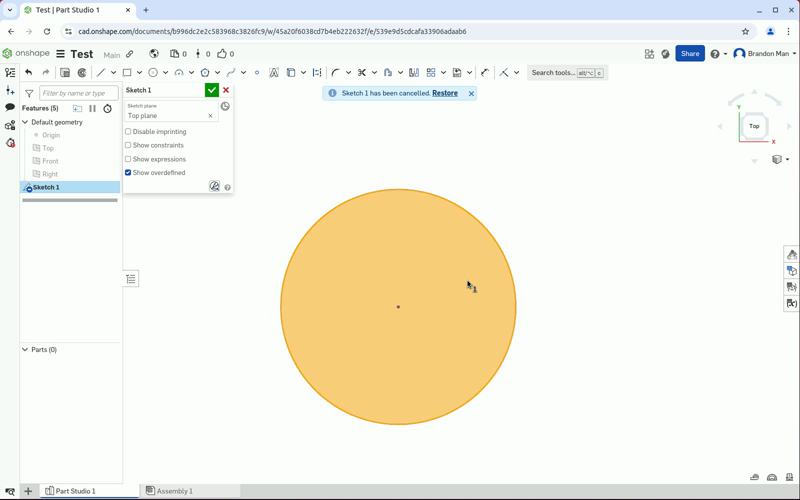
scroll(-6)
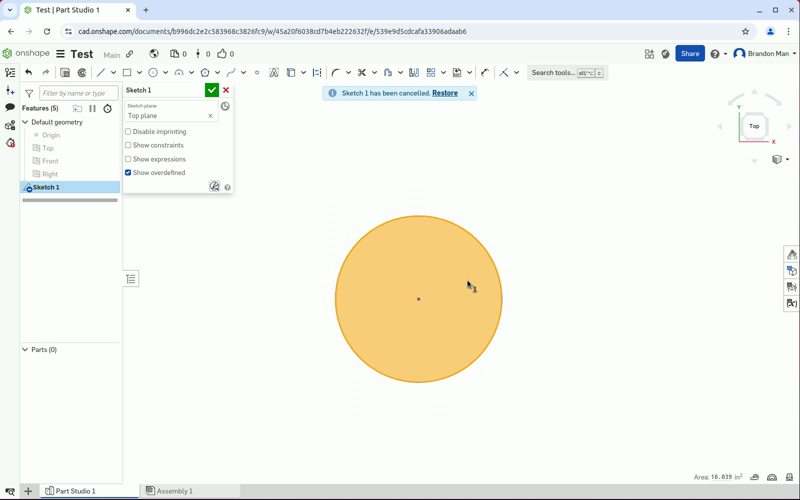
scroll(-6)
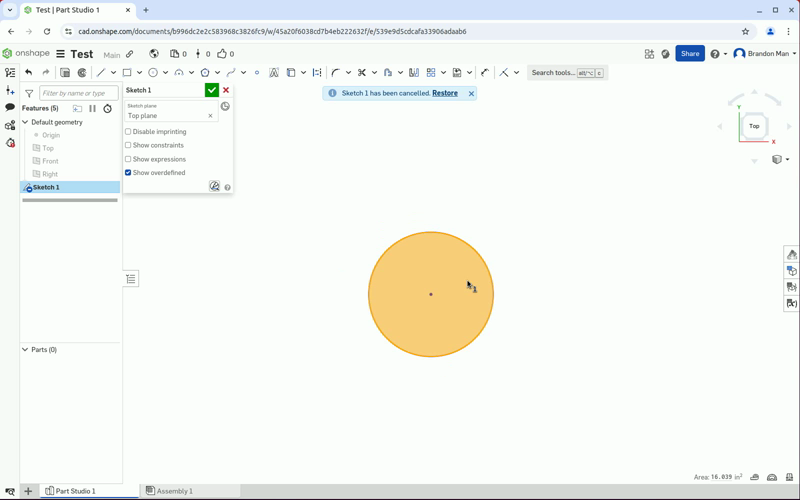
scroll(-6)
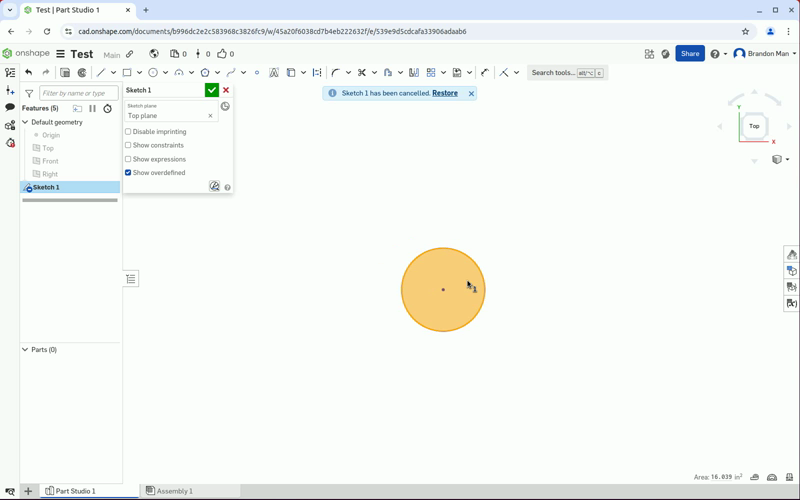
scroll(-6)
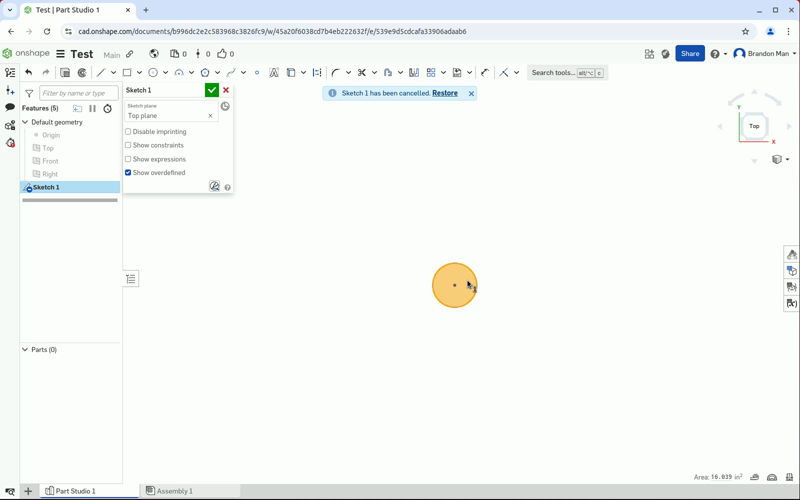
scroll(-6)
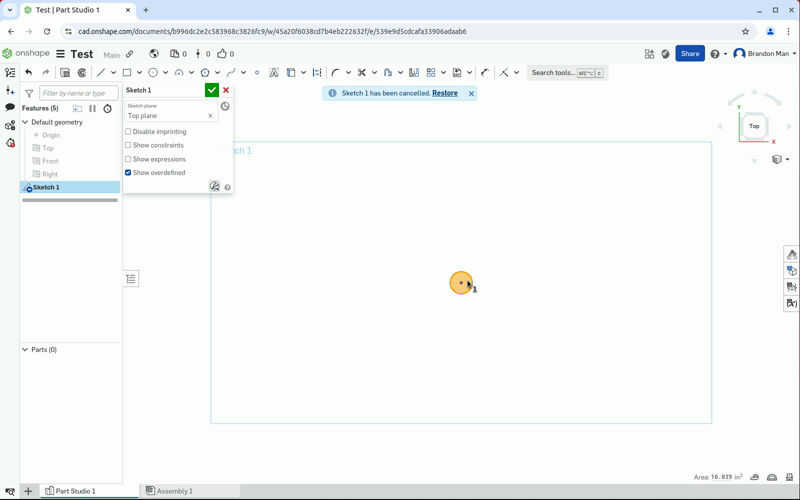
mouse_move(73, 352)
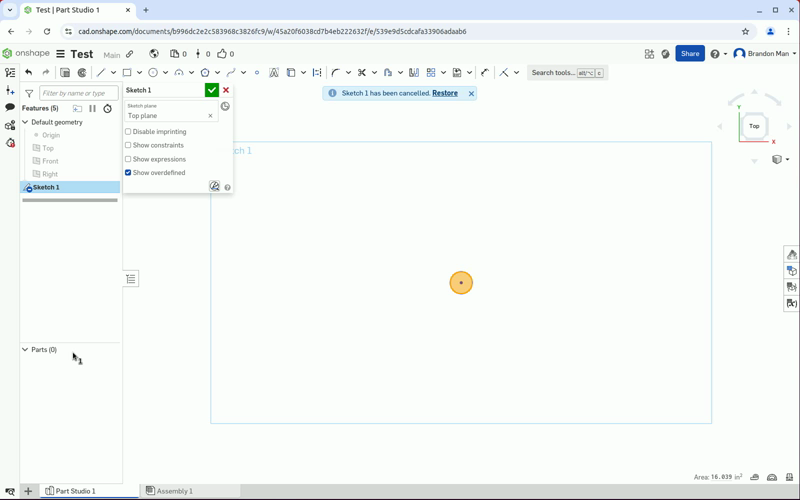
key(shift+y)
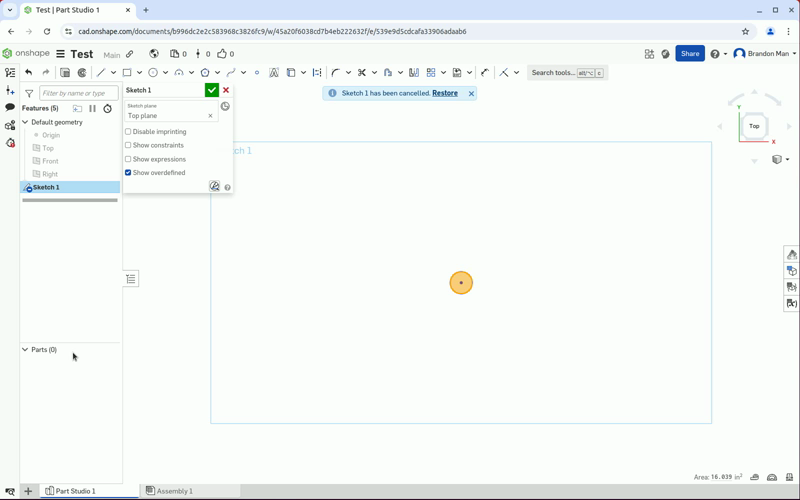
key(shift+e)
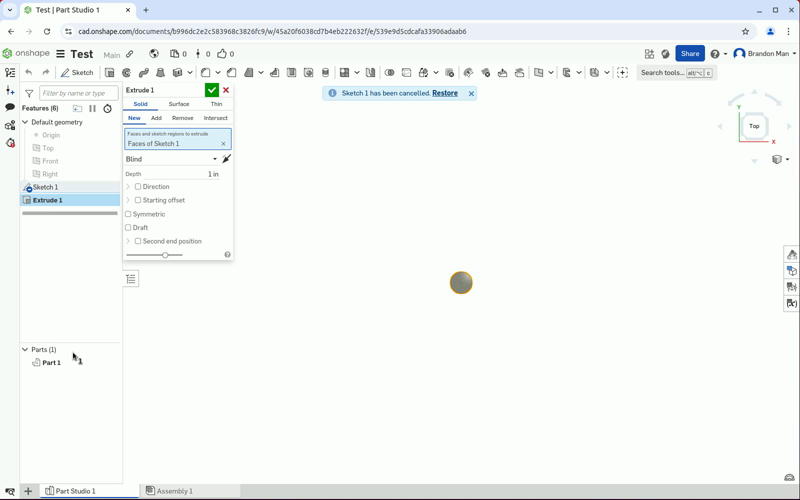
mouse_move(143, 106)
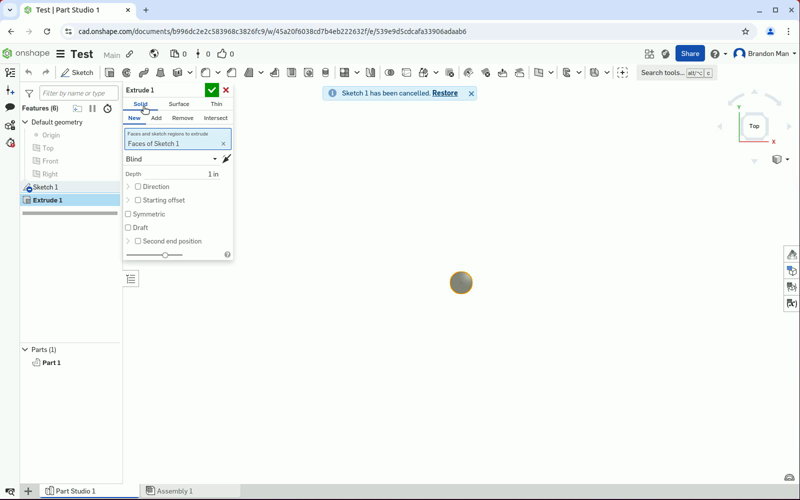
click(143, 106)
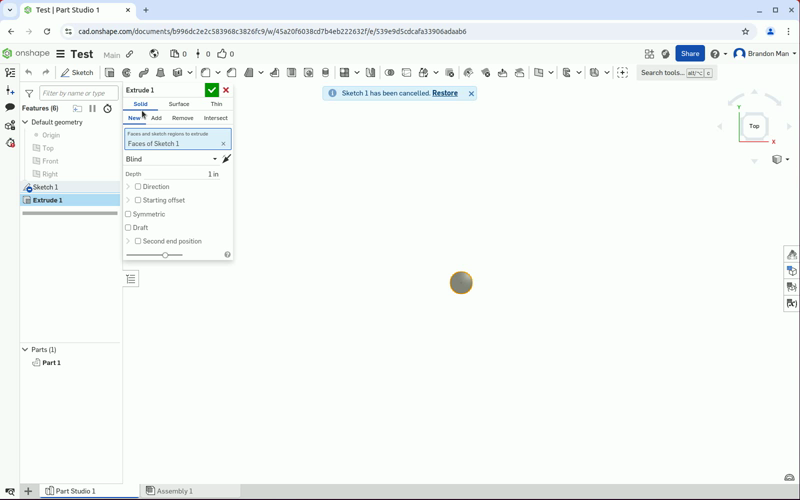
mouse_move(137, 120)
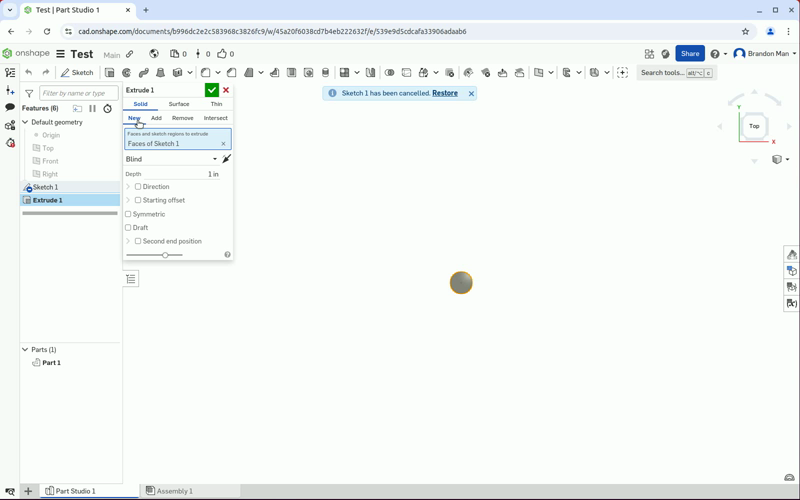
click(137, 120)
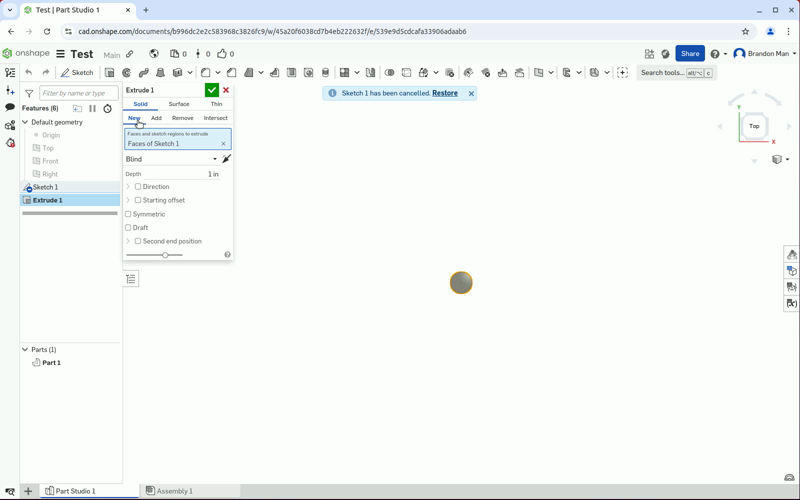
key(tab, 4)
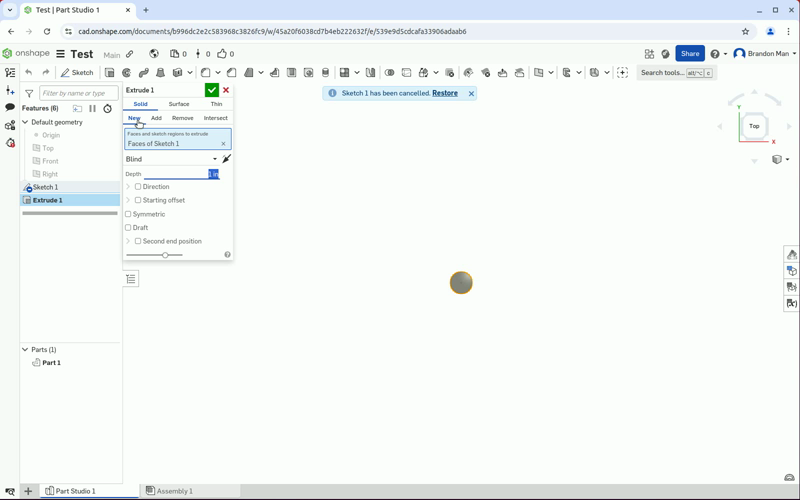
text(9.147)
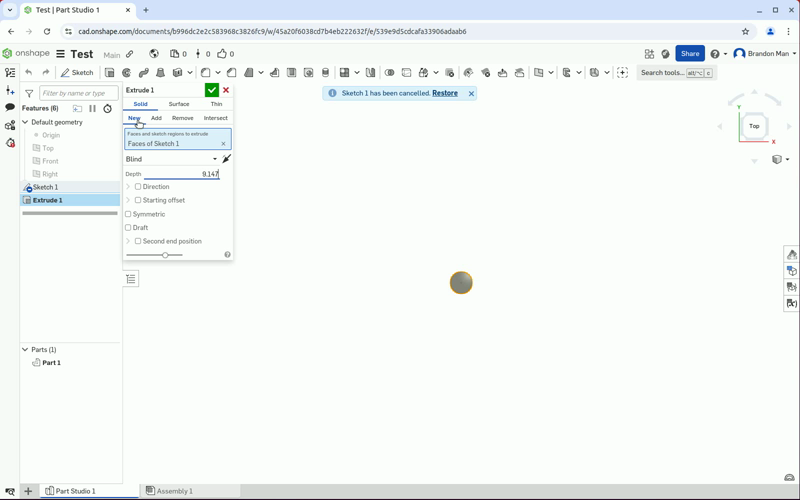
key(enter)
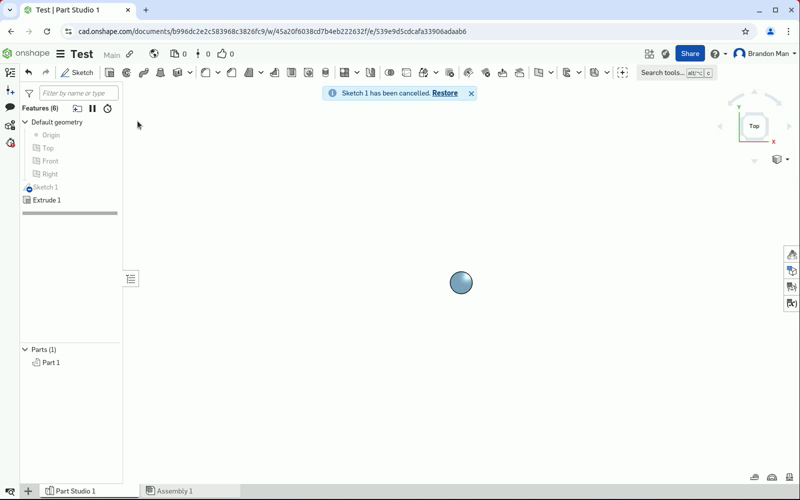
key(shift+h)
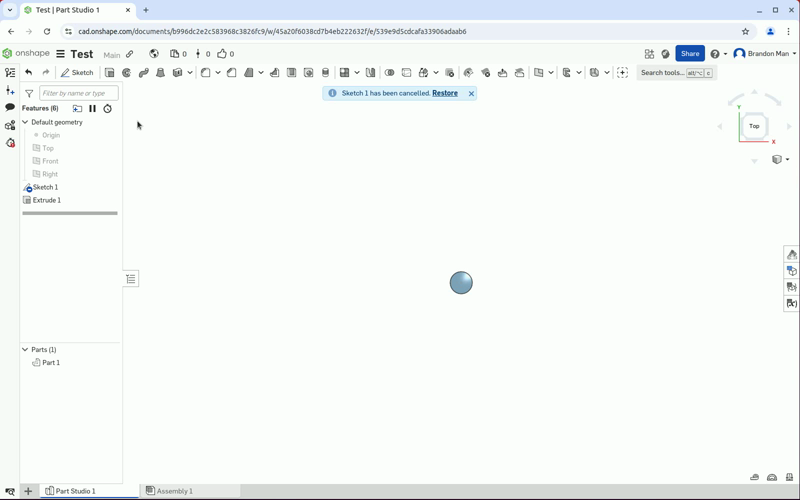
key(shift+h)
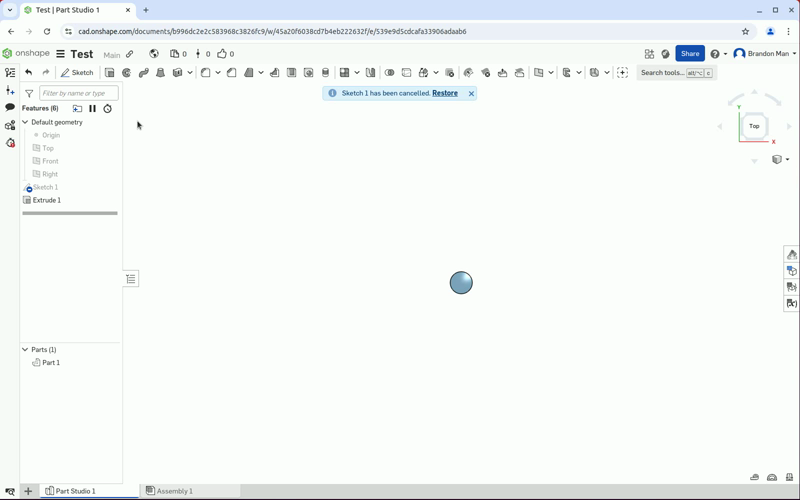
mouse_move(73, 189)
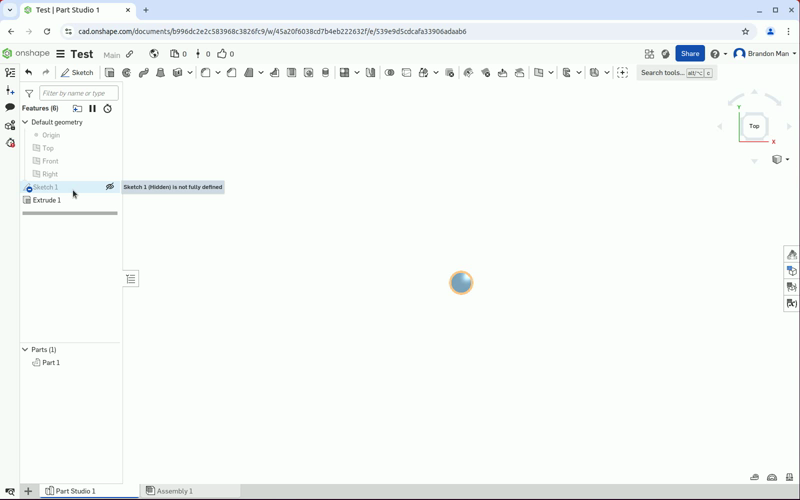
click(73, 189)
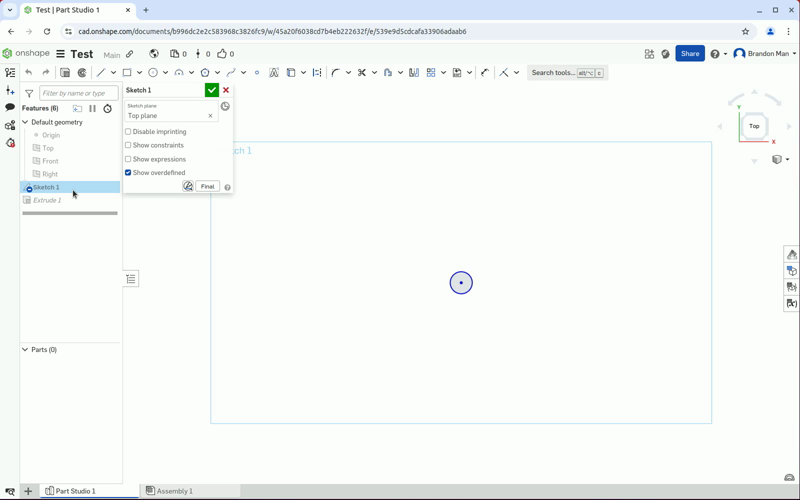
mouse_move(229, 92)
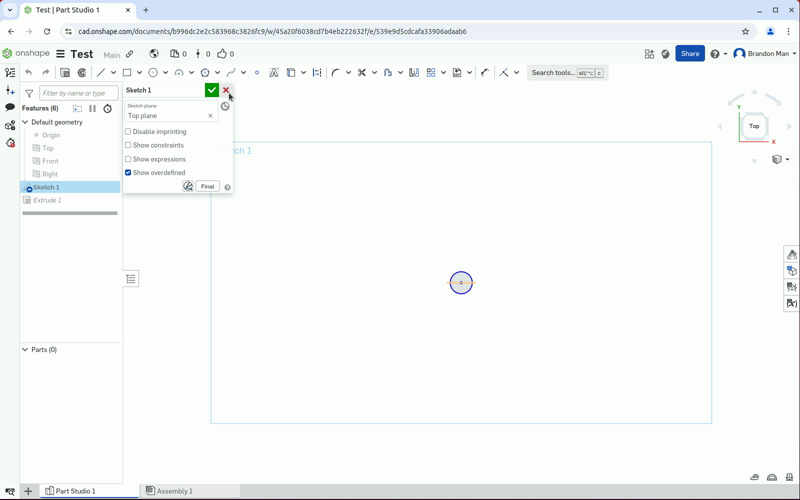
click(229, 92)
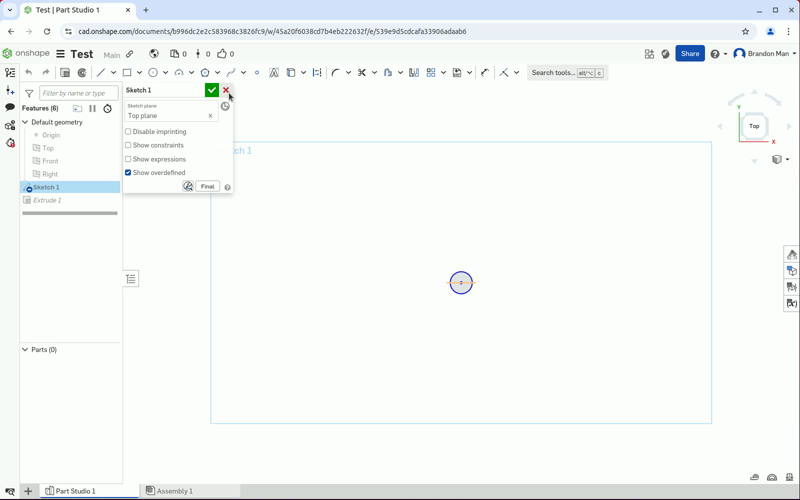
key(shift+s)
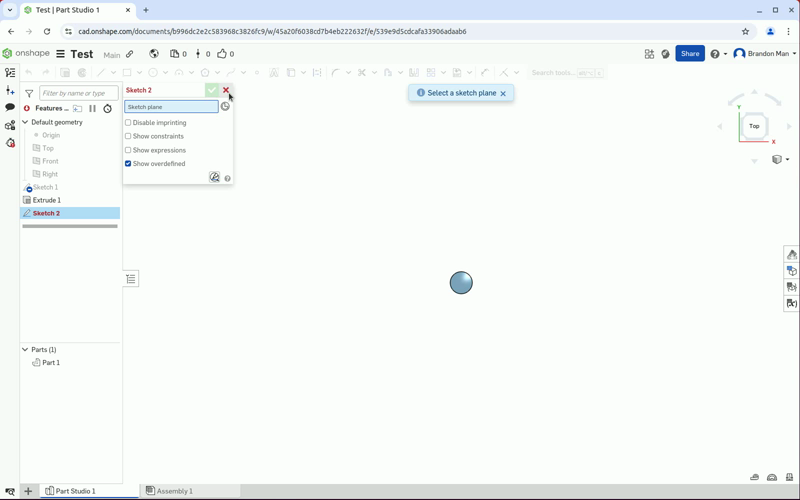
mouse_move(73, 150)
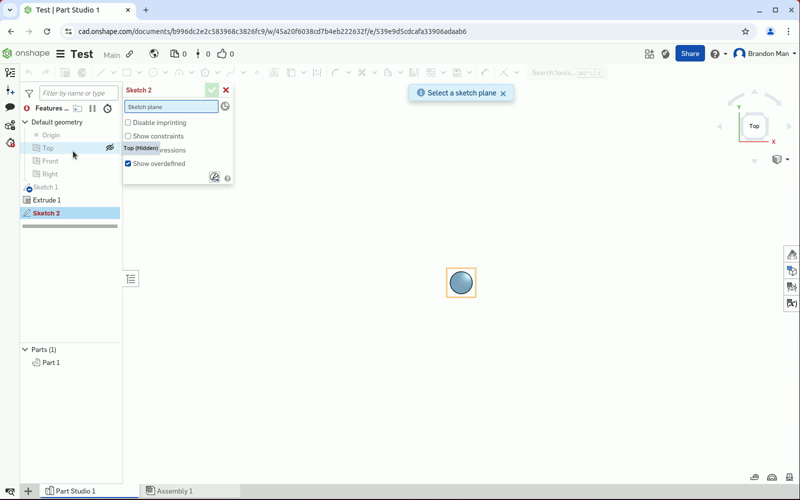
click(73, 150)
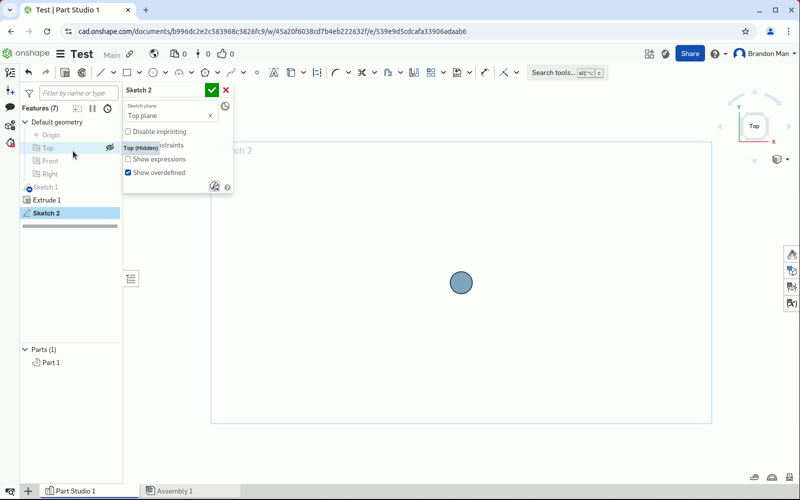
mouse_move(73, 352)
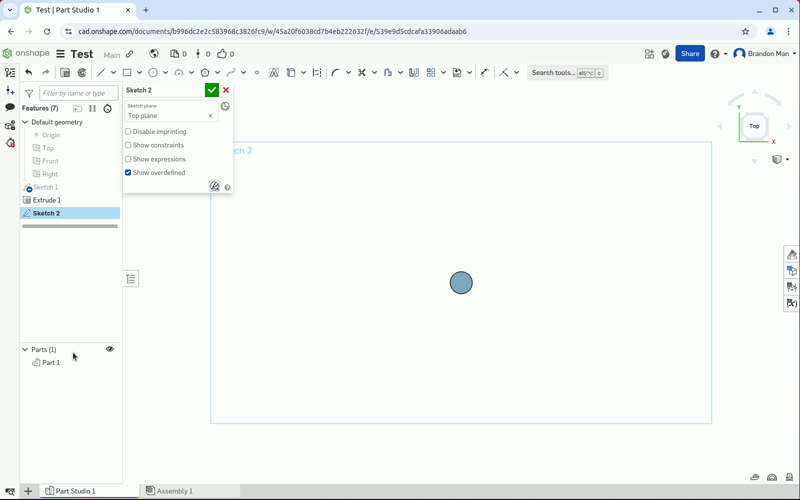
key(y)
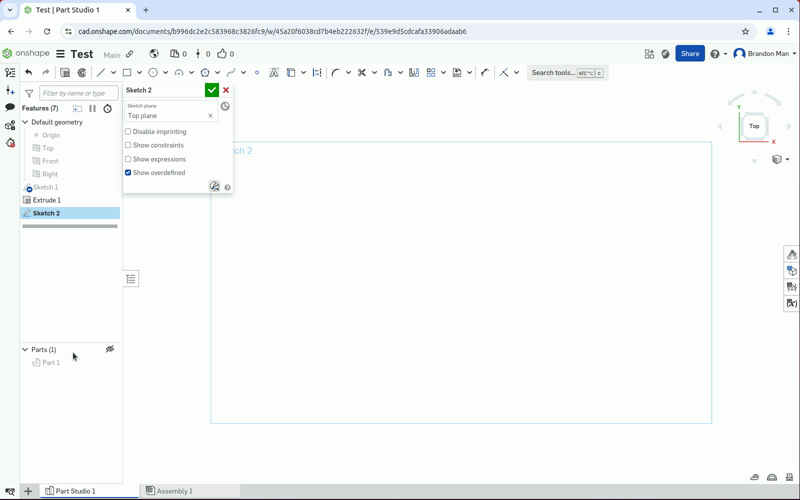
key(c)
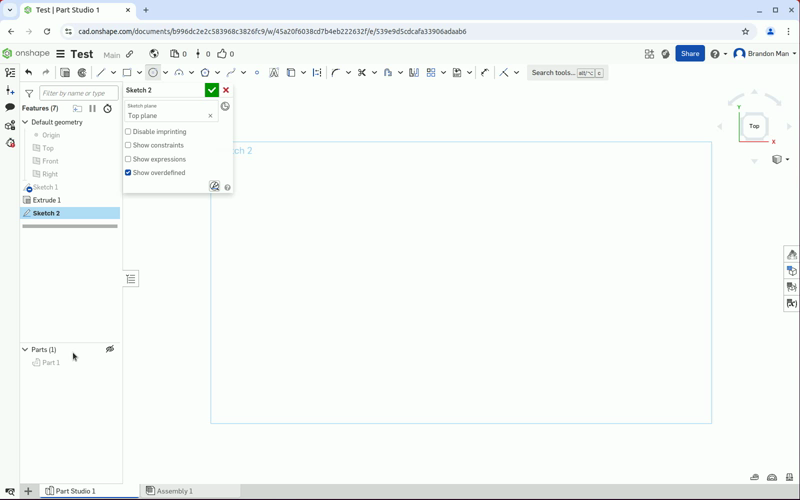
key_down(shift)
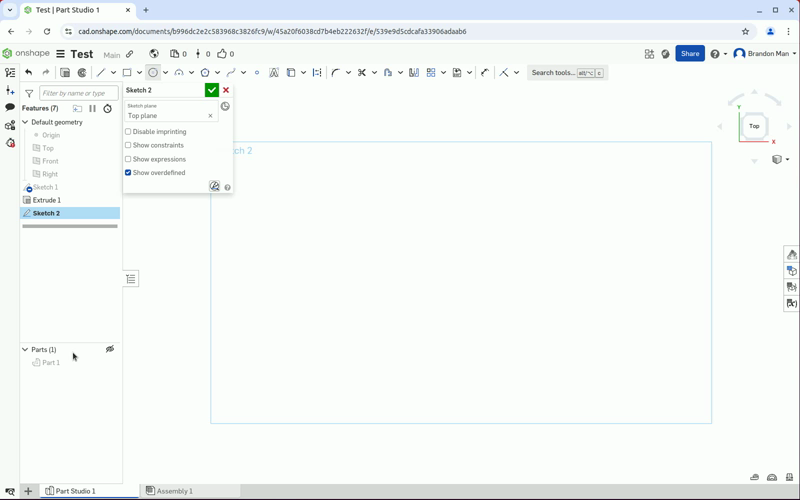
mouse_move(461, 282)
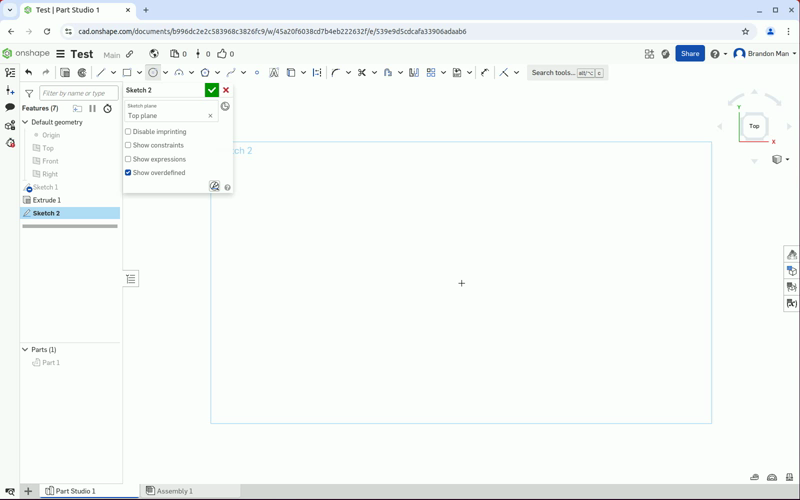
click(461, 282)
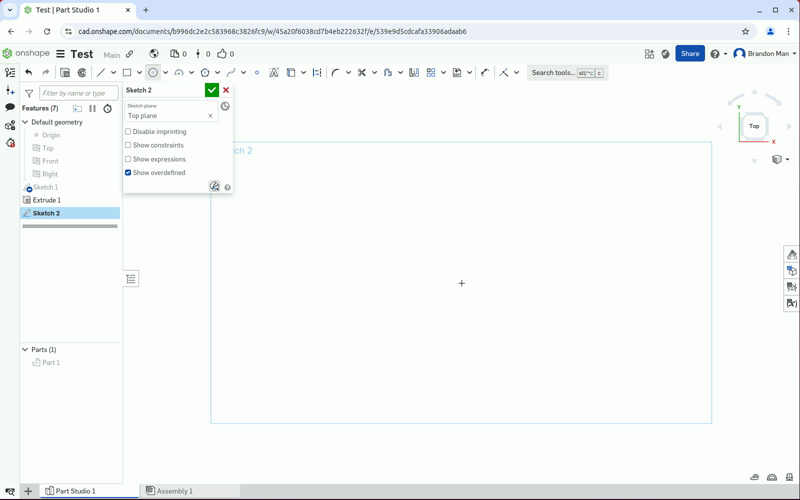
key_up(shift)
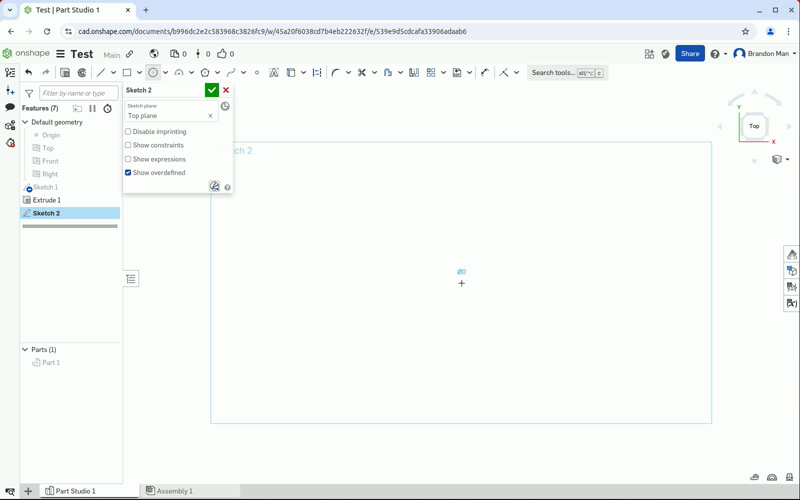
mouse_move(490, 282)
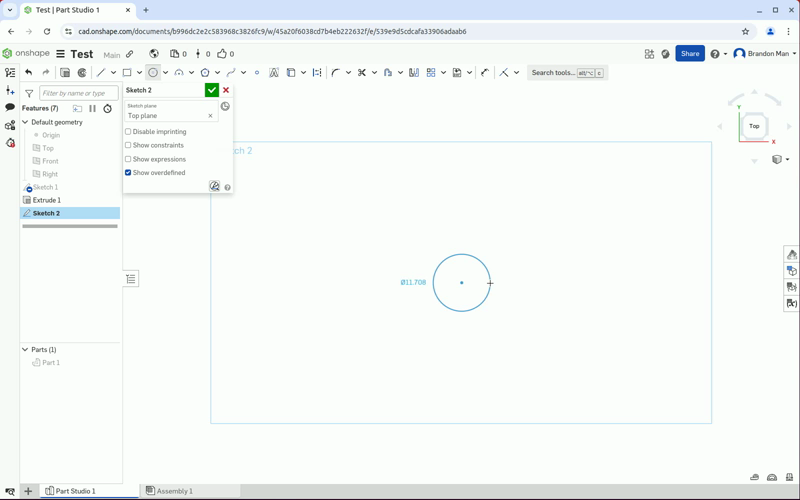
click(490, 282)
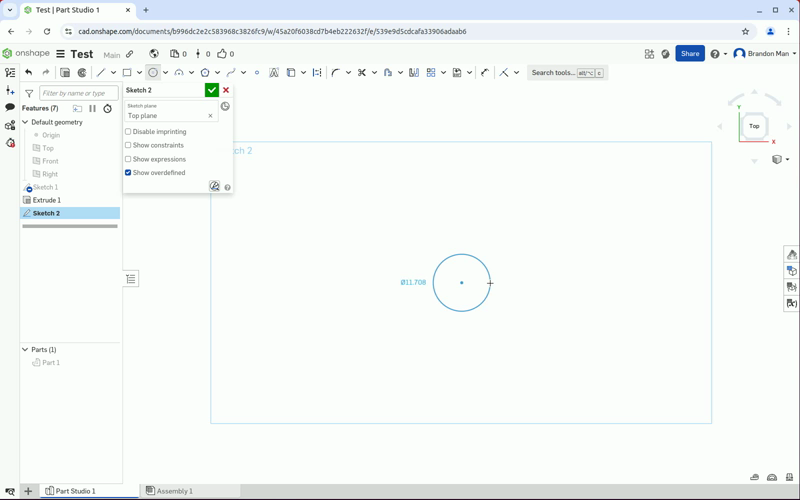
key(esc)
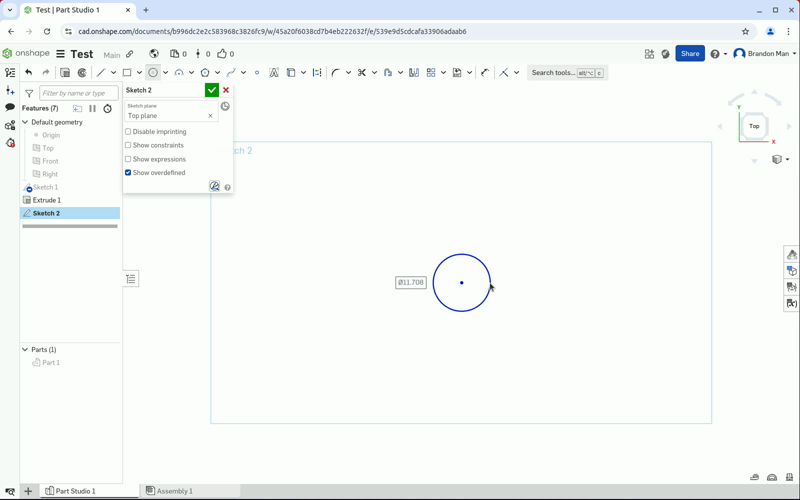
key(c)
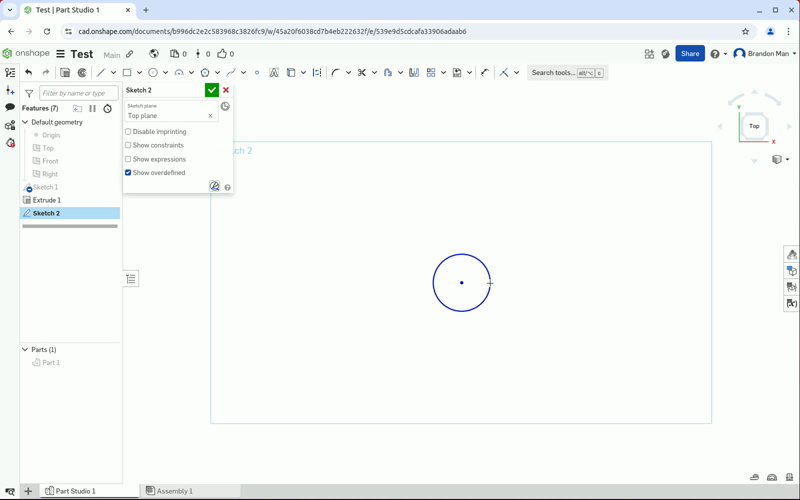
key_down(shift)
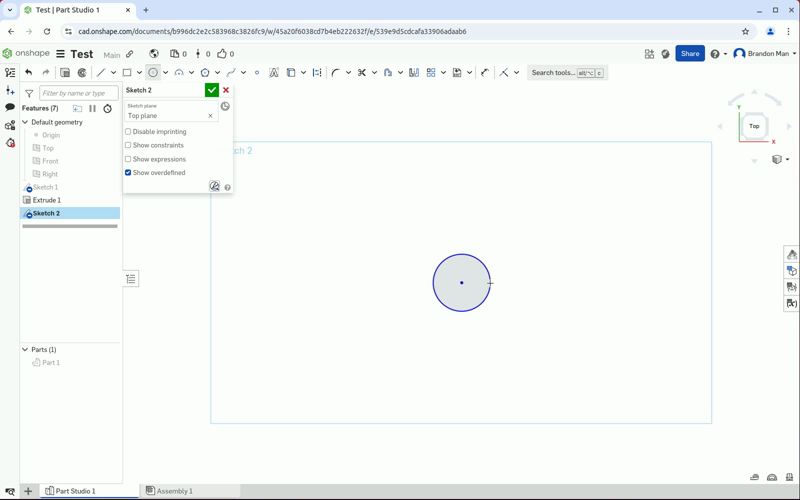
mouse_move(461, 282)
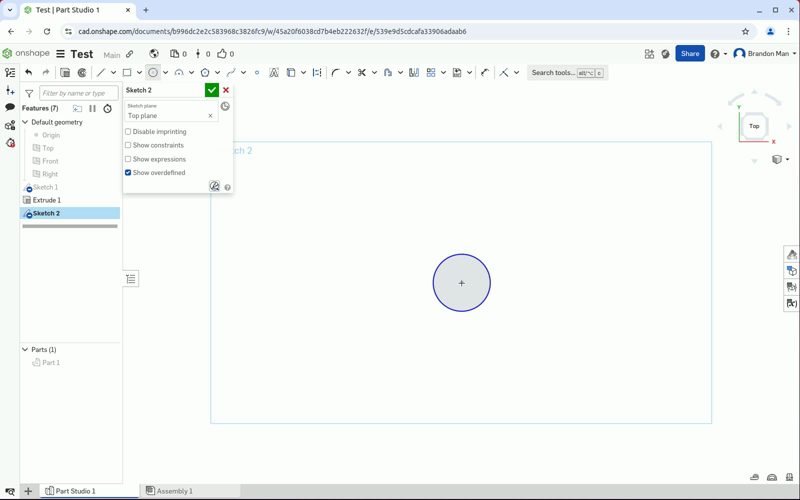
click(461, 282)
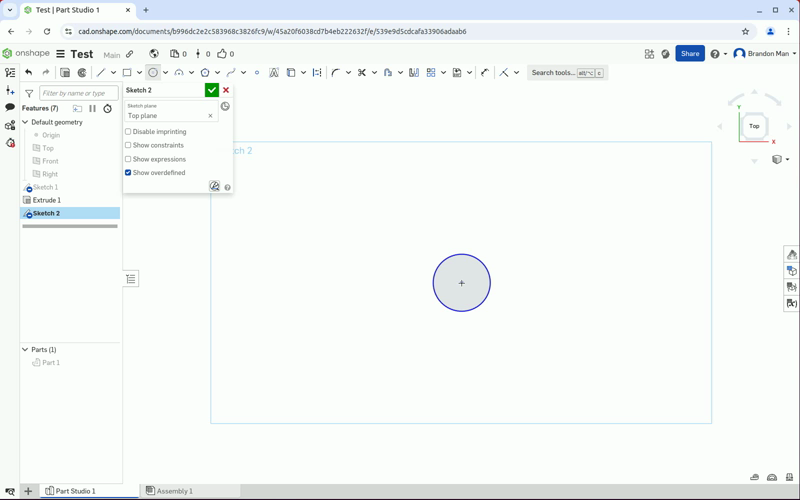
key_up(shift)
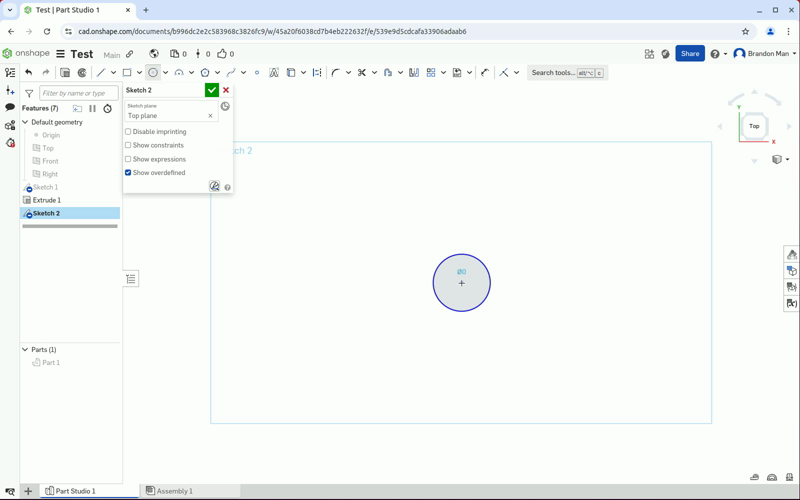
mouse_move(474, 282)
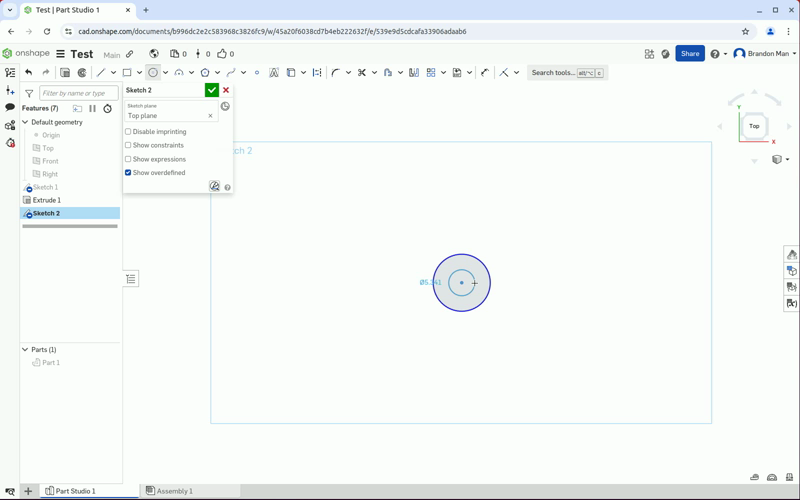
click(474, 282)
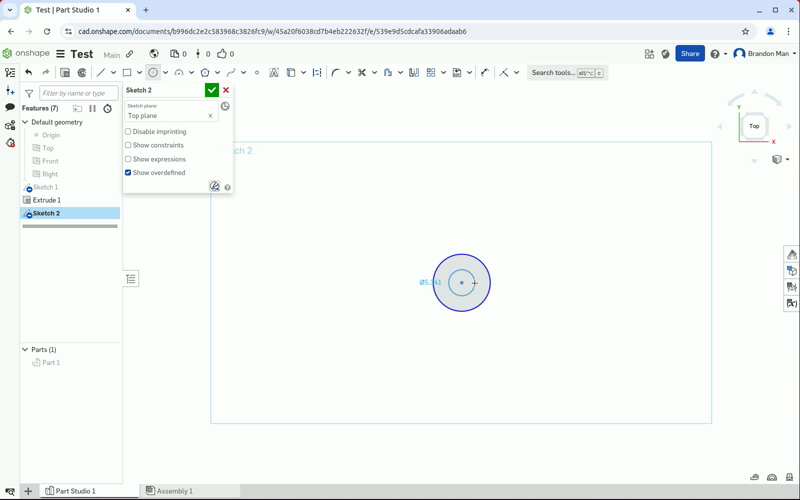
key(esc)
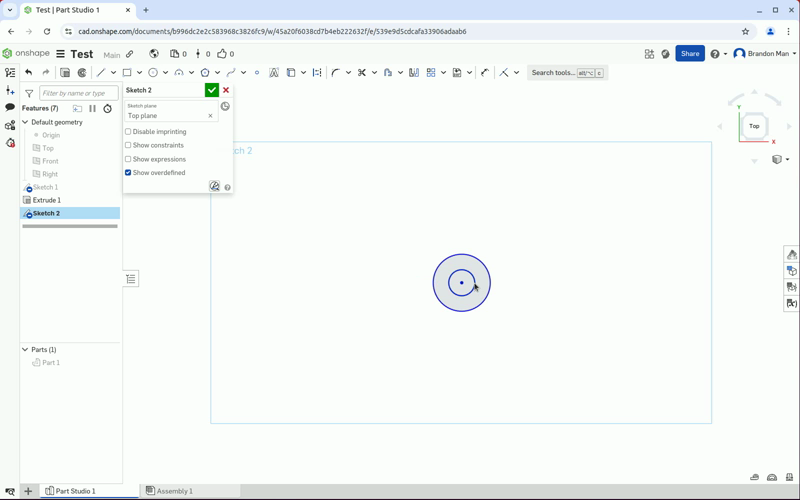
mouse_move(483, 277)
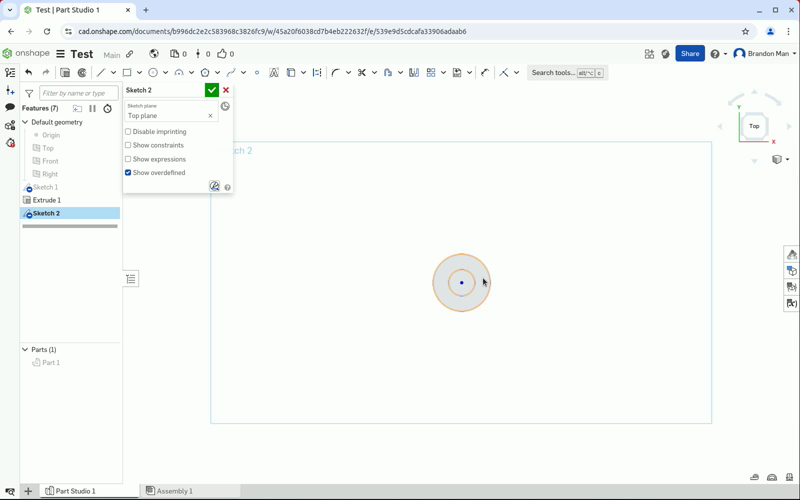
click(483, 277)
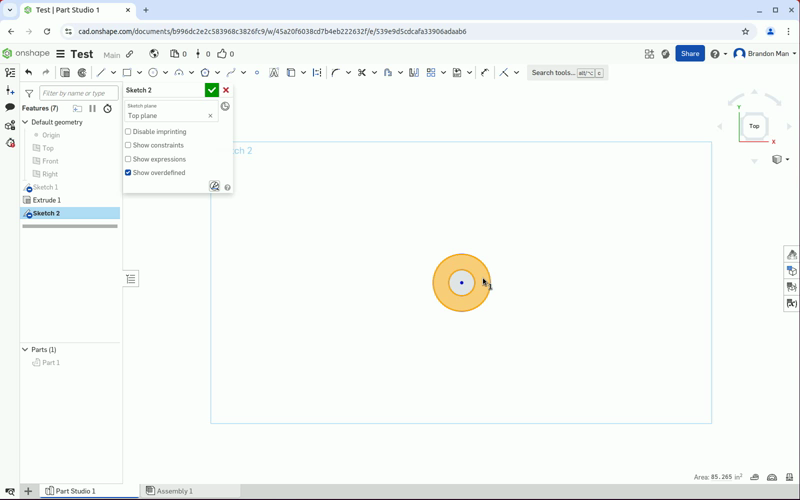
mouse_move(73, 352)
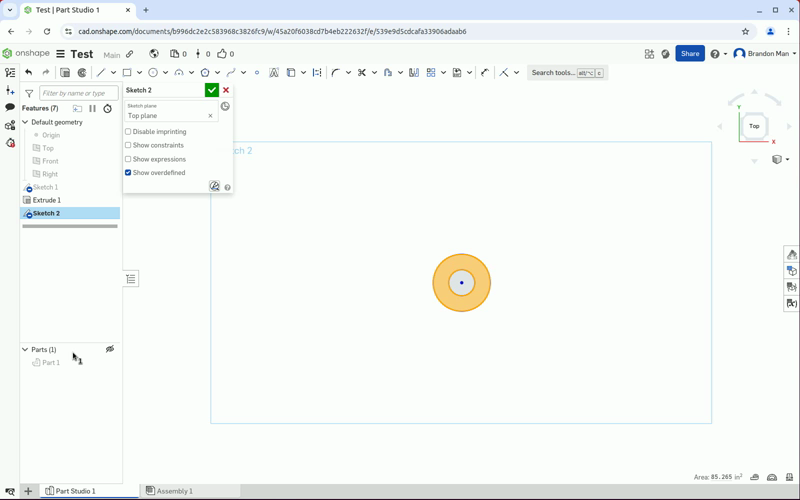
key(shift+y)
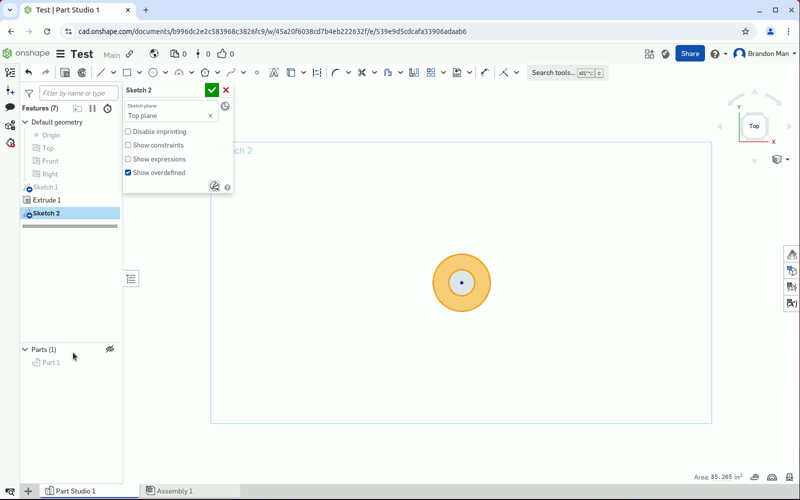
key(shift+e)
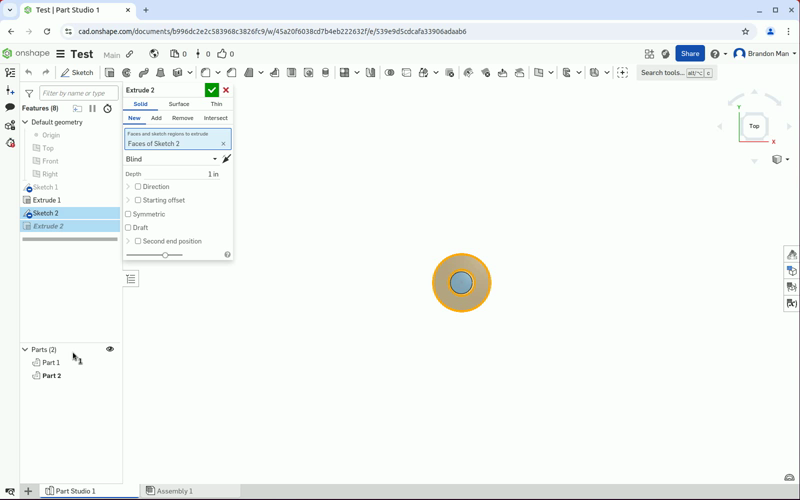
mouse_move(143, 106)
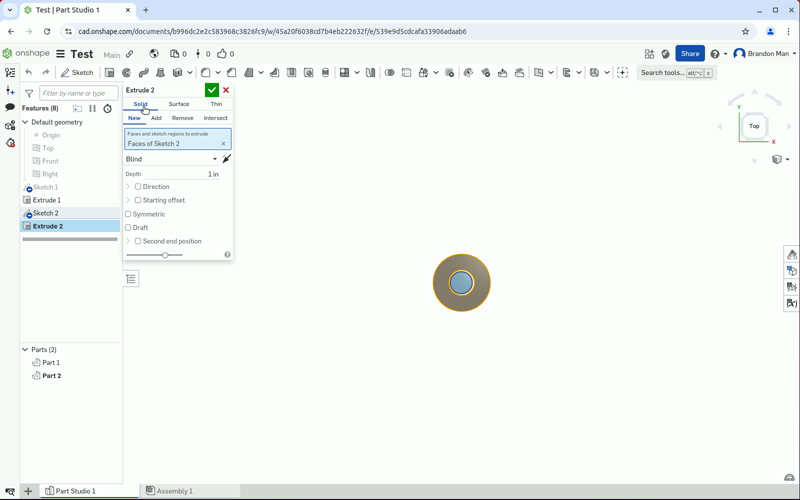
click(143, 106)
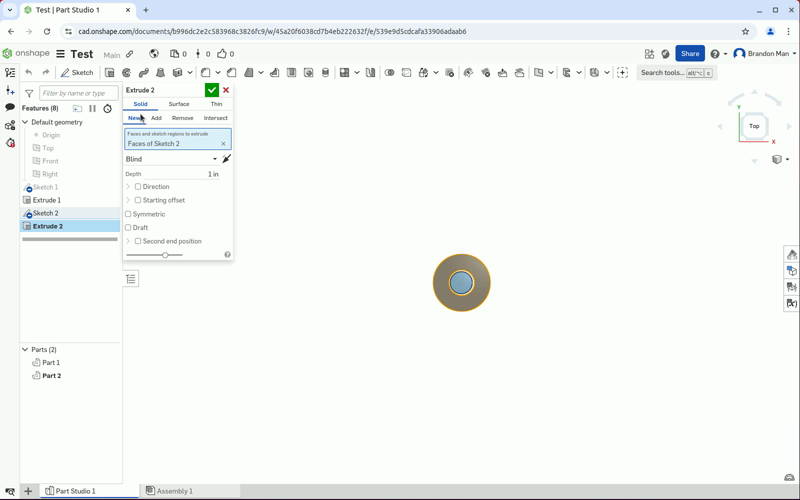
mouse_move(137, 120)
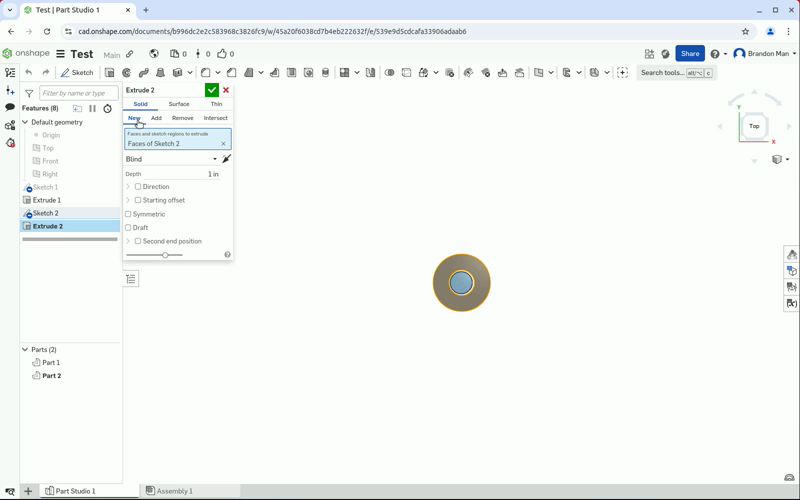
click(137, 120)
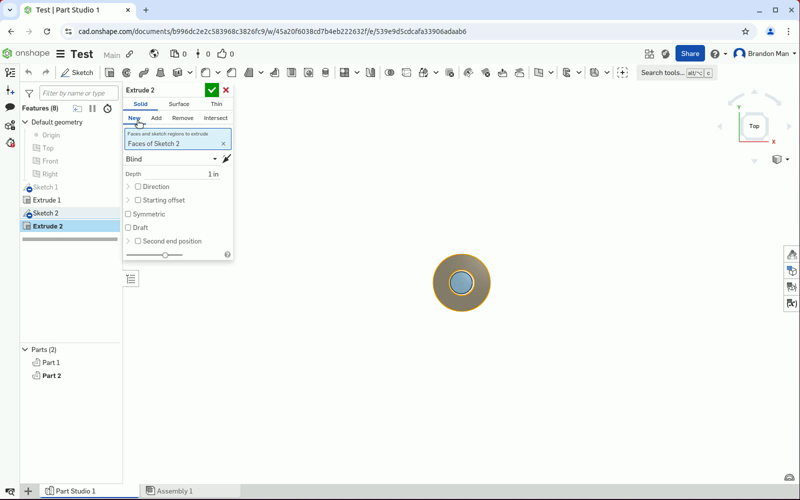
key(tab, 4)
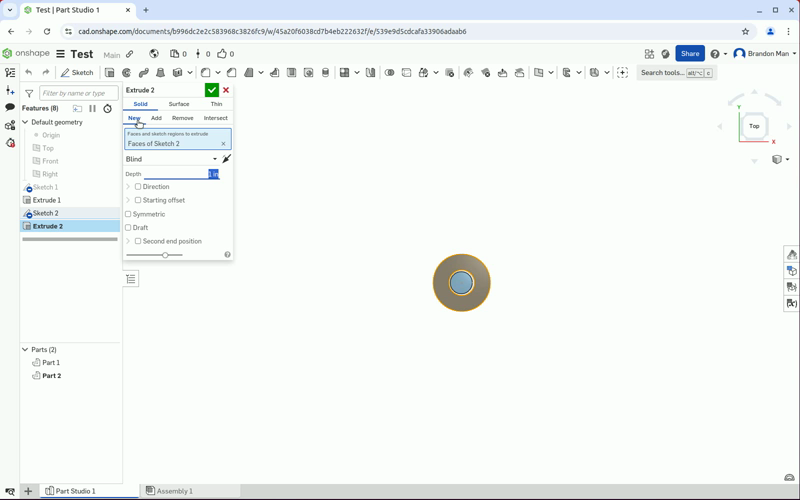
text(-1.685)
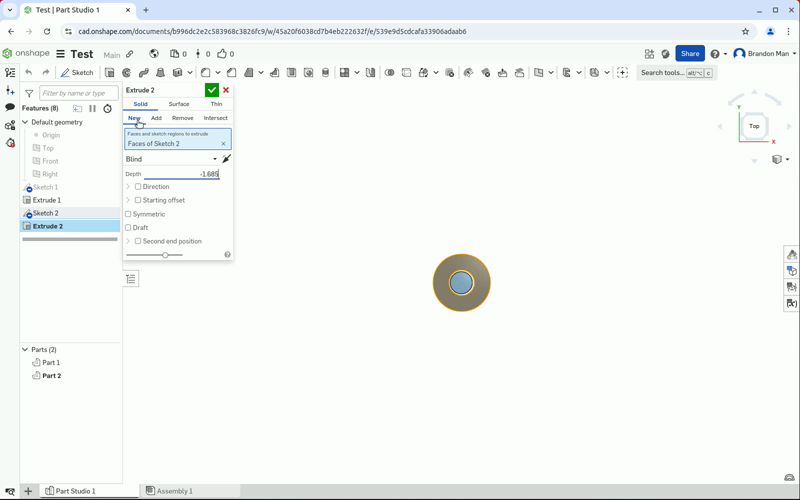
key(enter)
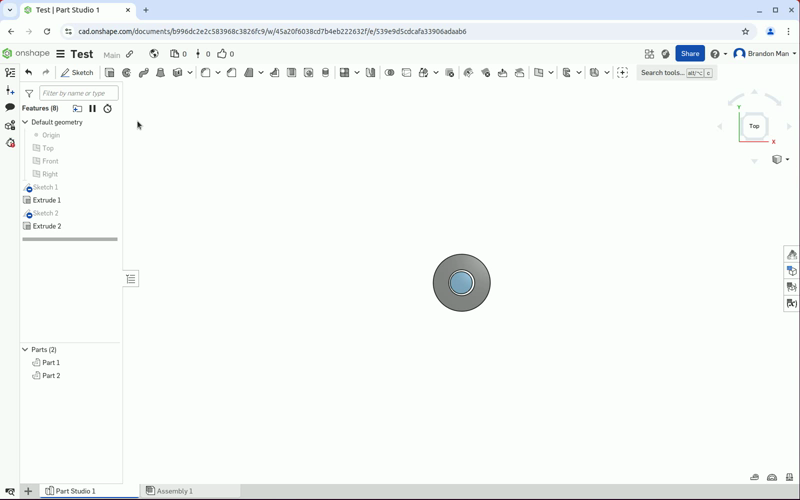
key(shift+h)
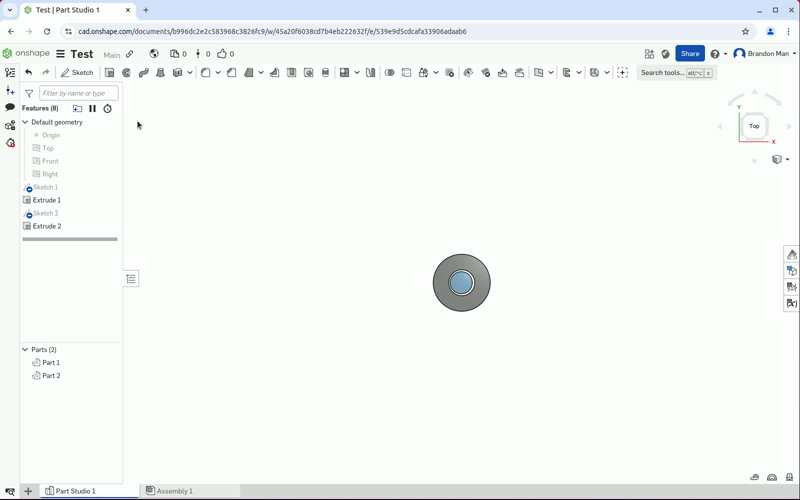
key(shift+h)
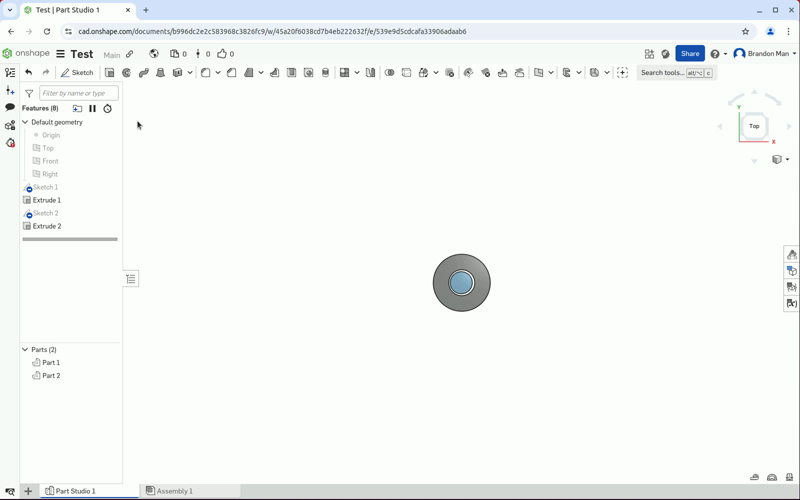
mouse_move(73, 189)
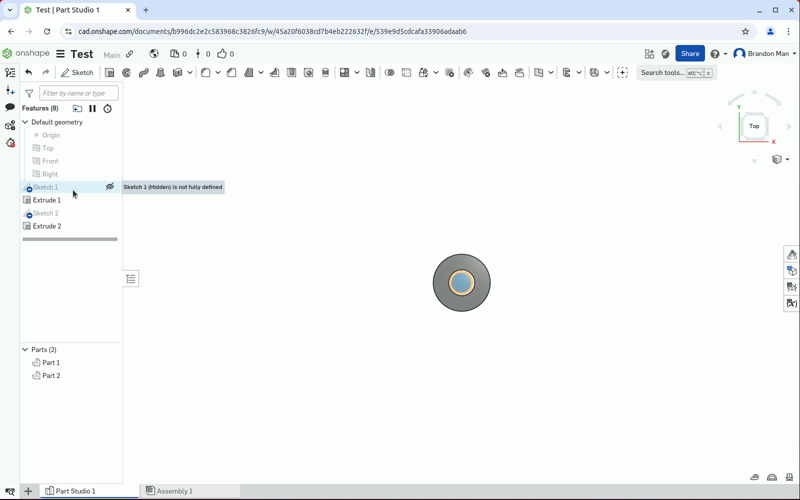
click(73, 189)
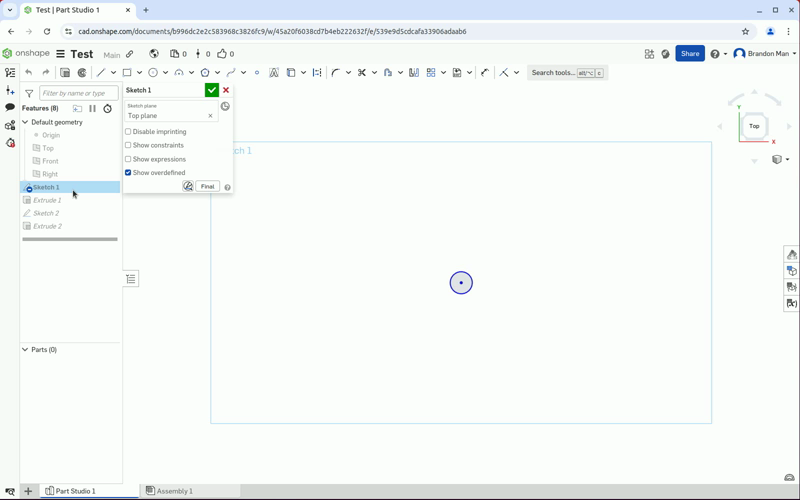
mouse_move(229, 92)
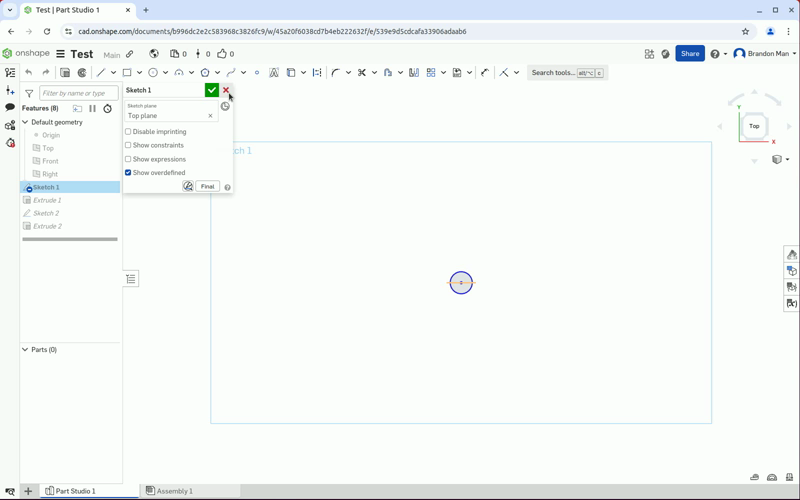
click(229, 92)
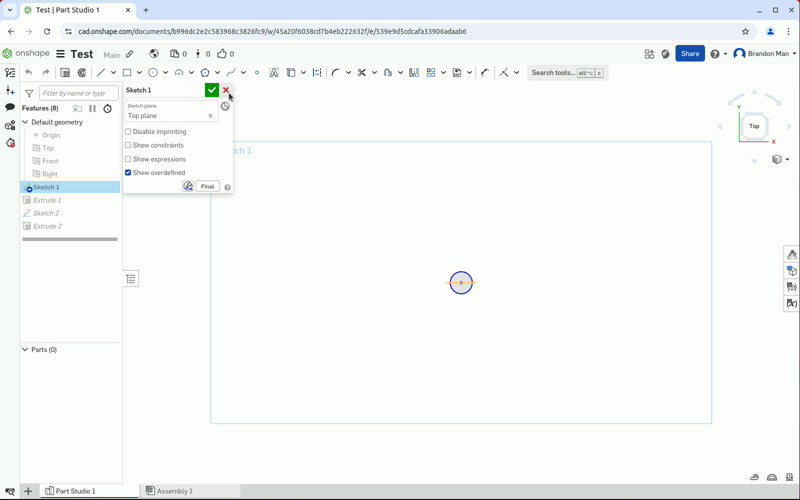
key(shift+s)
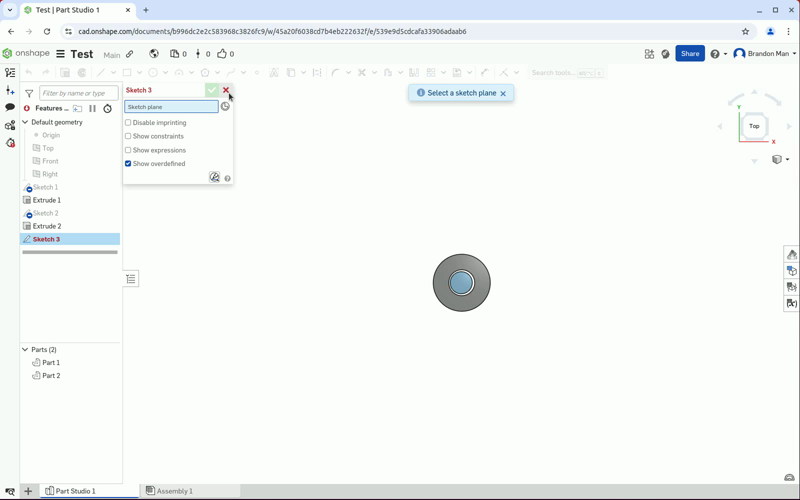
mouse_move(73, 150)
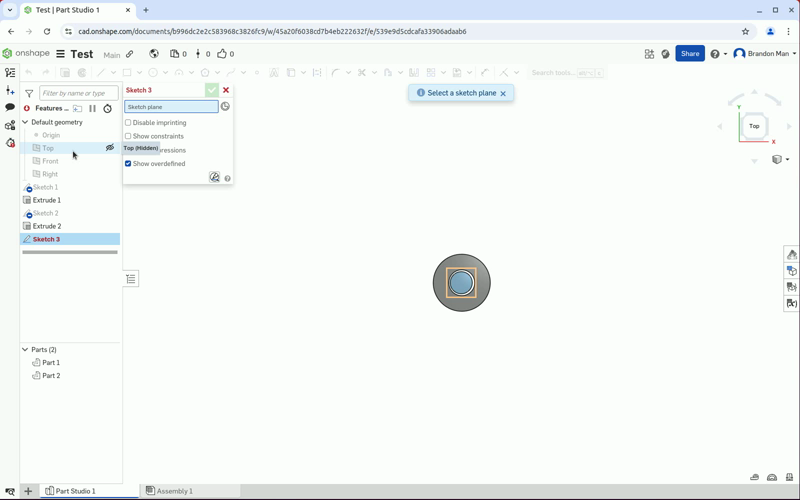
click(73, 150)
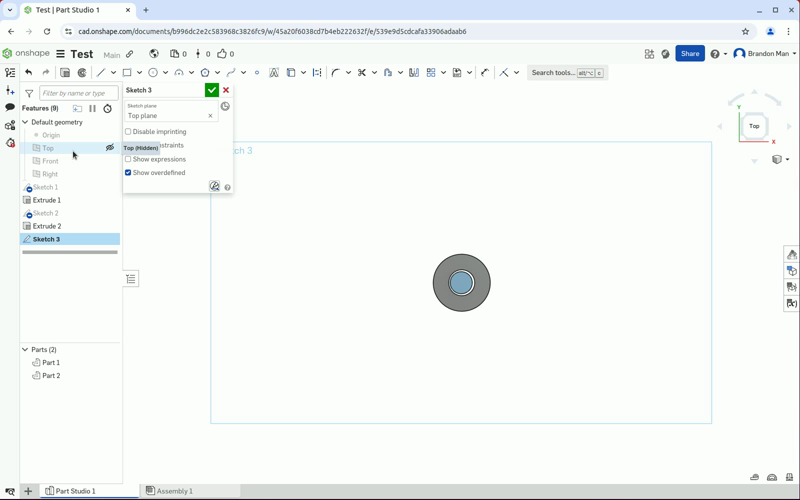
mouse_move(73, 352)
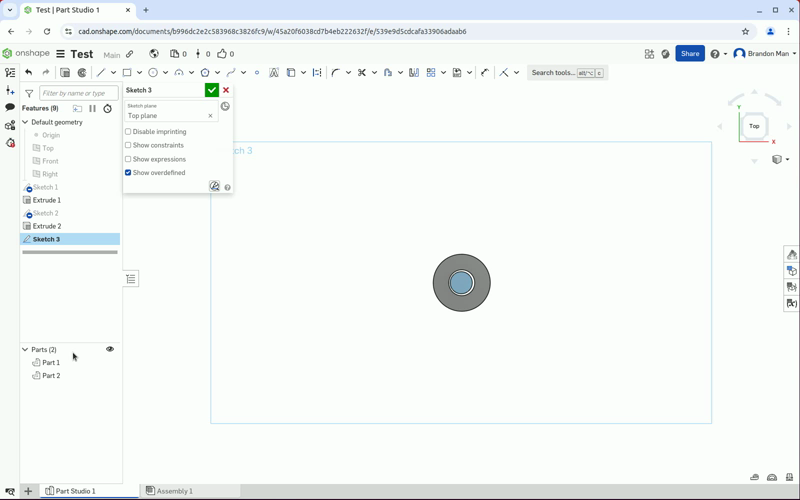
key(y)
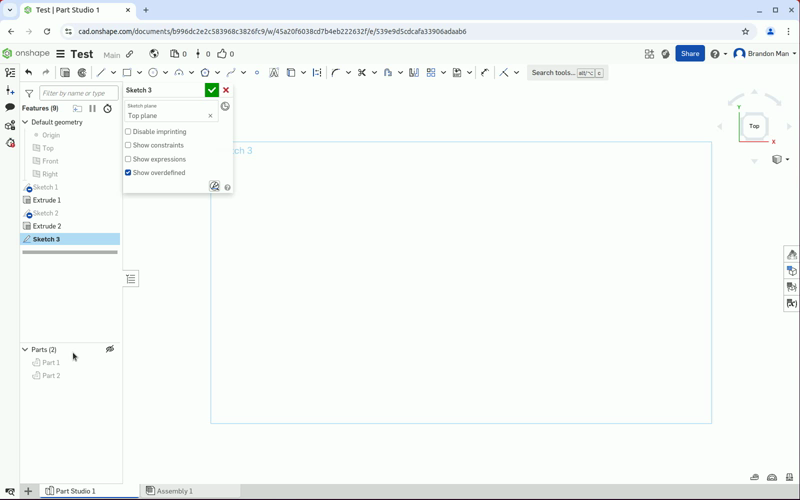
key(c)
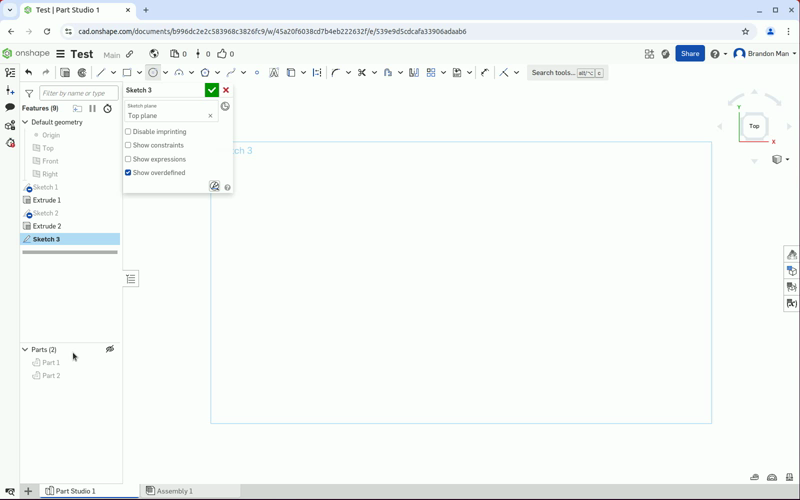
key_down(shift)
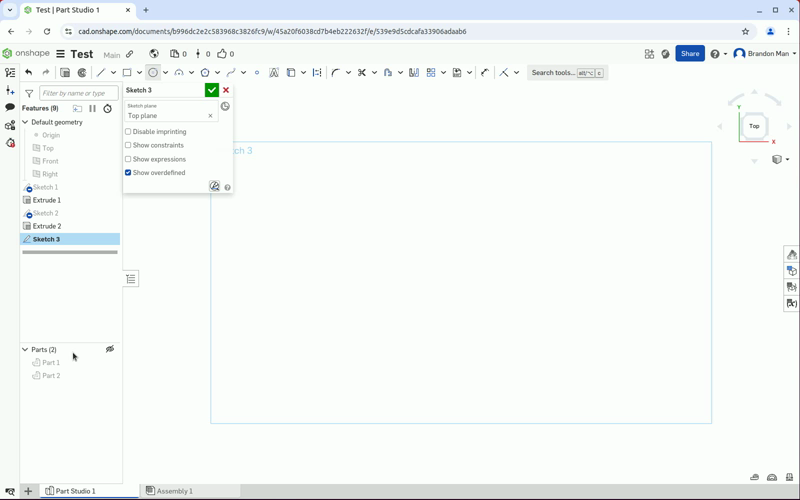
mouse_move(461, 282)
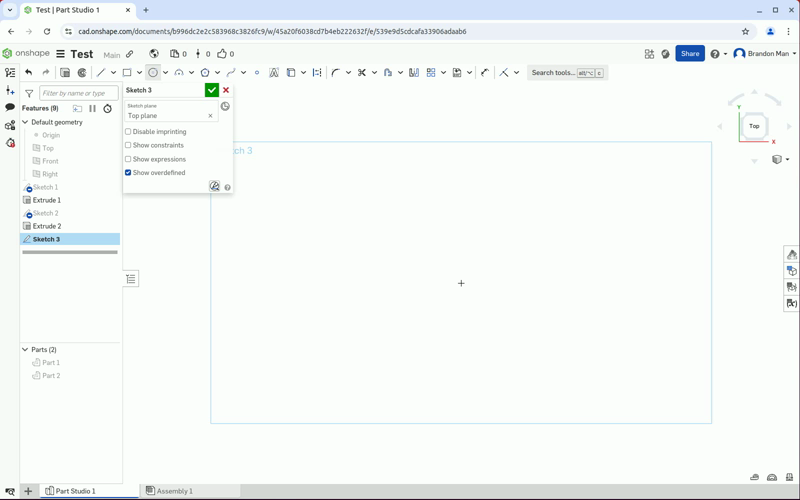
click(461, 282)
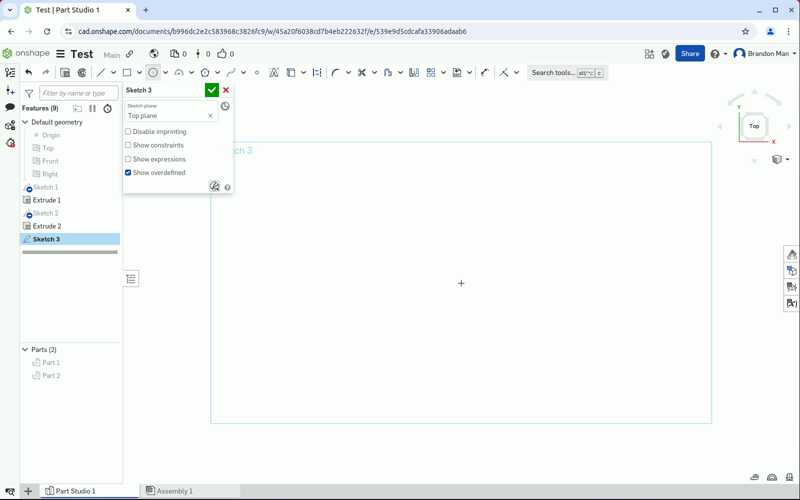
key_up(shift)
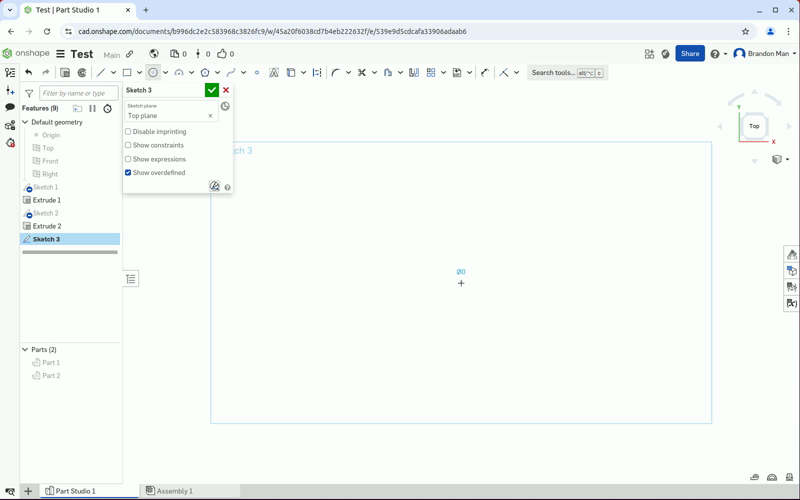
mouse_move(472, 282)
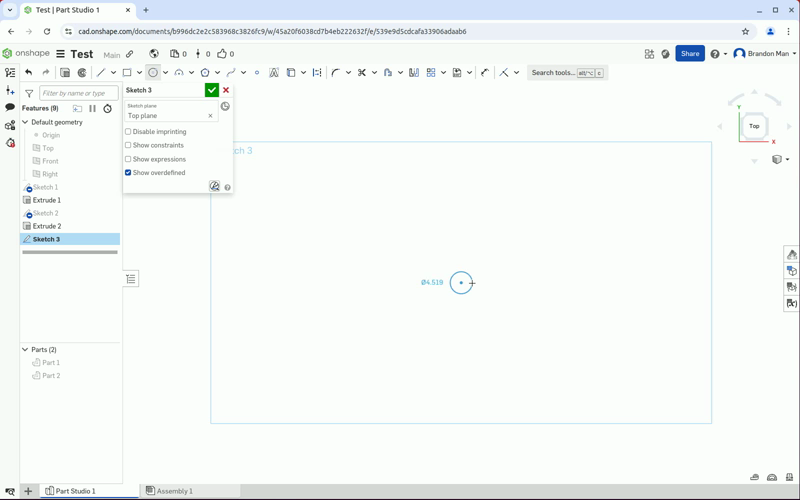
click(472, 282)
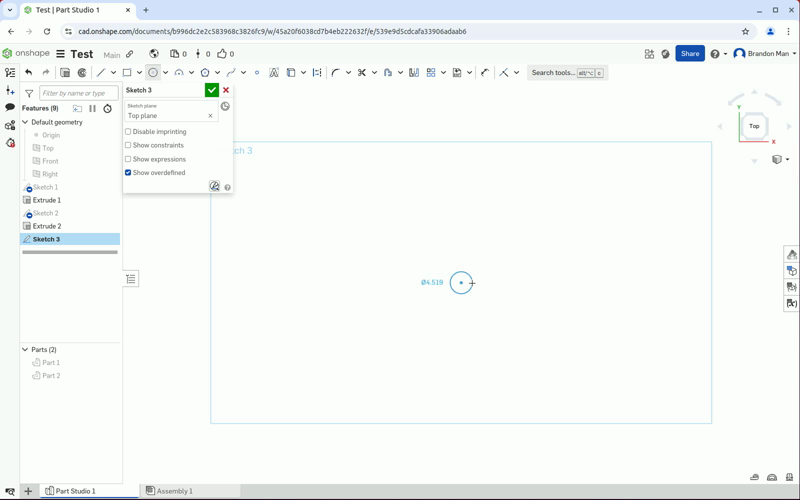
key(esc)
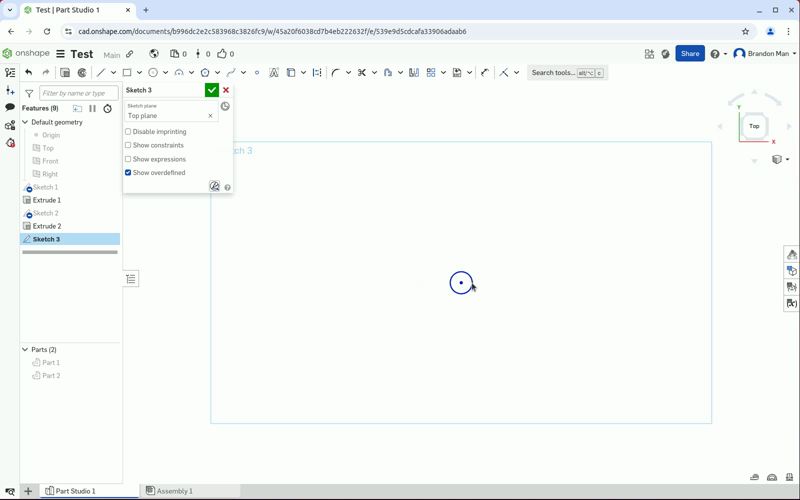
mouse_move(460, 292)
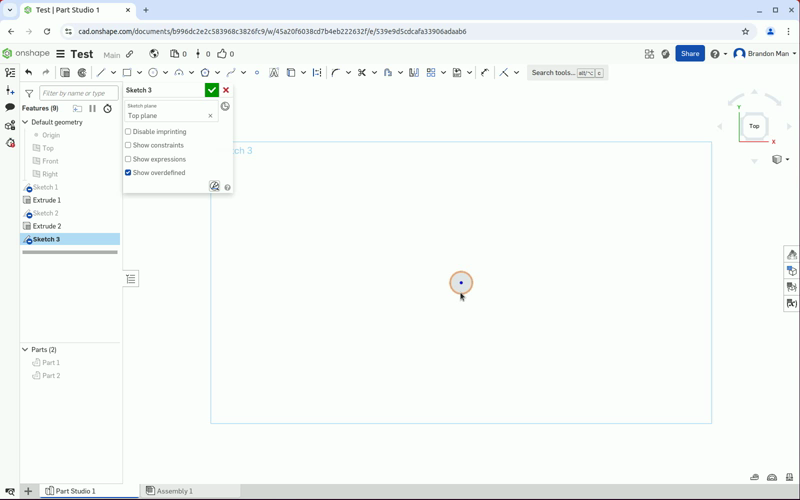
scroll(6)
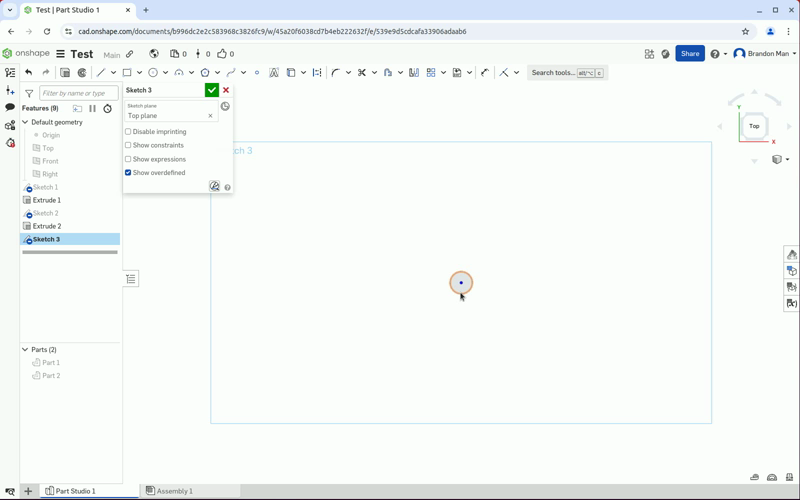
scroll(6)
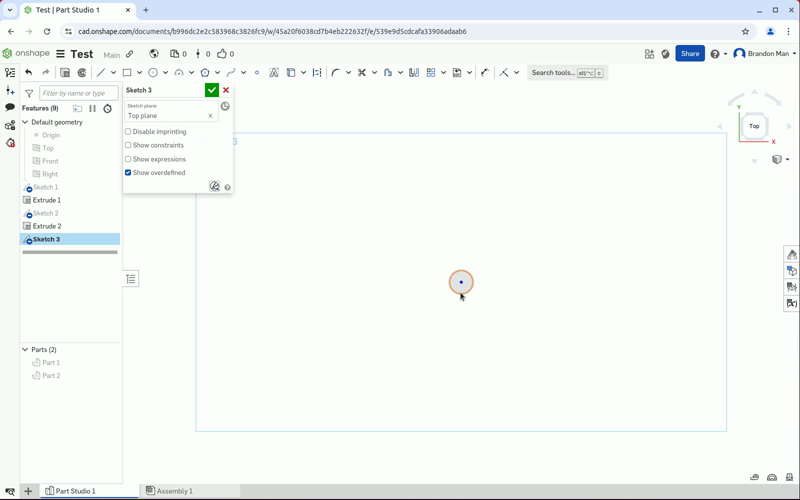
scroll(6)
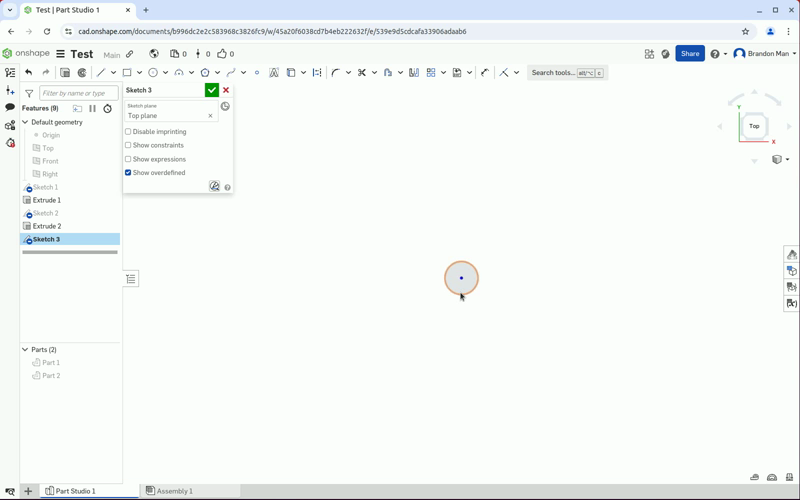
scroll(6)
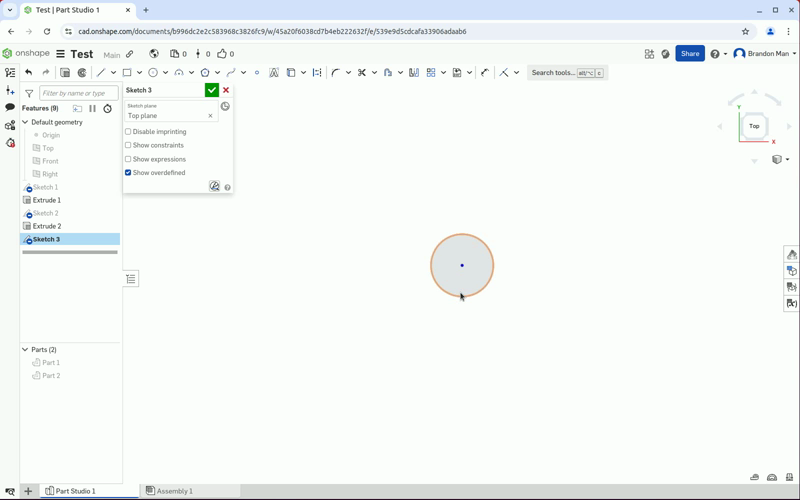
scroll(6)
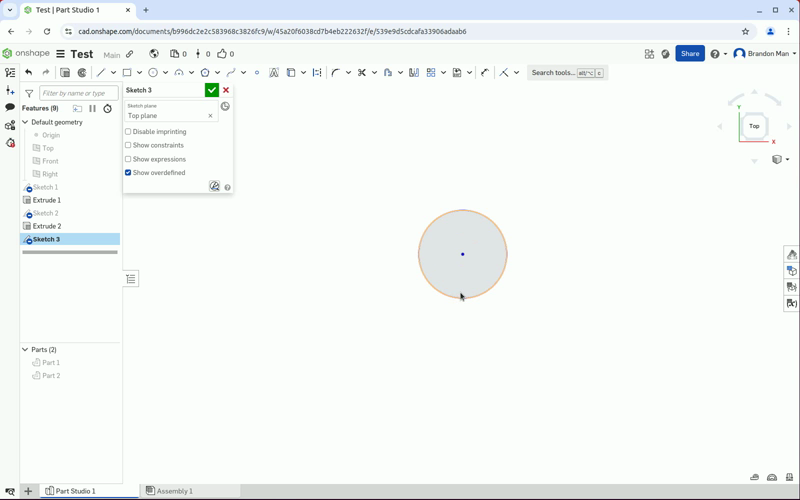
scroll(6)
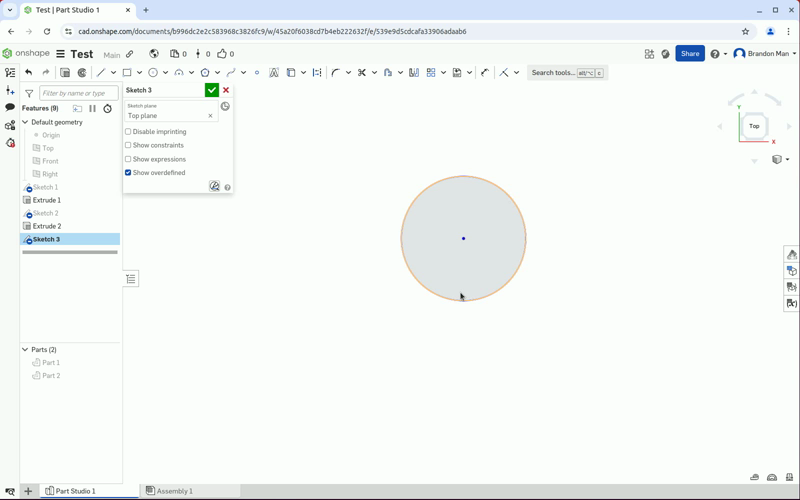
scroll(6)
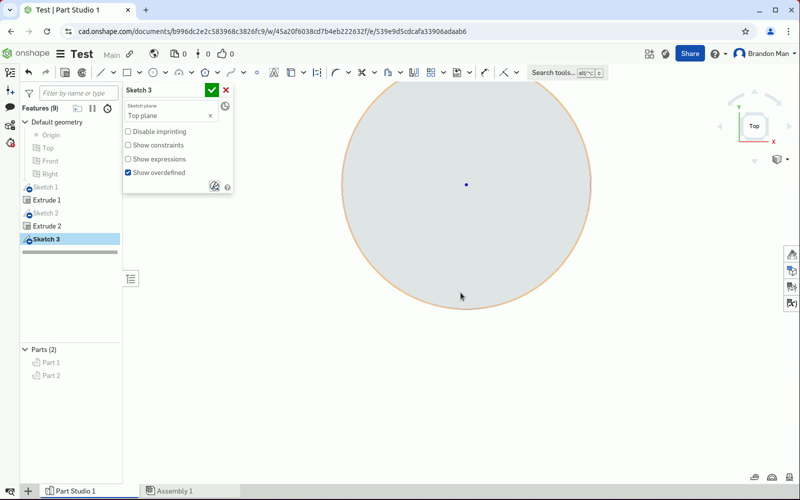
click(460, 292)
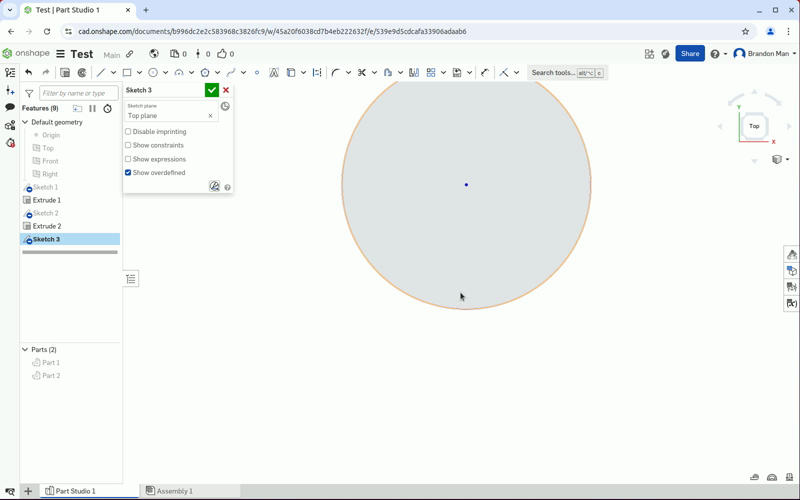
scroll(-6)
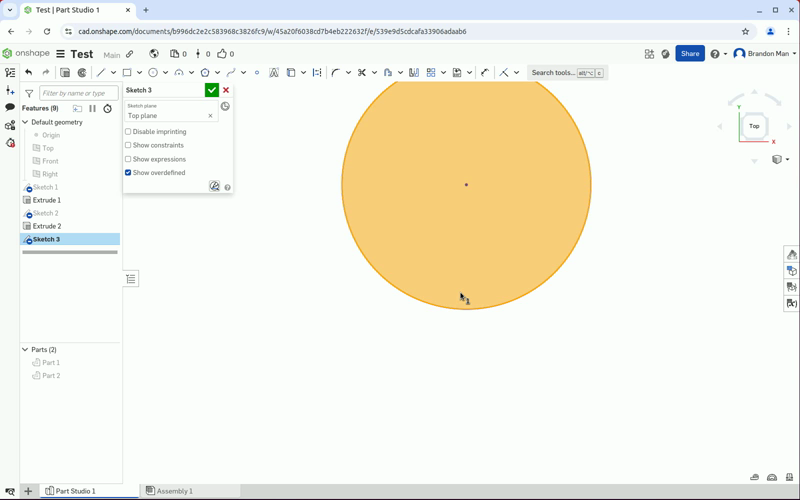
scroll(-6)
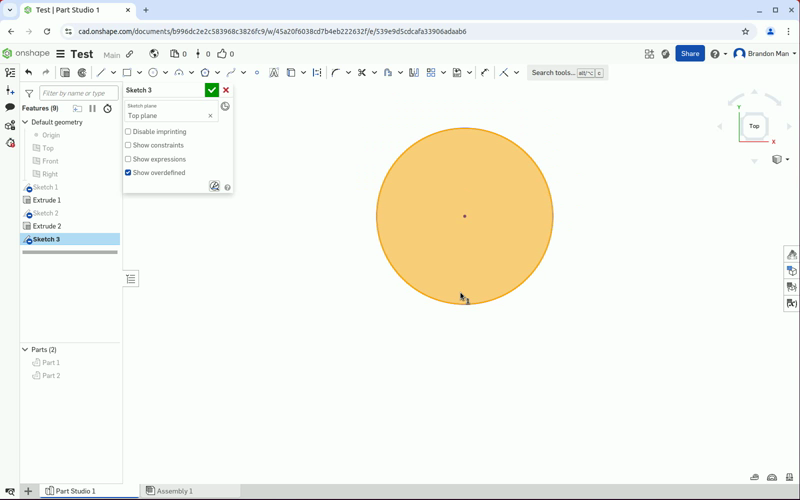
scroll(-6)
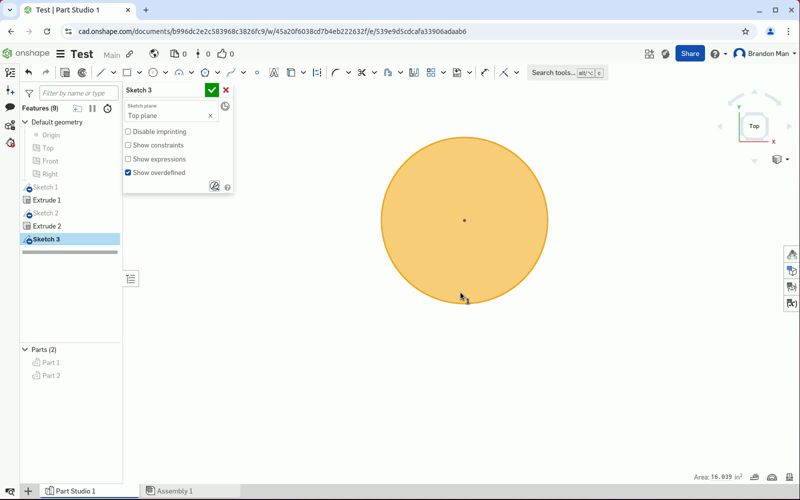
scroll(-6)
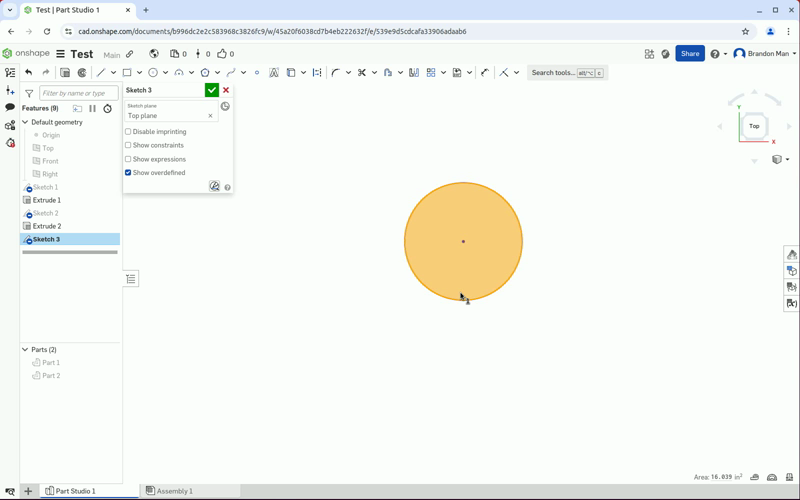
scroll(-6)
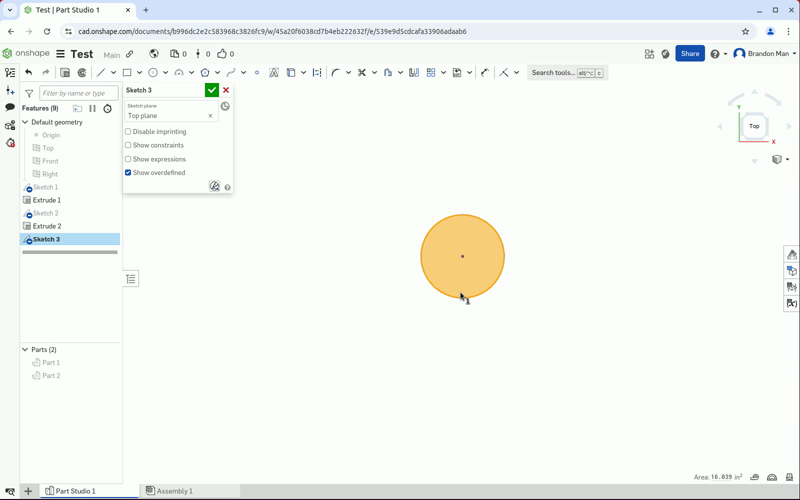
scroll(-6)
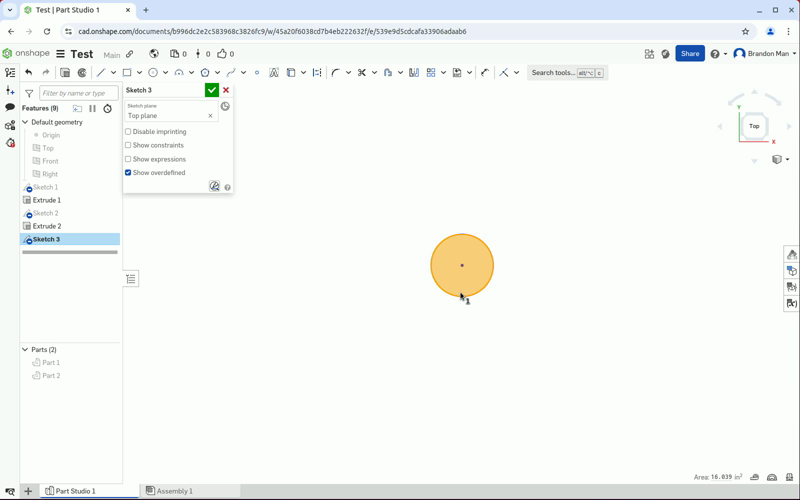
scroll(-6)
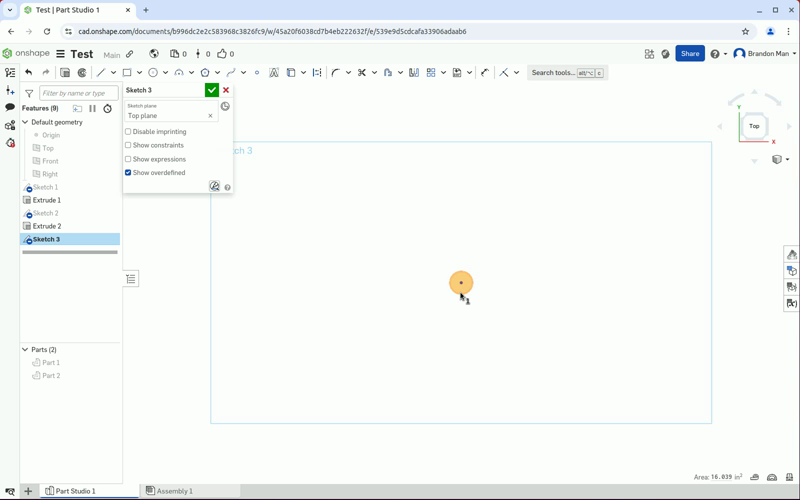
mouse_move(73, 352)
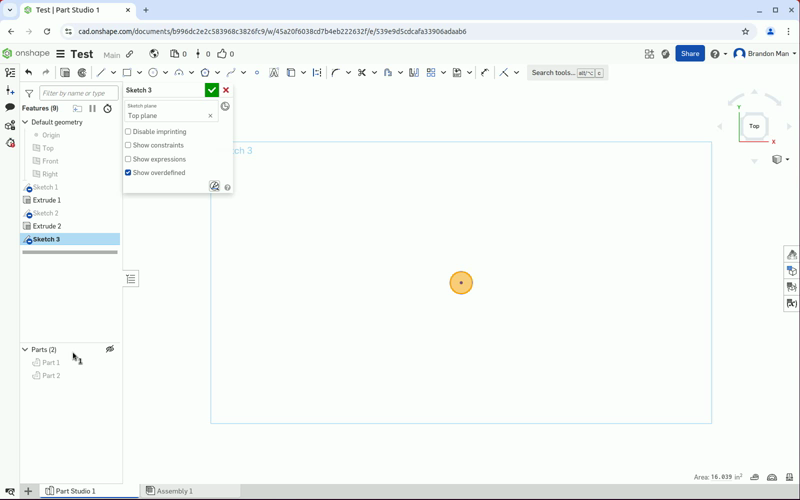
key(shift+y)
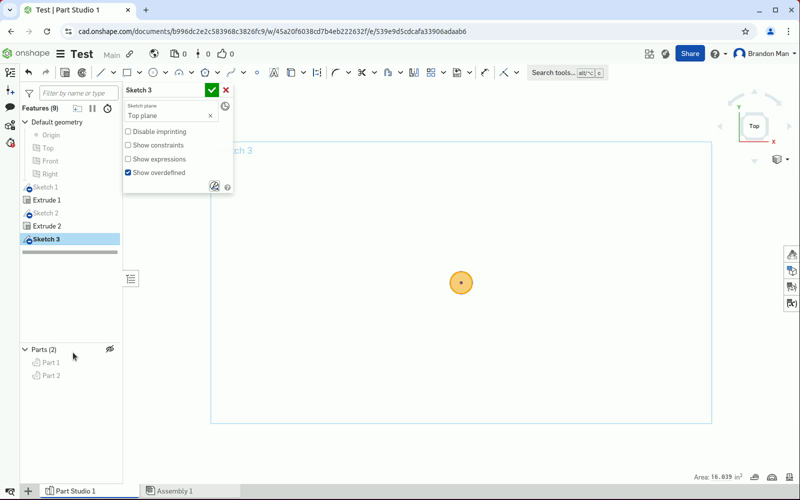
key(shift+e)
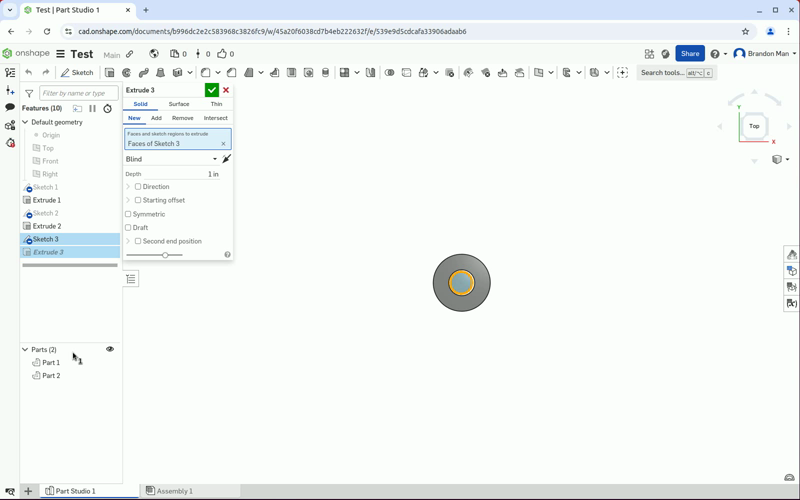
mouse_move(143, 106)
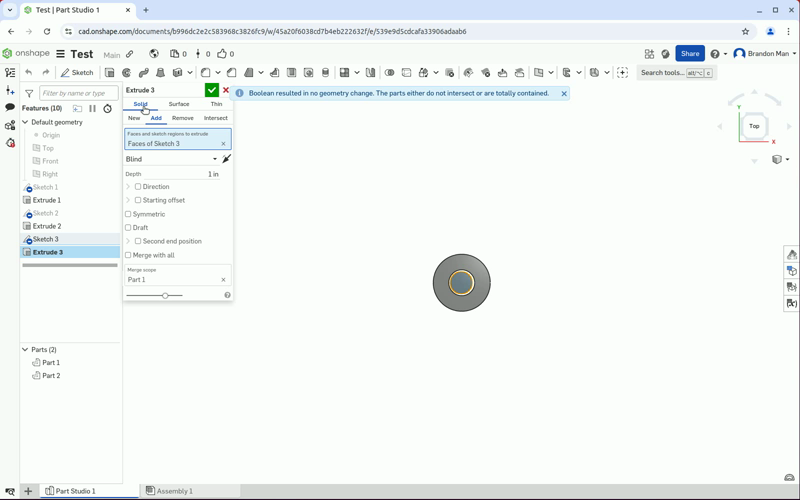
click(143, 106)
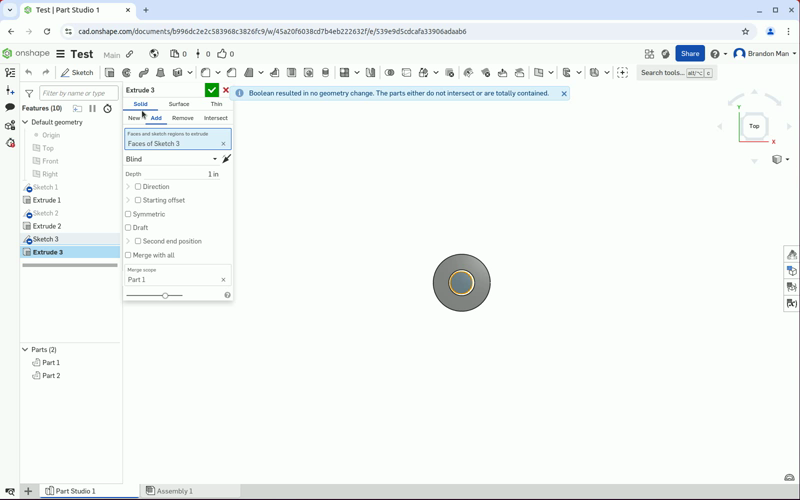
mouse_move(137, 120)
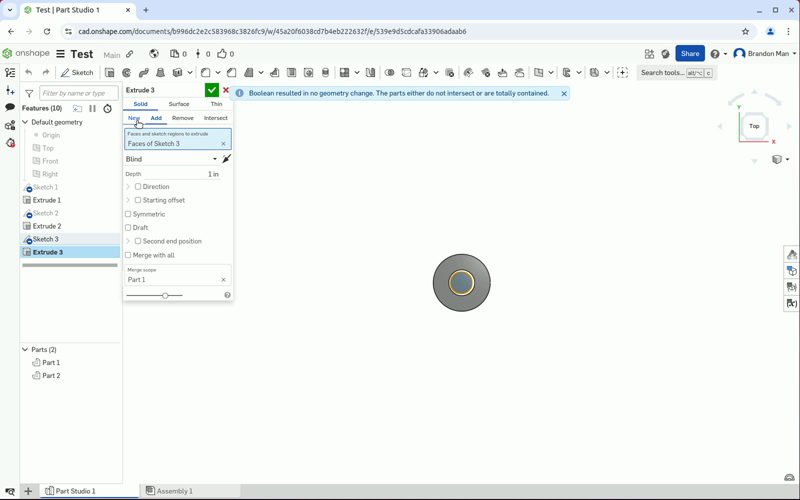
click(137, 120)
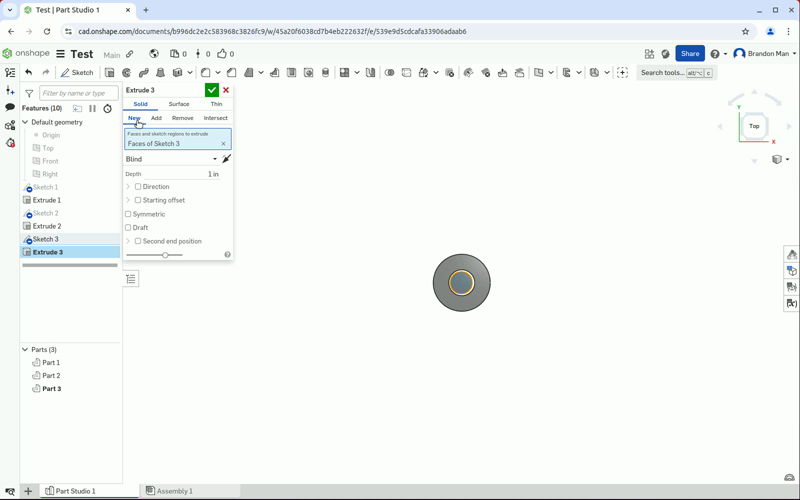
key(tab, 4)
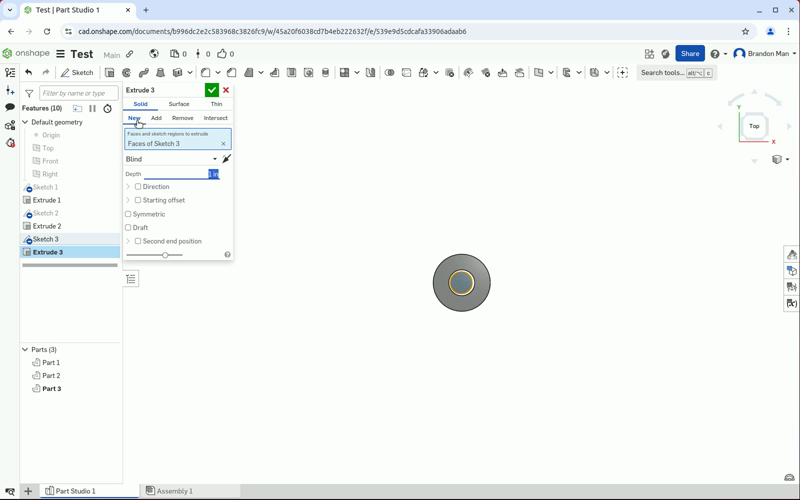
text(-1.685)
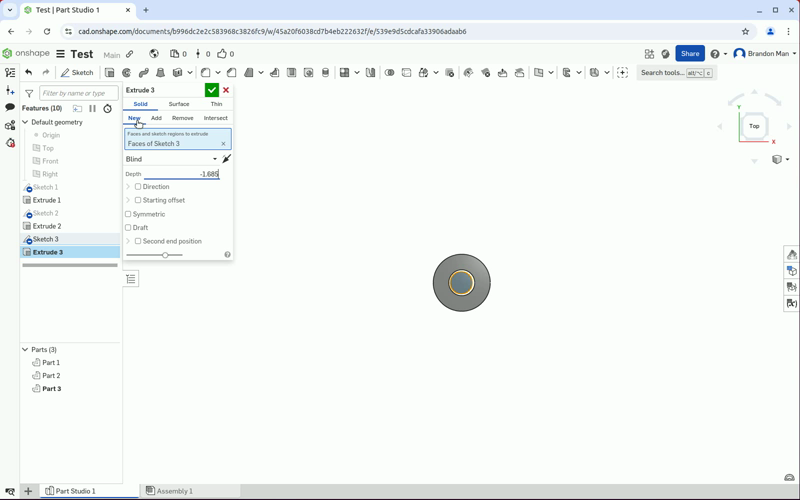
key(enter)
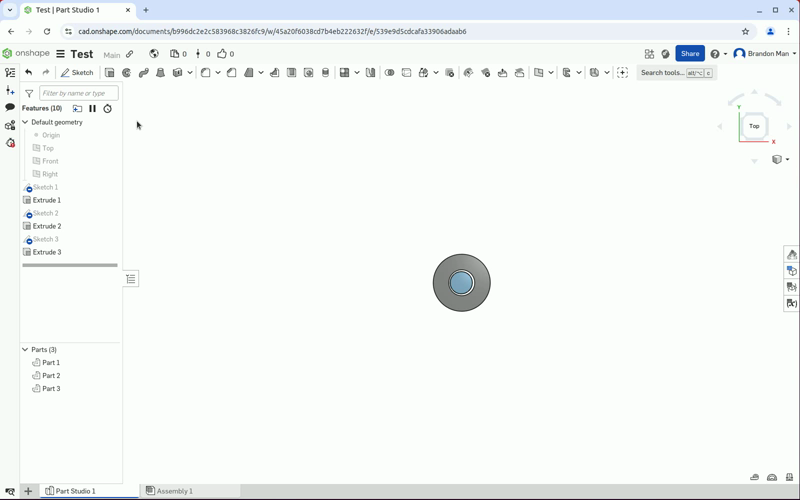
key(shift+h)
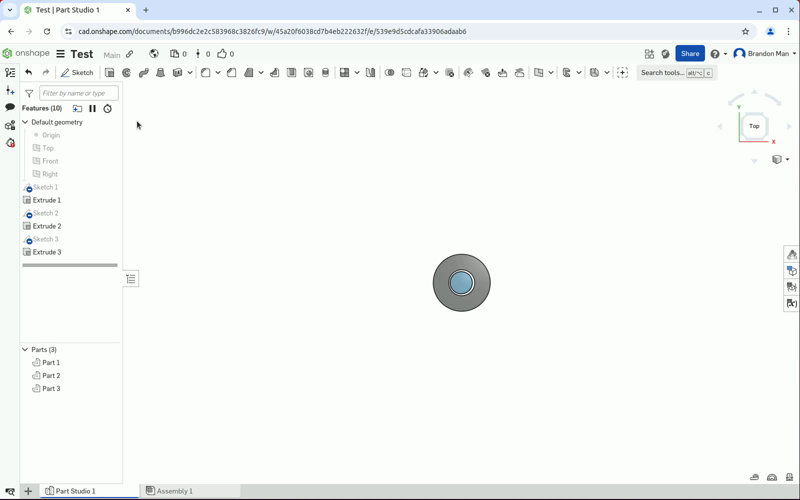
key(shift+h)
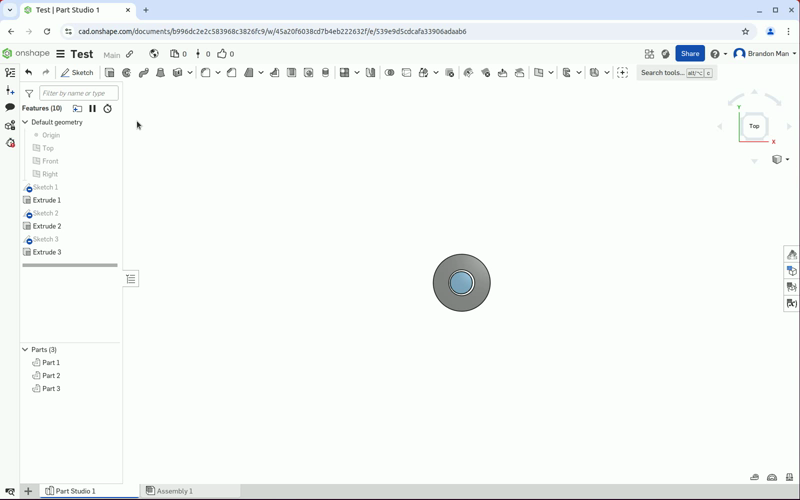
mouse_move(73, 189)
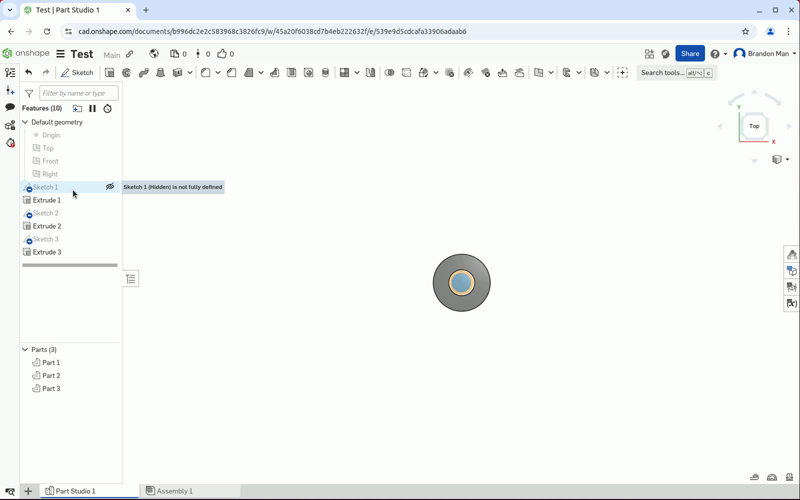
click(73, 189)
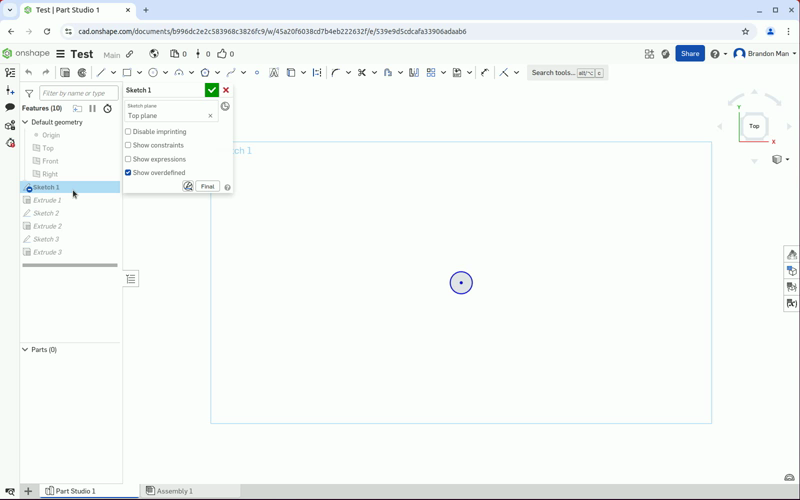
mouse_move(229, 92)
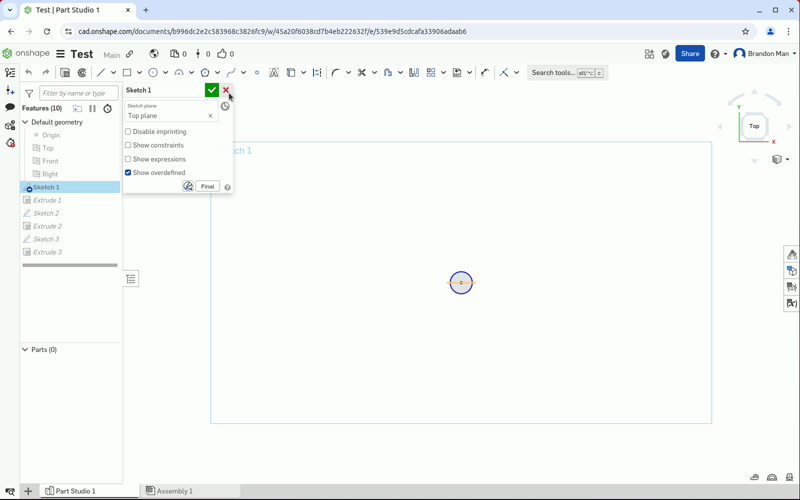
click(229, 92)
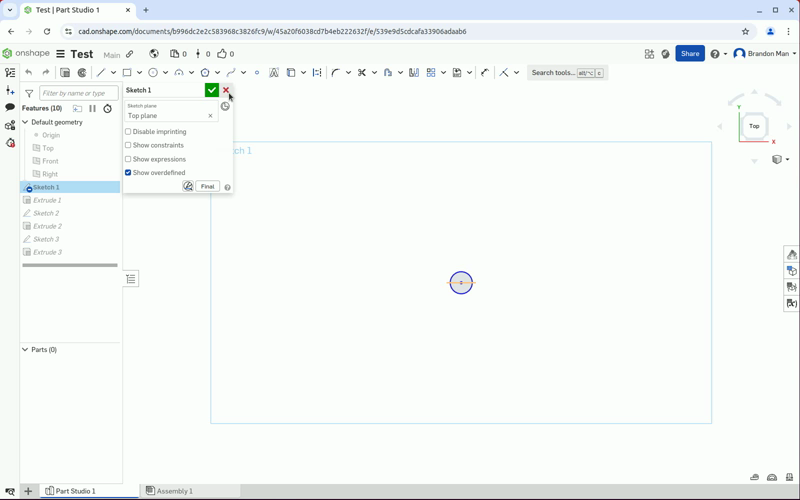
key(shift+s)
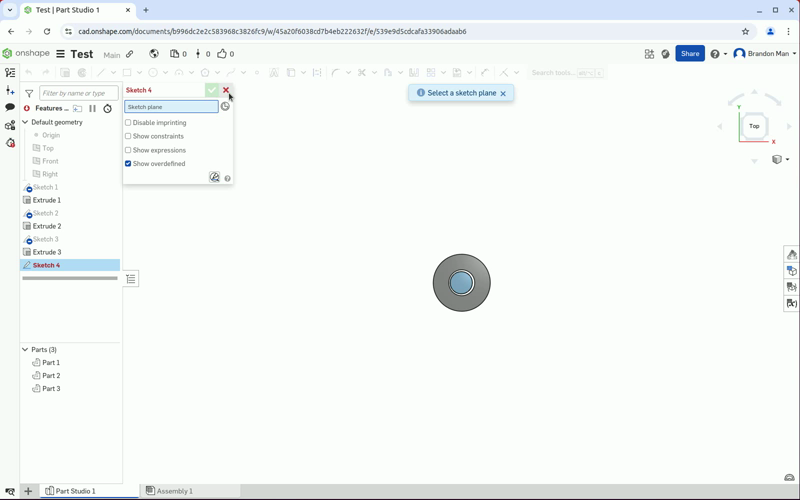
mouse_move(73, 150)
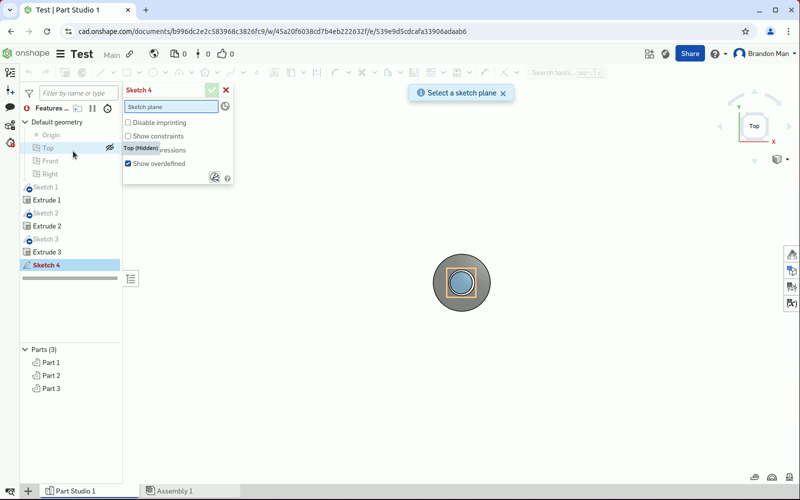
click(73, 150)
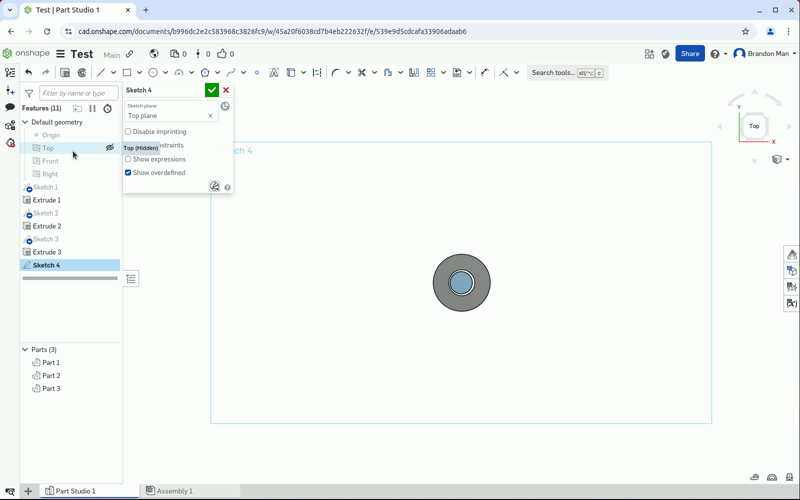
mouse_move(73, 352)
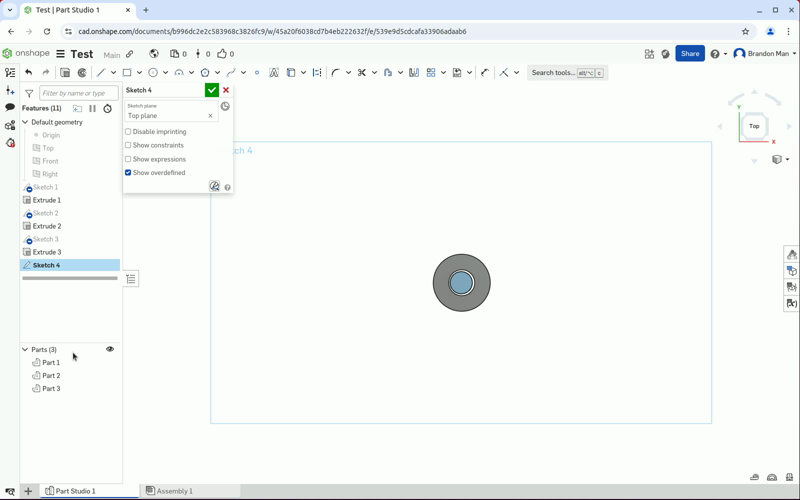
key(y)
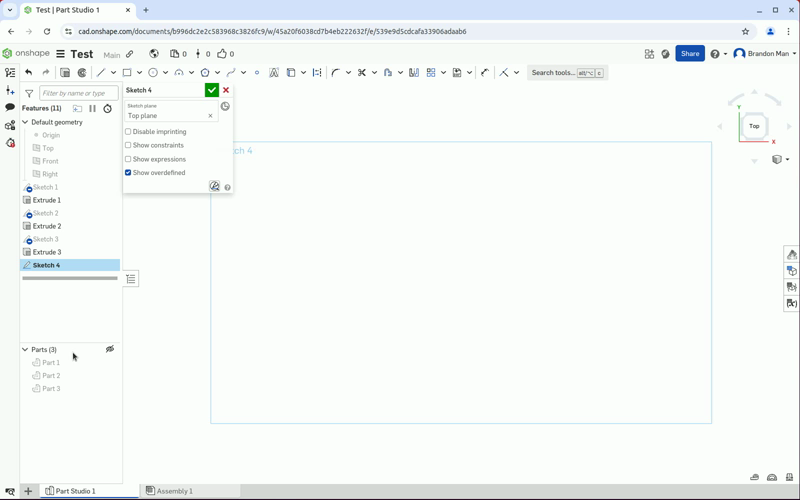
key(c)
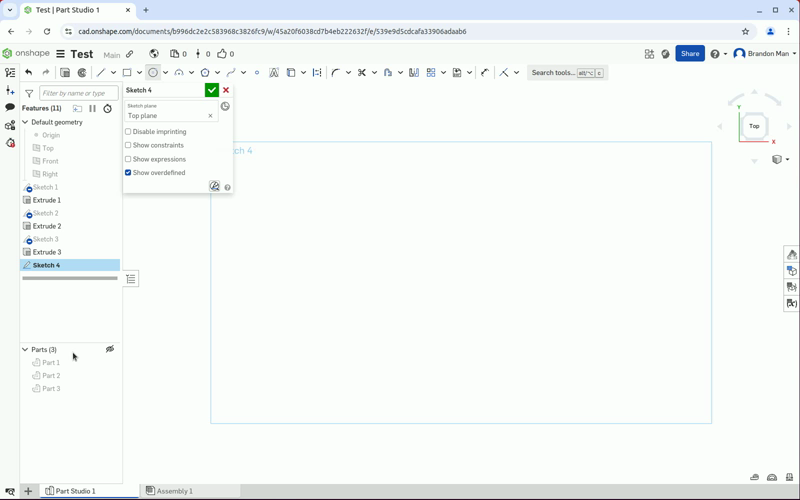
key_down(shift)
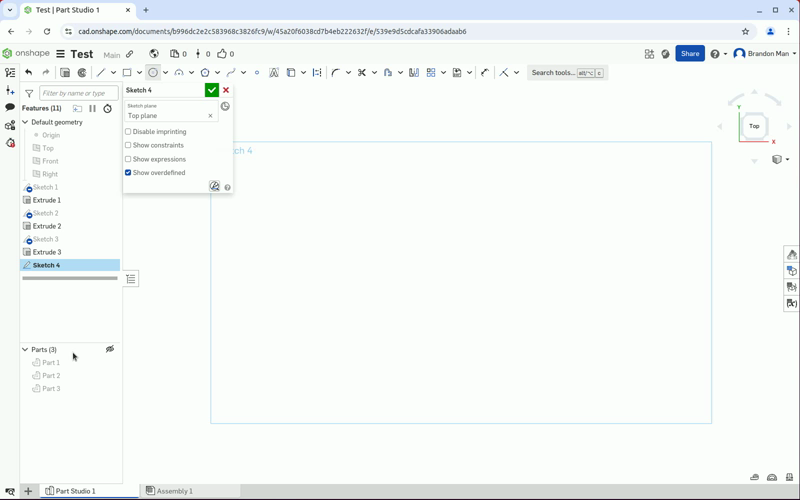
mouse_move(461, 282)
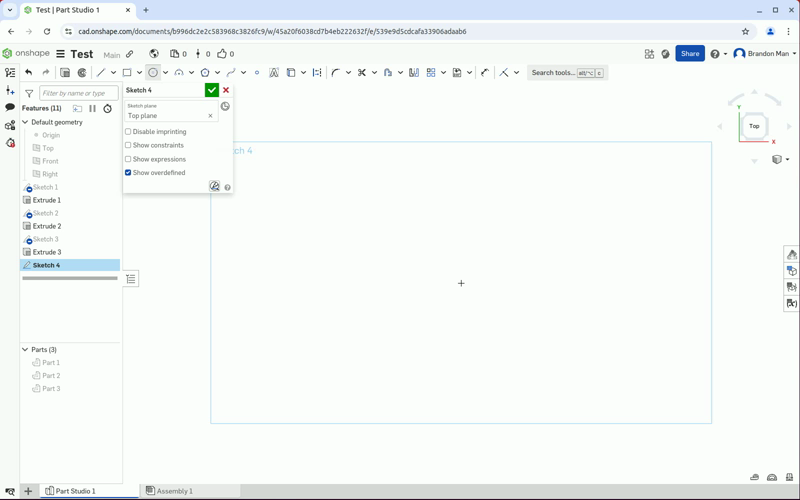
click(461, 282)
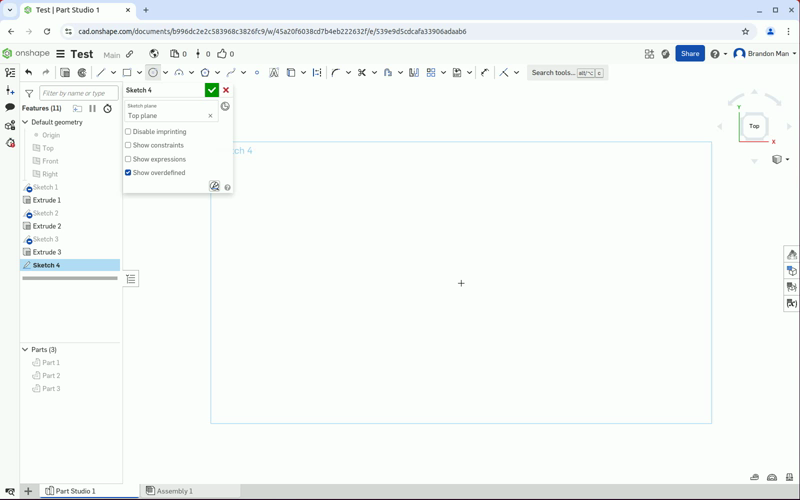
key_up(shift)
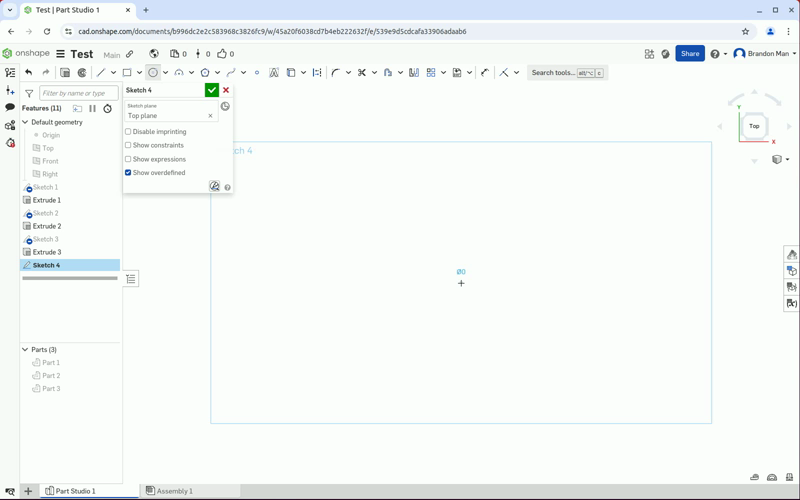
mouse_move(474, 282)
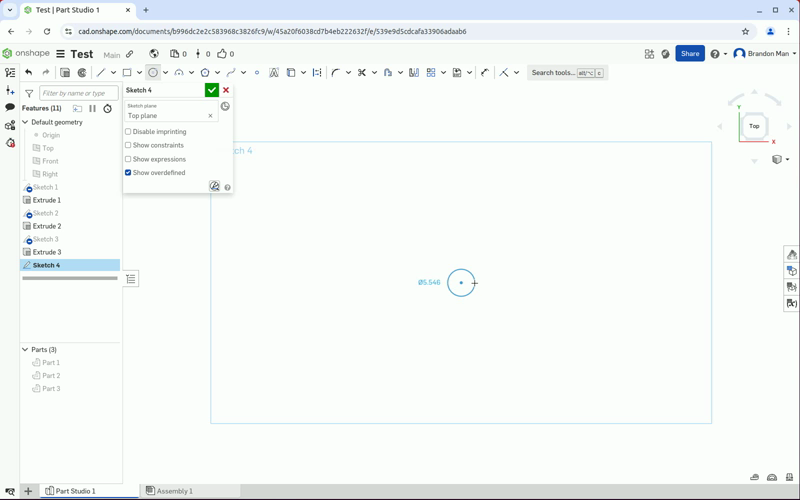
click(474, 282)
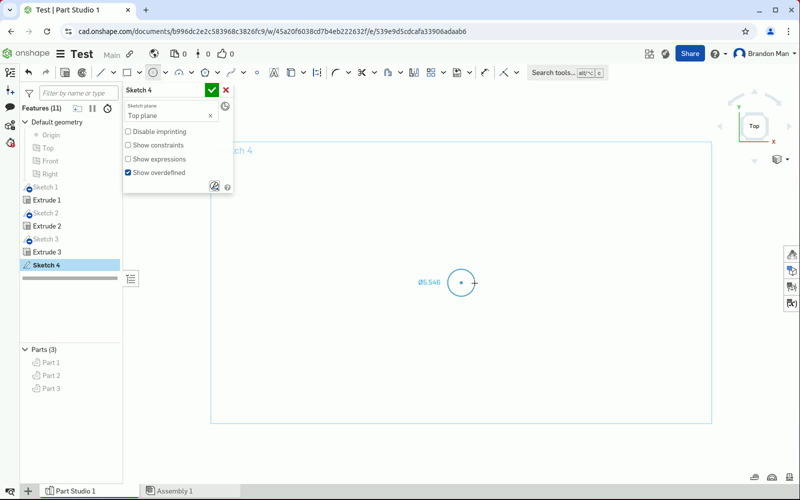
key(esc)
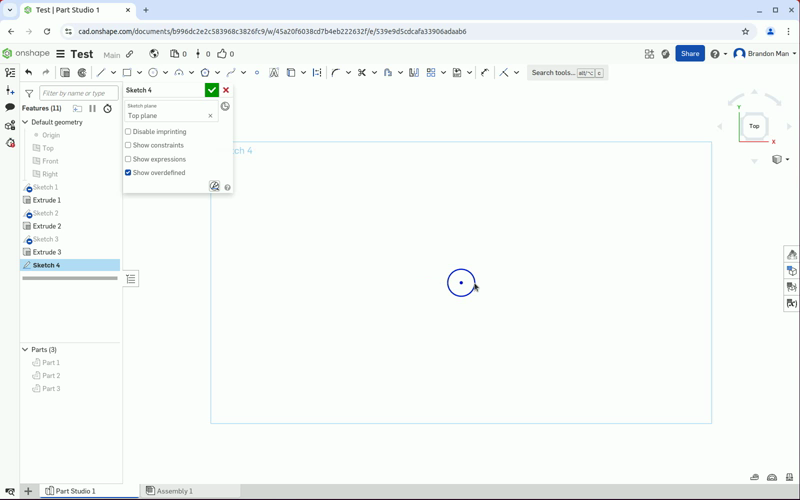
key(c)
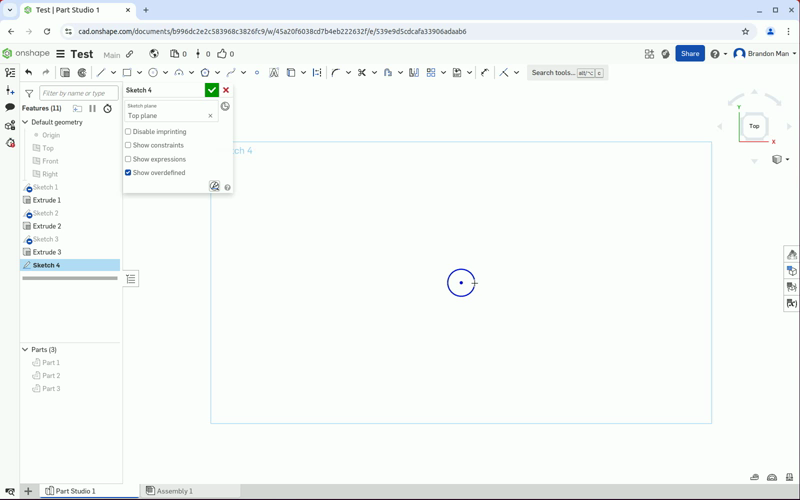
key_down(shift)
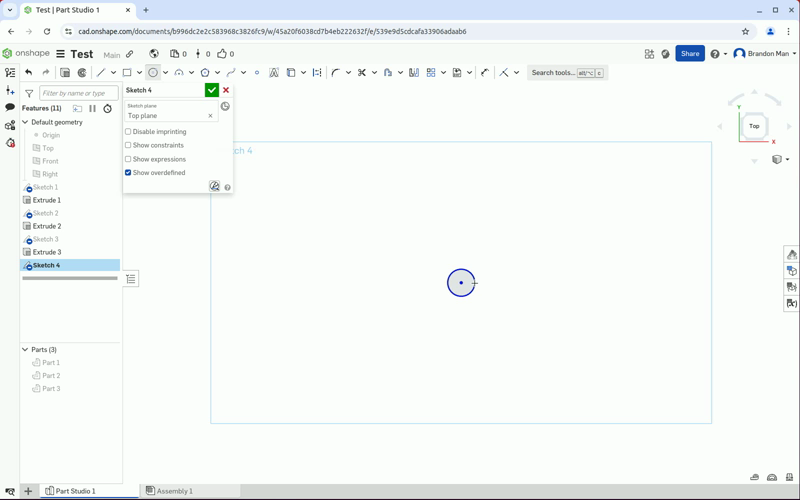
mouse_move(461, 282)
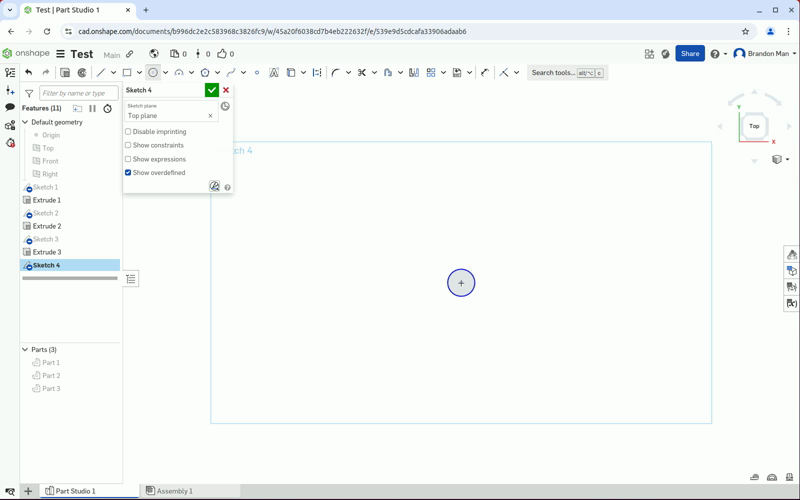
click(461, 282)
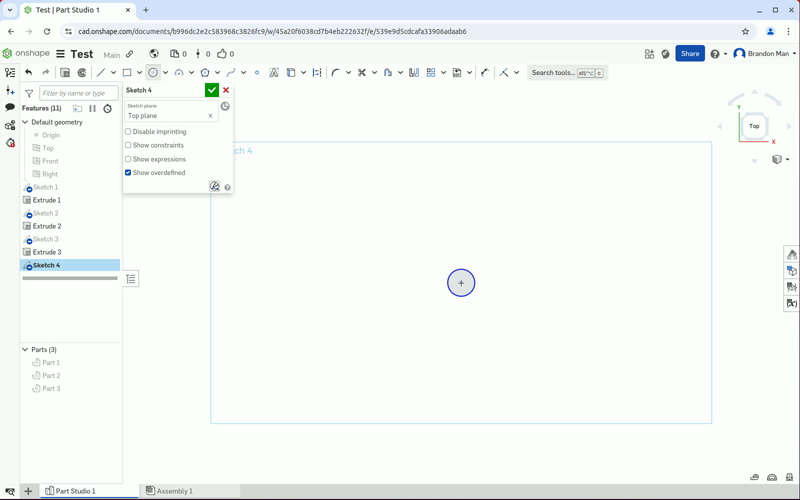
key_up(shift)
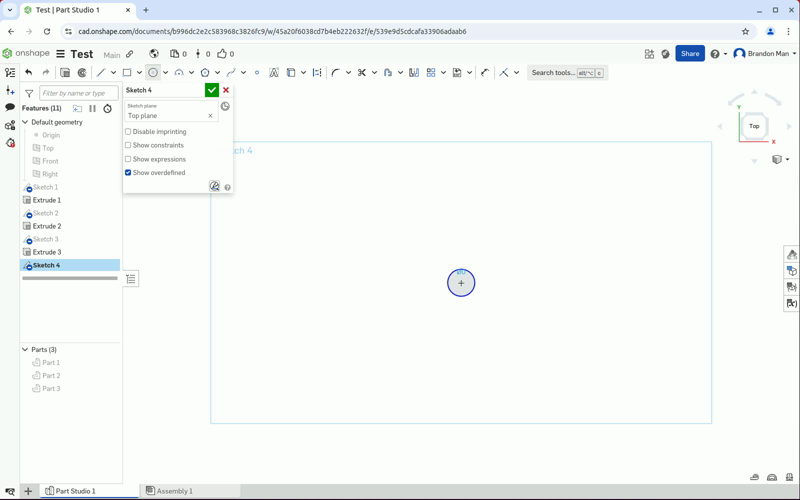
mouse_move(472, 282)
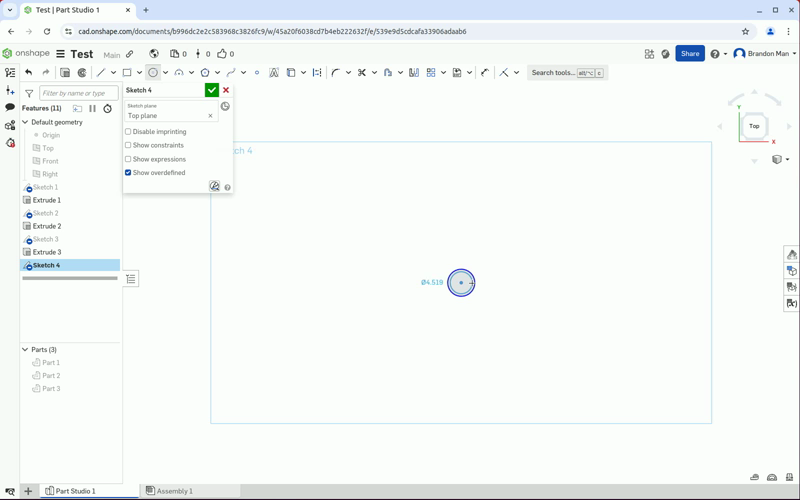
scroll(6)
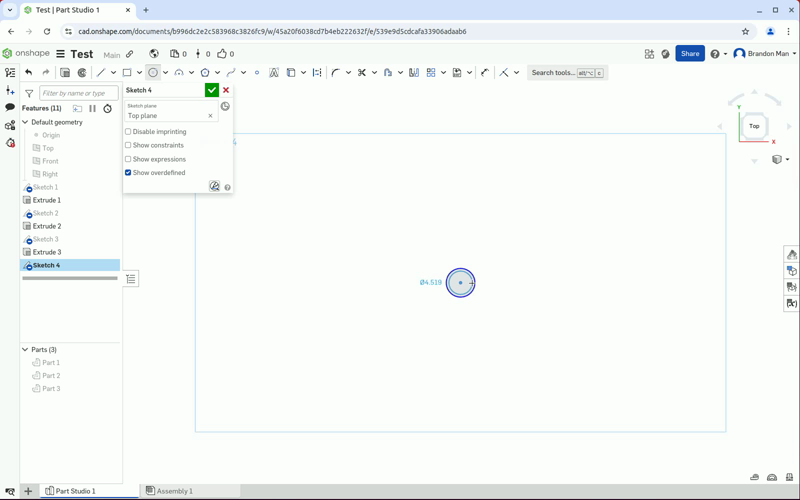
scroll(6)
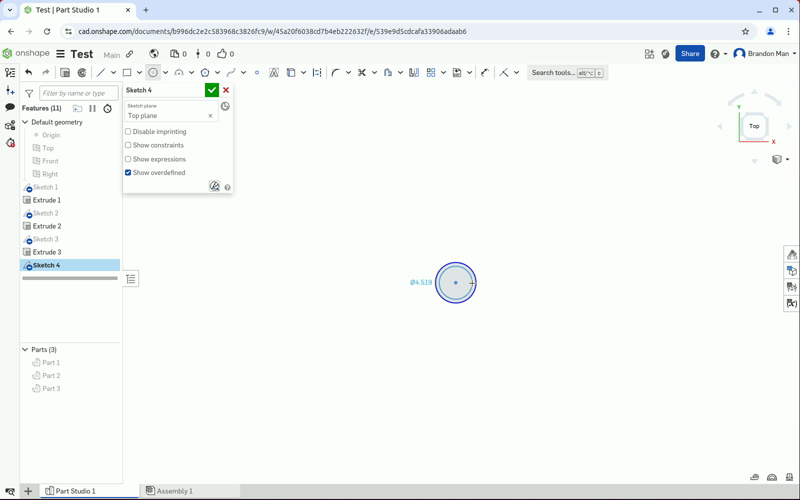
scroll(6)
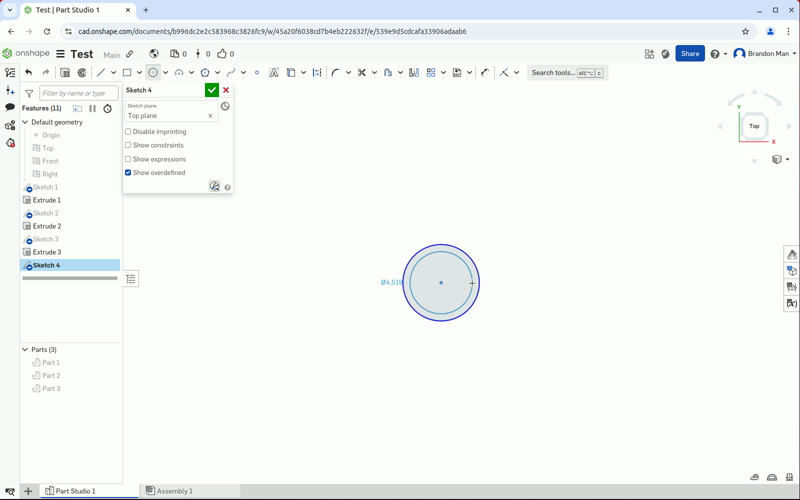
scroll(6)
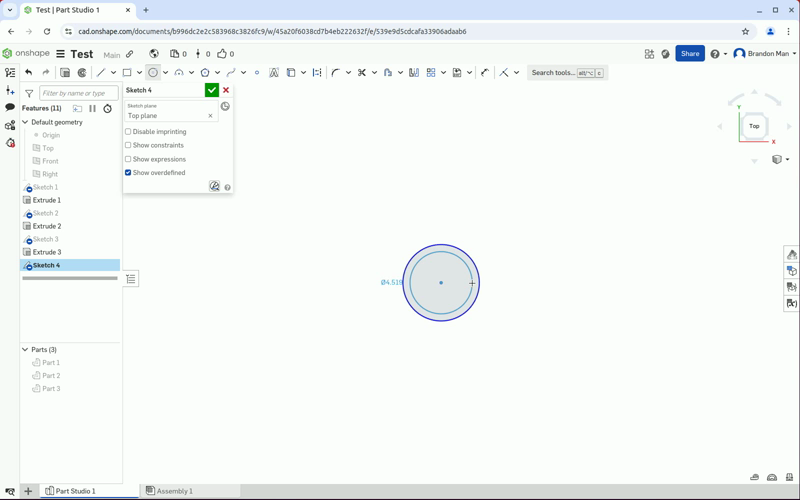
scroll(6)
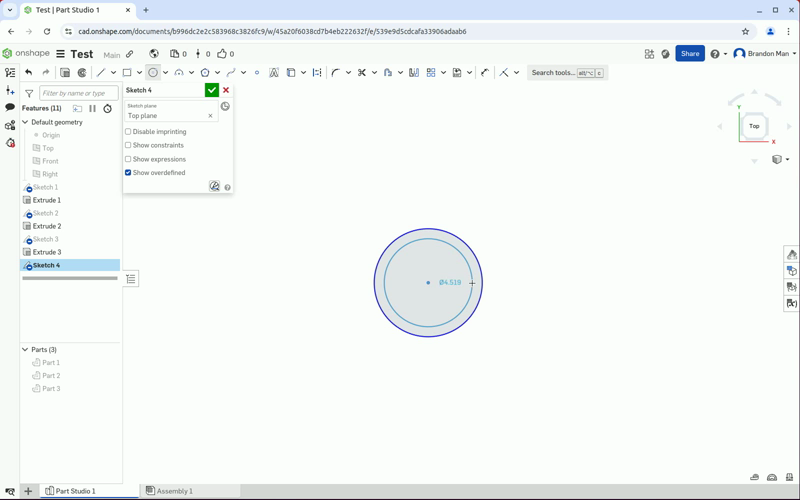
scroll(6)
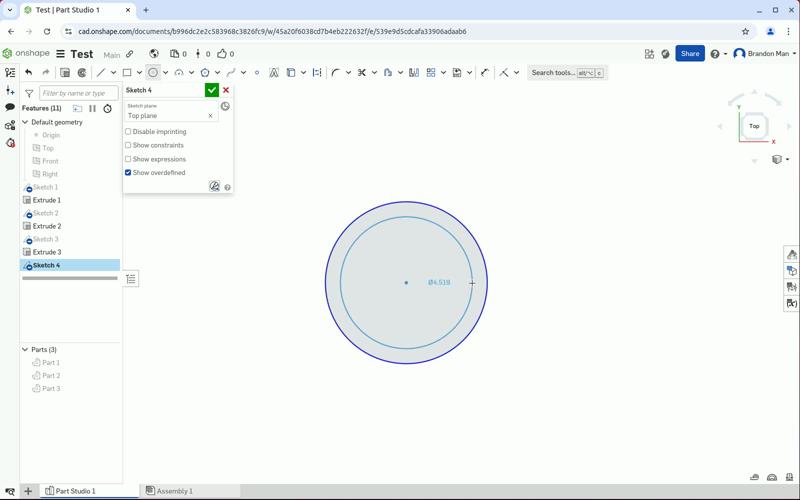
scroll(6)
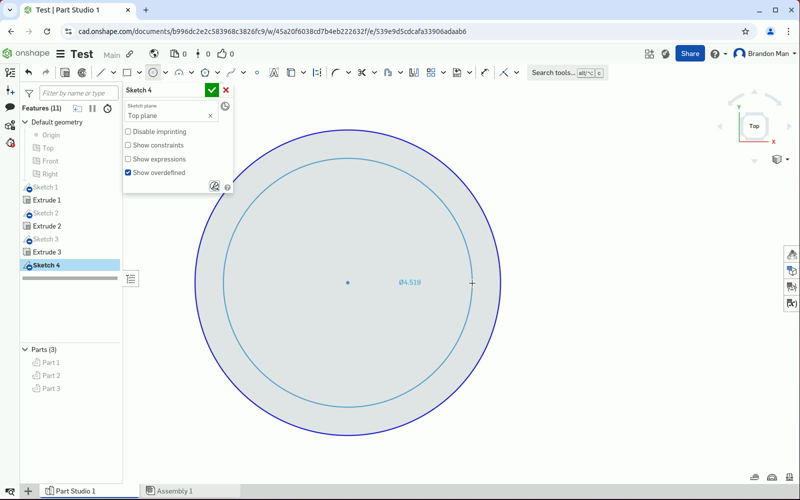
click(472, 282)
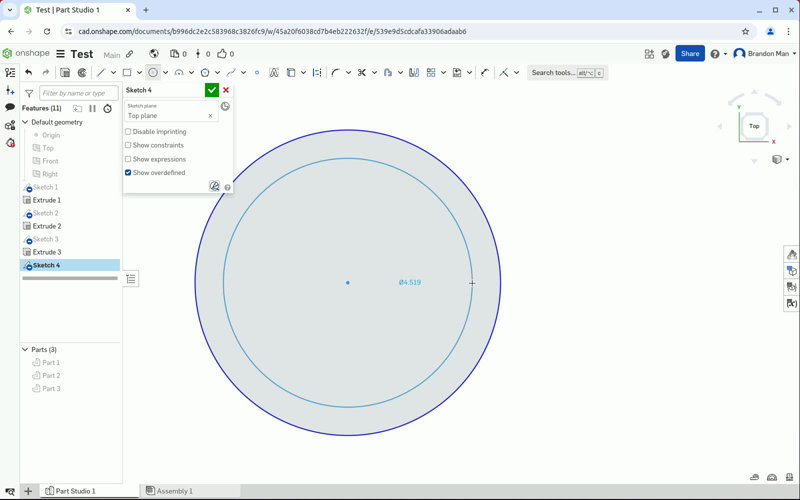
scroll(-6)
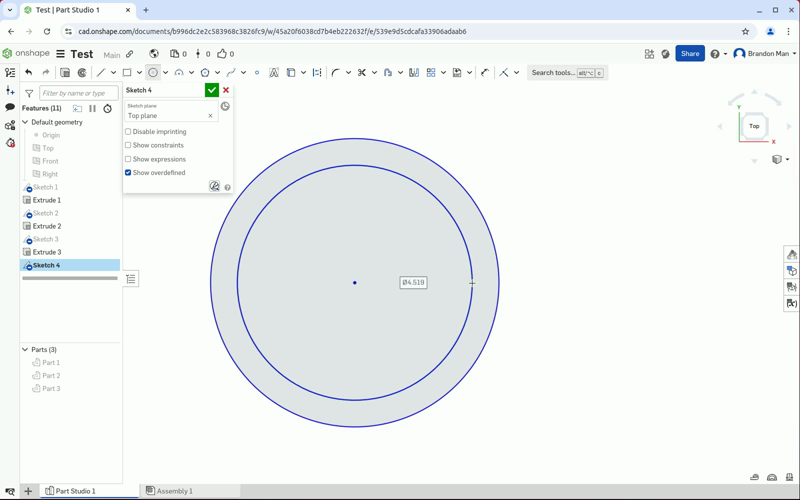
scroll(-6)
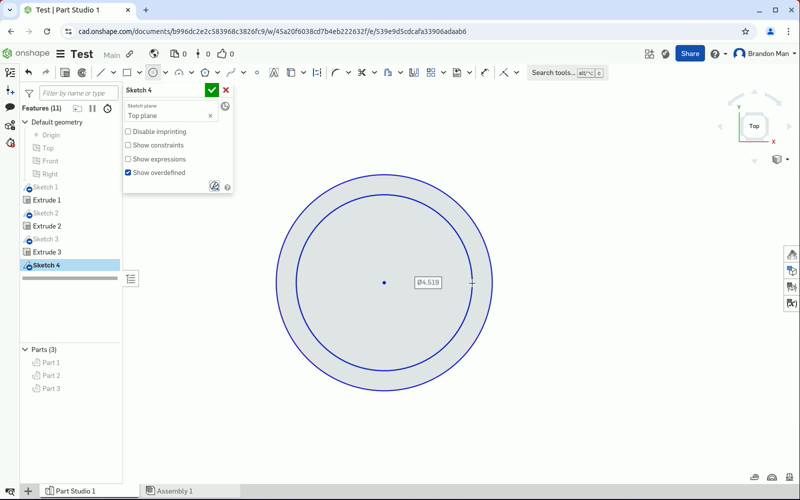
scroll(-6)
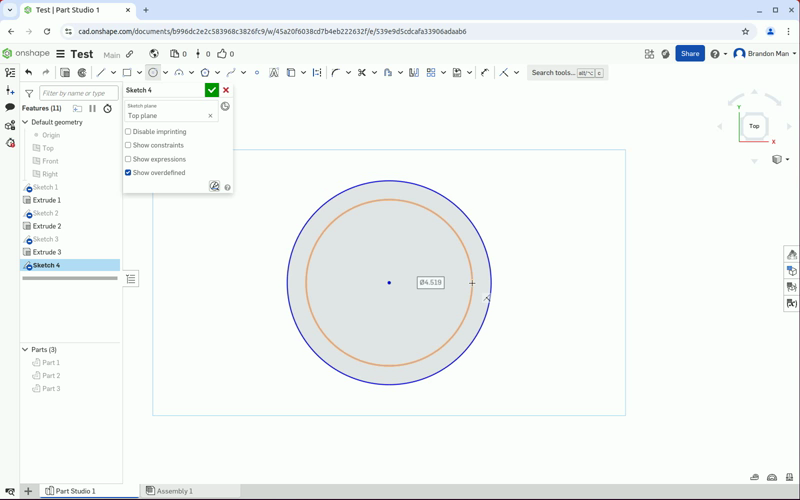
scroll(-6)
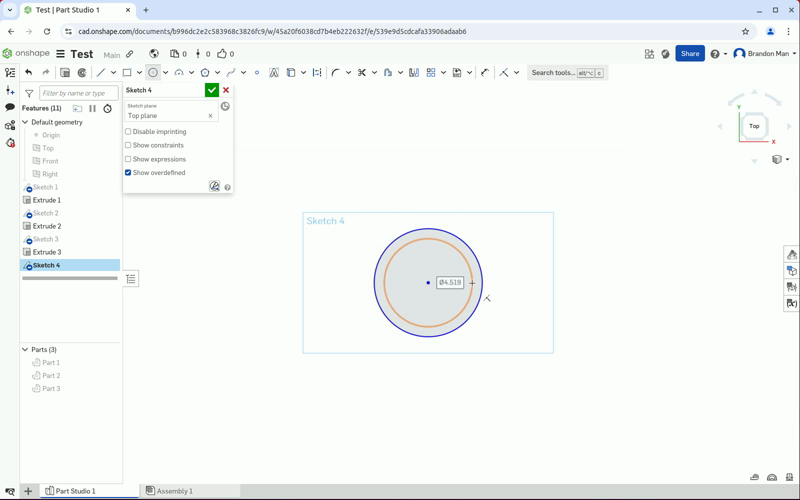
scroll(-6)
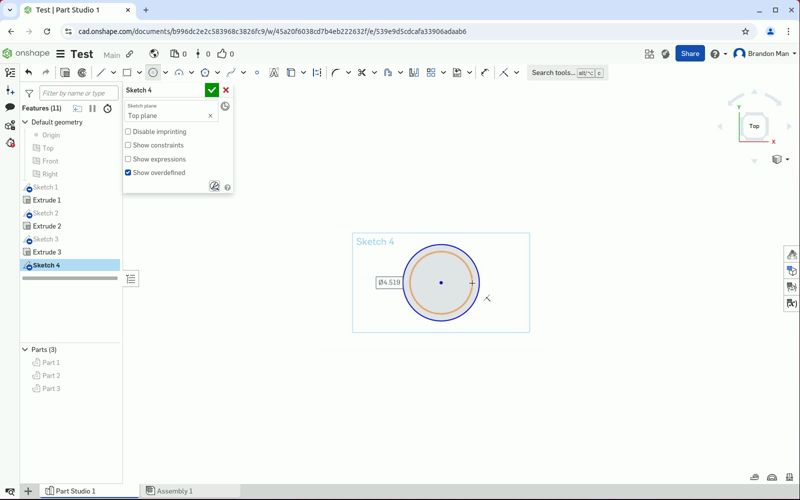
scroll(-6)
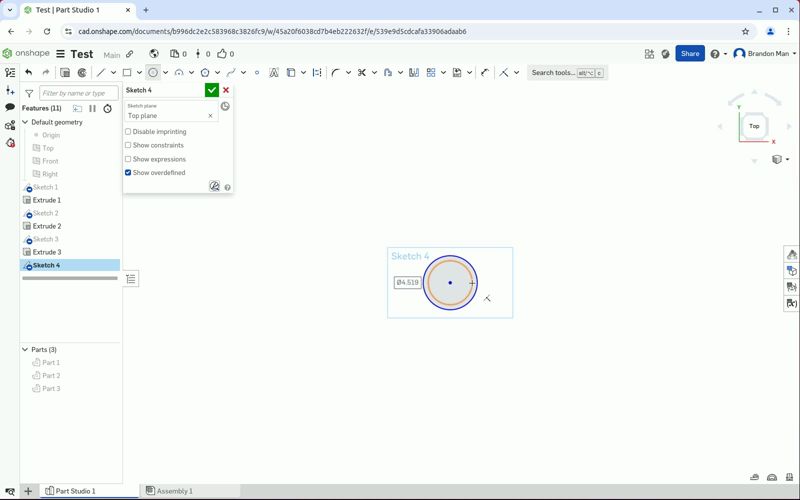
scroll(-6)
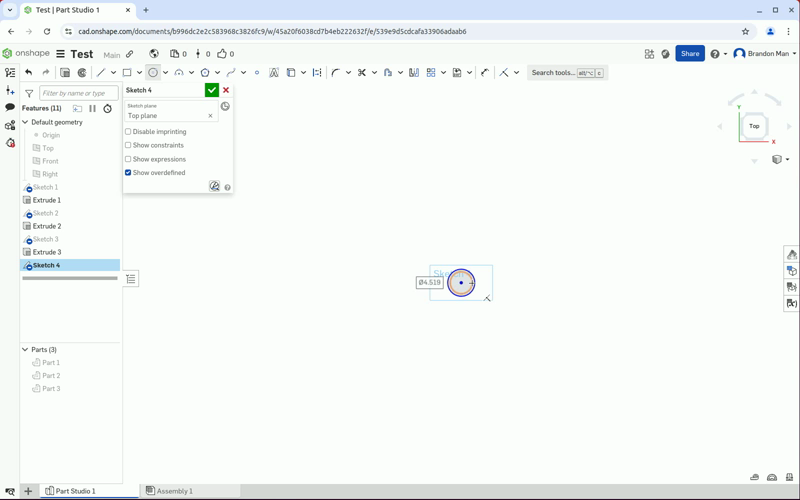
key(esc)
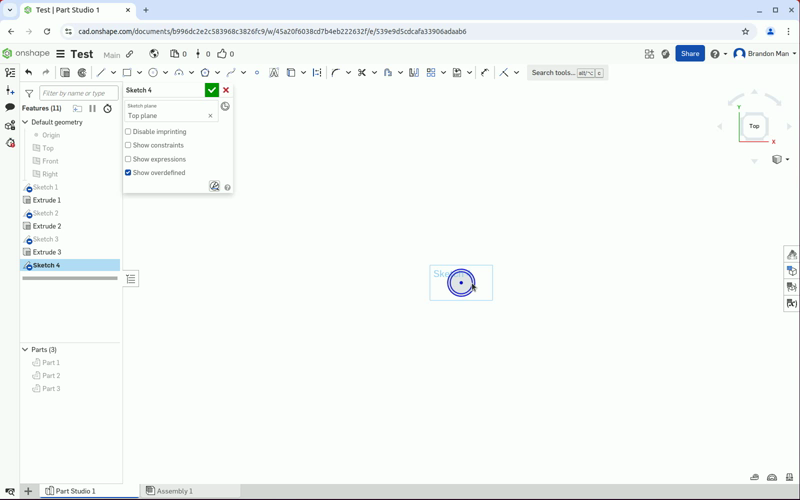
mouse_move(473, 278)
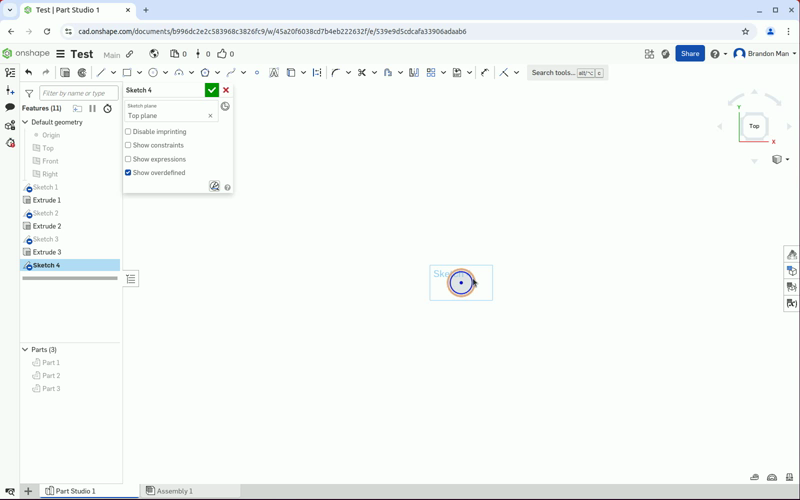
scroll(6)
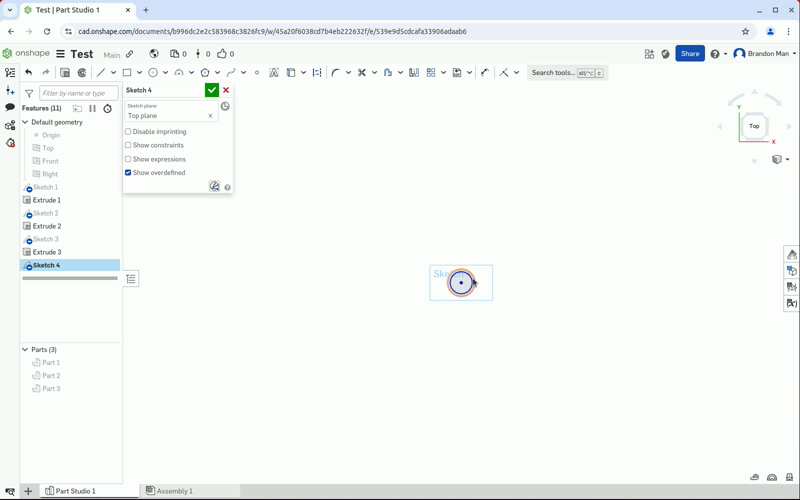
scroll(6)
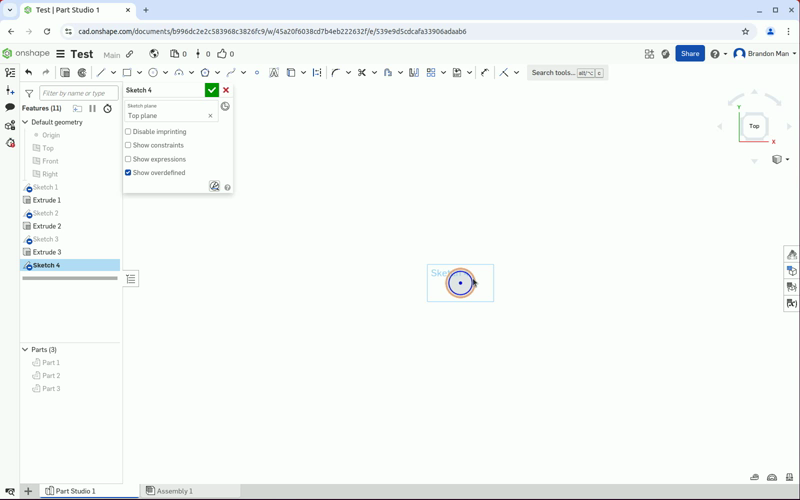
scroll(6)
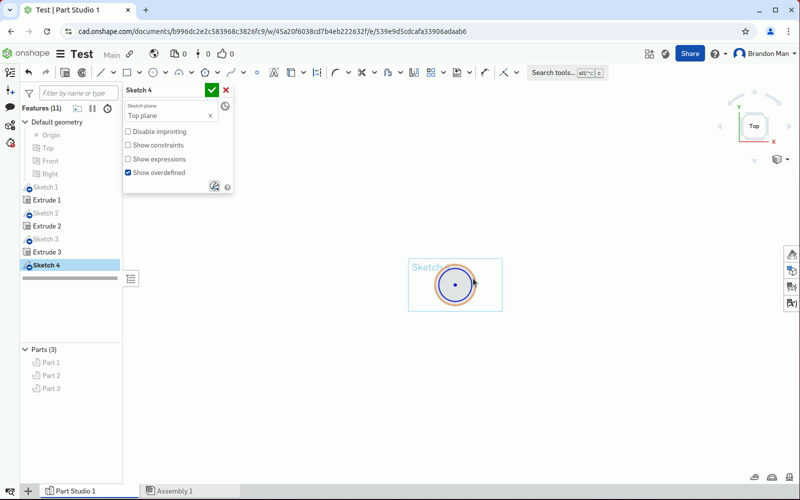
scroll(6)
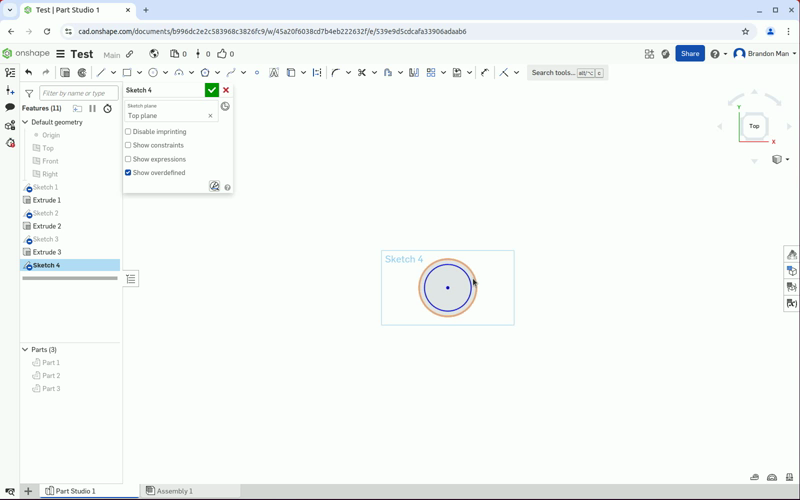
scroll(6)
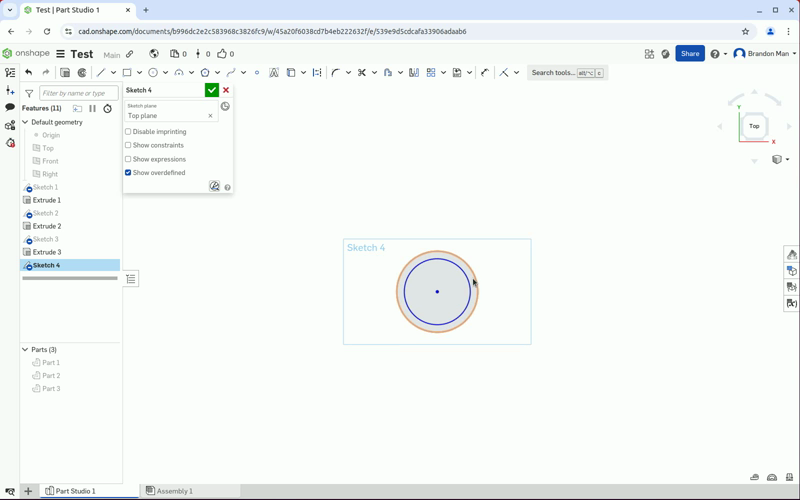
scroll(6)
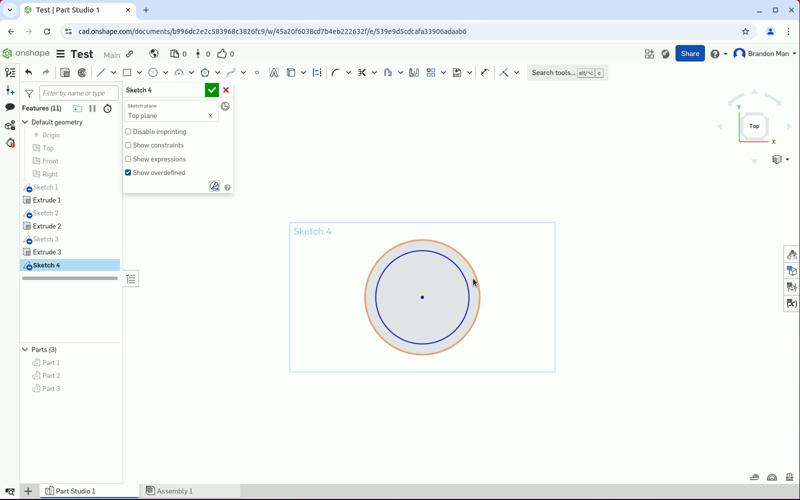
scroll(6)
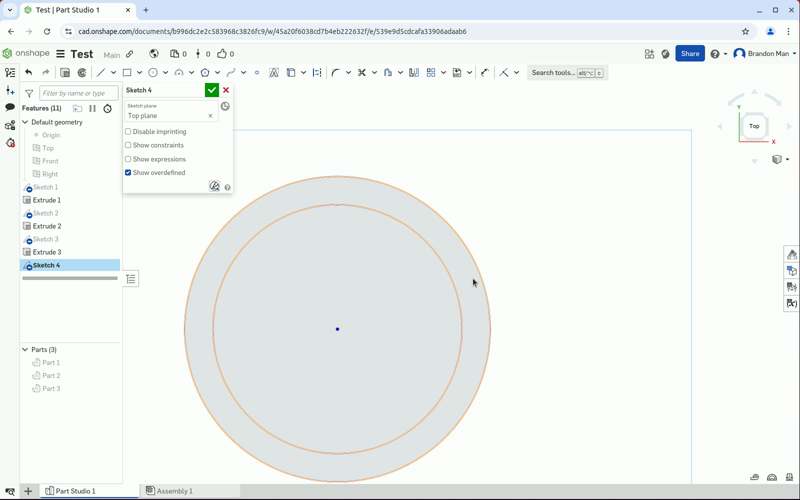
click(473, 278)
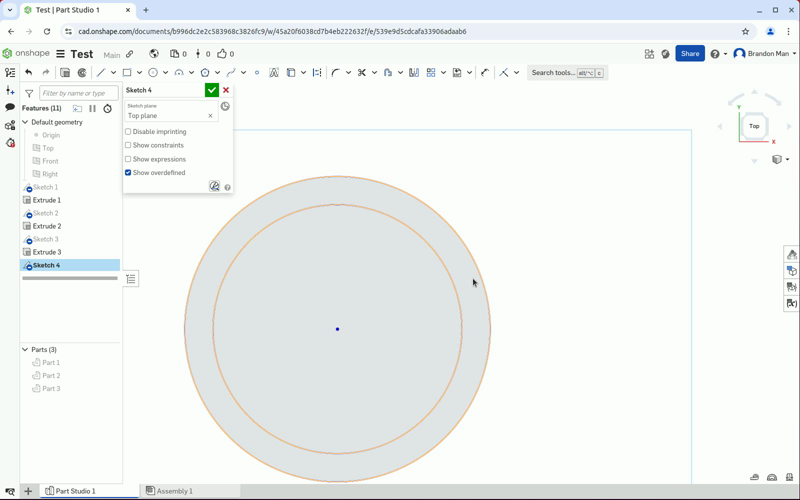
scroll(-6)
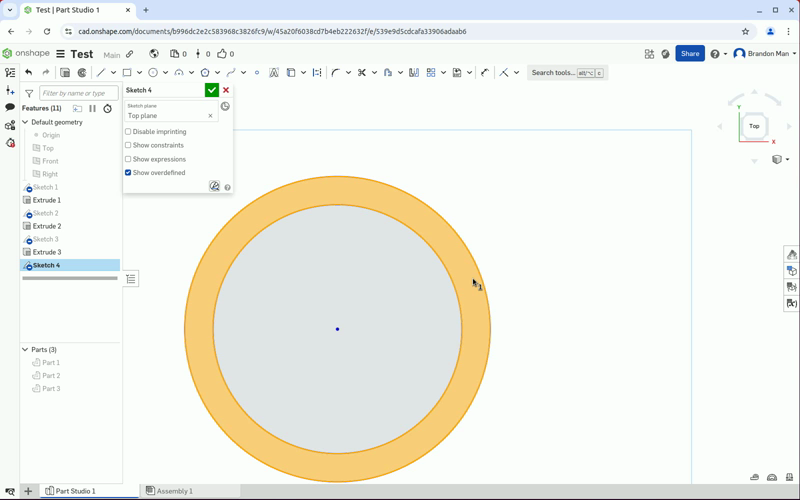
scroll(-6)
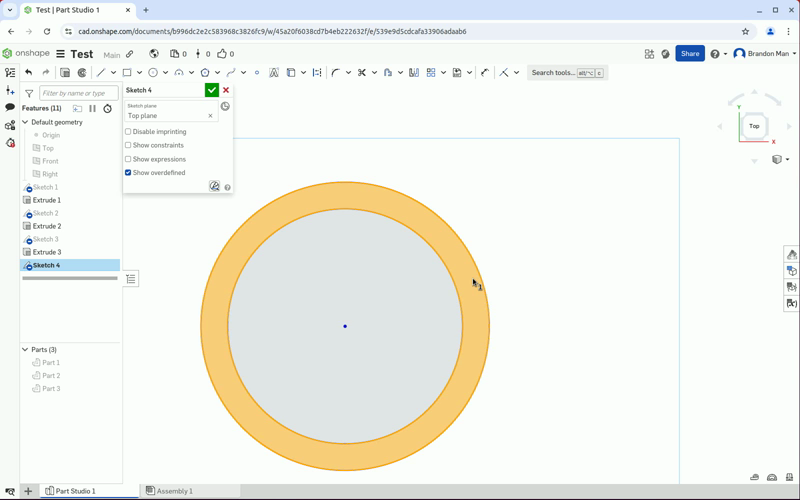
scroll(-6)
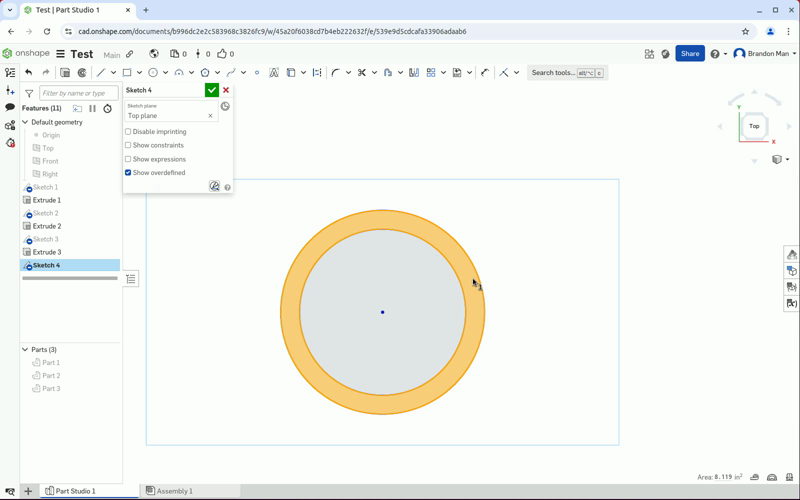
scroll(-6)
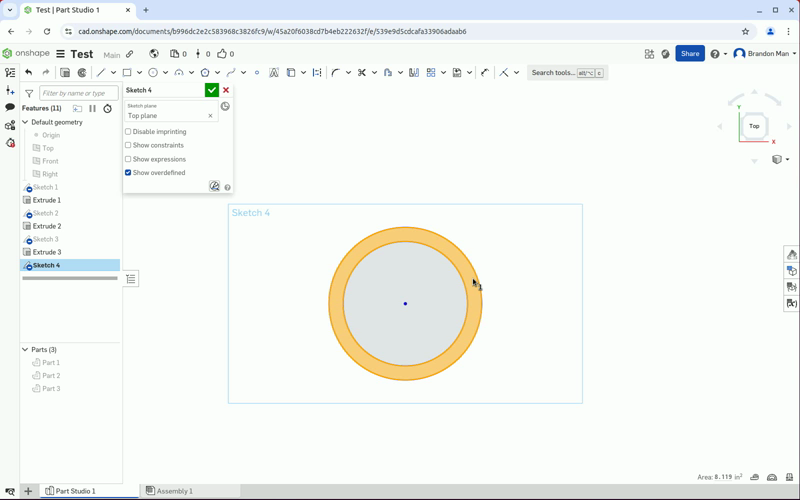
scroll(-6)
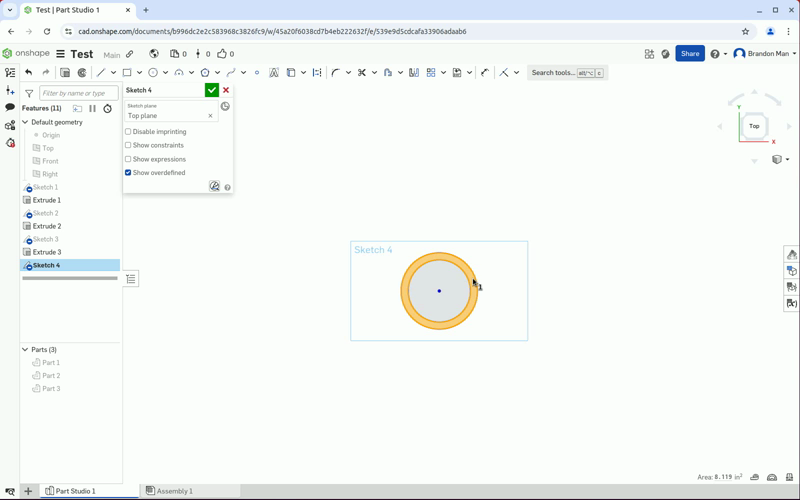
scroll(-6)
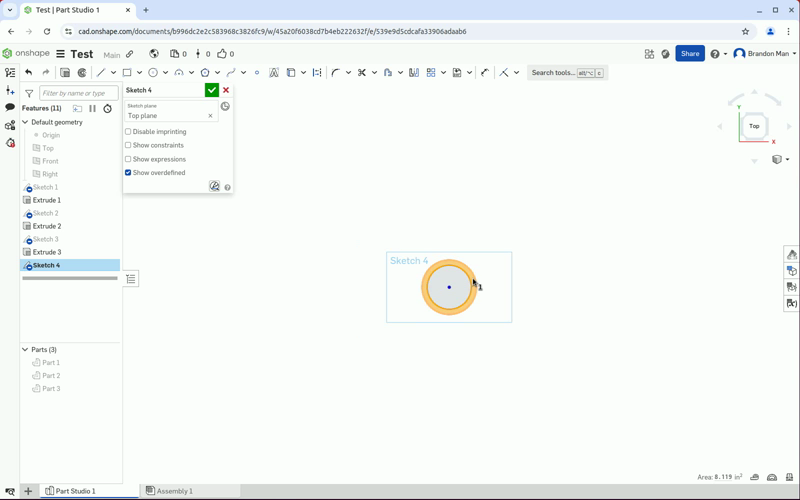
scroll(-6)
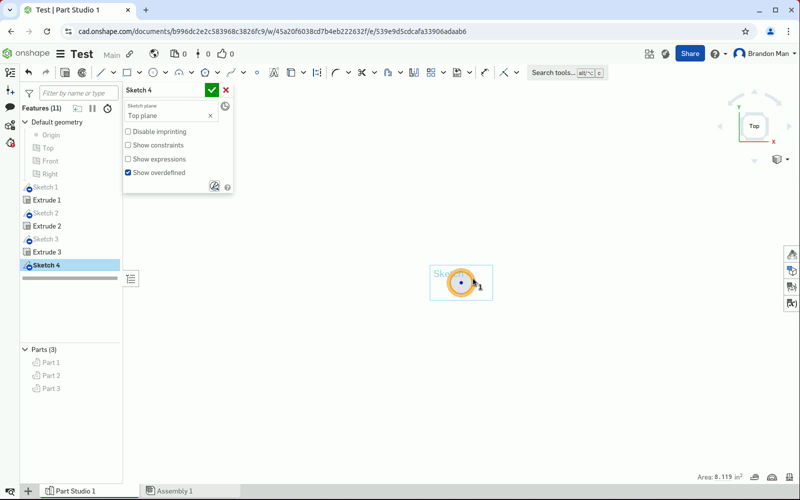
mouse_move(73, 352)
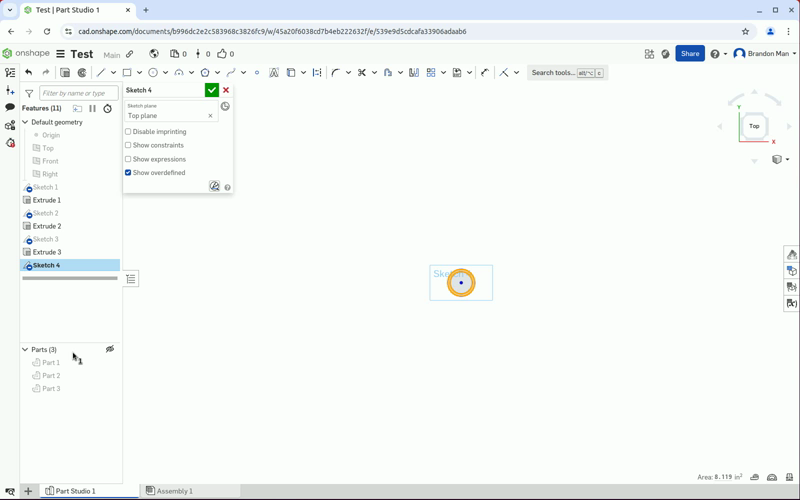
key(shift+y)
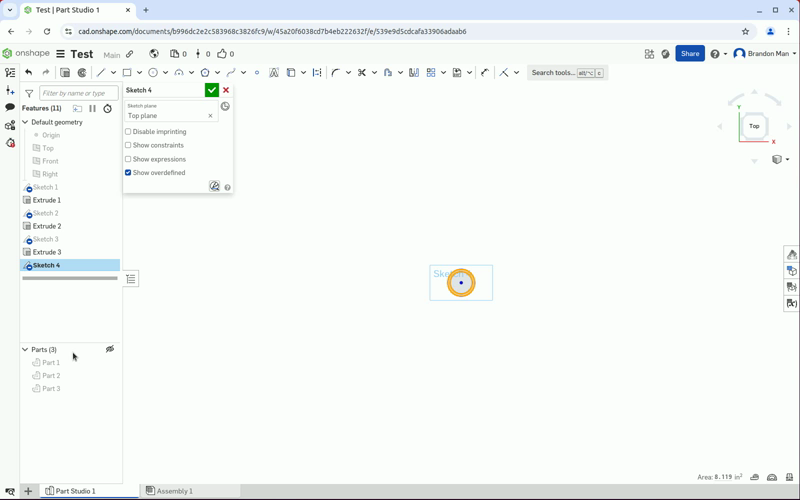
key(shift+e)
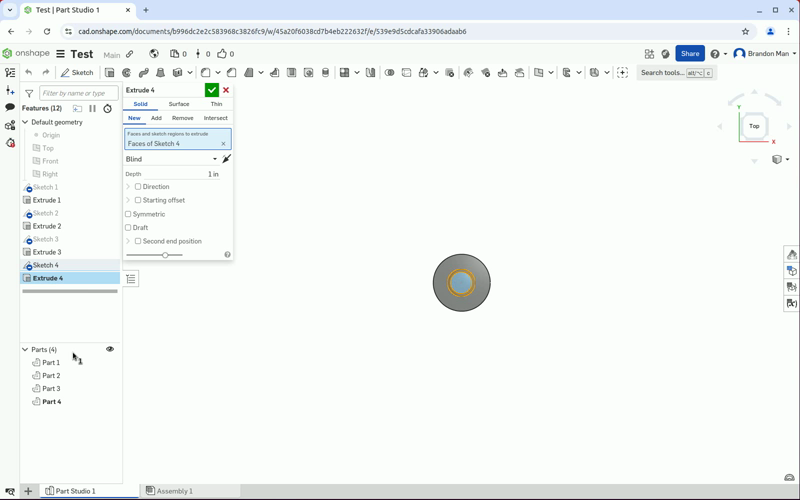
mouse_move(143, 106)
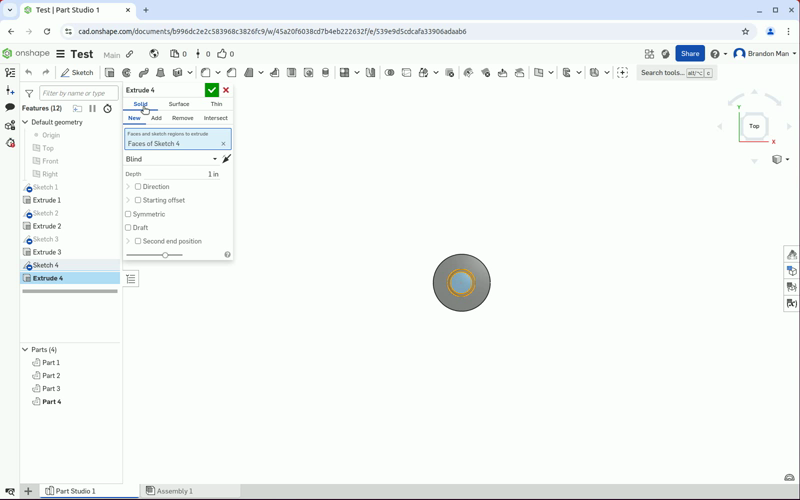
click(143, 106)
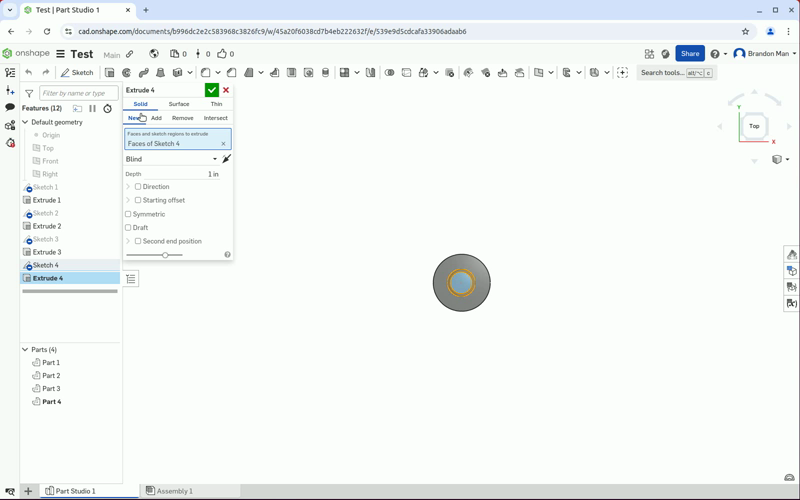
mouse_move(137, 120)
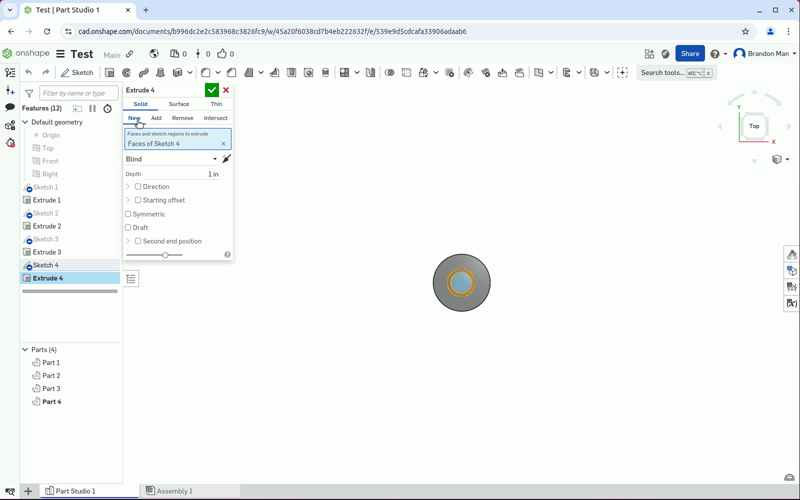
click(137, 120)
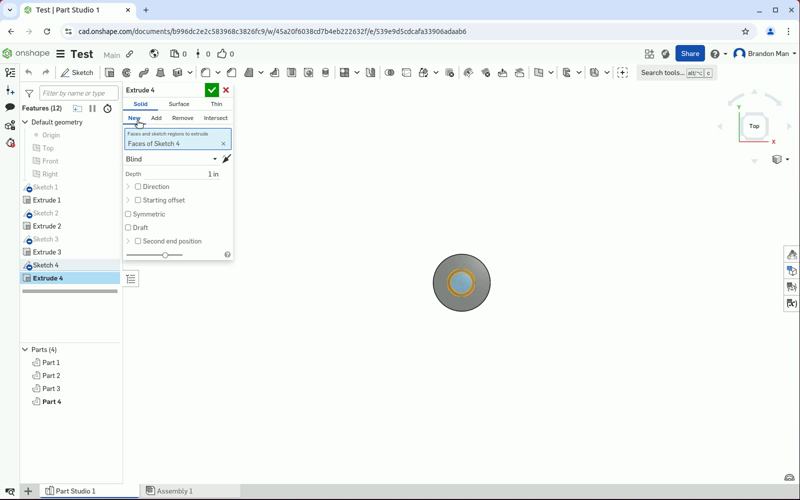
key(tab, 4)
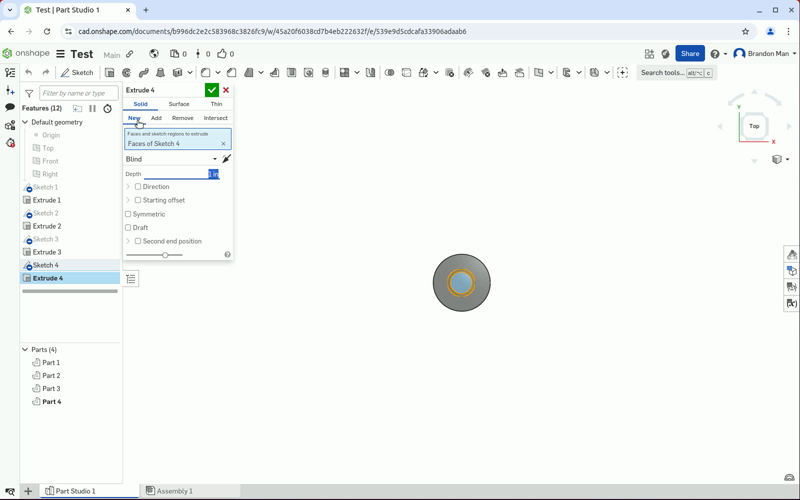
text(-1.685)
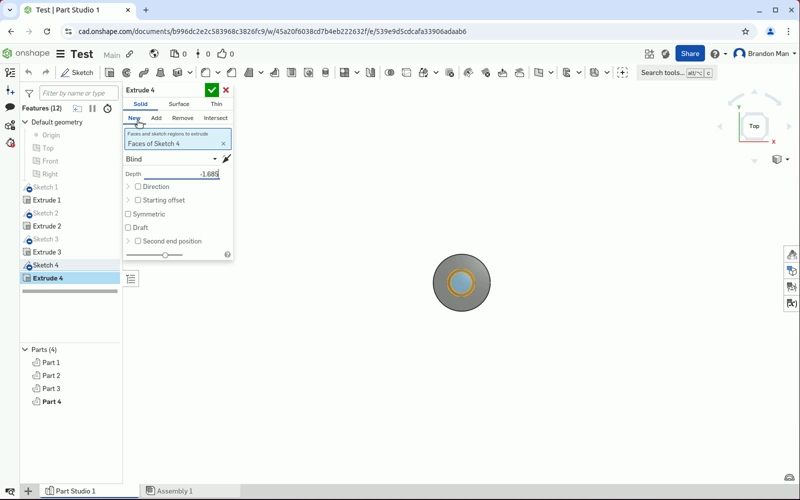
key(enter)
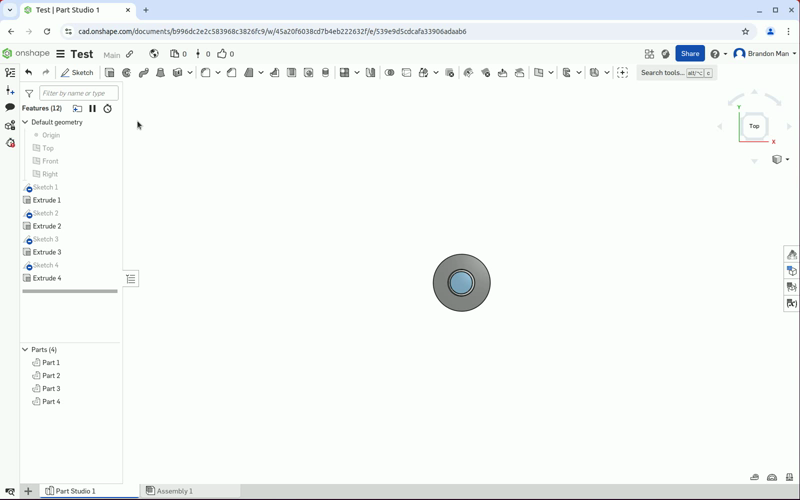
key(shift+h)
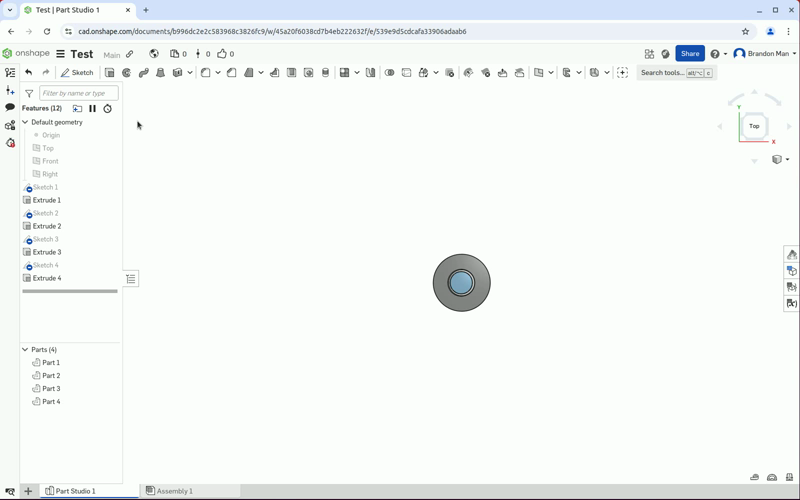
key(shift+h)
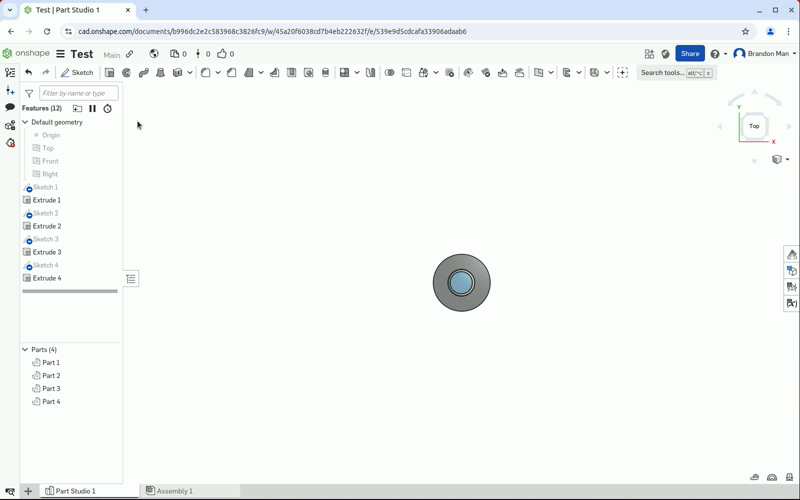
mouse_move(73, 189)
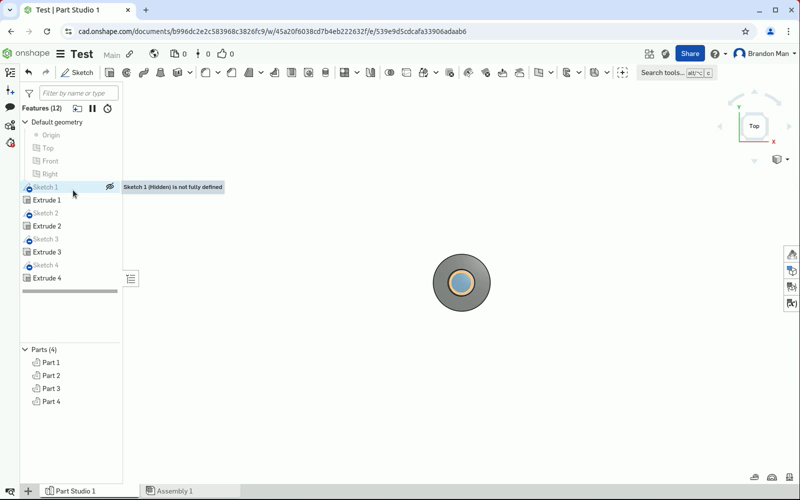
click(73, 189)
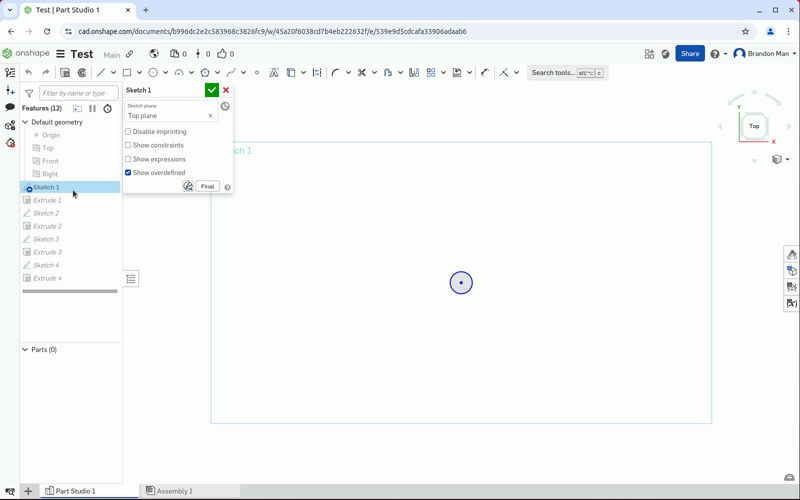
mouse_move(229, 92)
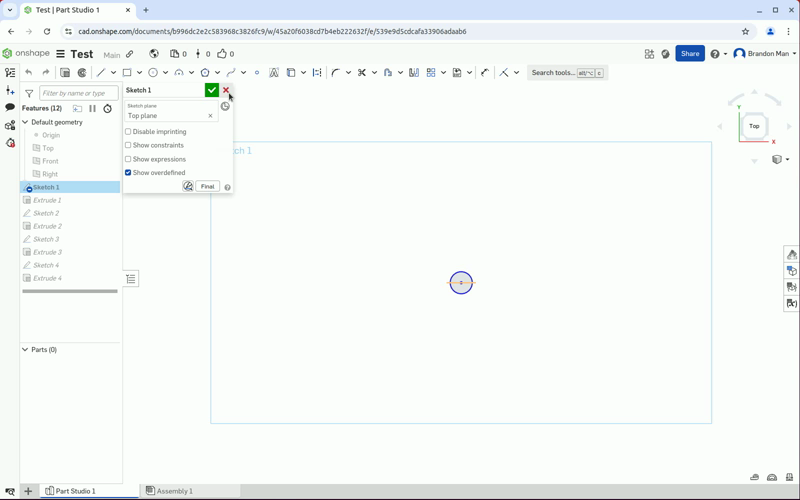
click(229, 92)
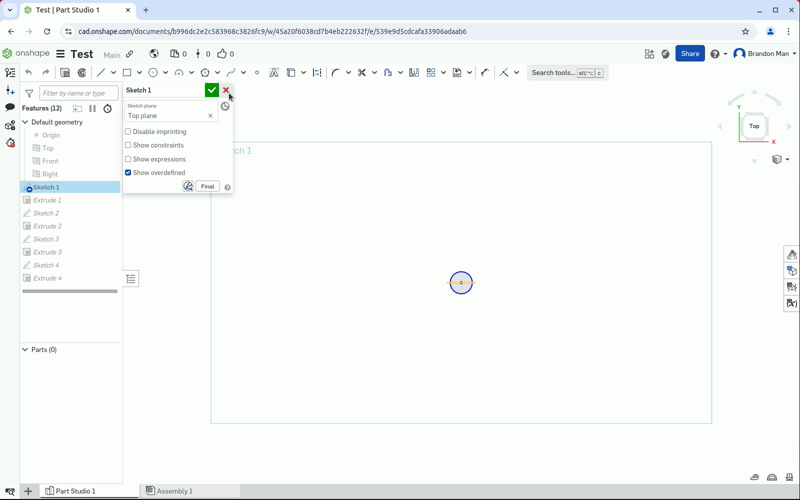
key(shift+s)
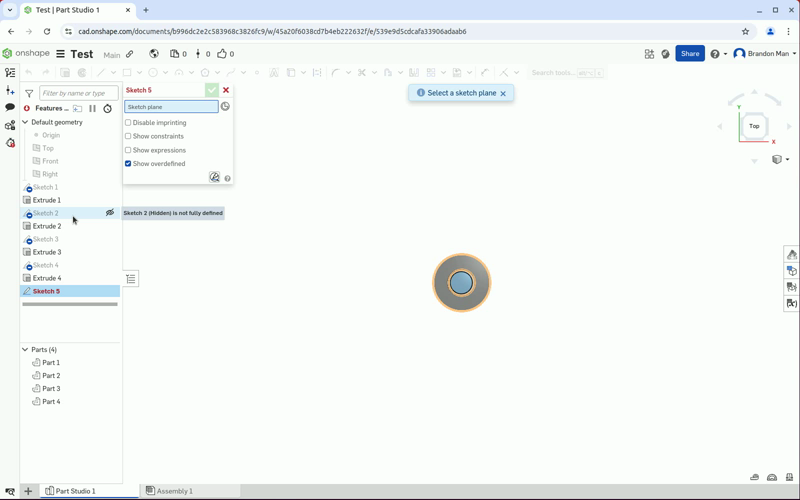
scroll(3)
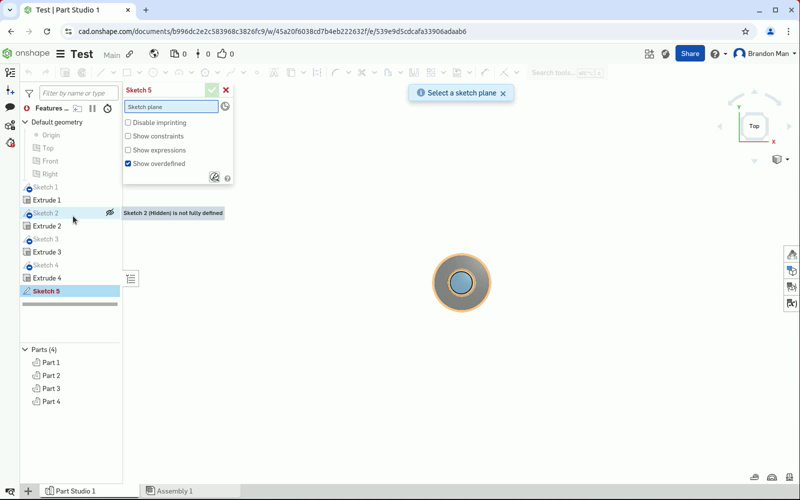
mouse_move(73, 150)
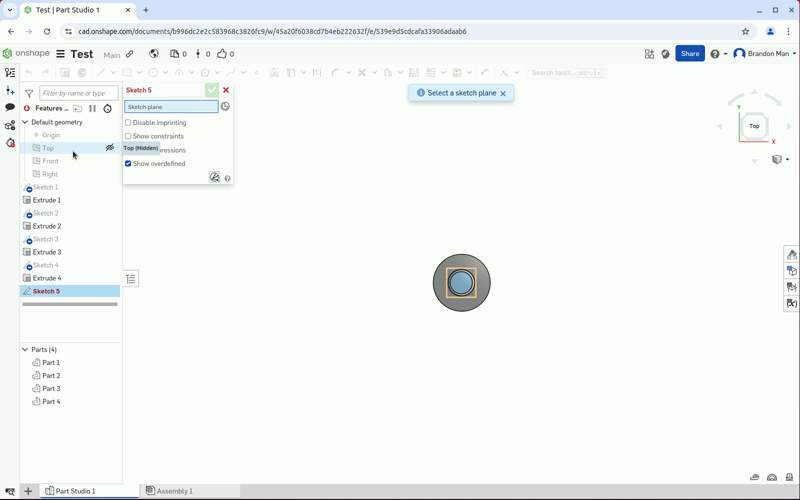
click(73, 150)
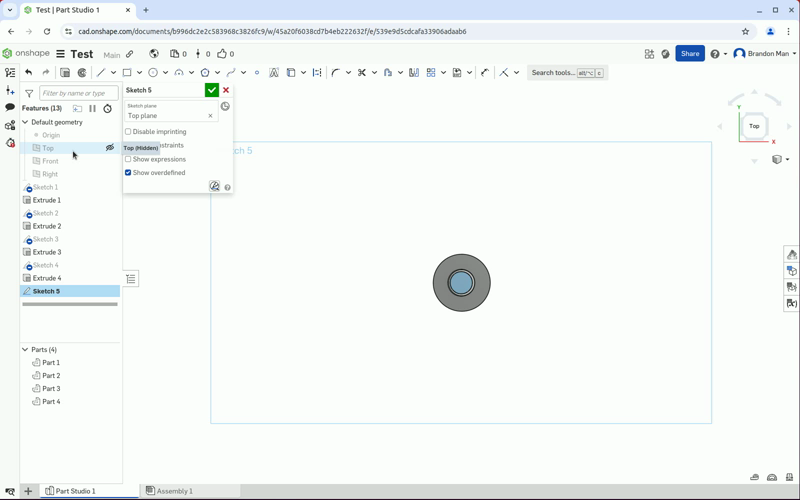
mouse_move(73, 352)
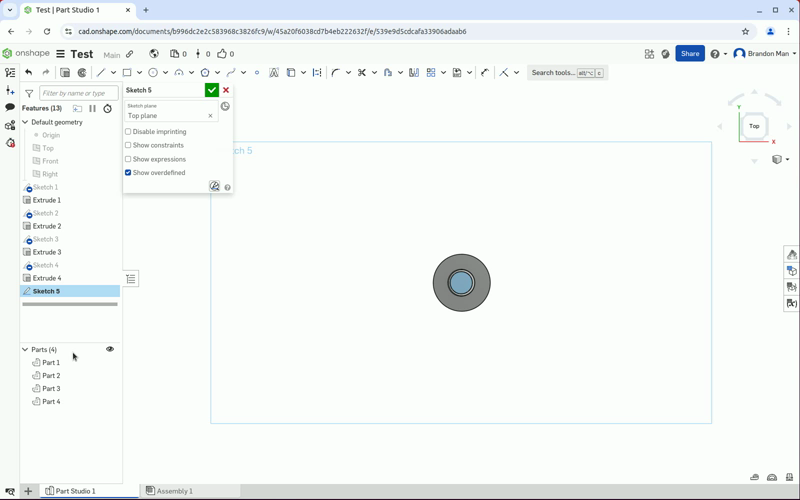
key(y)
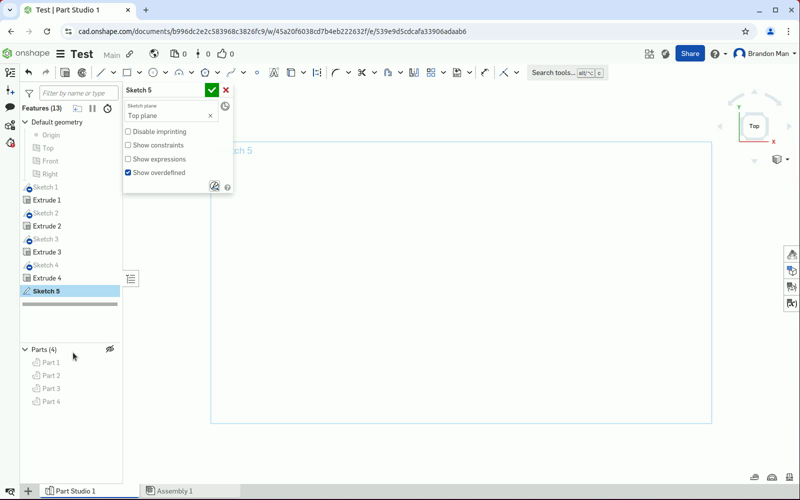
key(c)
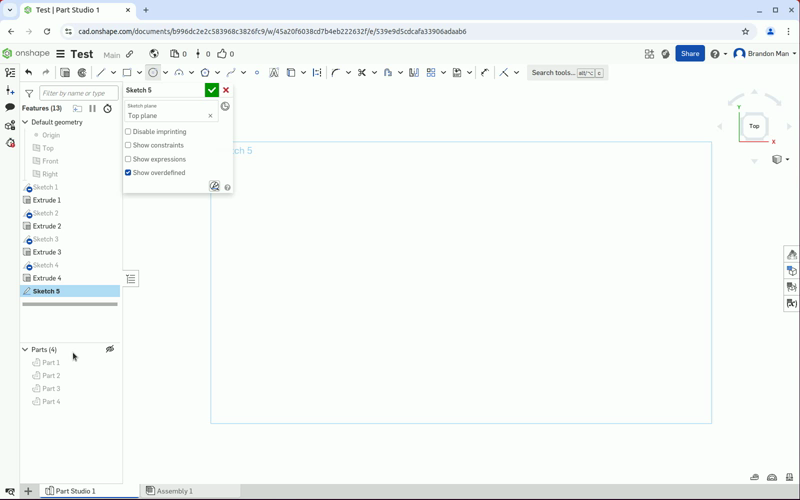
key_down(shift)
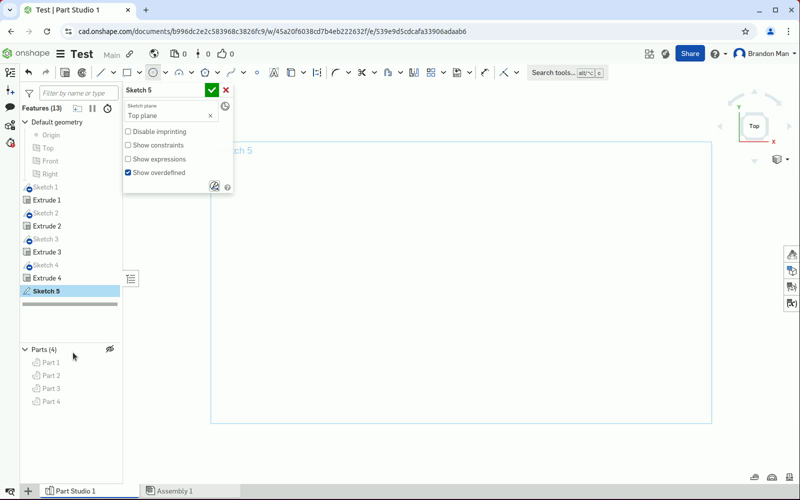
mouse_move(461, 282)
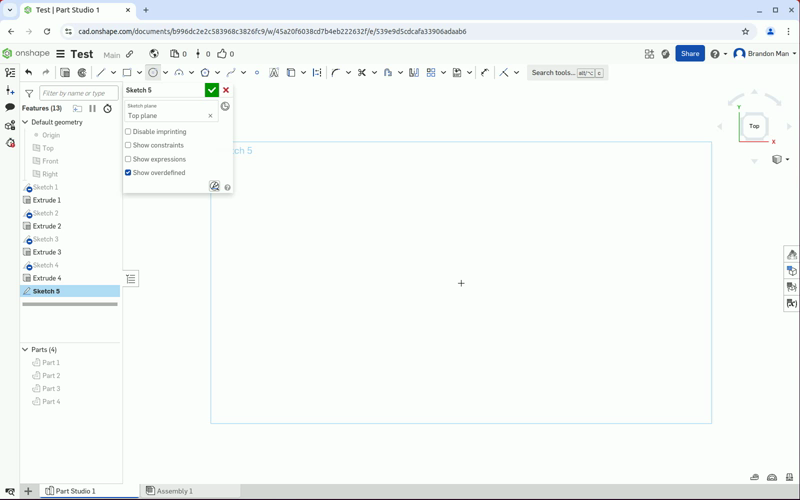
click(461, 282)
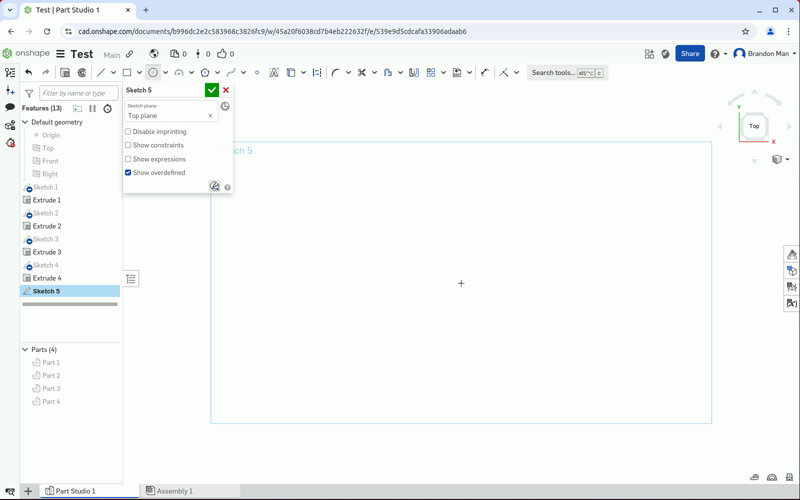
key_up(shift)
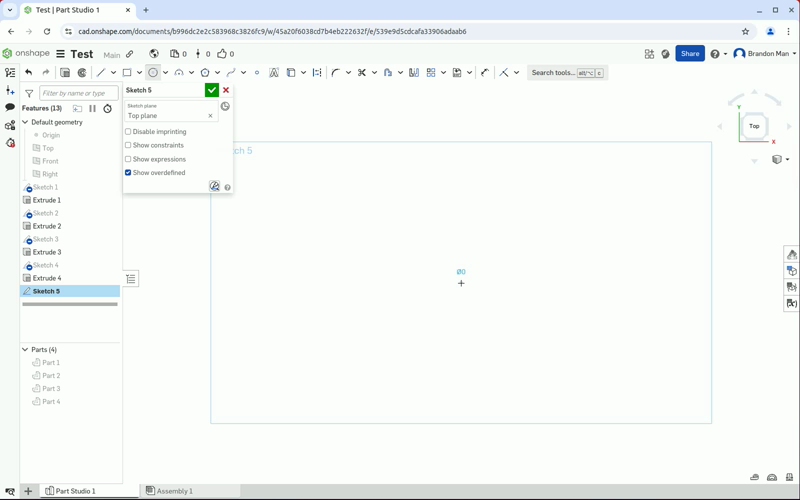
mouse_move(474, 282)
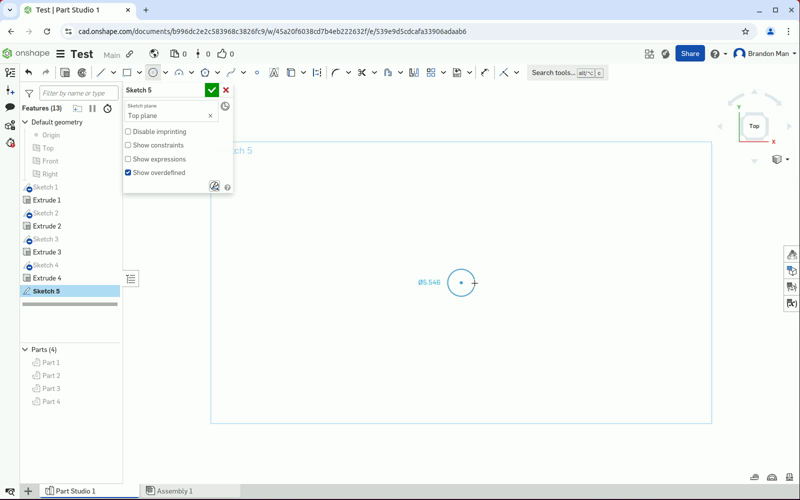
click(474, 282)
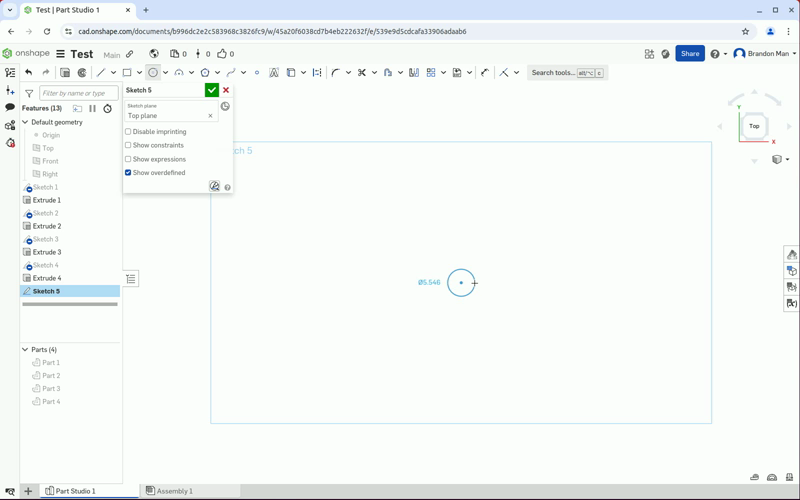
key(esc)
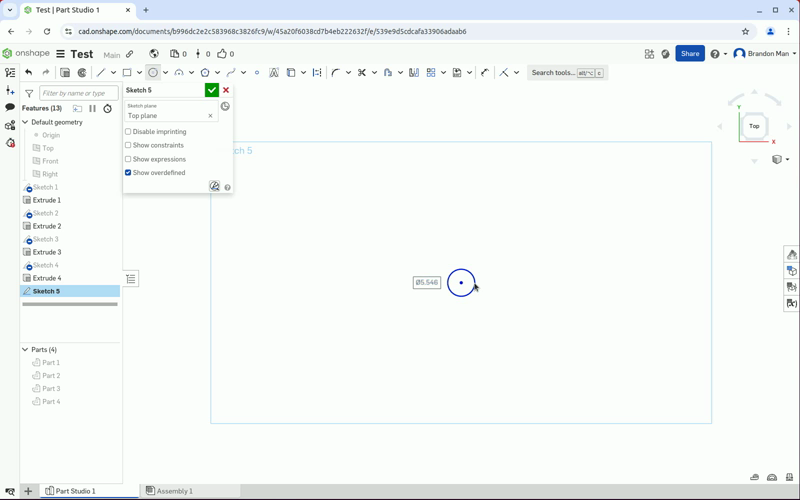
key(c)
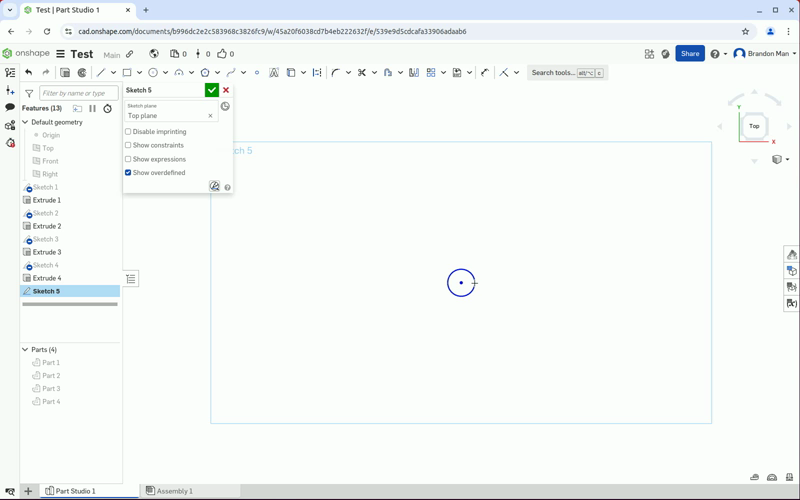
key_down(shift)
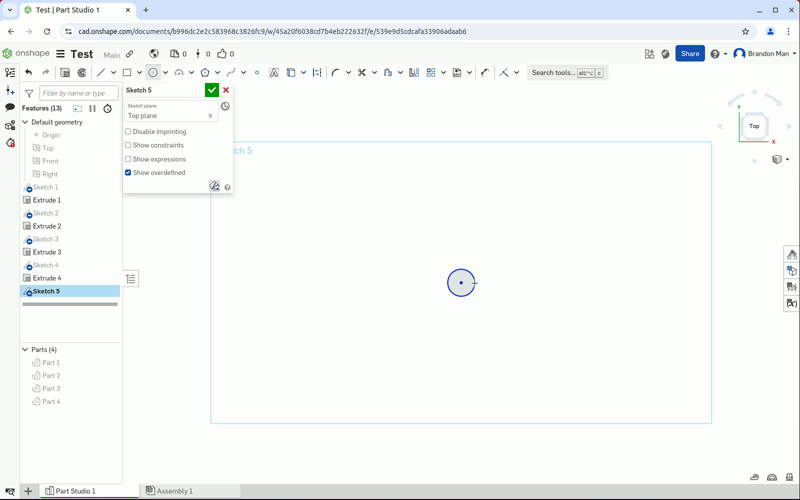
mouse_move(461, 282)
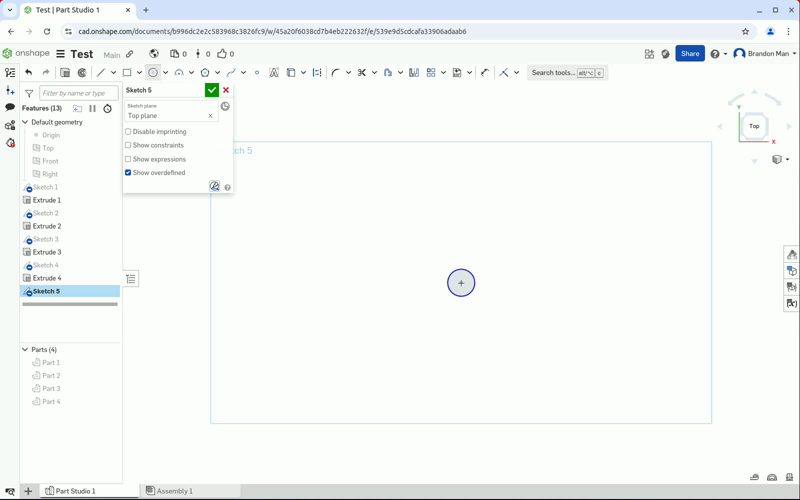
click(461, 282)
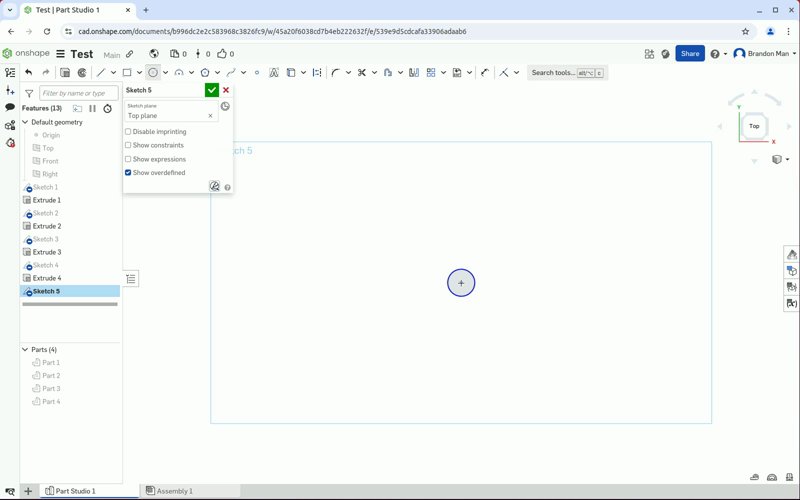
key_up(shift)
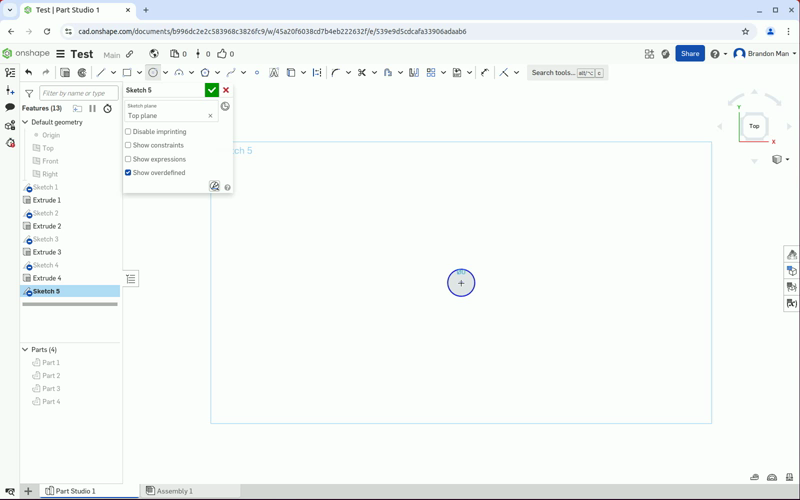
mouse_move(472, 282)
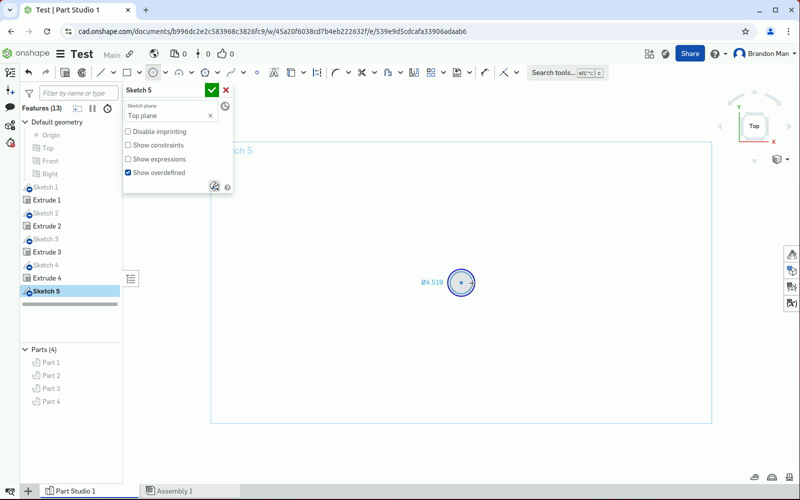
scroll(6)
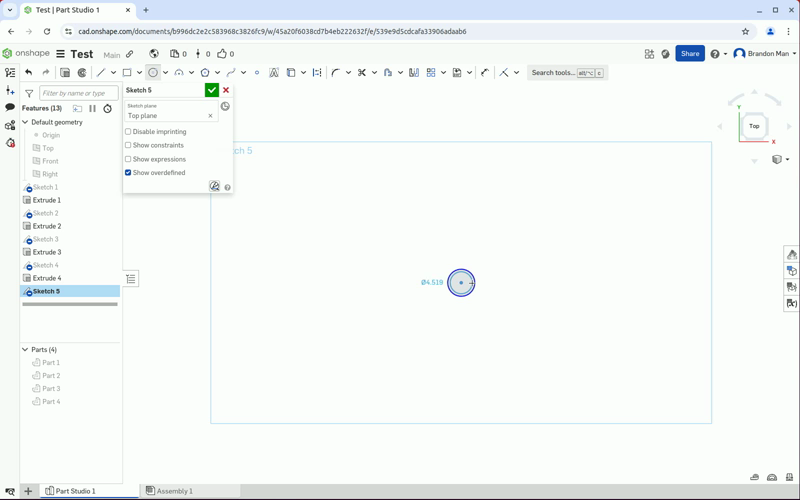
scroll(6)
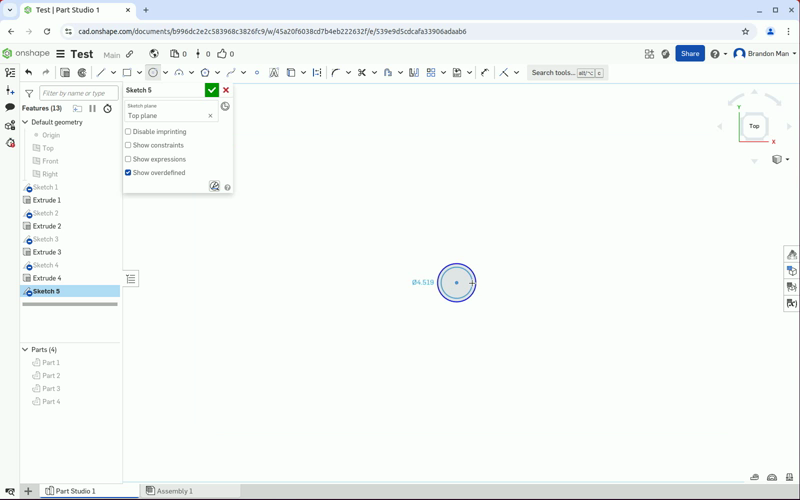
scroll(6)
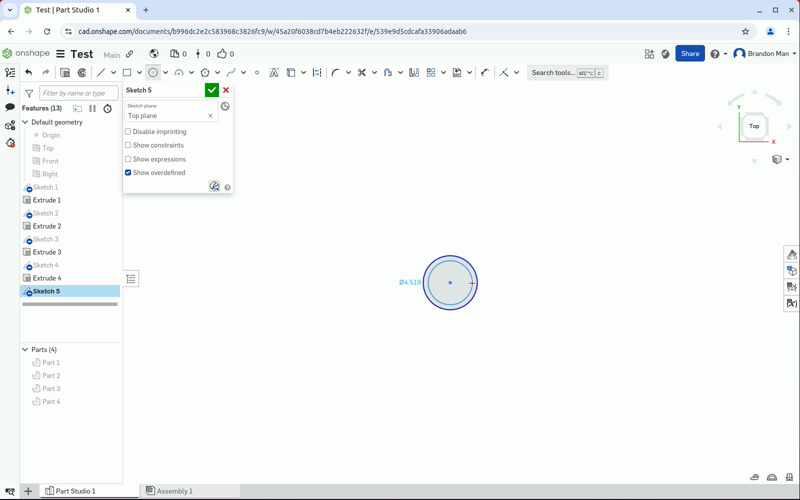
scroll(6)
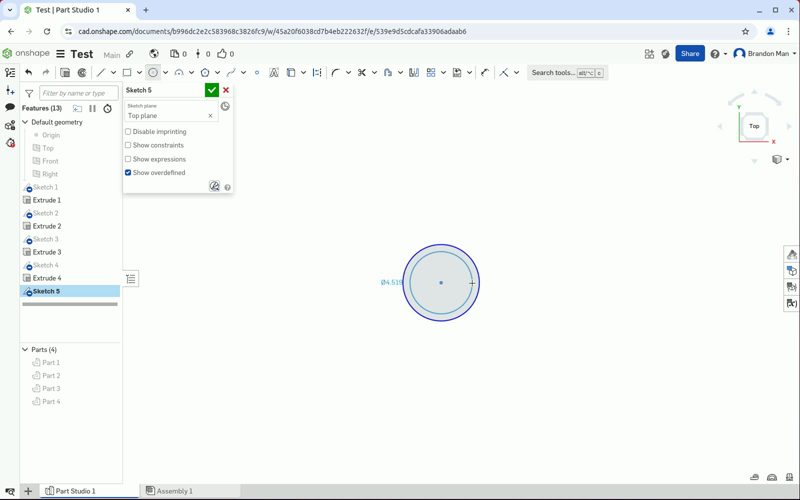
scroll(6)
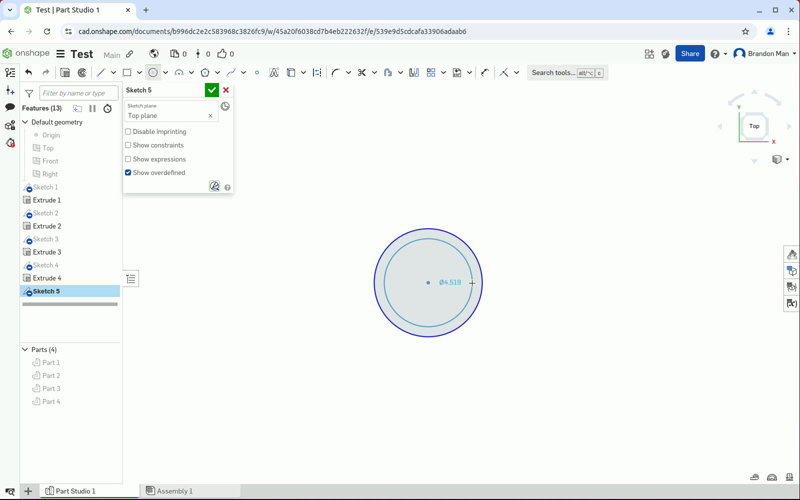
scroll(6)
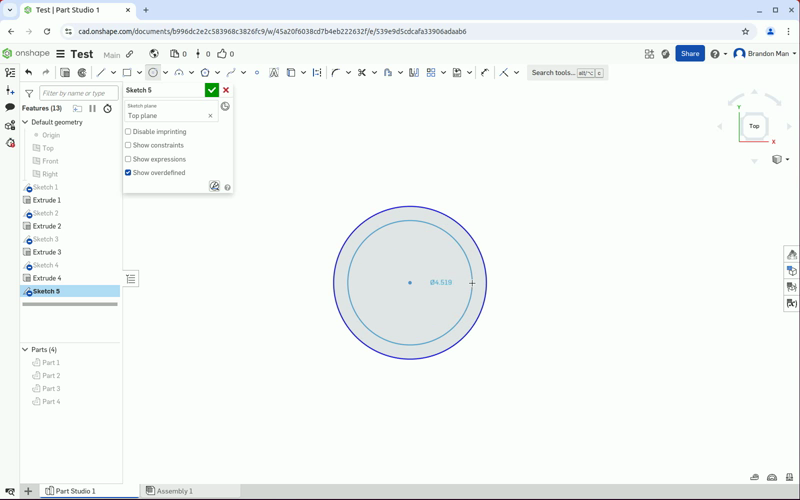
scroll(6)
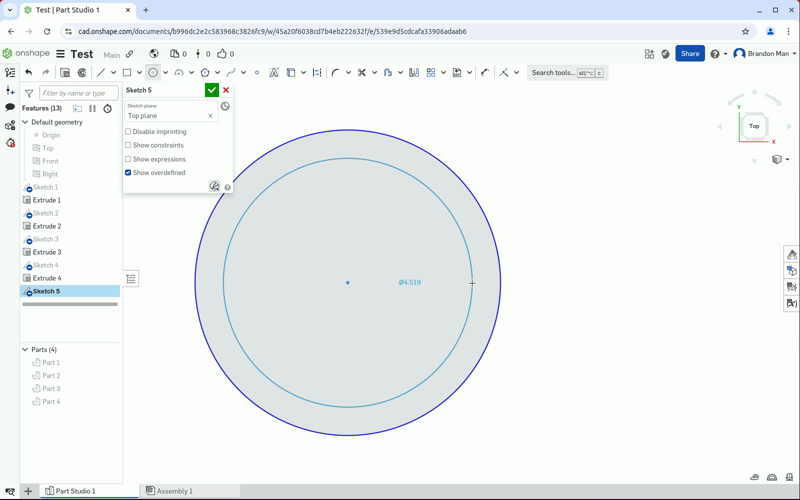
click(472, 282)
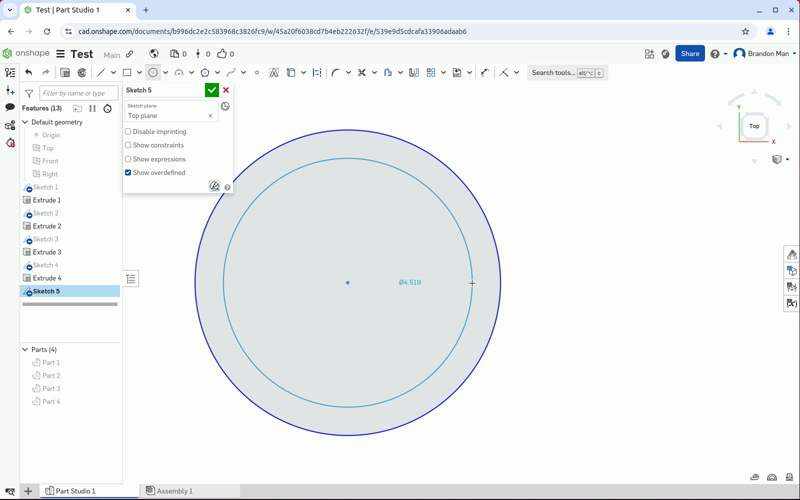
scroll(-6)
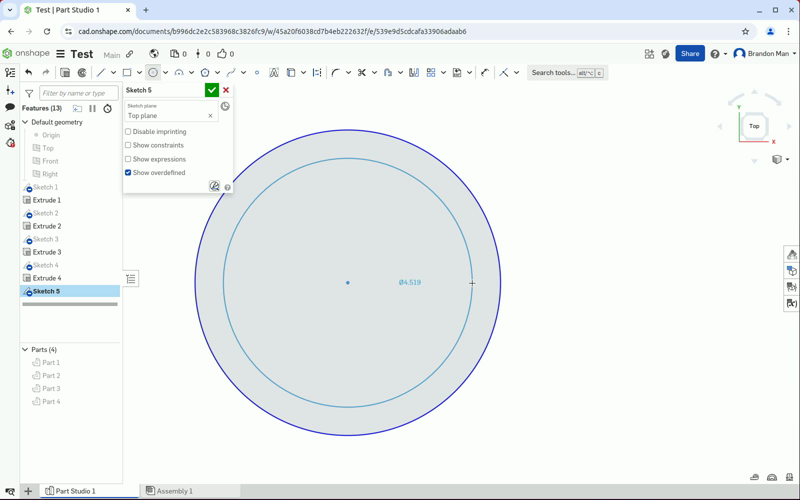
scroll(-6)
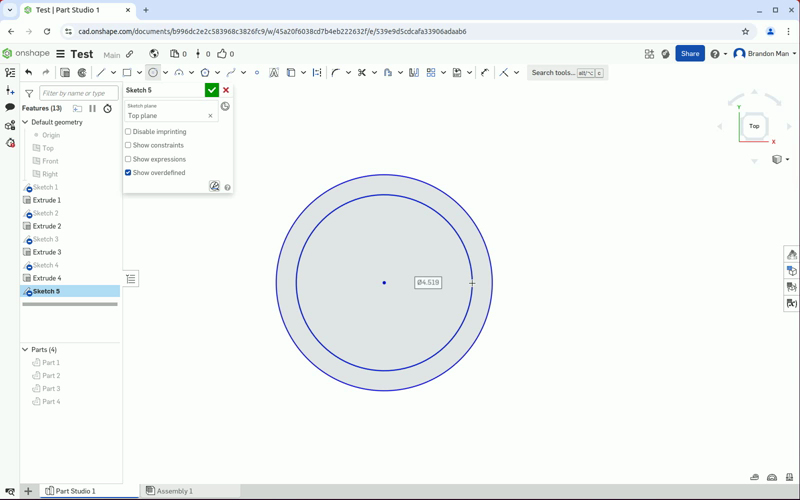
scroll(-6)
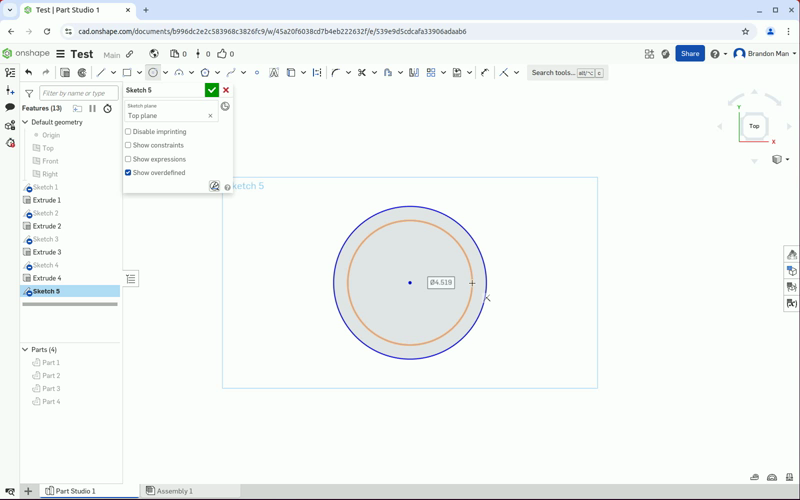
scroll(-6)
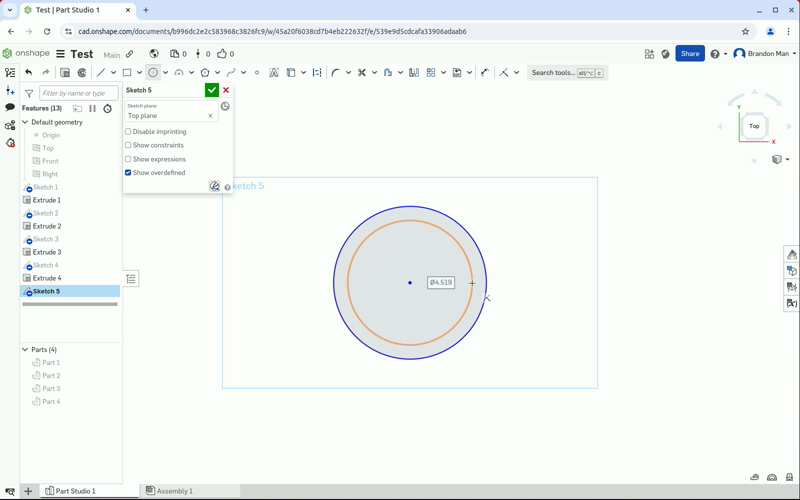
scroll(-6)
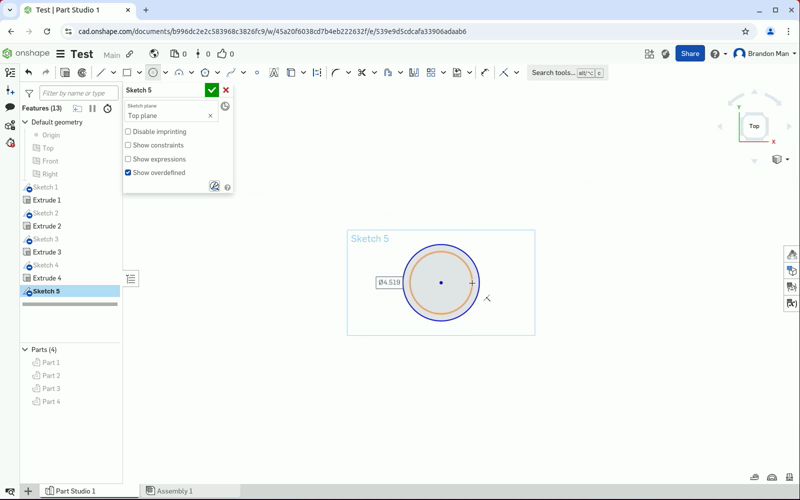
scroll(-6)
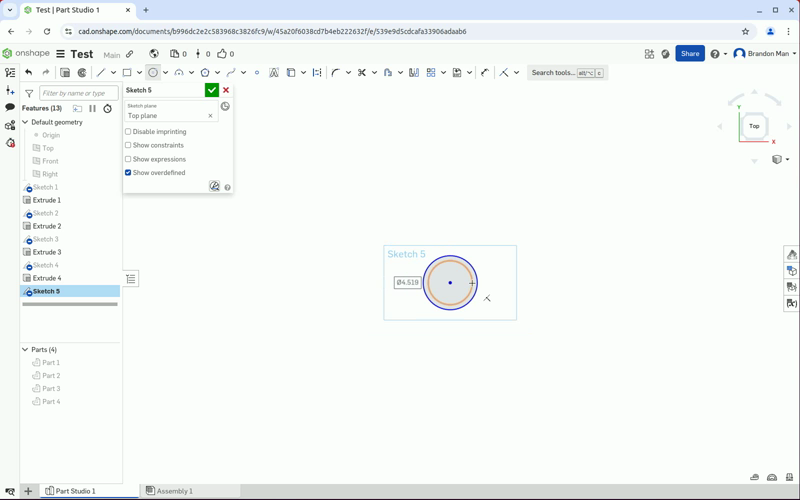
scroll(-6)
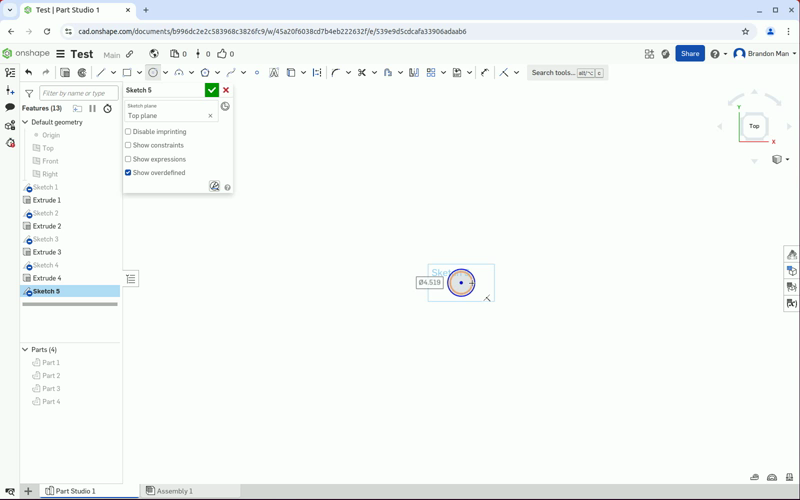
key(esc)
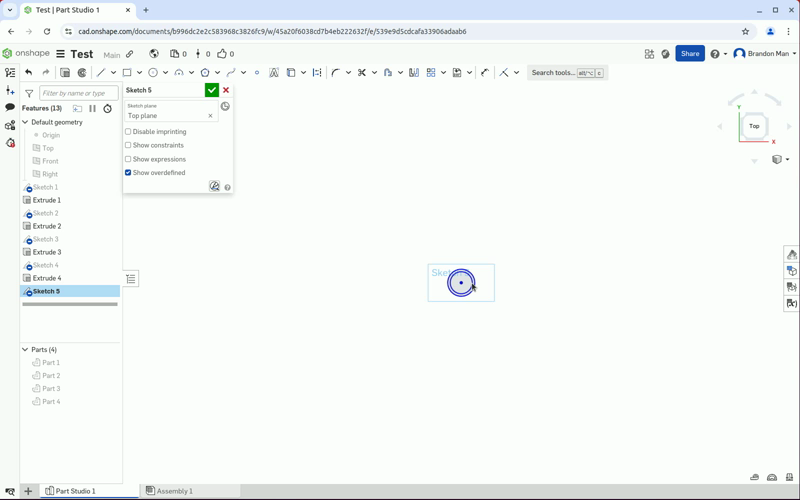
mouse_move(454, 273)
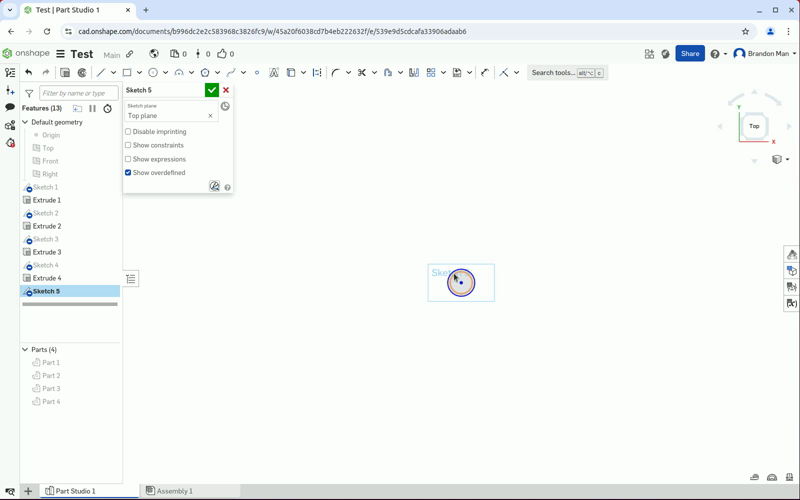
scroll(6)
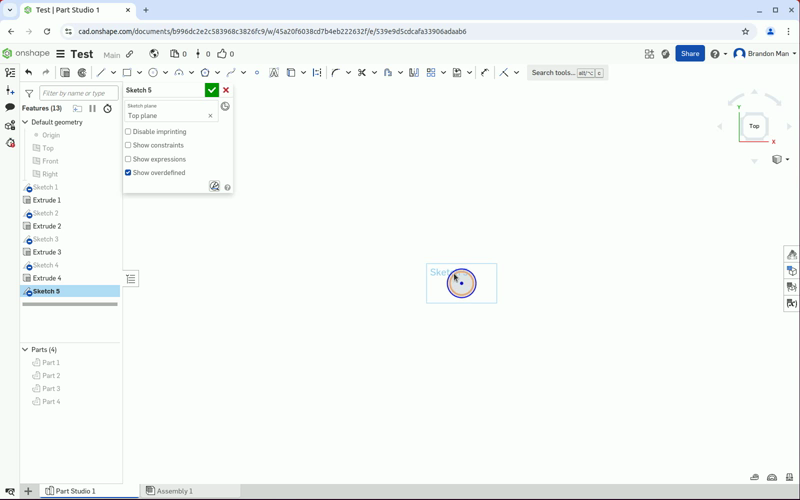
scroll(6)
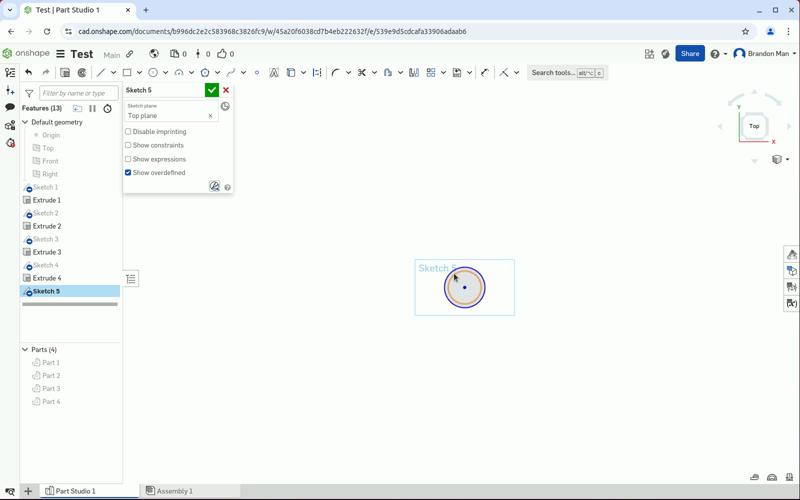
scroll(6)
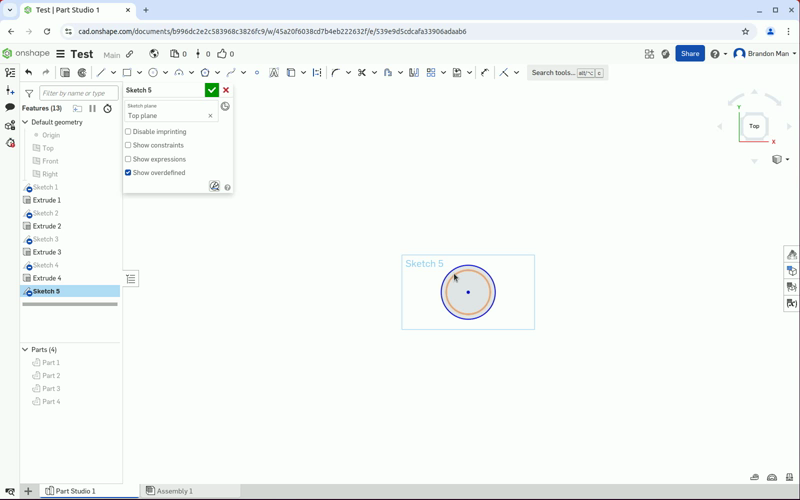
scroll(6)
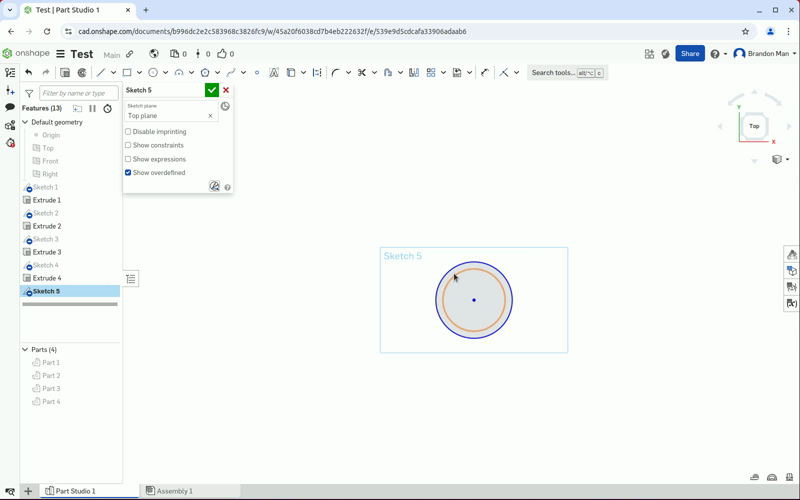
scroll(6)
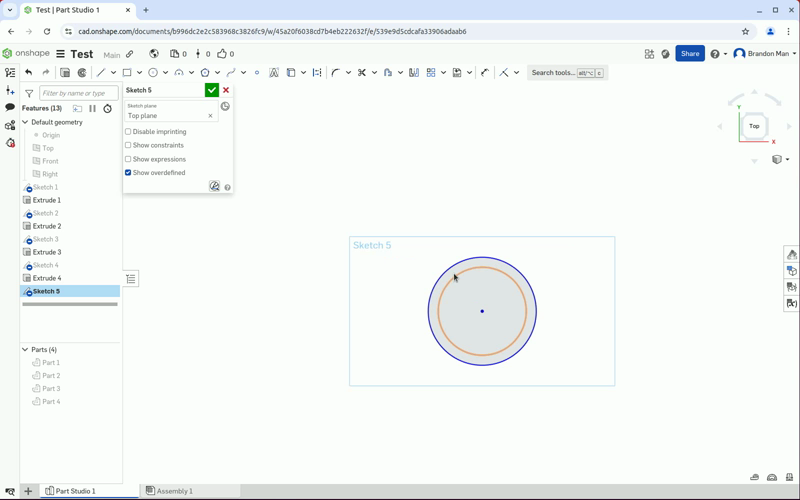
scroll(6)
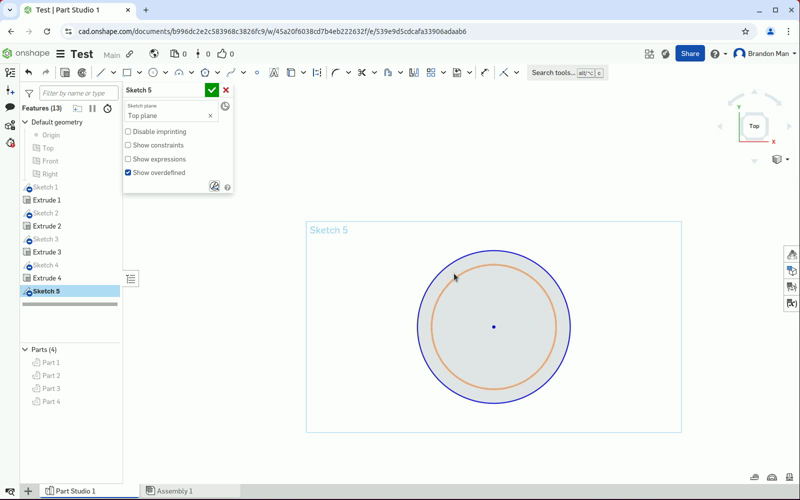
scroll(6)
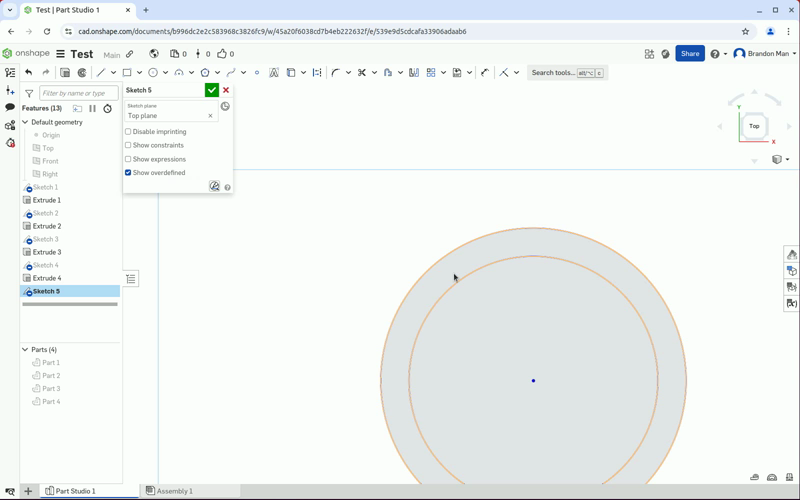
click(454, 273)
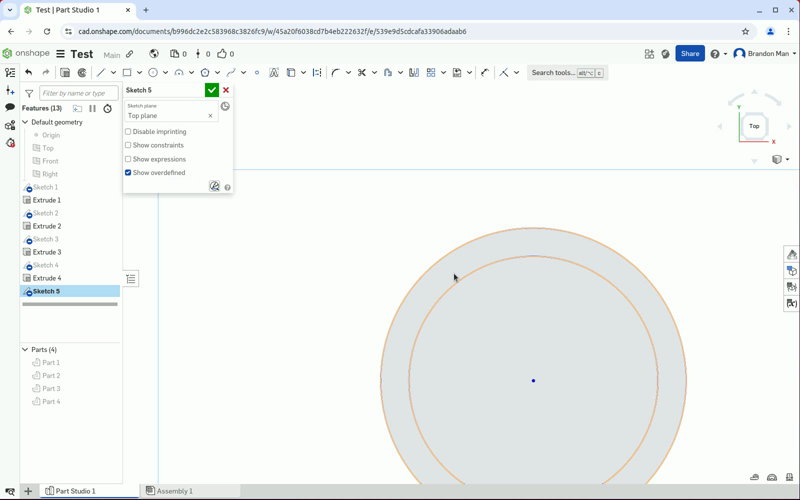
scroll(-6)
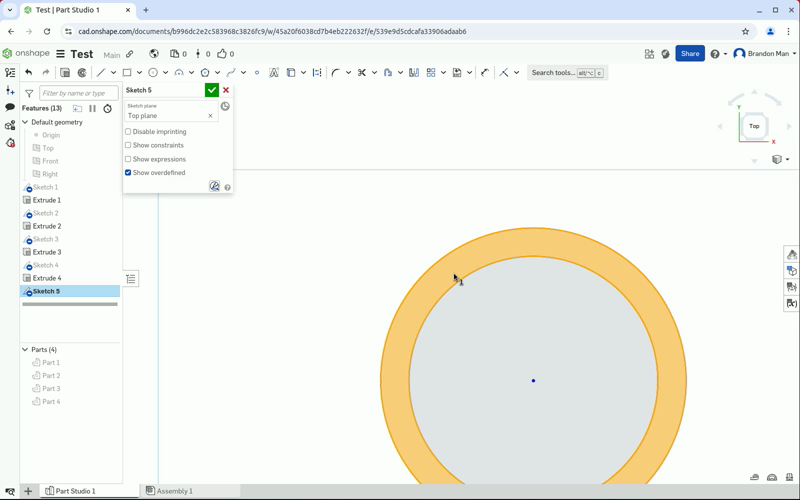
scroll(-6)
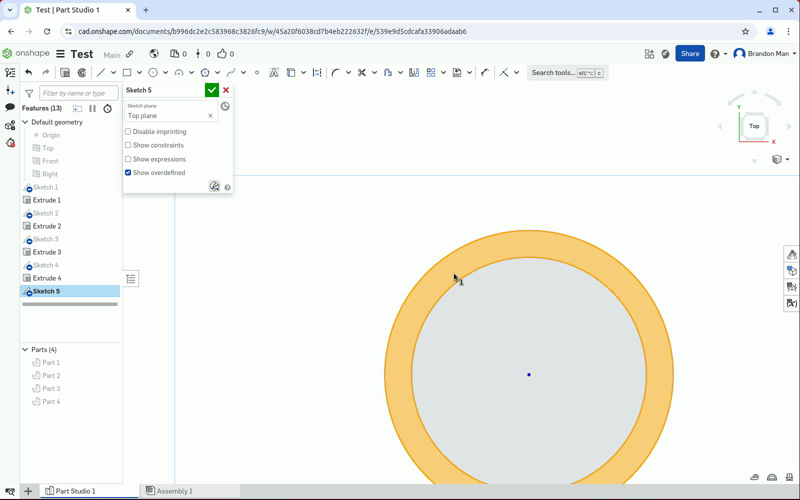
scroll(-6)
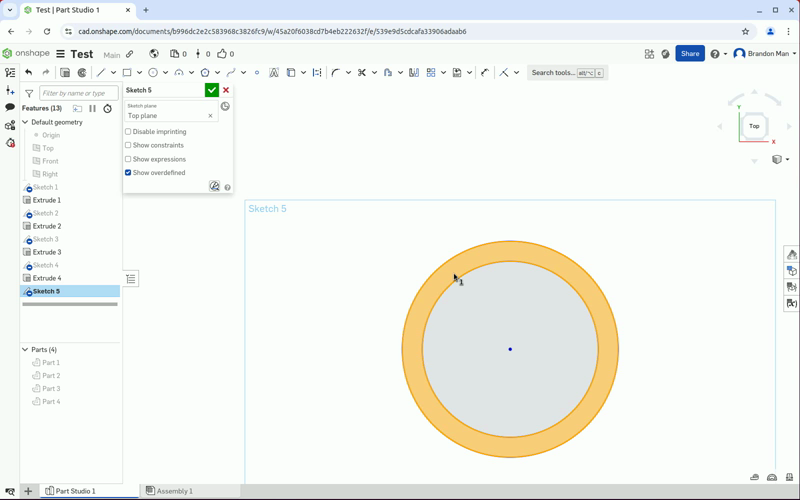
scroll(-6)
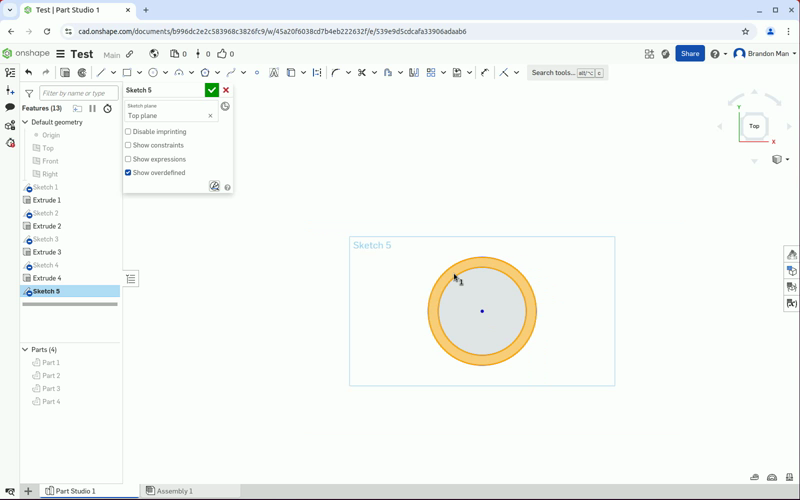
scroll(-6)
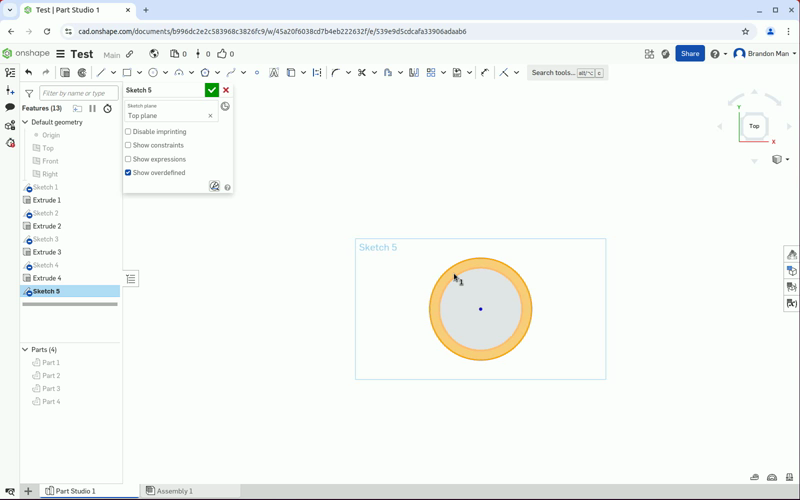
scroll(-6)
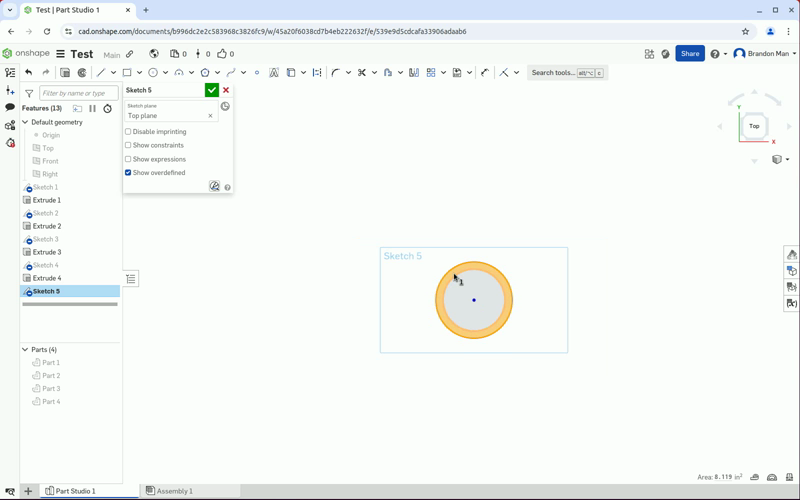
scroll(-6)
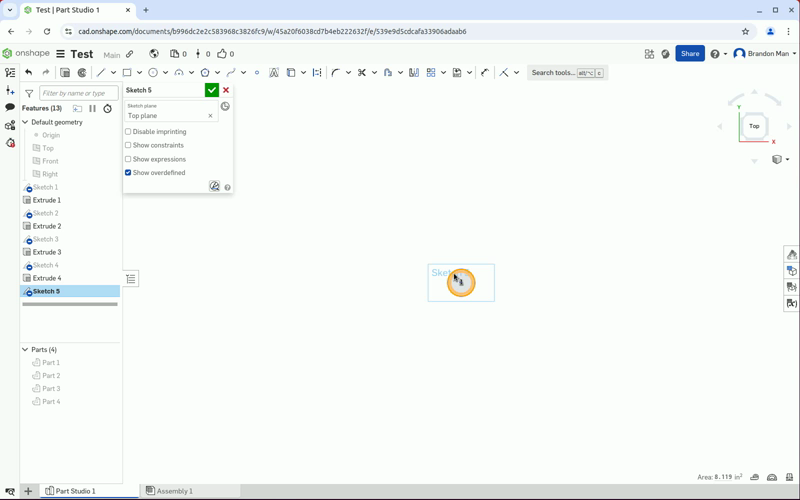
mouse_move(73, 352)
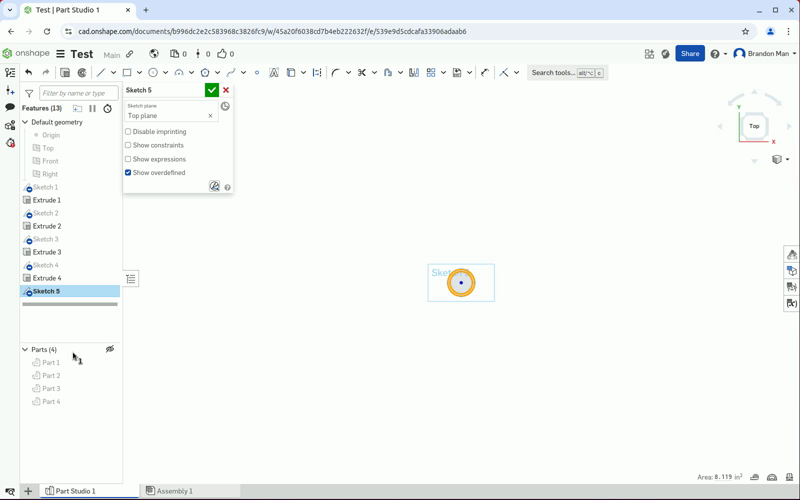
key(shift+y)
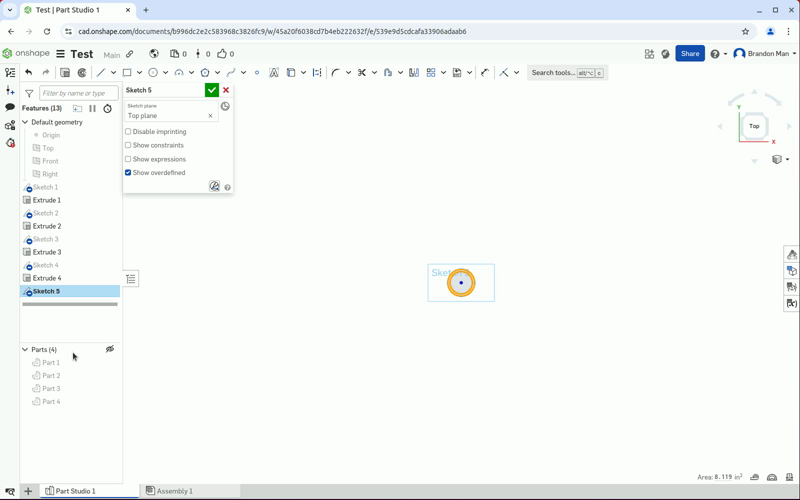
key(shift+e)
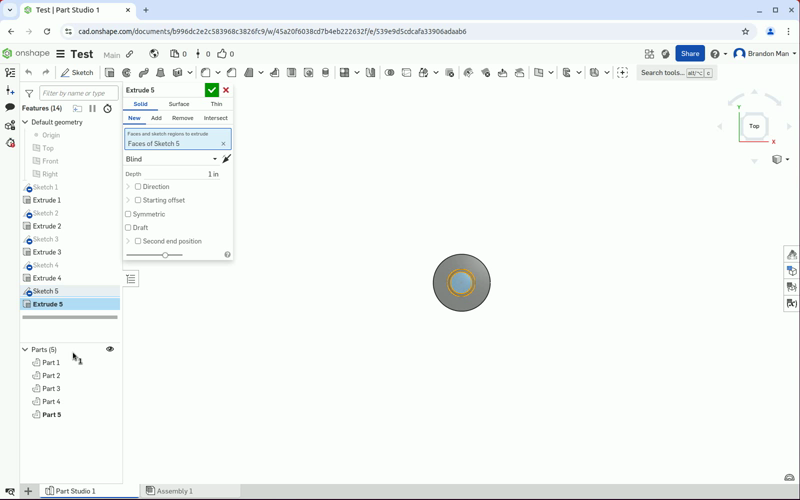
mouse_move(143, 106)
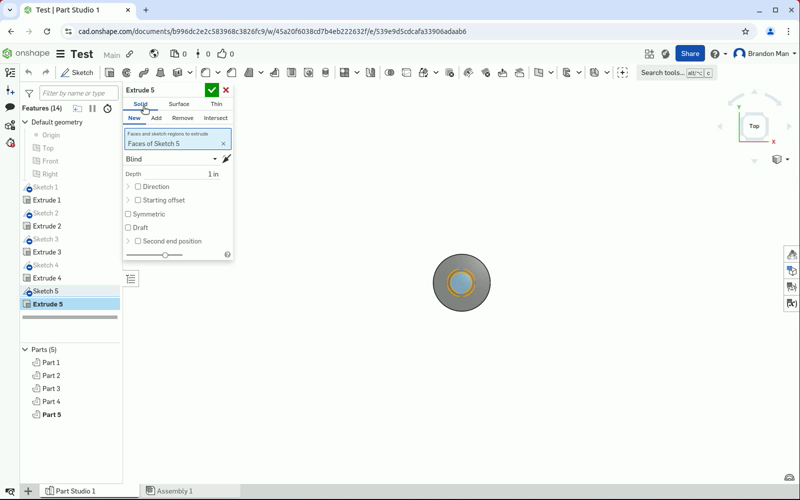
click(143, 106)
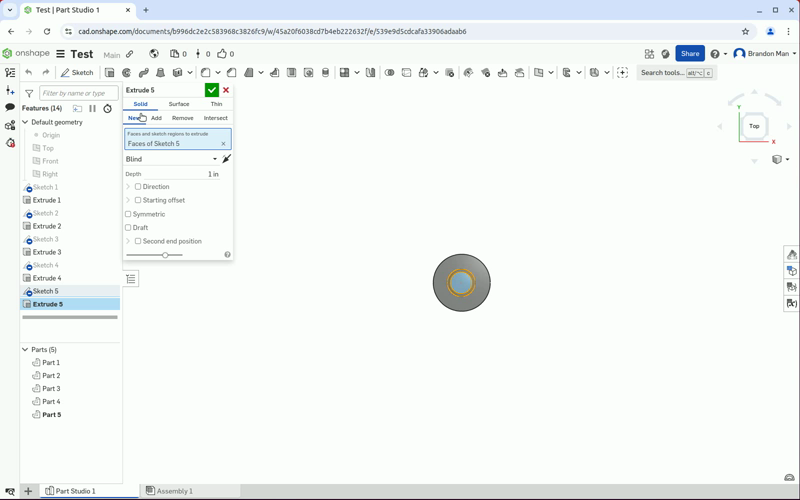
mouse_move(137, 120)
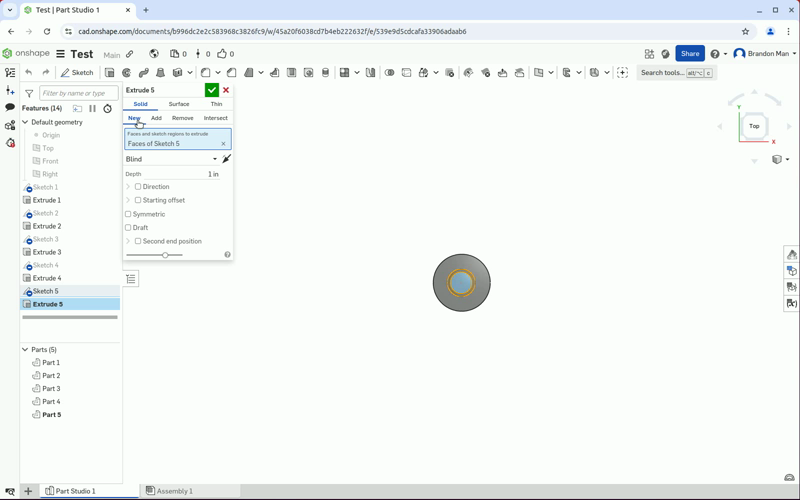
click(137, 120)
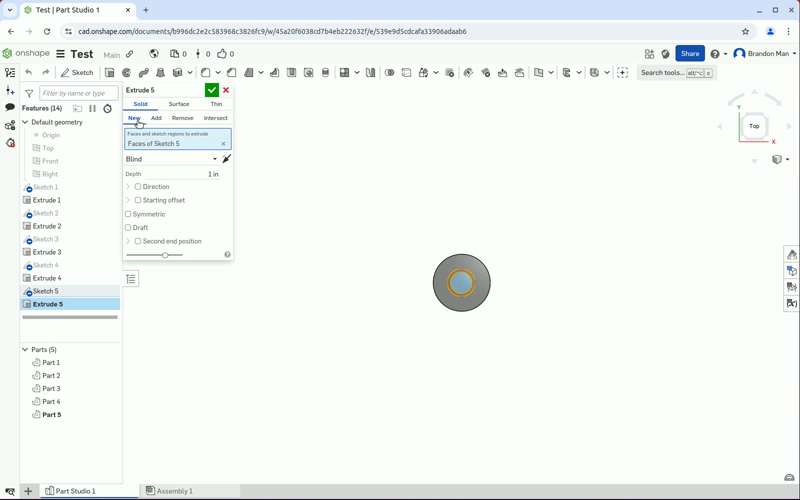
key(tab, 4)
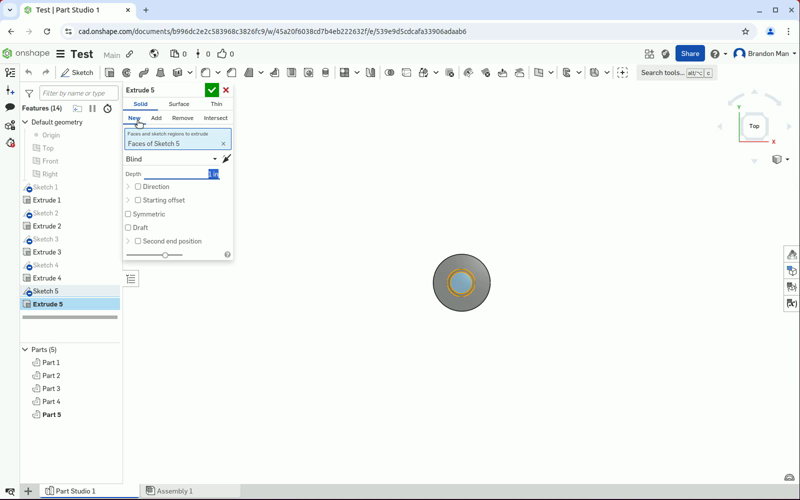
text(0.481)
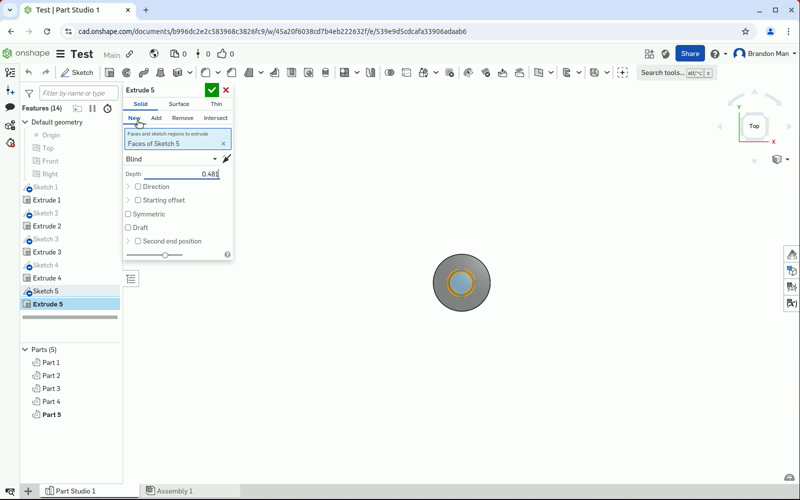
key(enter)
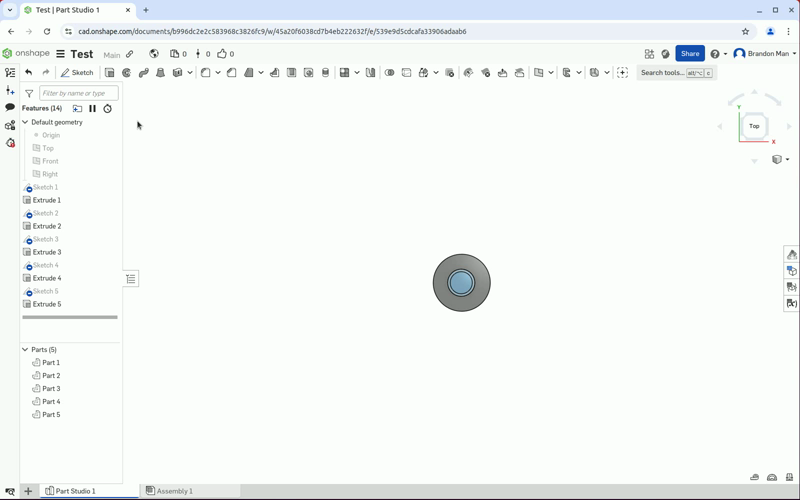
key(shift+h)
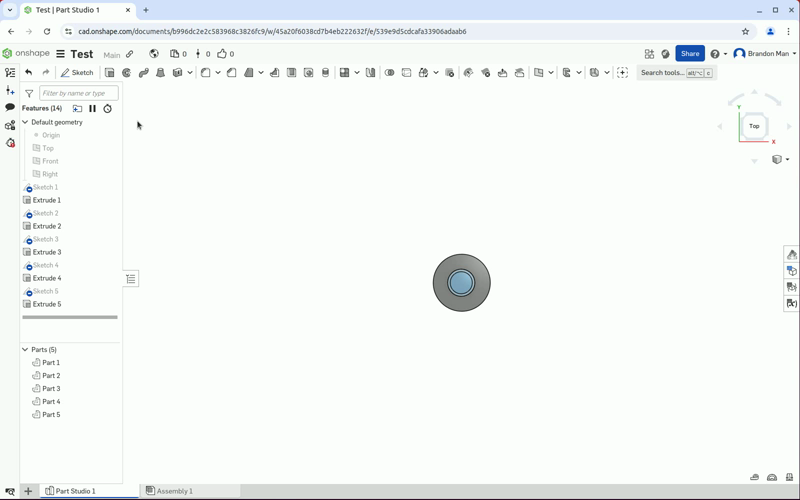
key(shift+h)
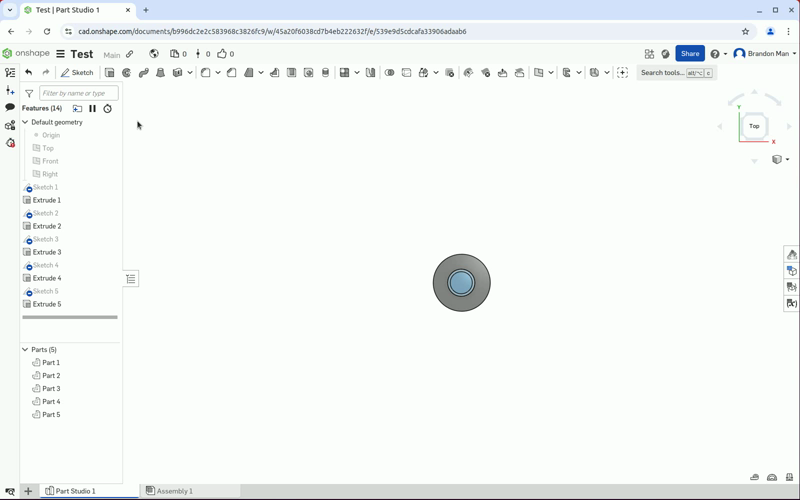
mouse_move(73, 189)
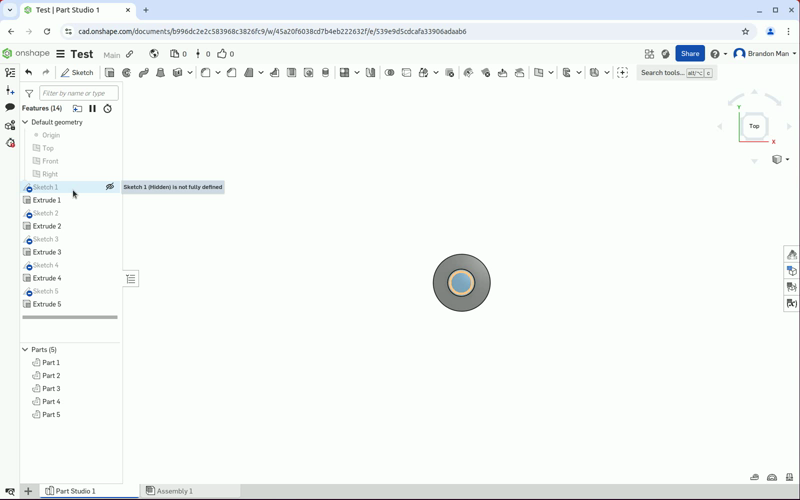
click(73, 189)
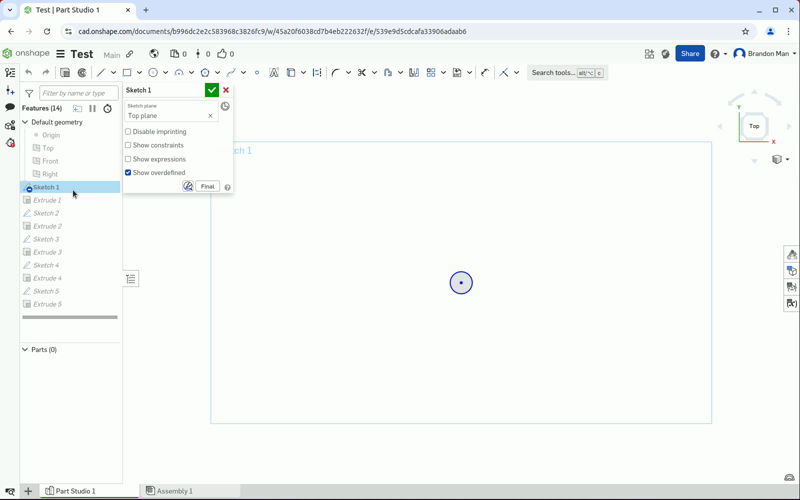
mouse_move(229, 92)
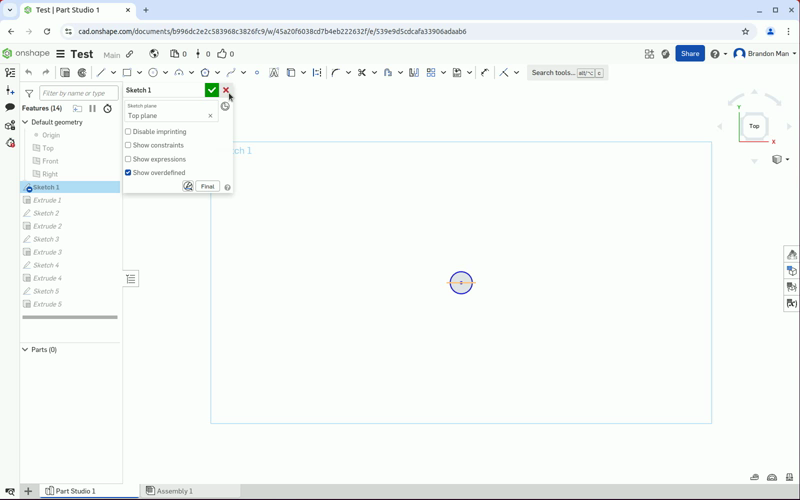
click(229, 92)
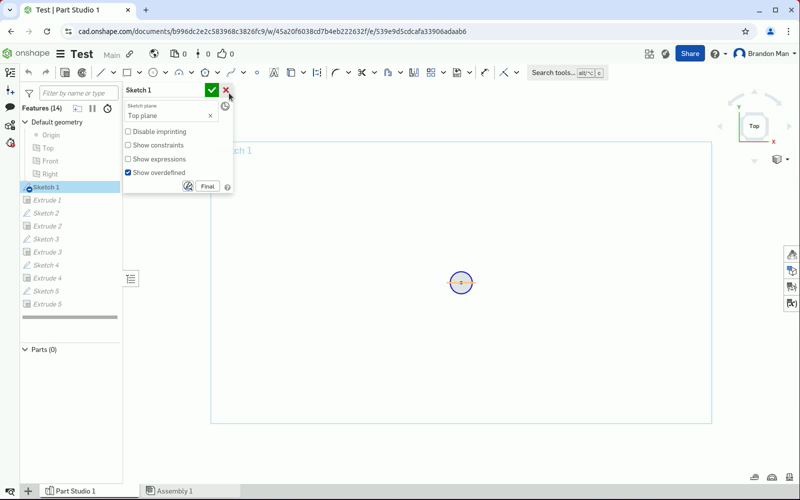
key(shift+s)
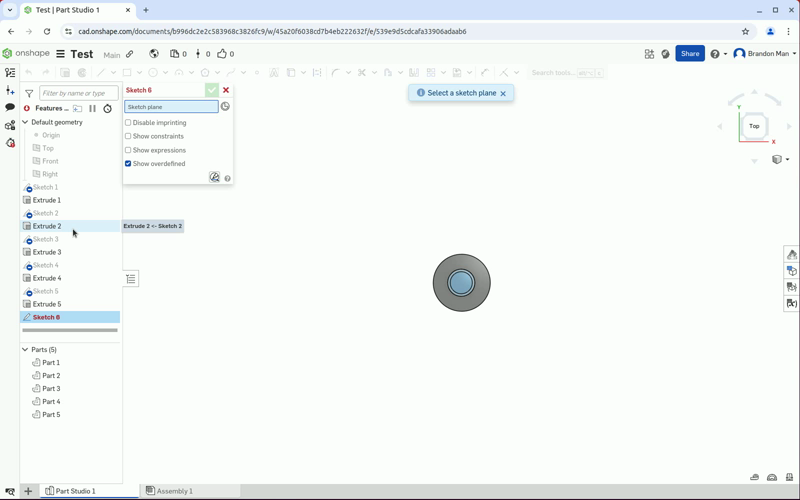
scroll(3)
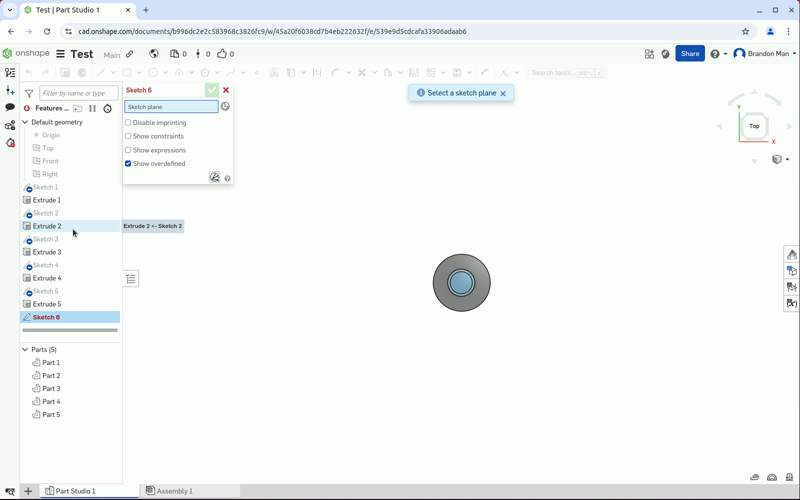
mouse_move(73, 150)
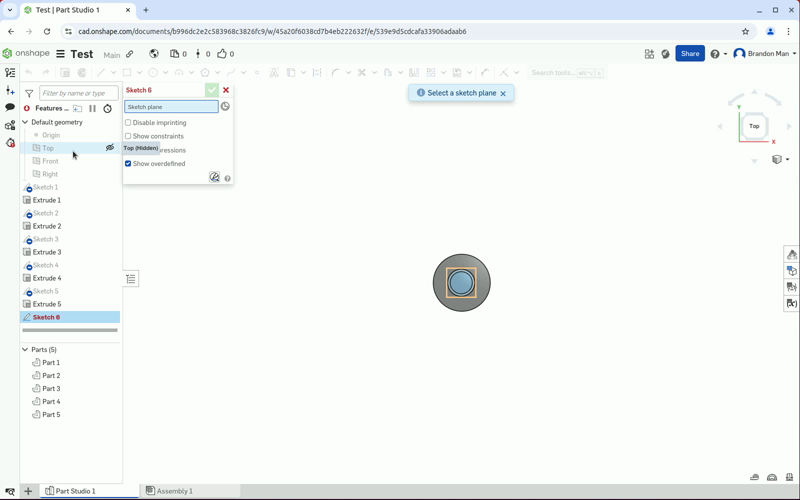
click(73, 150)
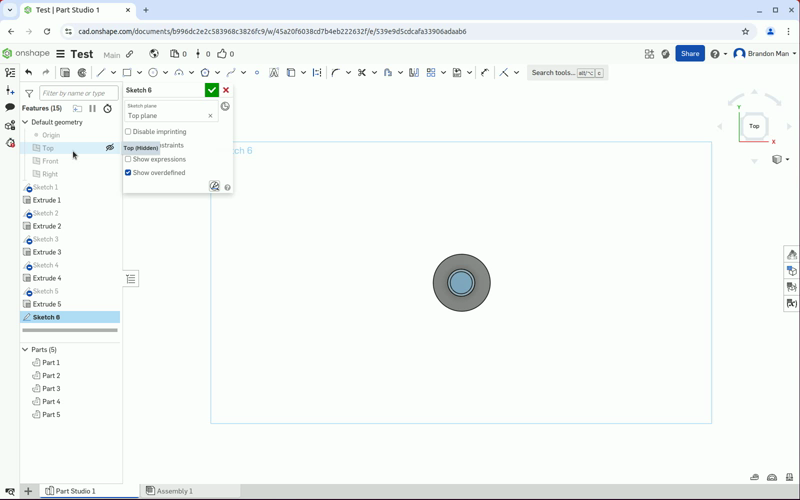
mouse_move(73, 352)
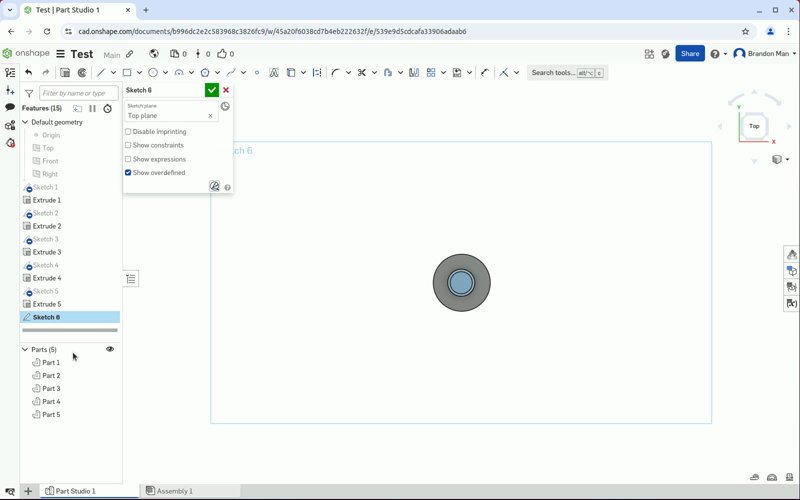
key(y)
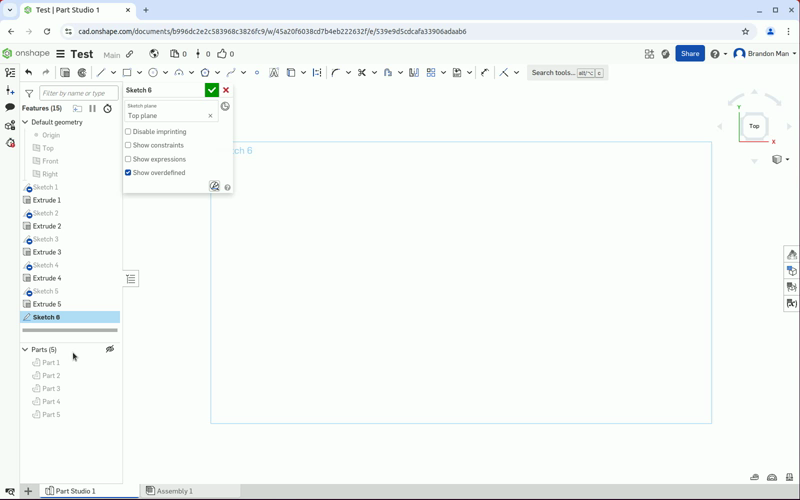
key(c)
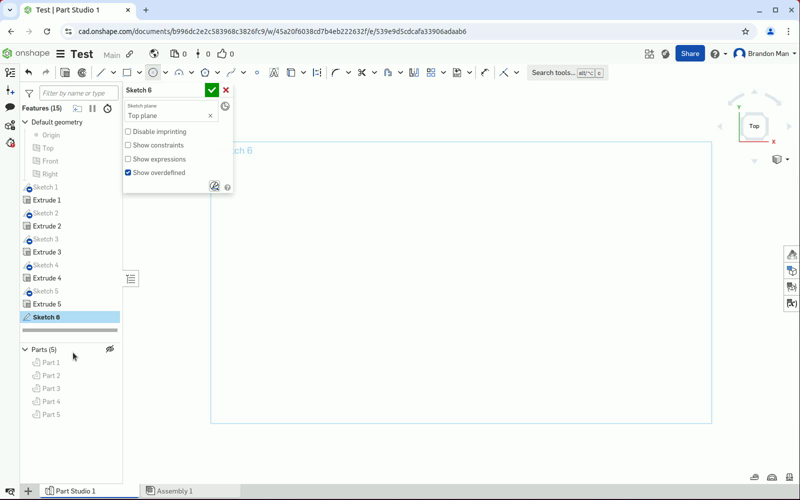
key_down(shift)
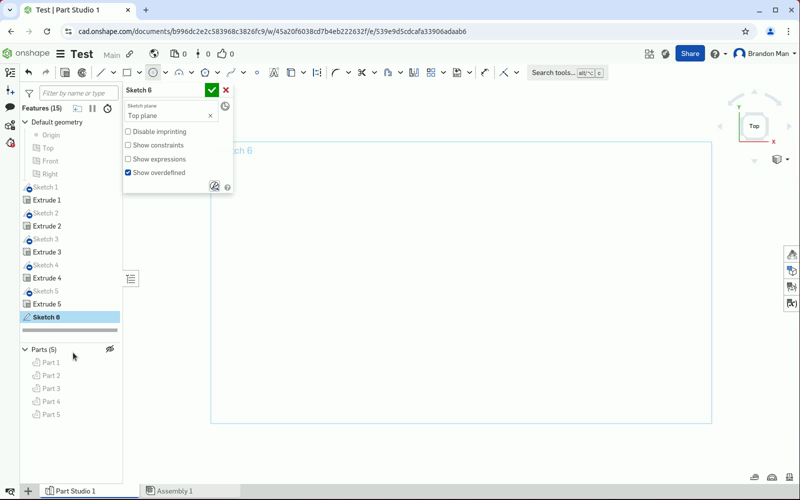
mouse_move(376, 282)
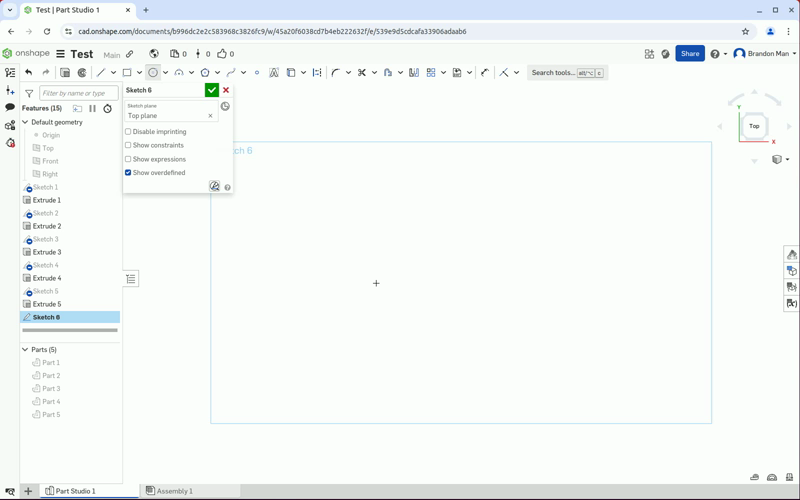
click(376, 282)
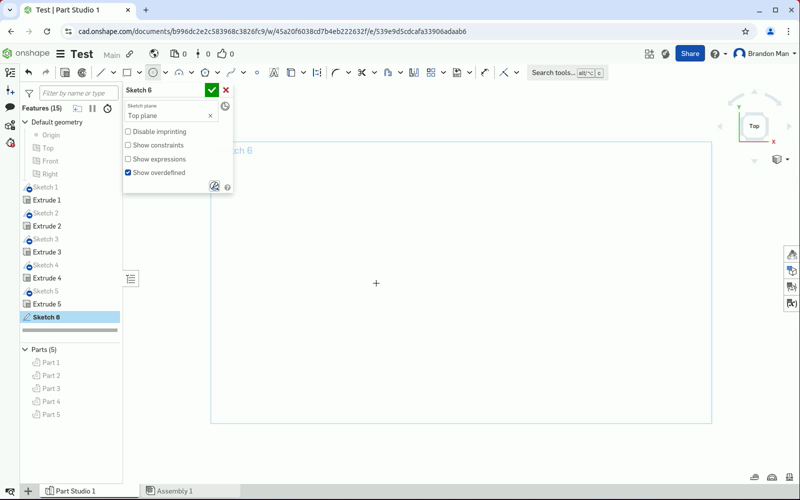
key_up(shift)
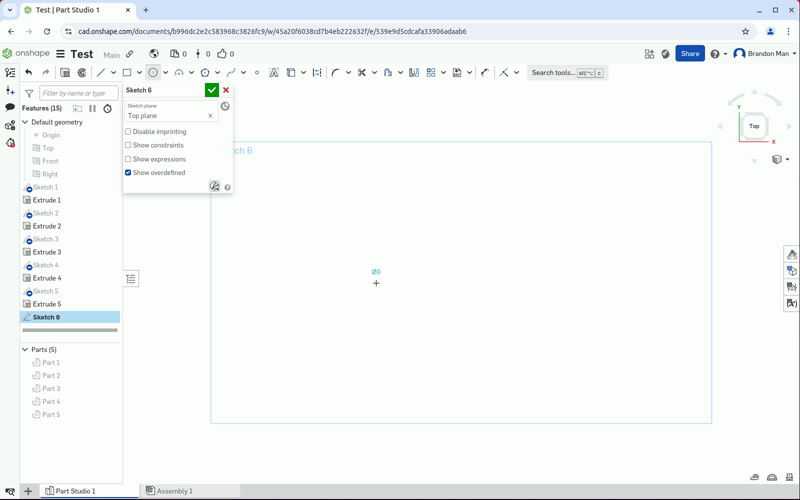
mouse_move(404, 282)
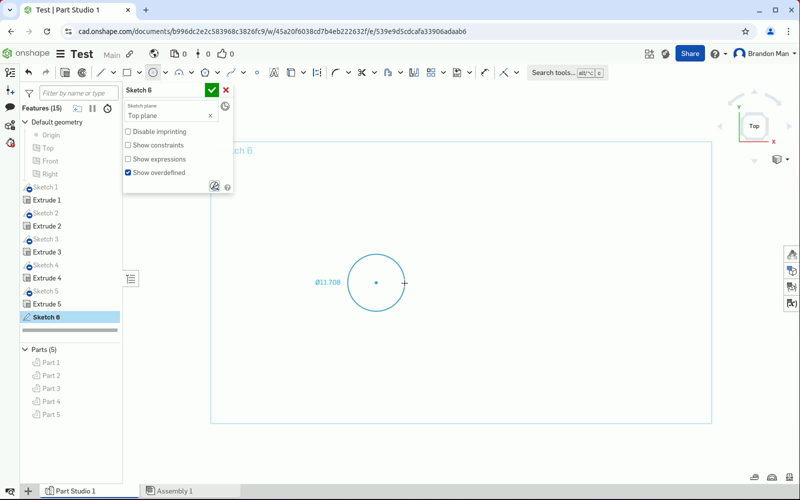
click(404, 282)
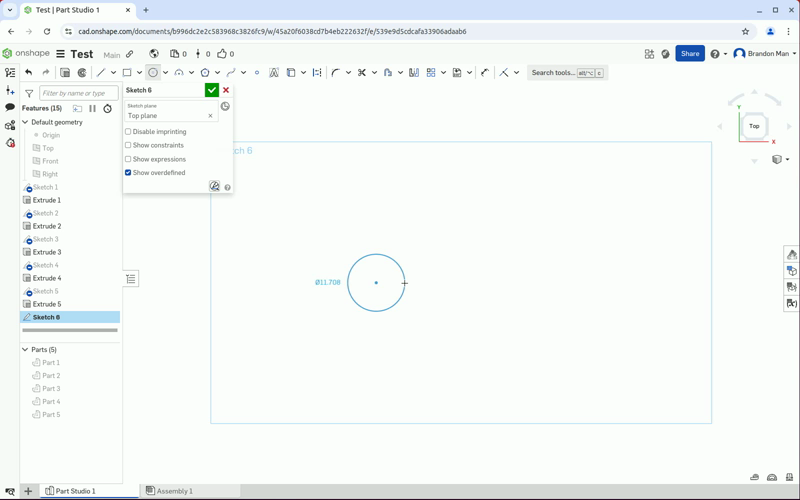
key(esc)
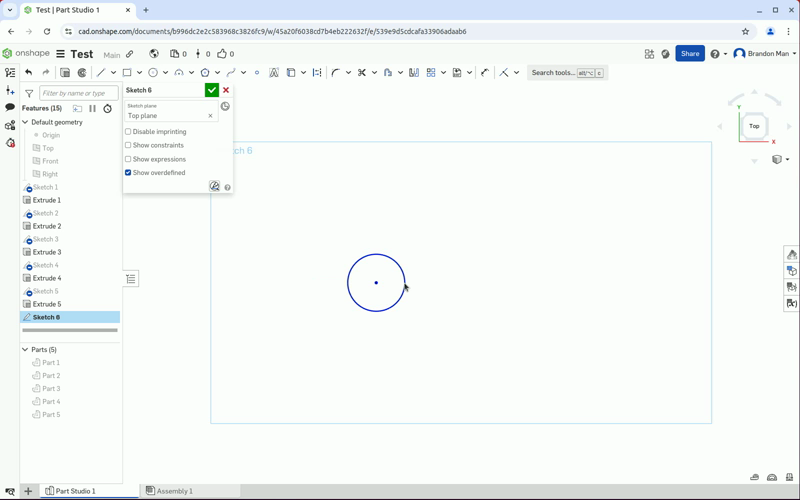
key(c)
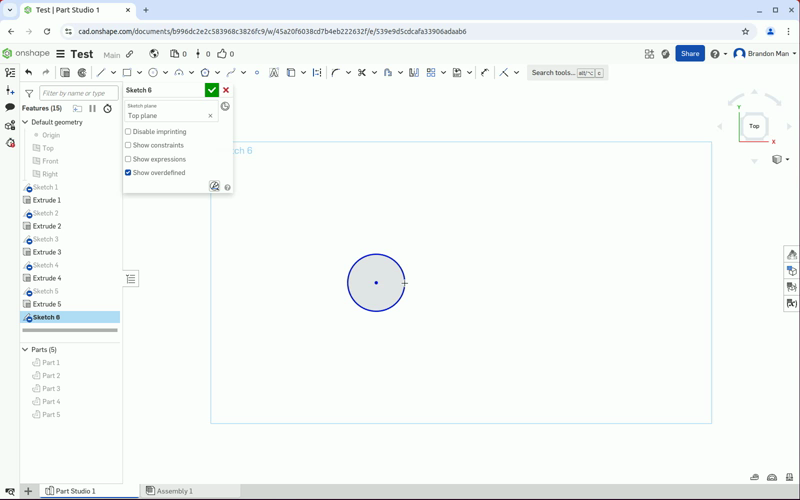
key_down(shift)
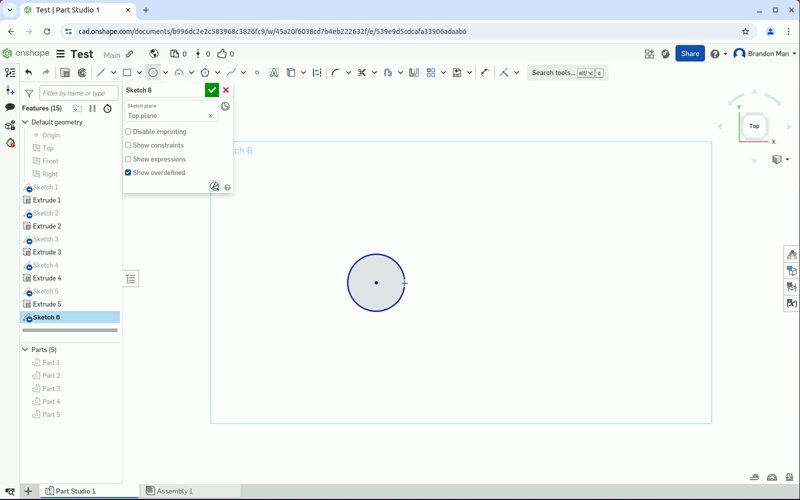
mouse_move(376, 282)
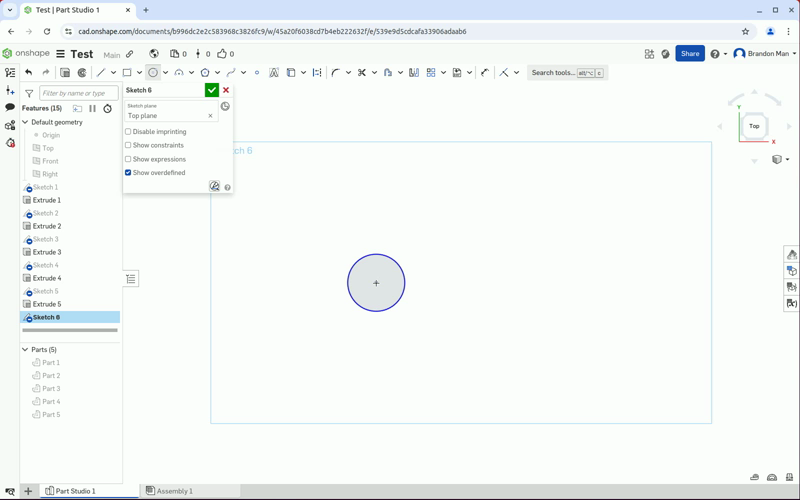
click(376, 282)
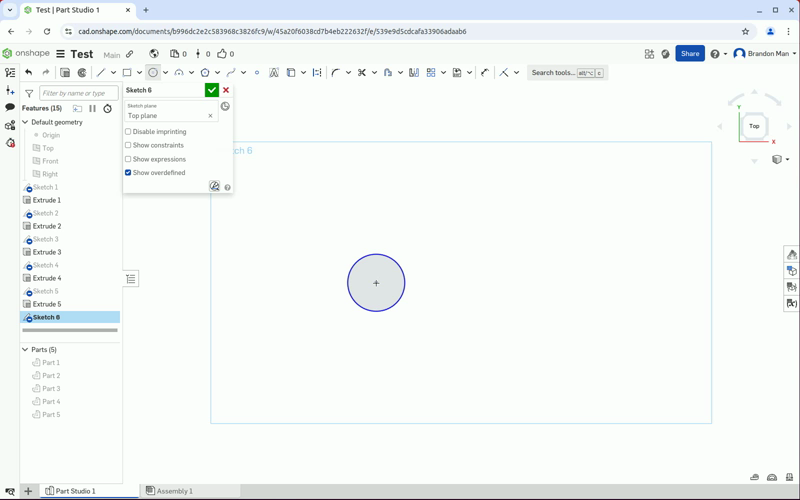
key_up(shift)
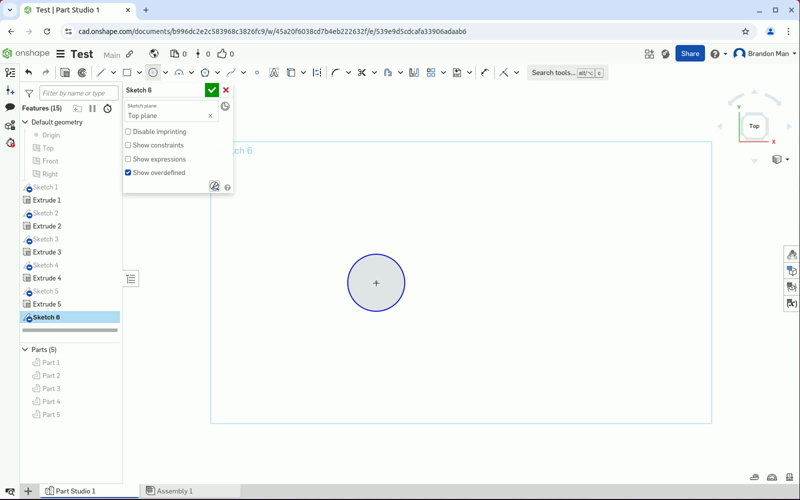
mouse_move(389, 282)
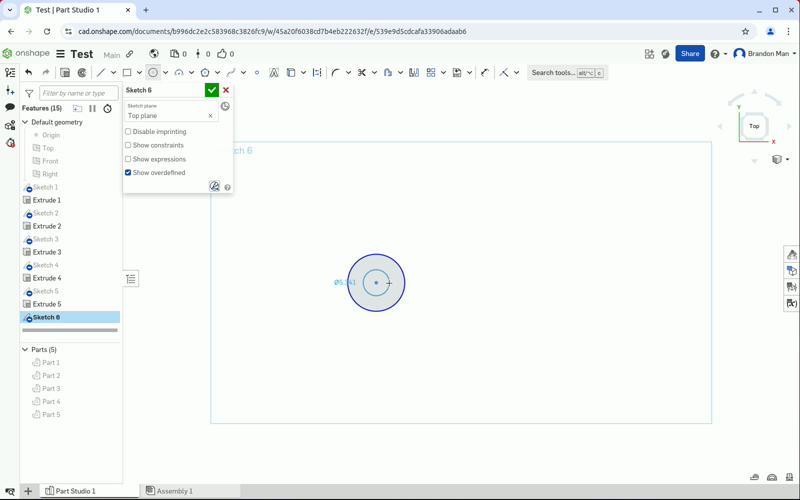
click(389, 282)
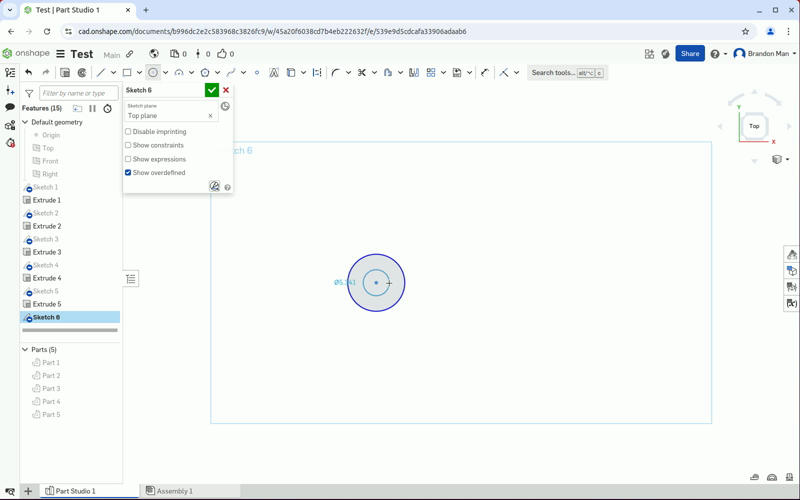
key(esc)
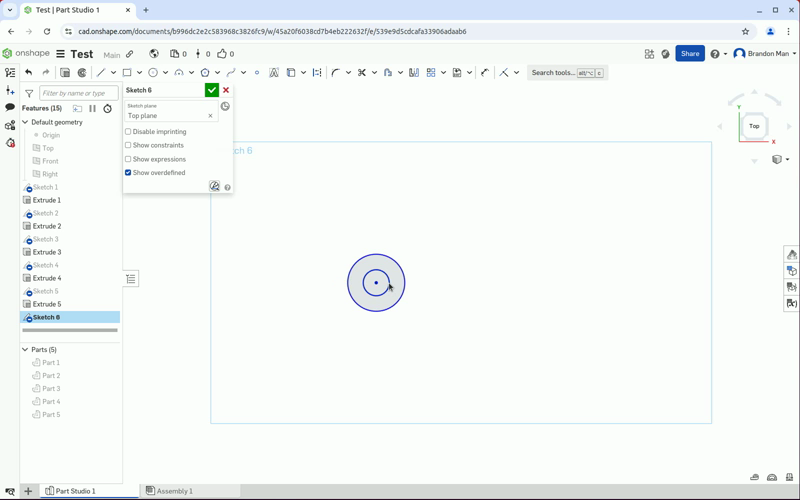
mouse_move(359, 272)
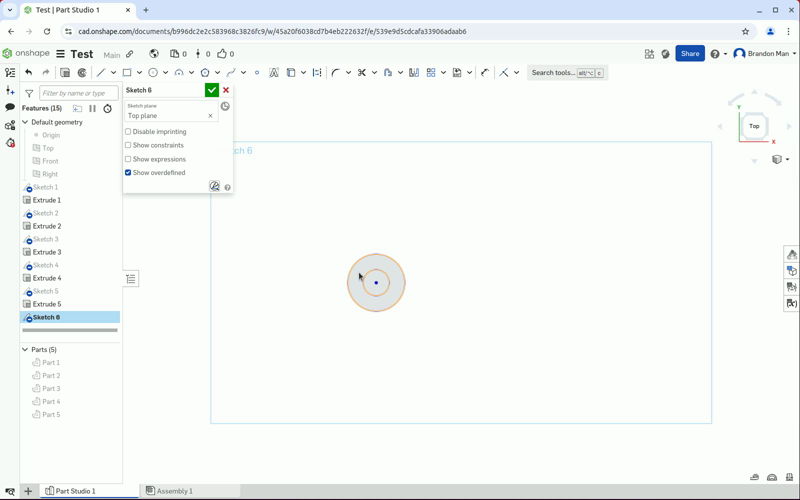
click(359, 272)
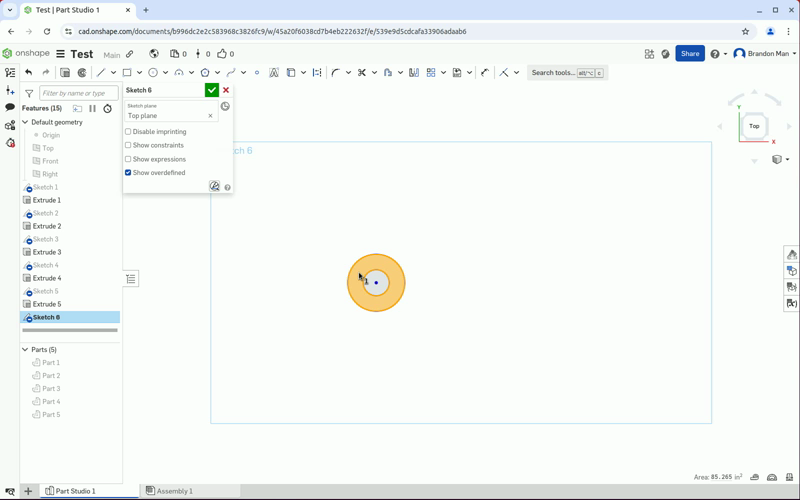
mouse_move(73, 352)
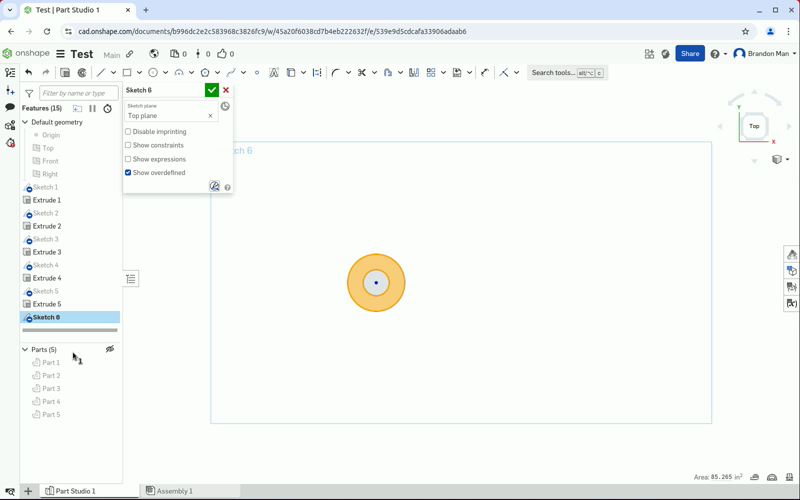
key(shift+y)
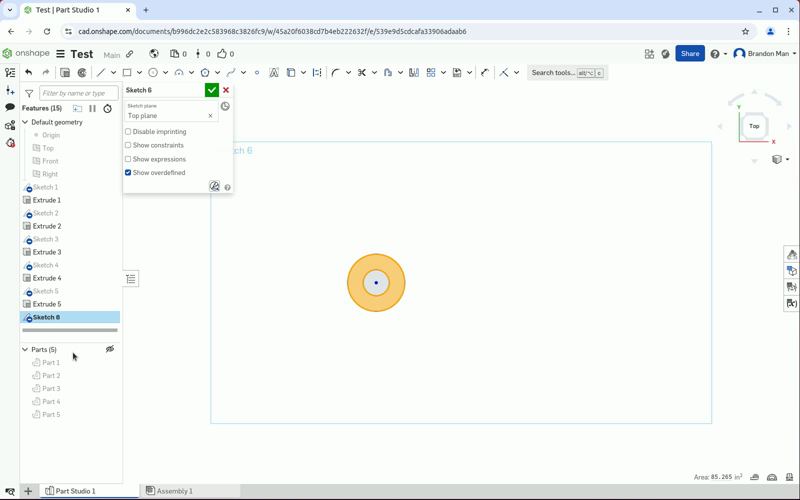
key(shift+e)
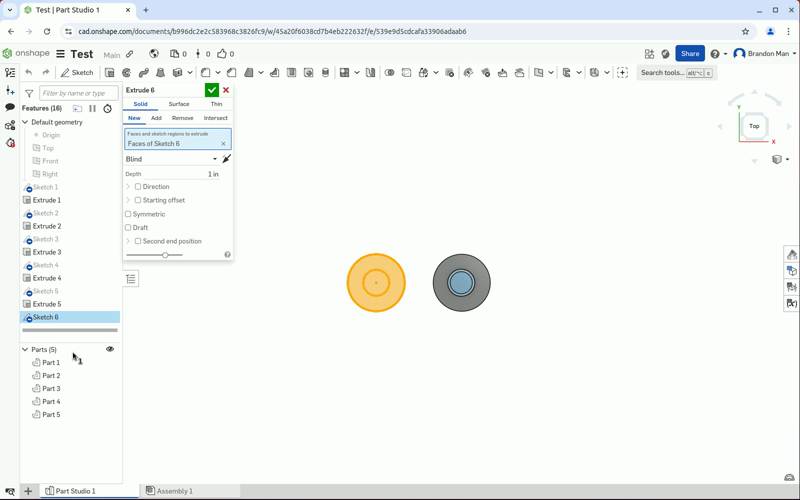
mouse_move(143, 106)
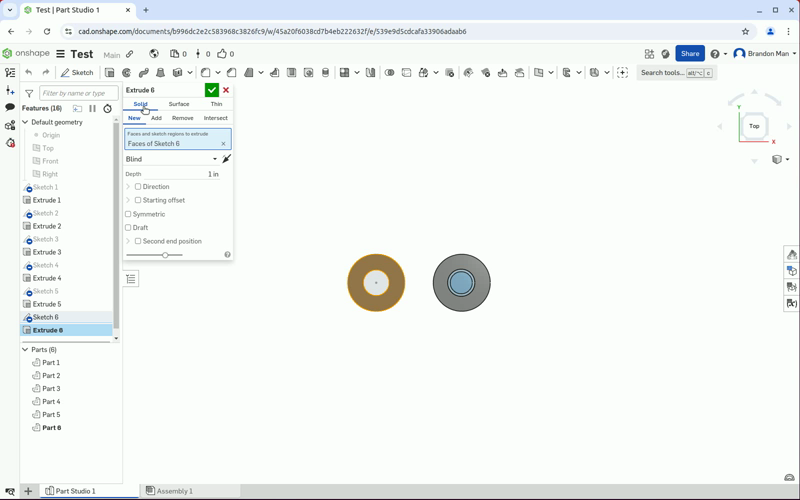
click(143, 106)
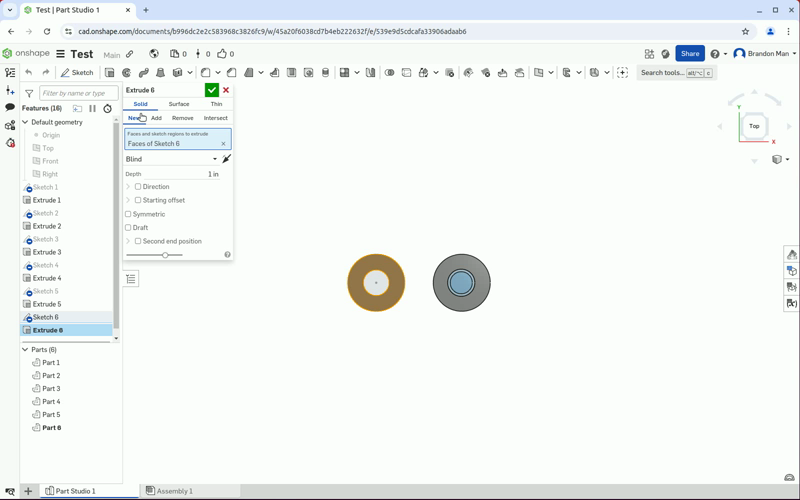
mouse_move(137, 120)
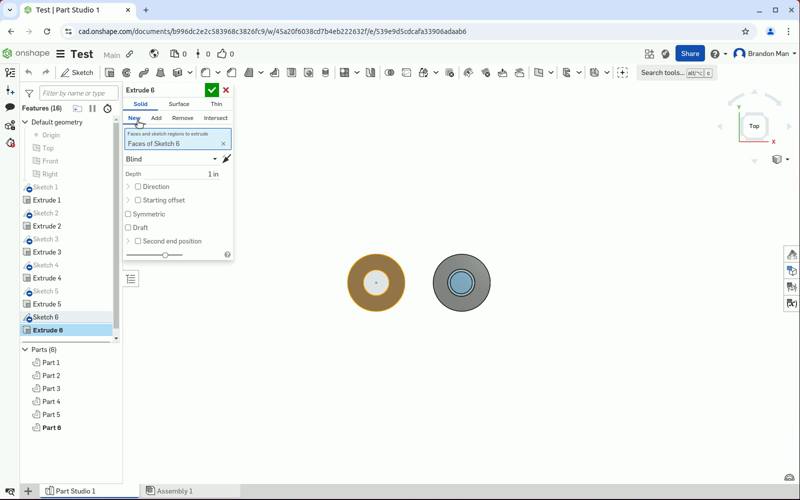
click(137, 120)
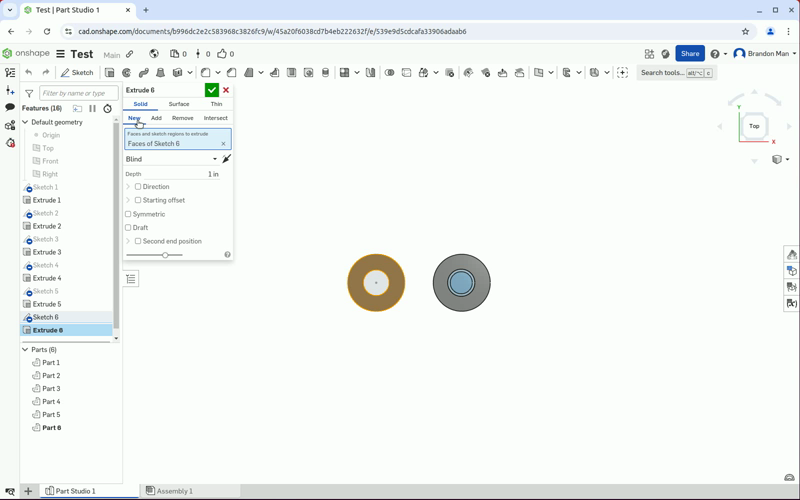
key(tab, 4)
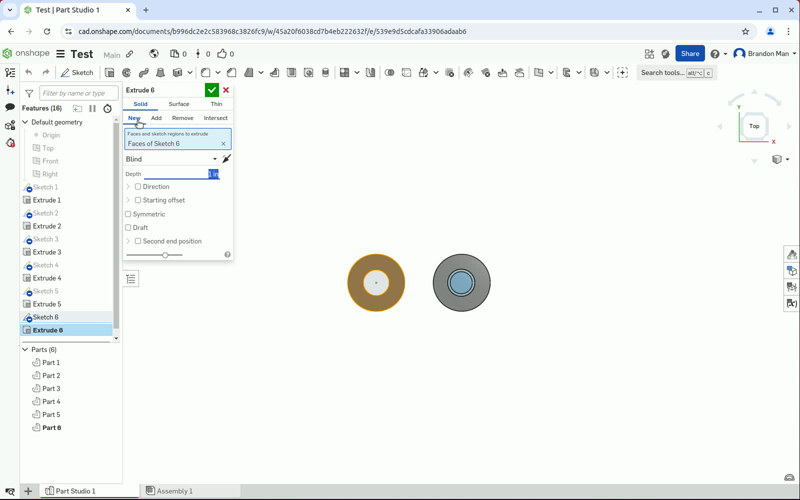
text(-1.685)
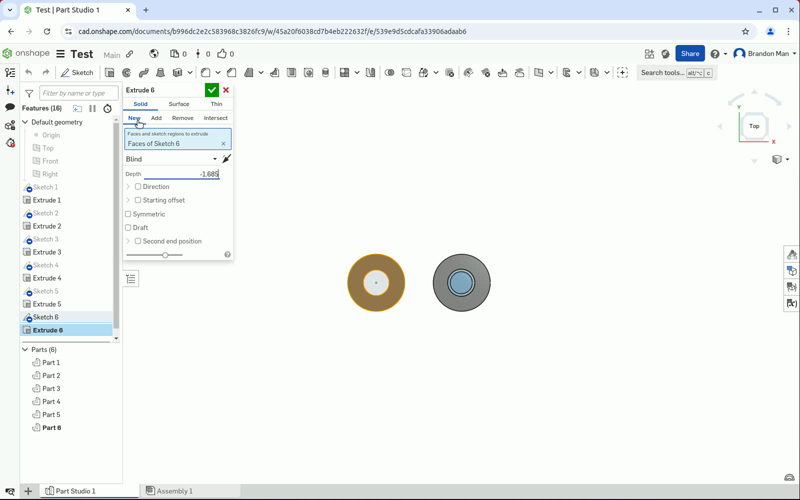
key(enter)
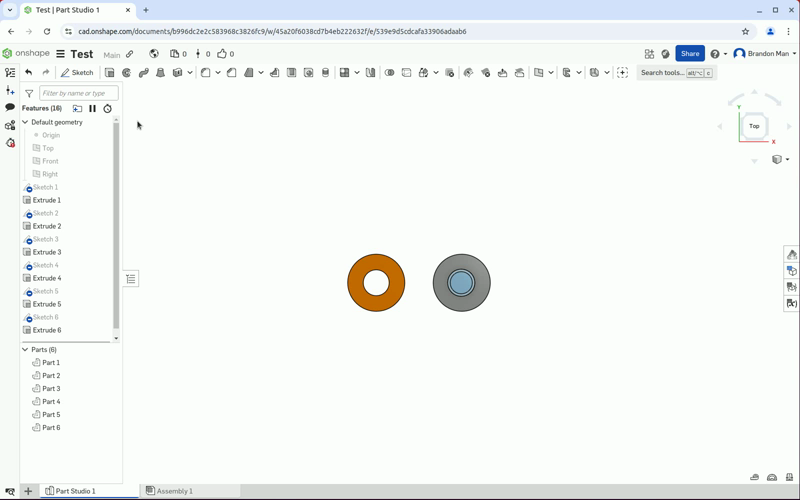
key(shift+h)
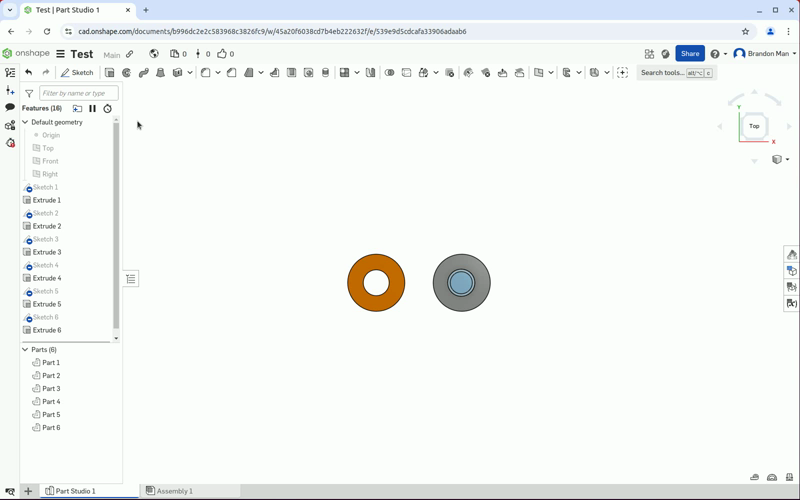
key(shift+h)
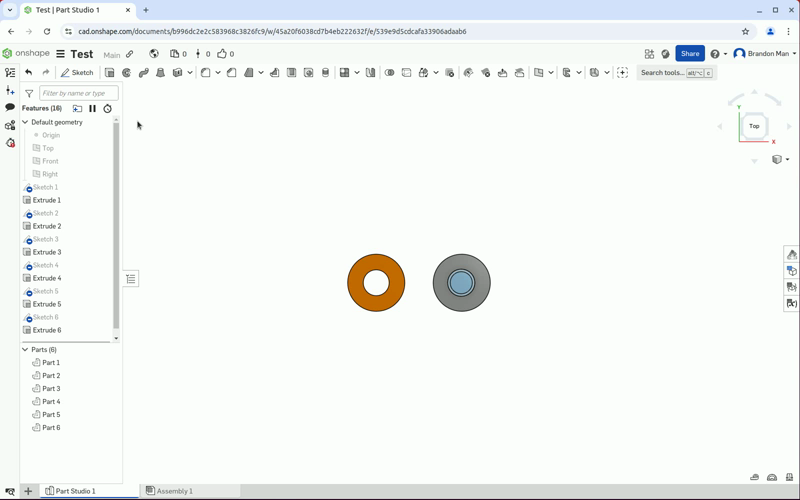
mouse_move(69, 189)
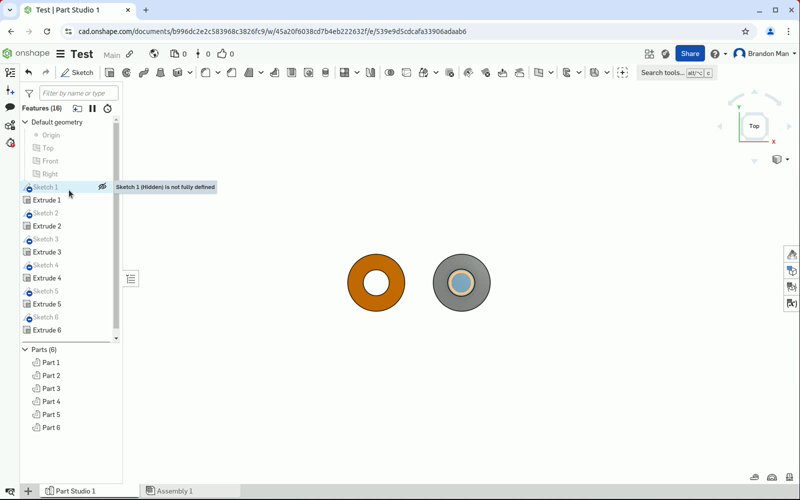
click(69, 189)
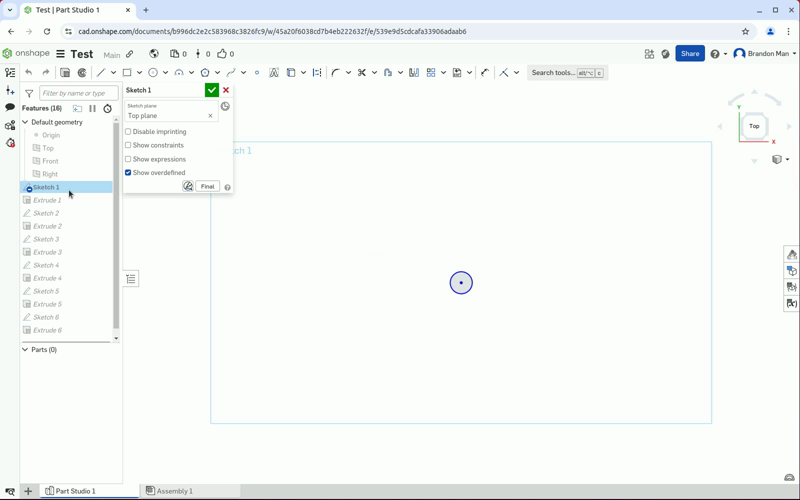
mouse_move(229, 92)
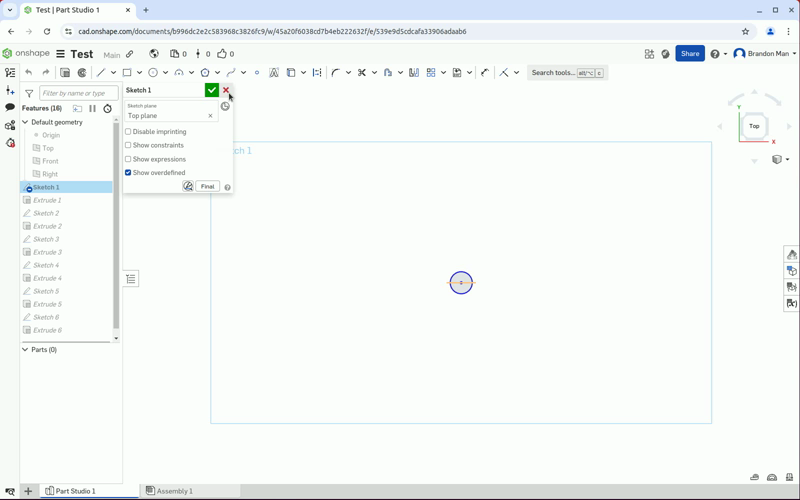
click(229, 92)
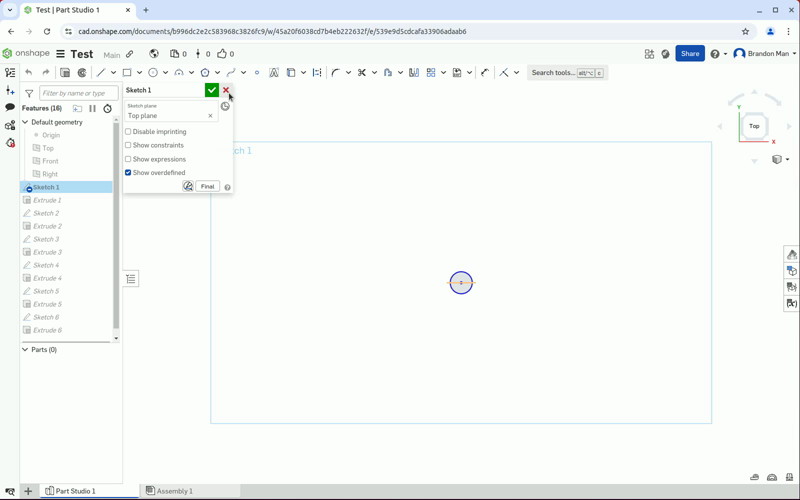
key(shift+s)
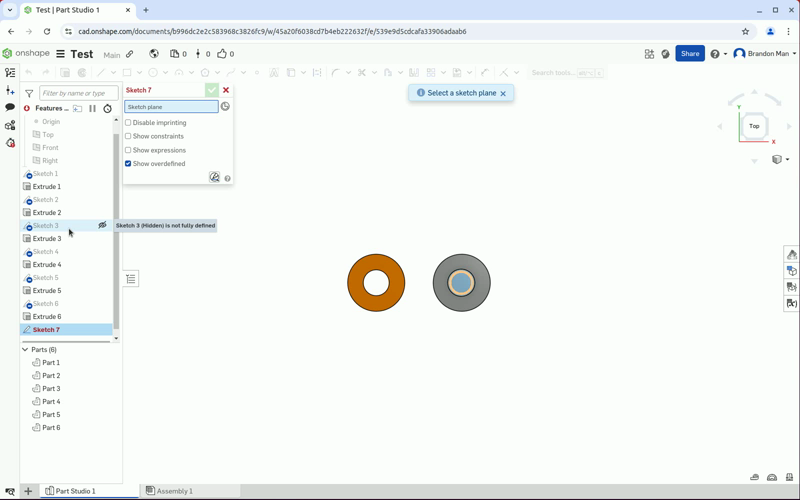
scroll(3)
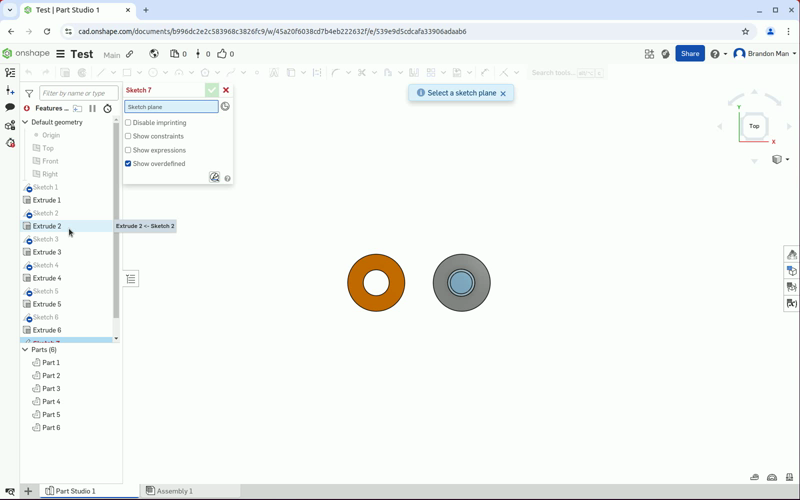
mouse_move(69, 150)
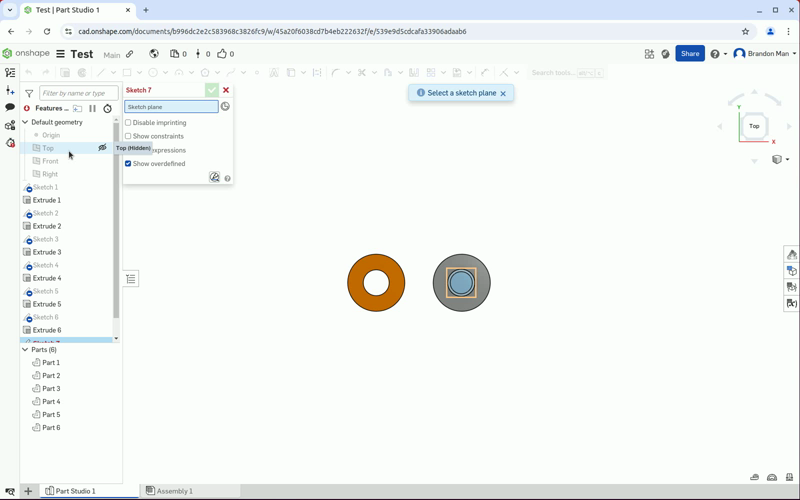
click(69, 150)
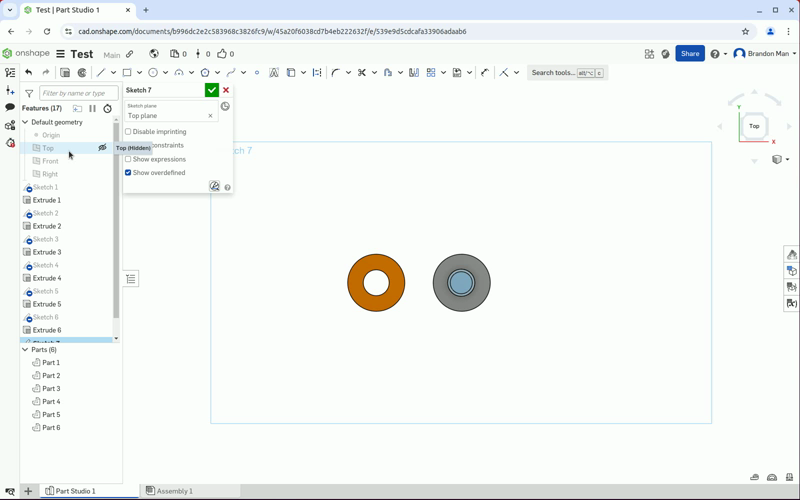
mouse_move(73, 352)
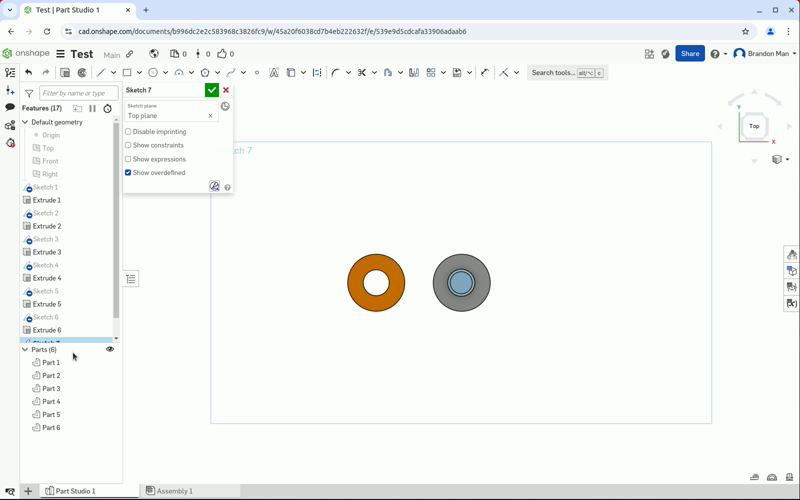
key(y)
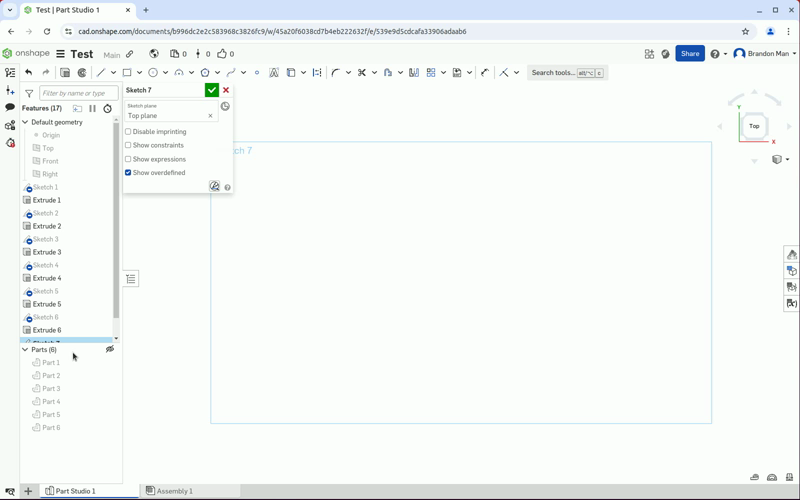
key(c)
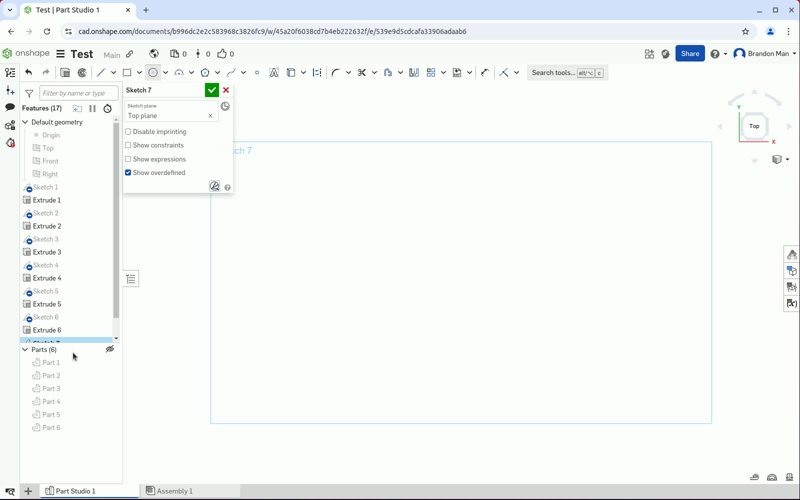
key_down(shift)
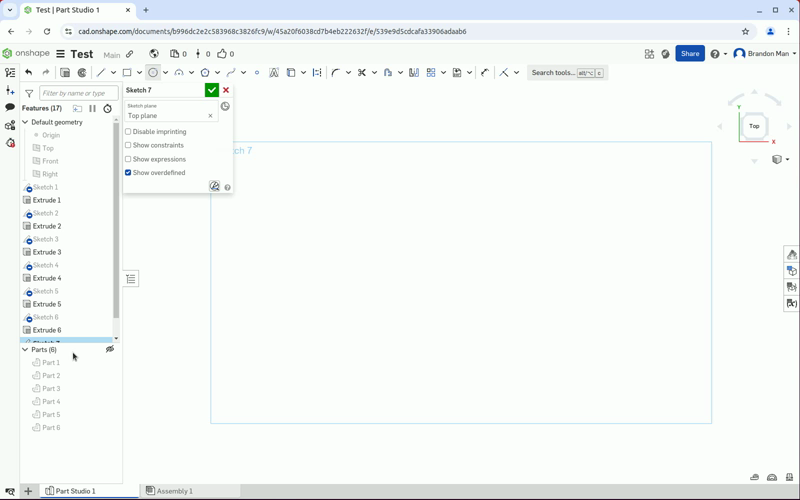
mouse_move(377, 282)
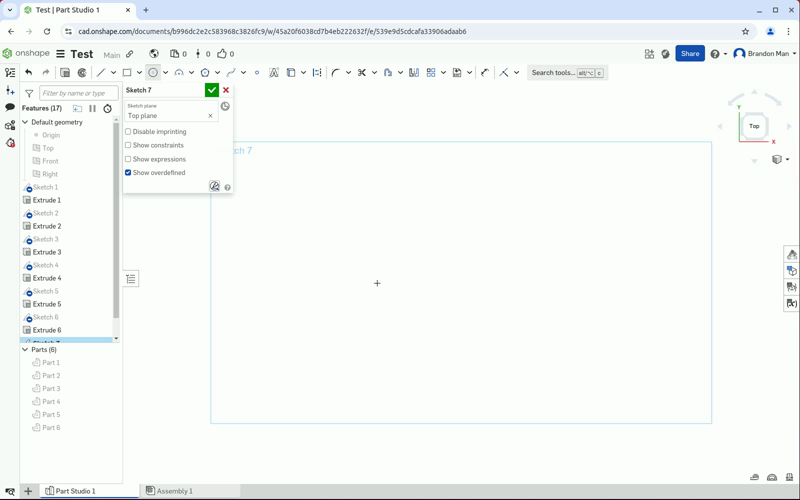
click(377, 282)
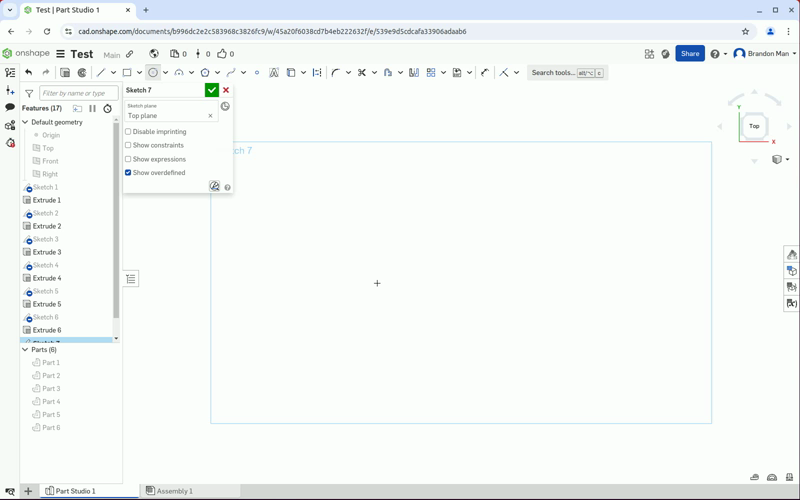
key_up(shift)
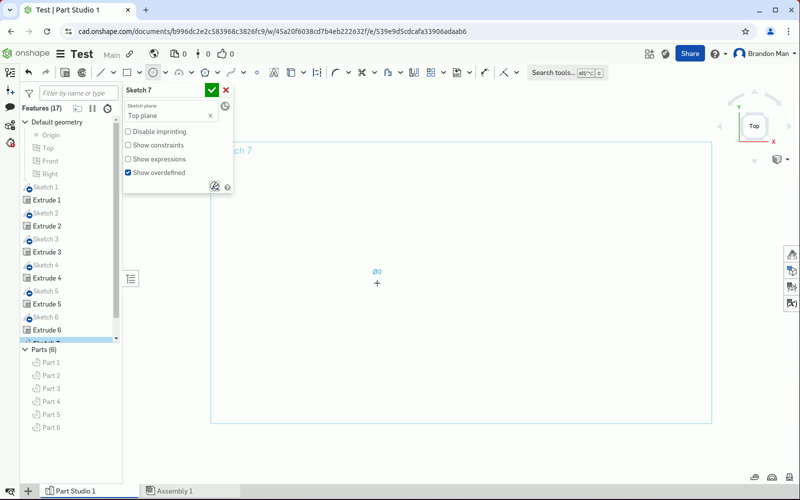
mouse_move(387, 282)
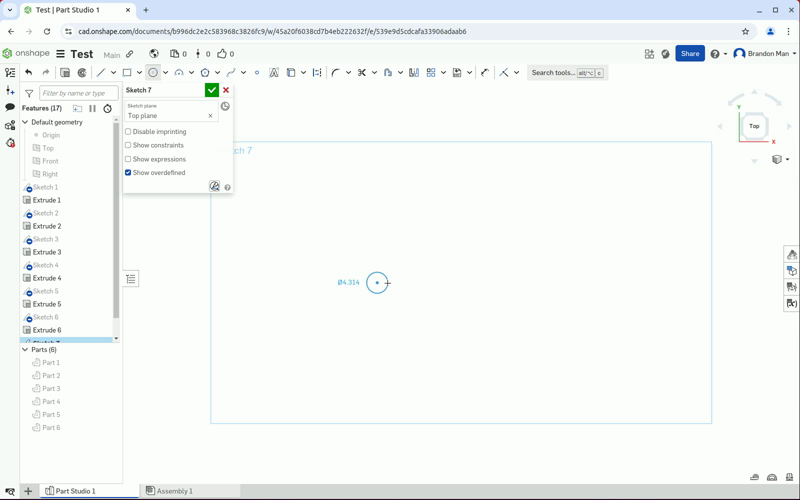
click(387, 282)
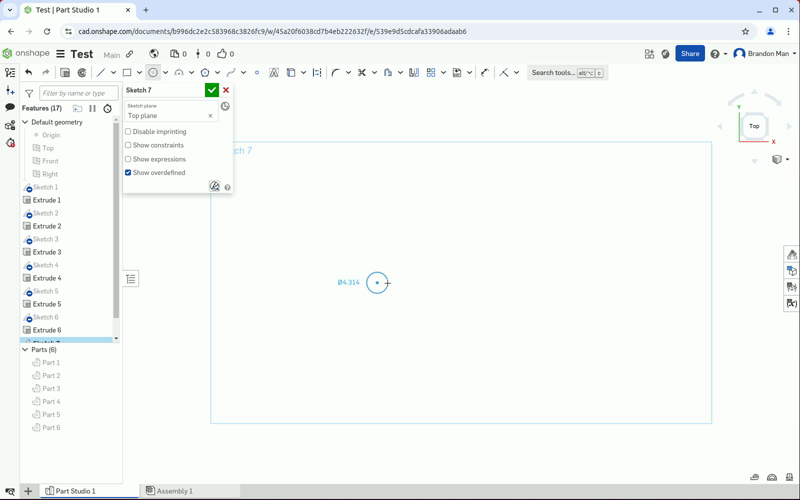
key(esc)
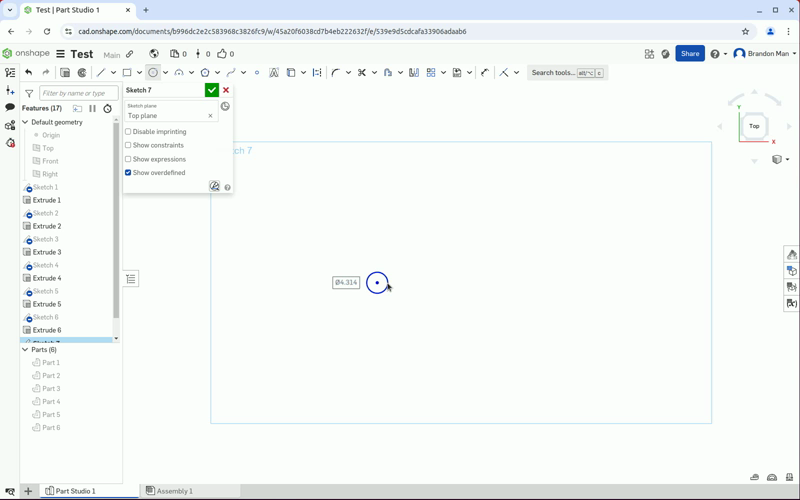
mouse_move(377, 291)
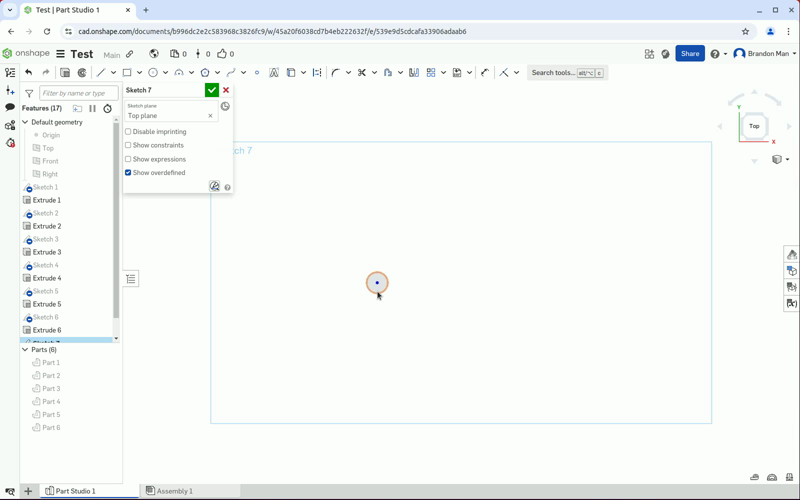
scroll(6)
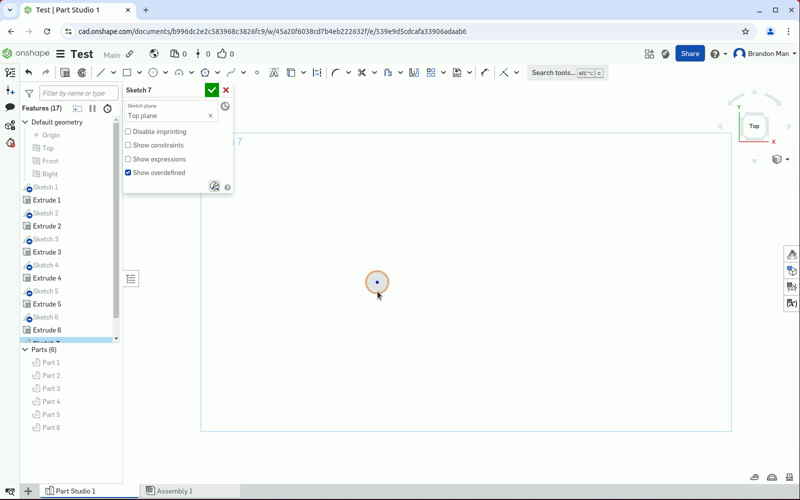
scroll(6)
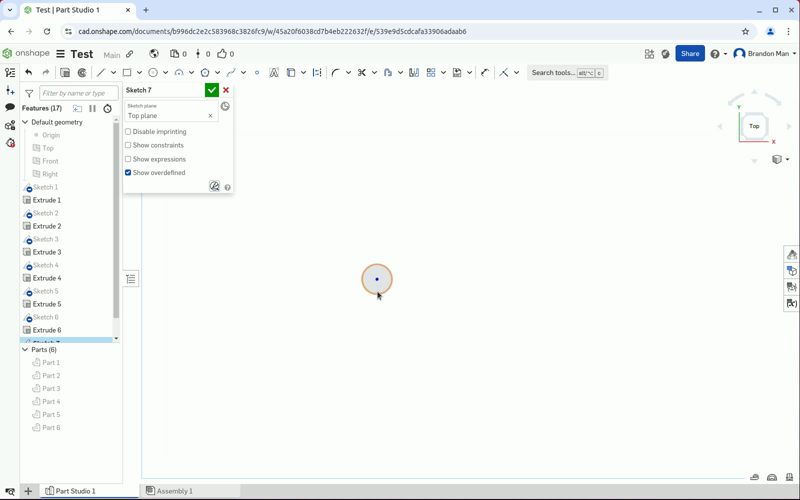
scroll(6)
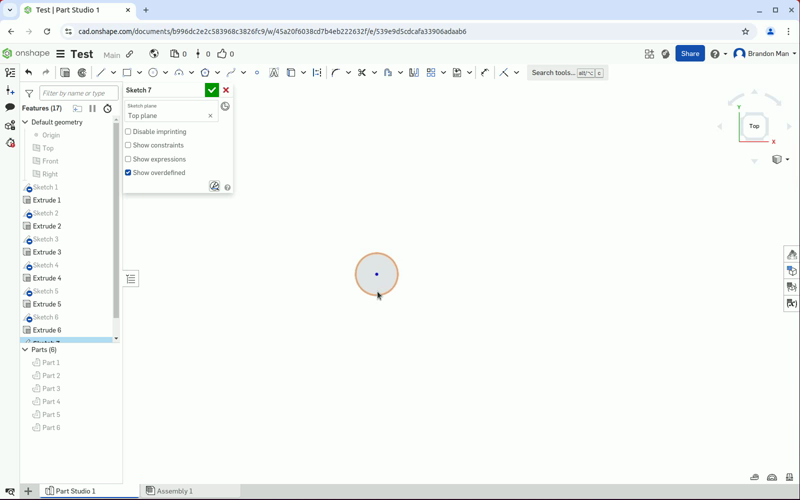
scroll(6)
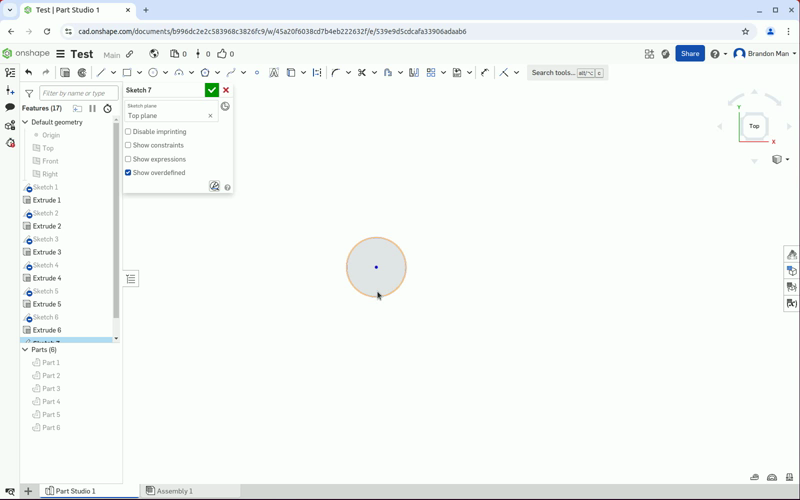
scroll(6)
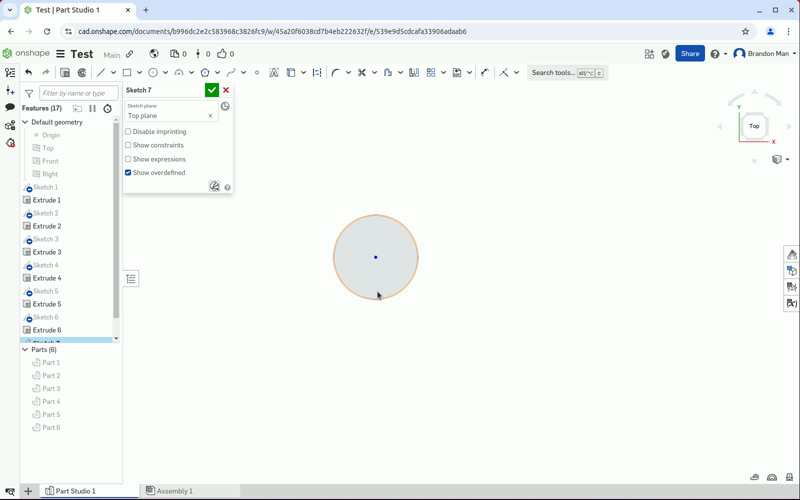
scroll(6)
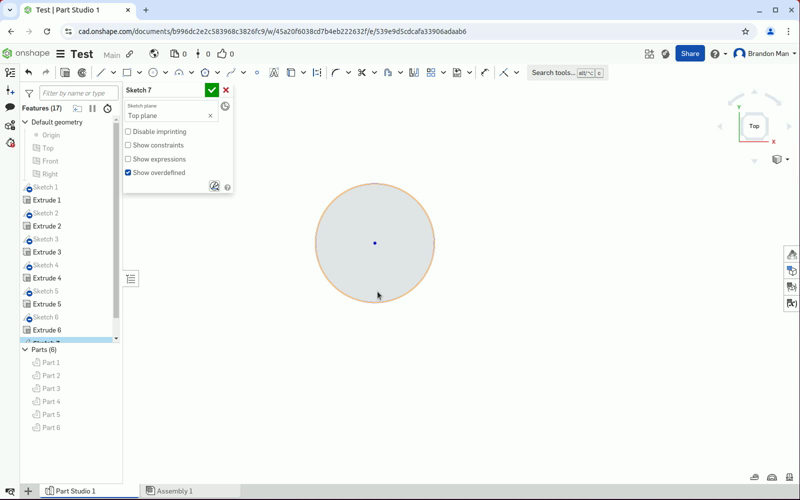
scroll(6)
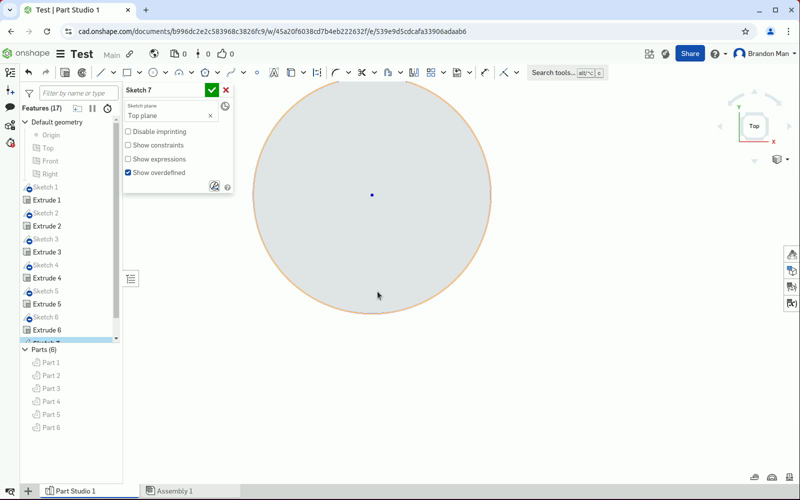
click(377, 291)
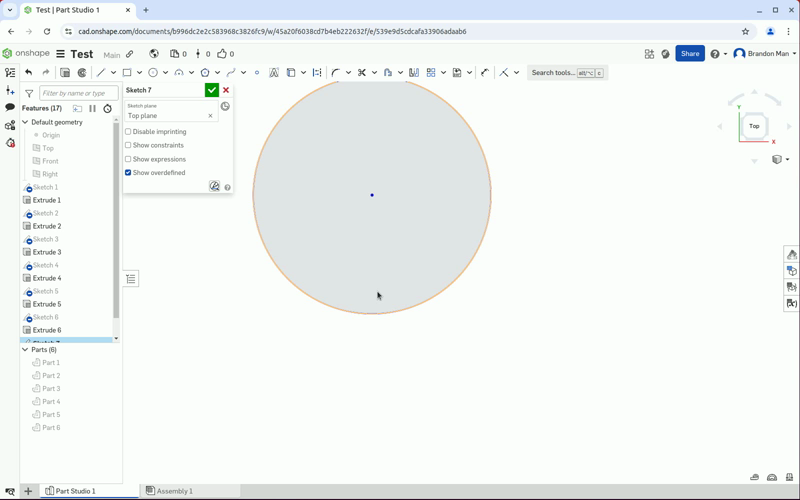
scroll(-6)
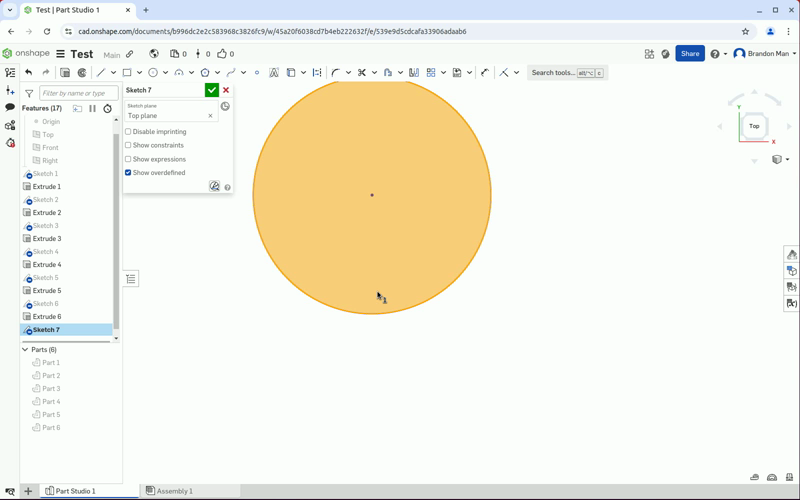
scroll(-6)
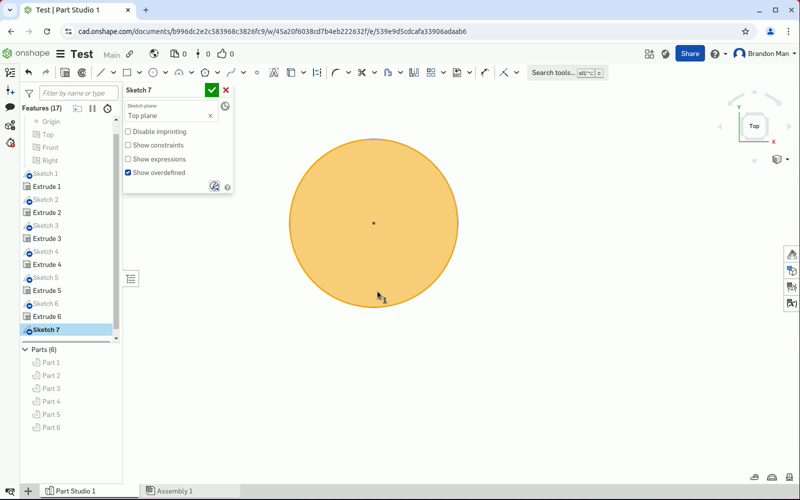
scroll(-6)
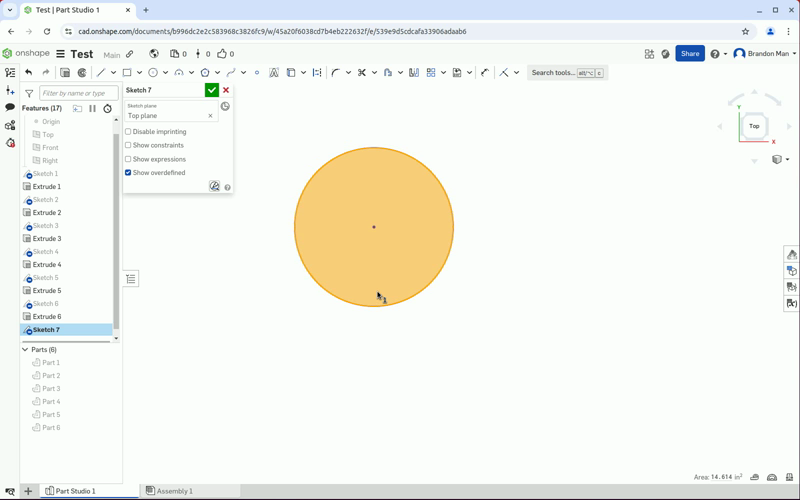
scroll(-6)
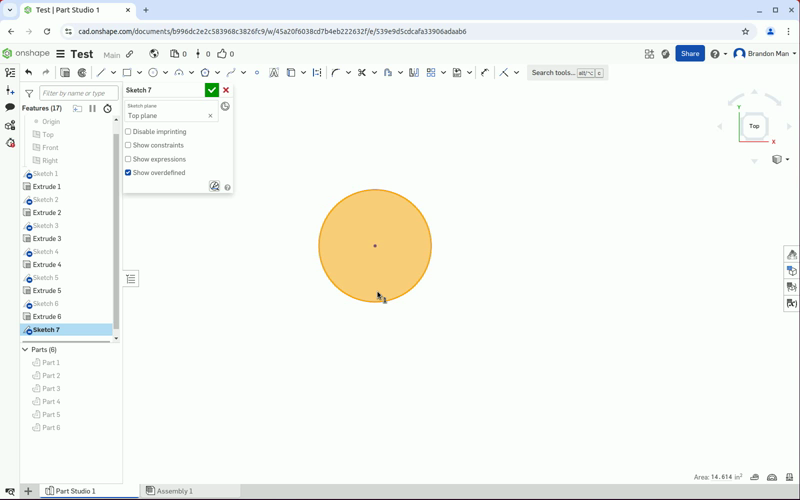
scroll(-6)
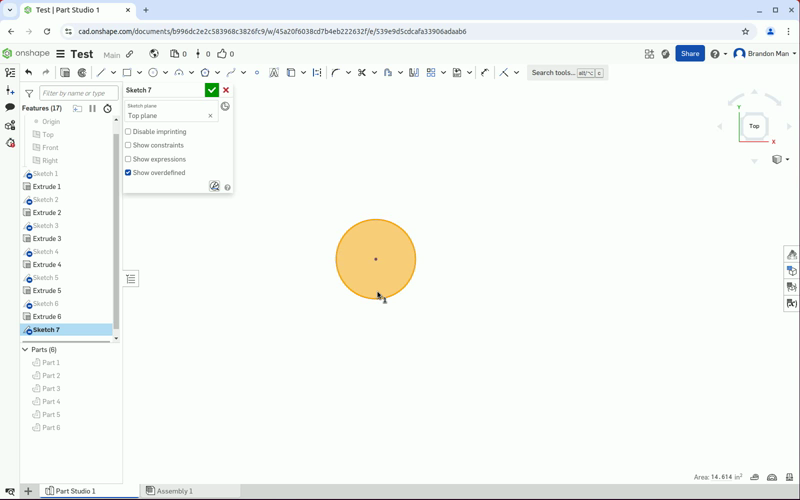
scroll(-6)
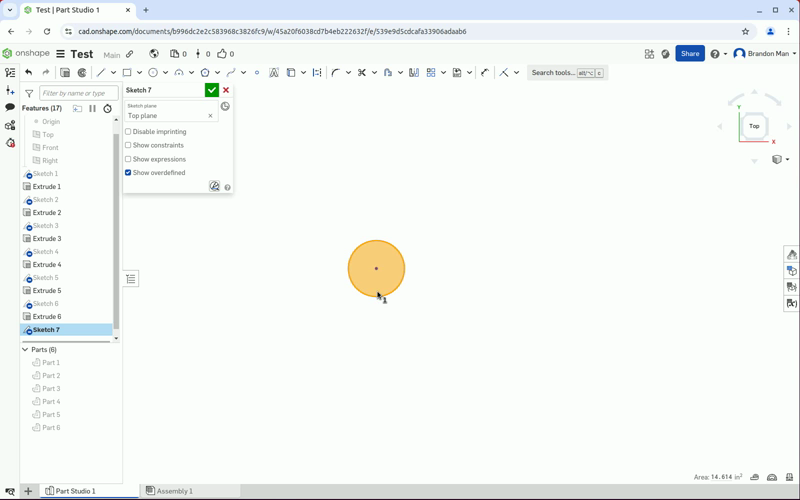
scroll(-6)
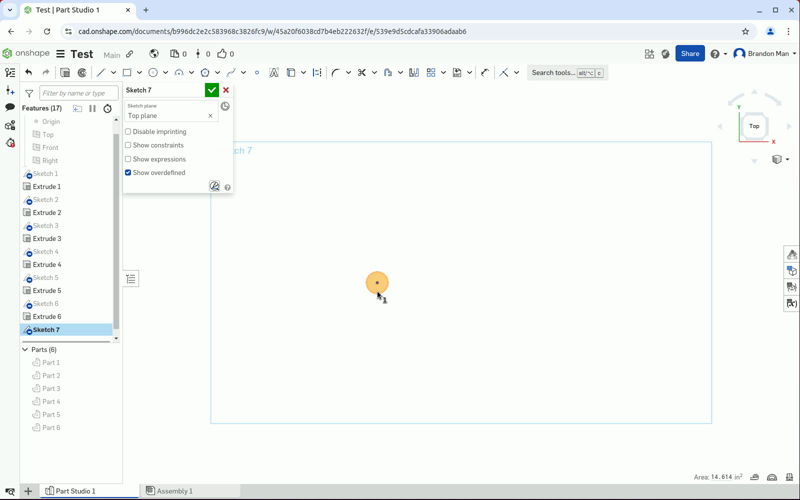
mouse_move(73, 352)
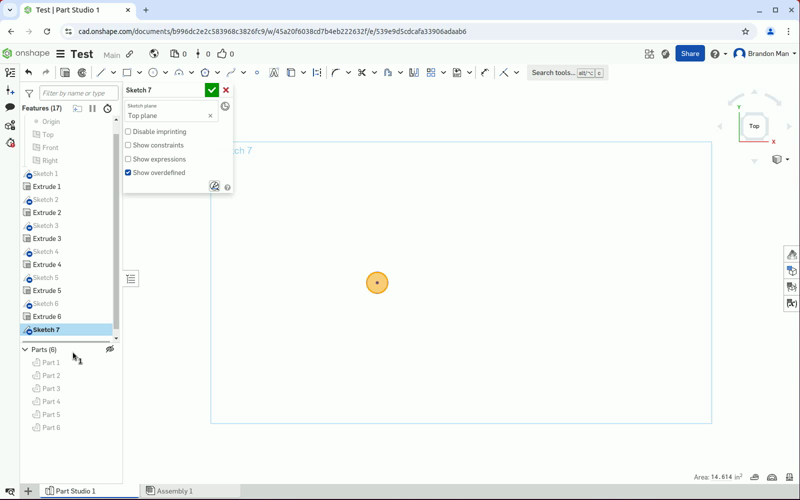
key(shift+y)
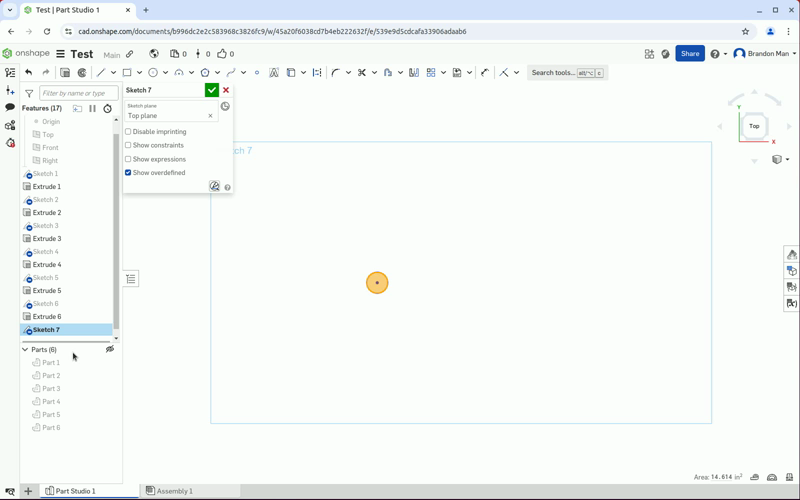
key(shift+e)
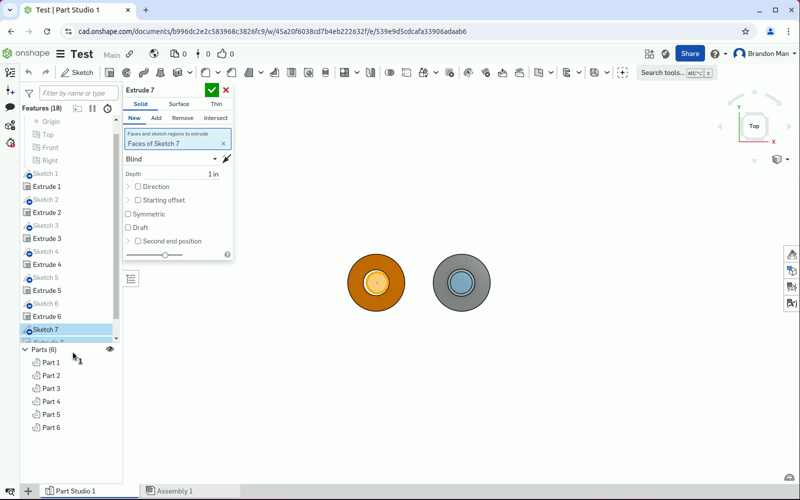
mouse_move(143, 106)
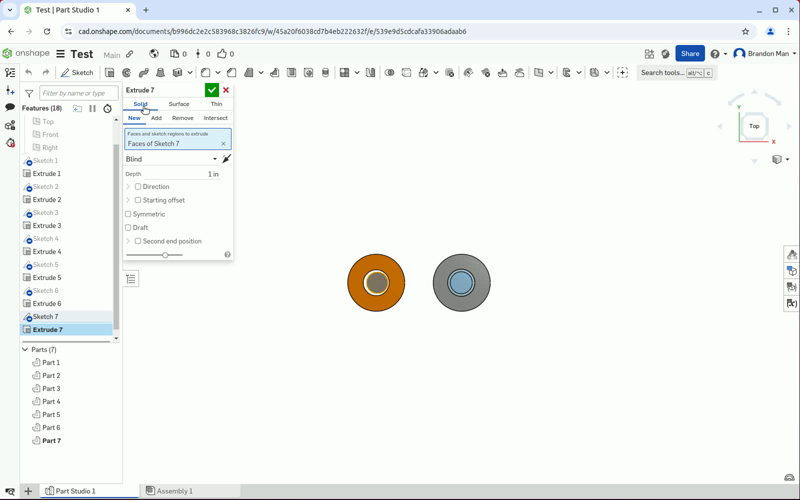
click(143, 106)
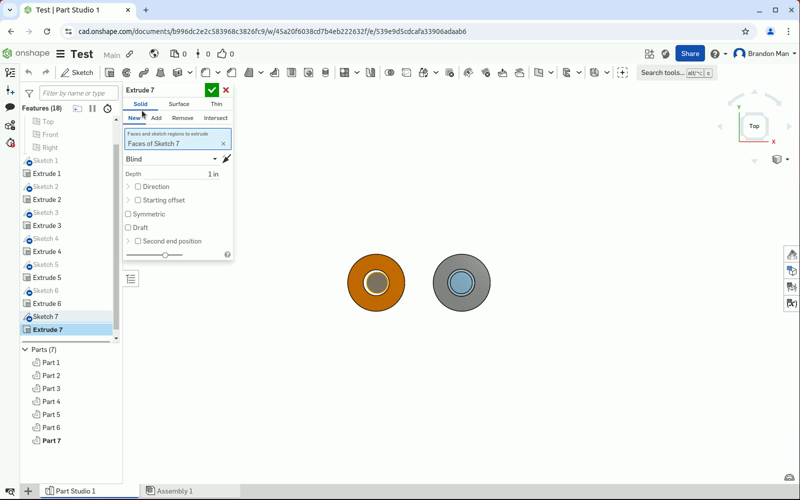
mouse_move(137, 120)
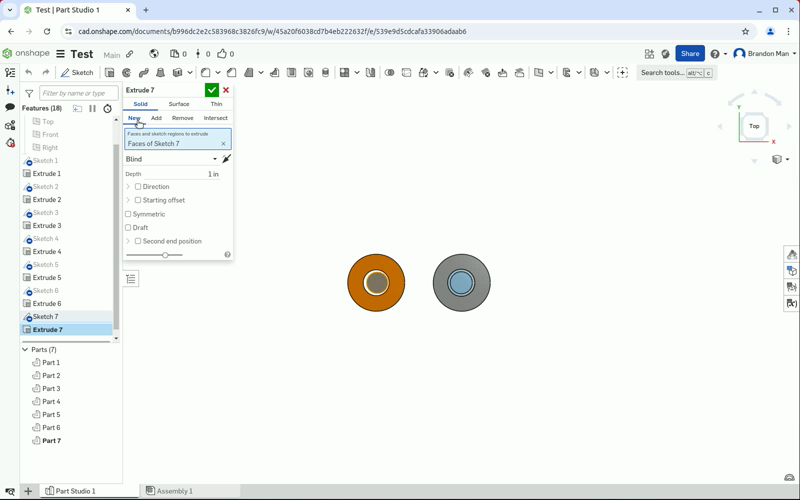
click(137, 120)
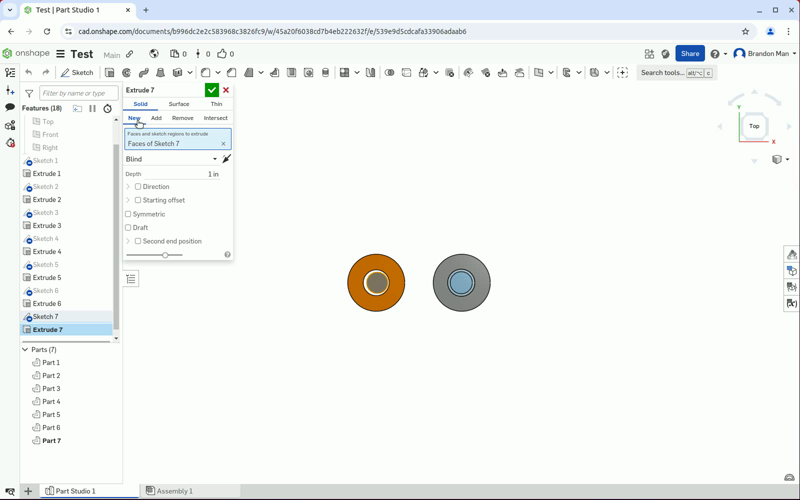
key(tab, 4)
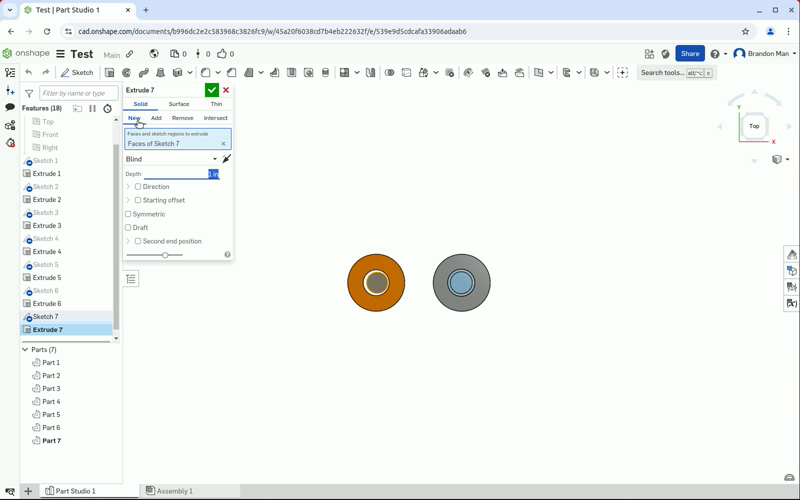
text(-1.685)
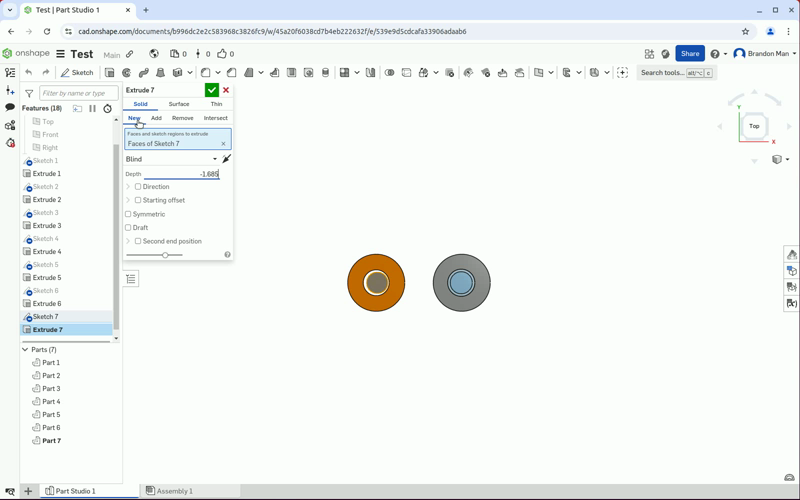
key(enter)
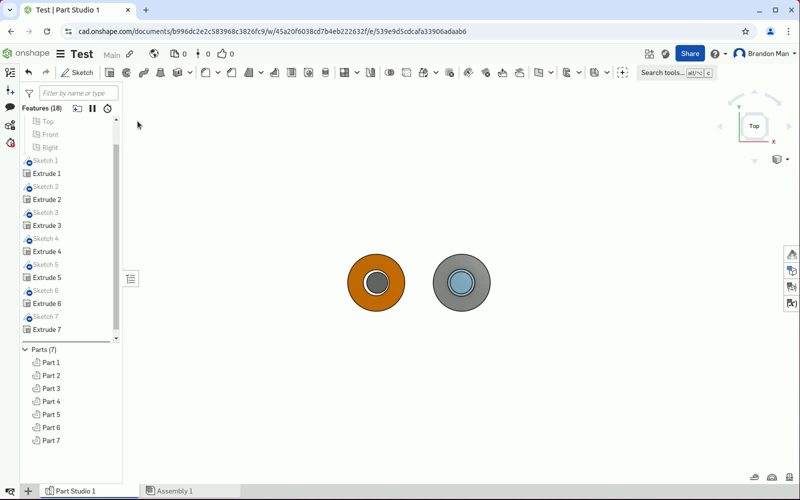
key(shift+h)
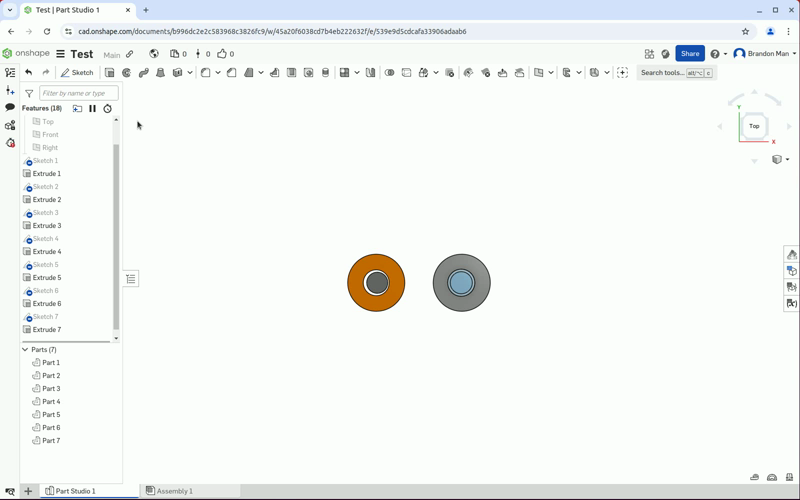
key(shift+h)
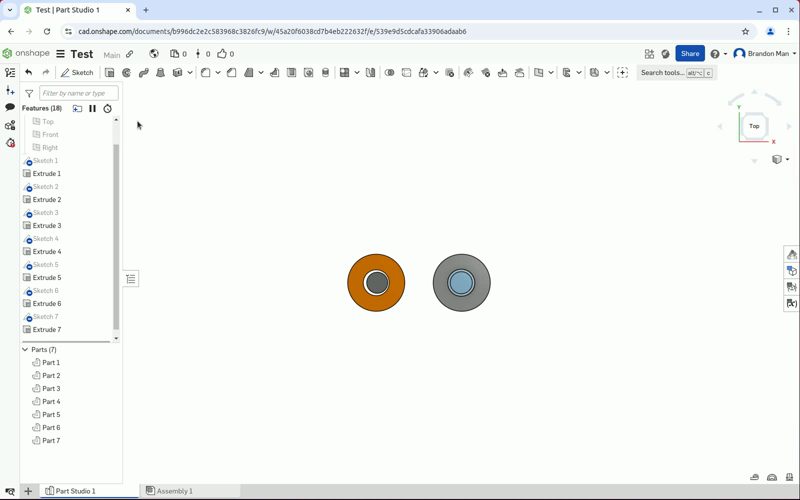
mouse_move(69, 163)
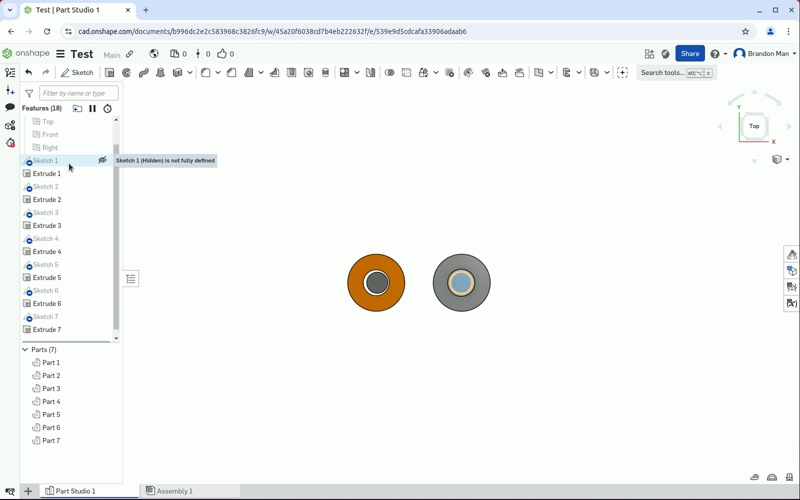
click(69, 163)
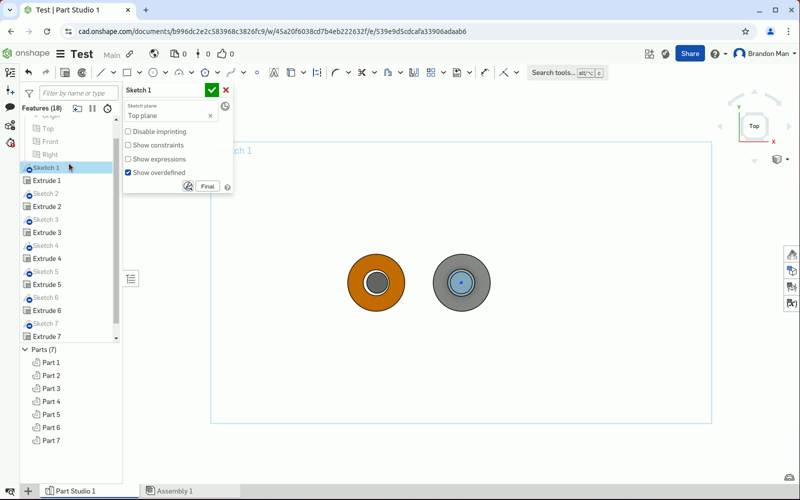
mouse_move(229, 92)
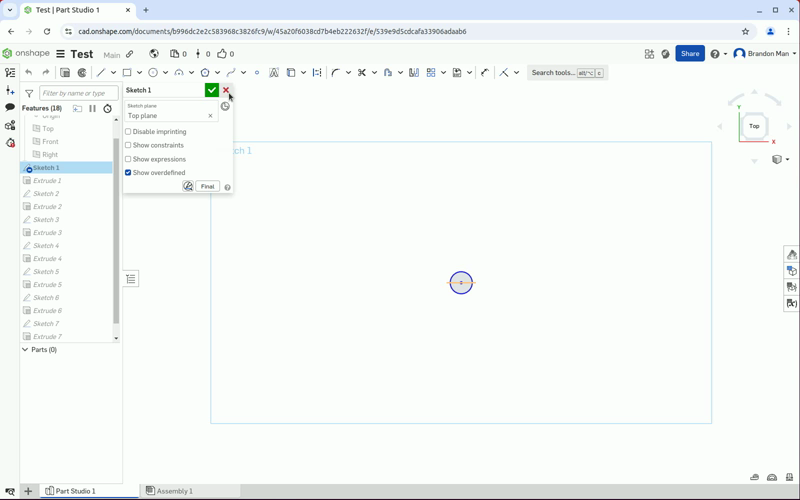
click(229, 92)
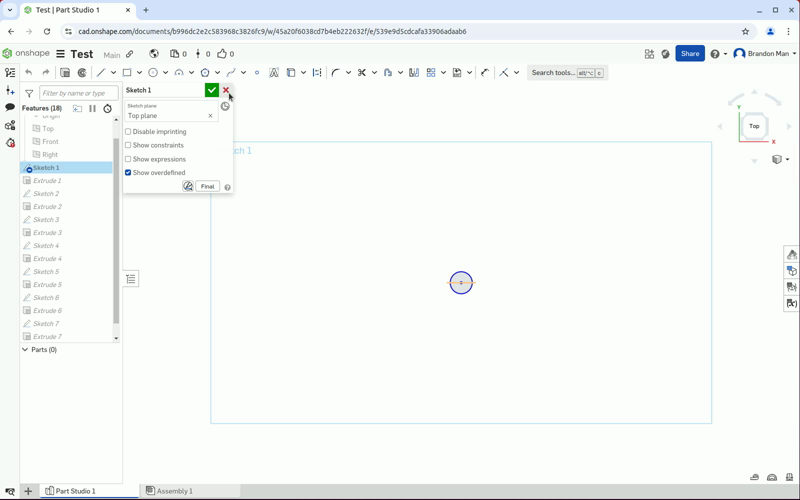
key(shift+s)
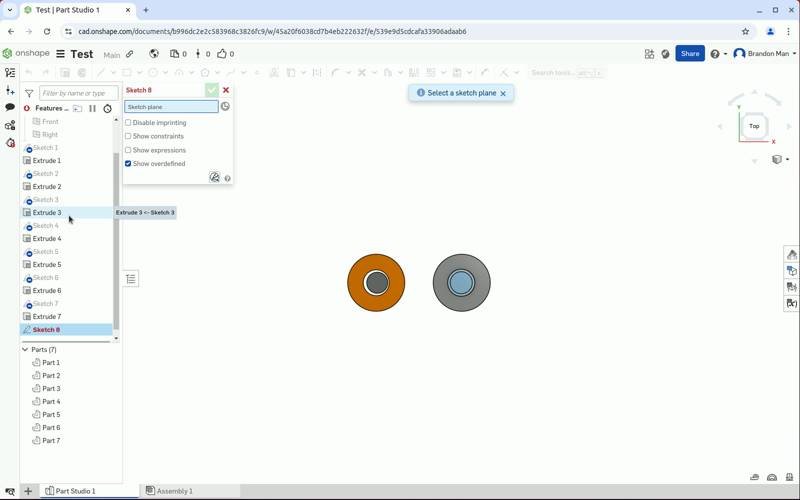
scroll(3)
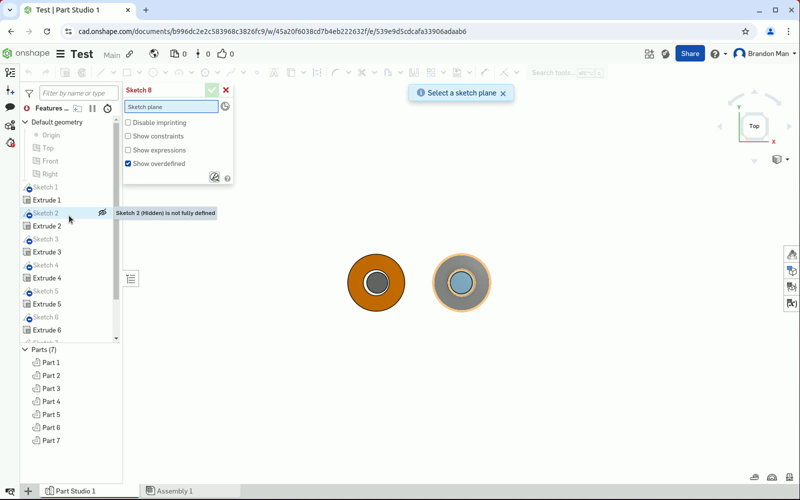
mouse_move(69, 150)
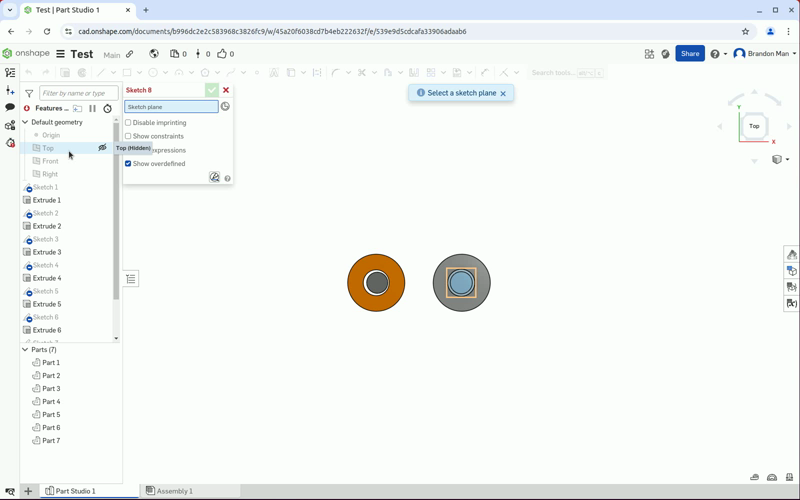
click(69, 150)
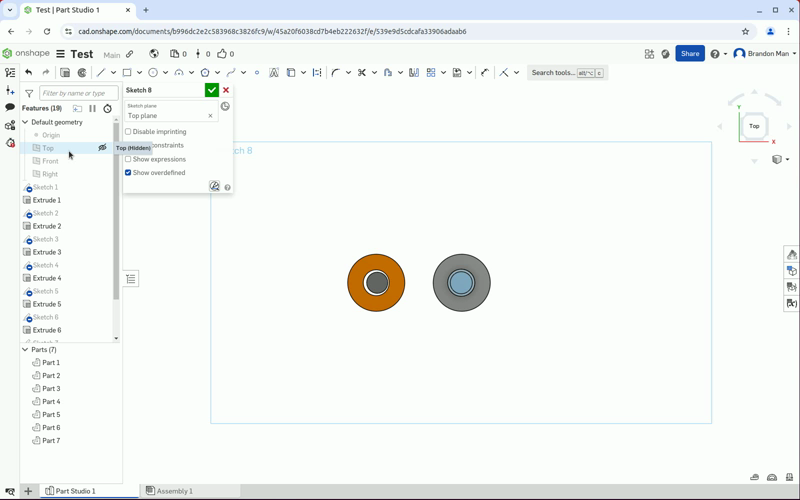
mouse_move(73, 352)
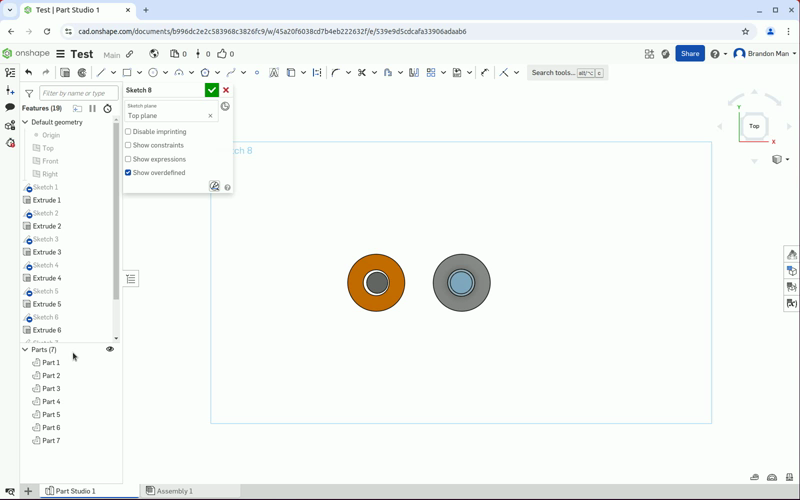
key(y)
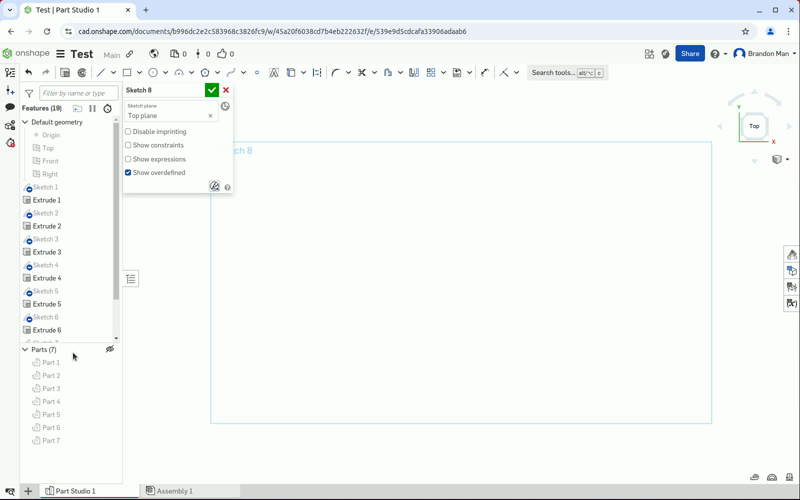
key(c)
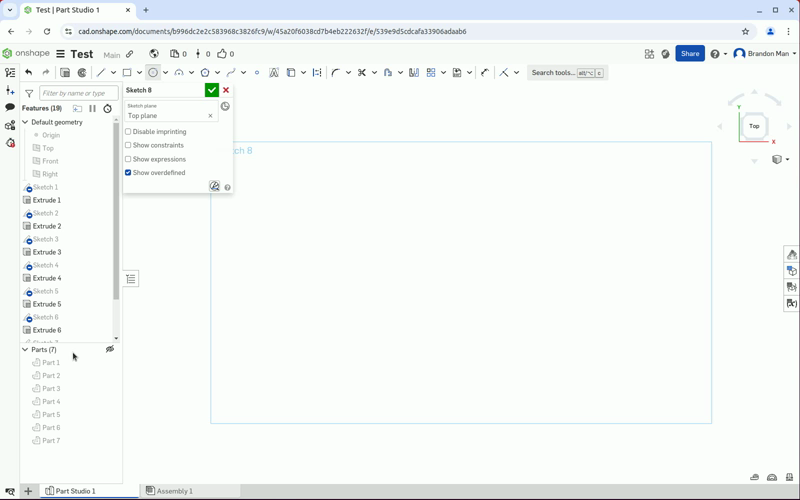
key_down(shift)
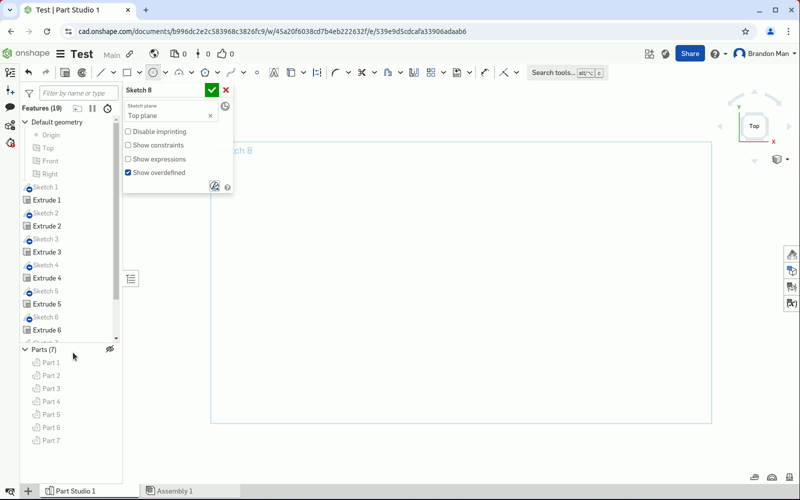
mouse_move(375, 282)
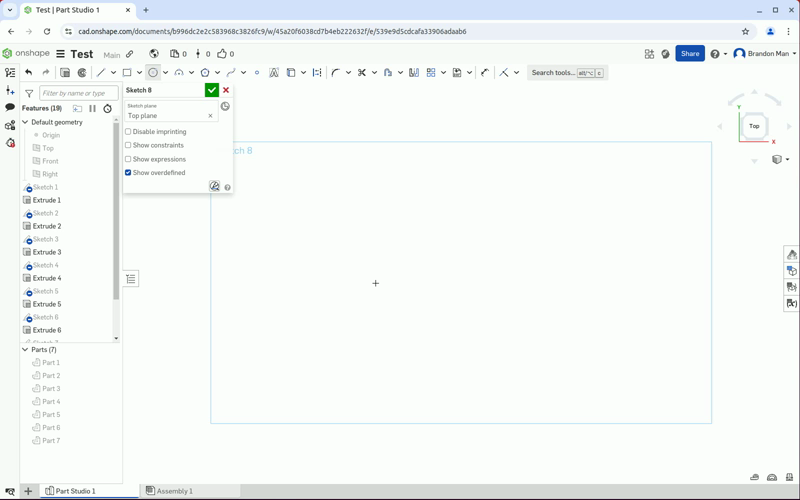
click(375, 282)
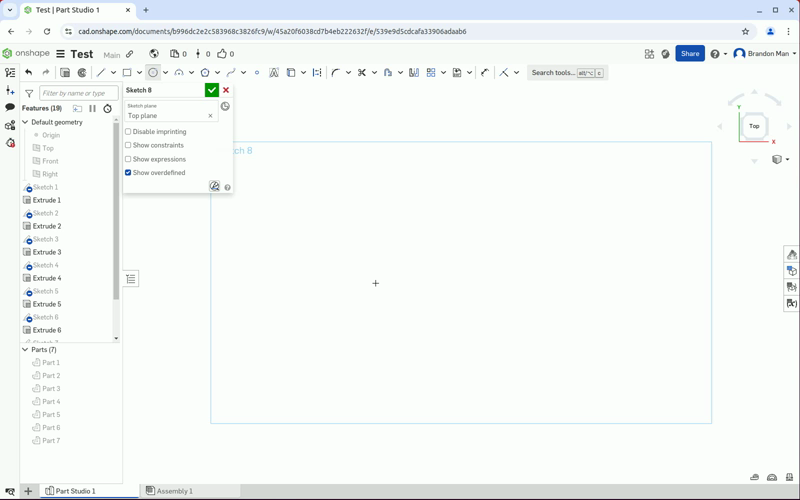
key_up(shift)
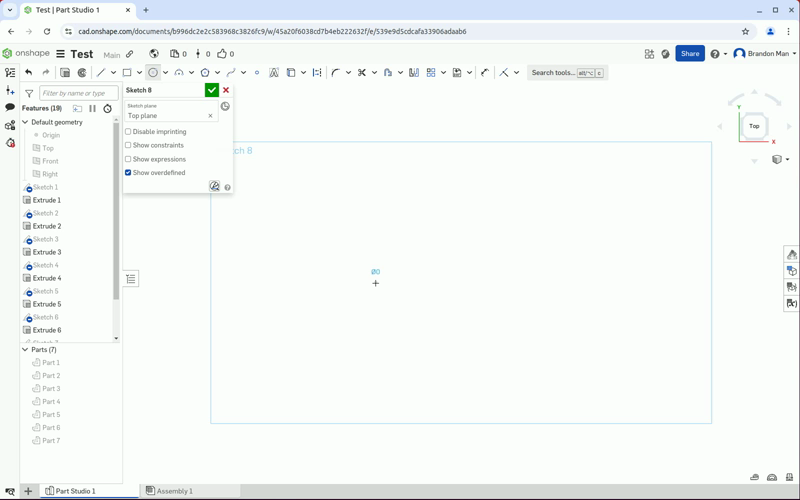
mouse_move(389, 282)
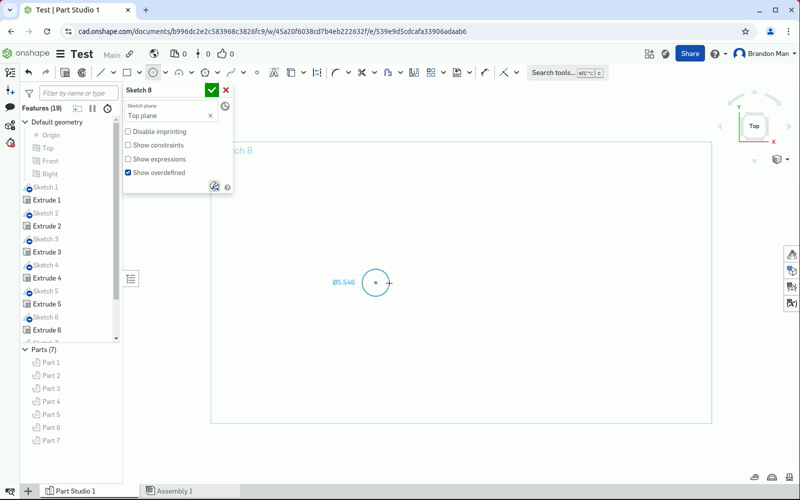
click(389, 282)
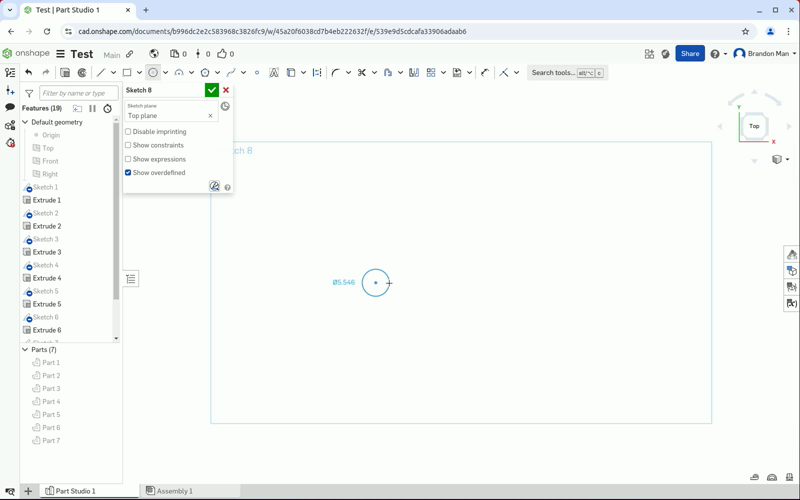
key(esc)
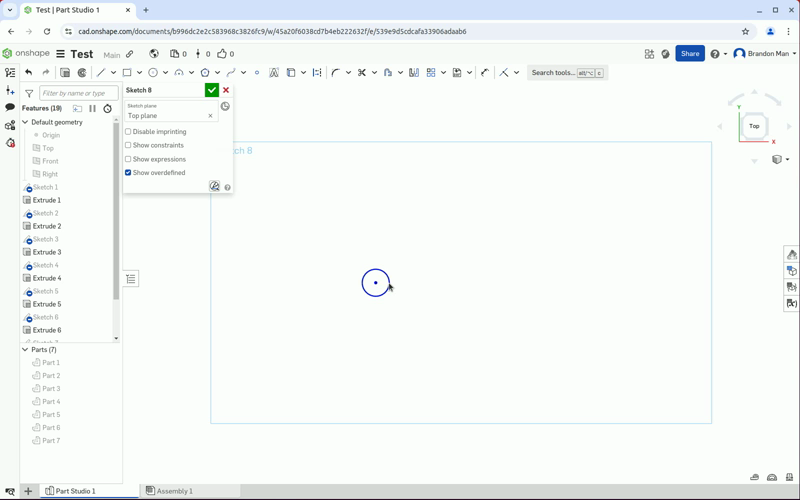
key(c)
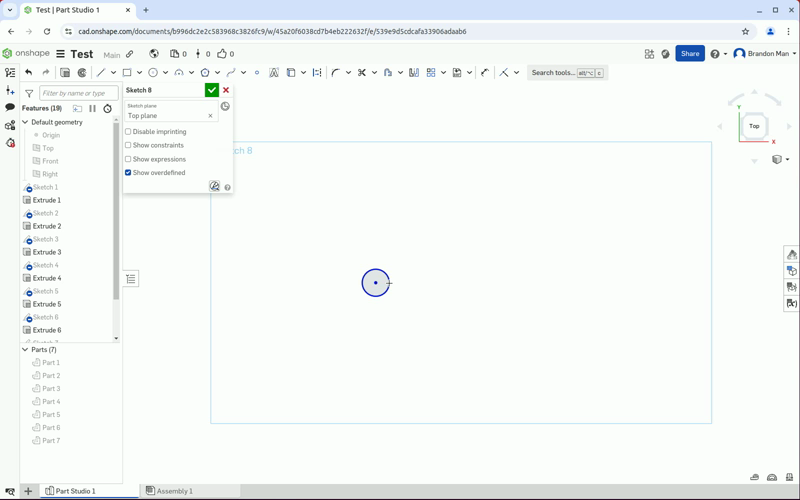
key_down(shift)
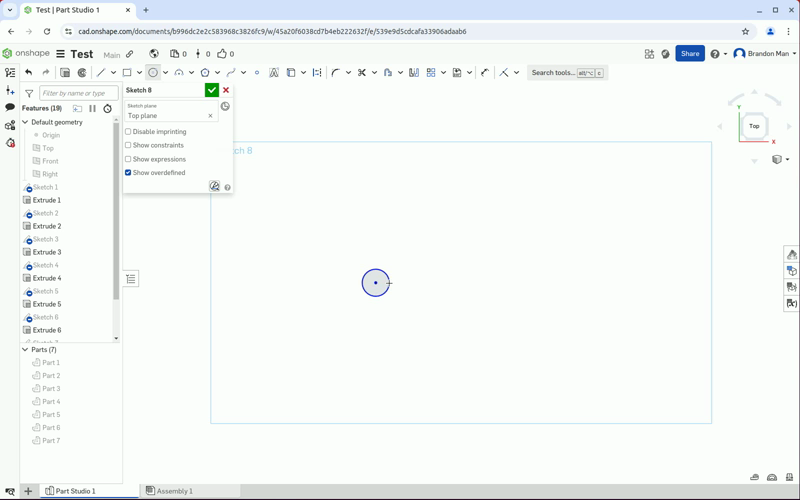
mouse_move(375, 282)
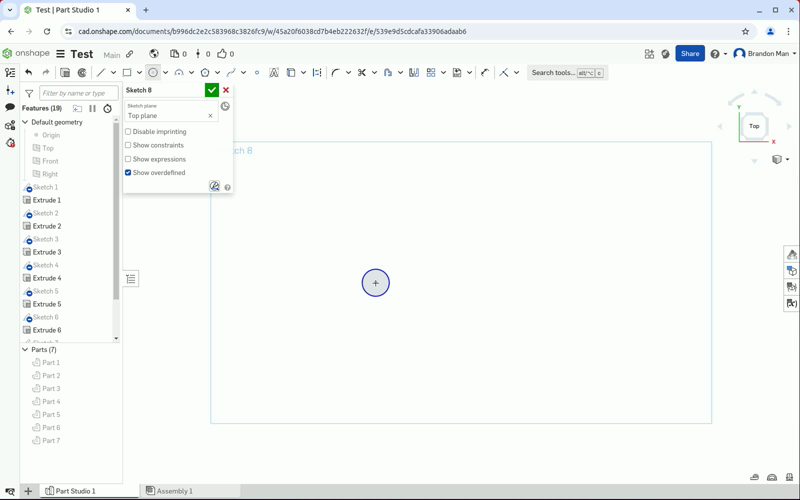
click(375, 282)
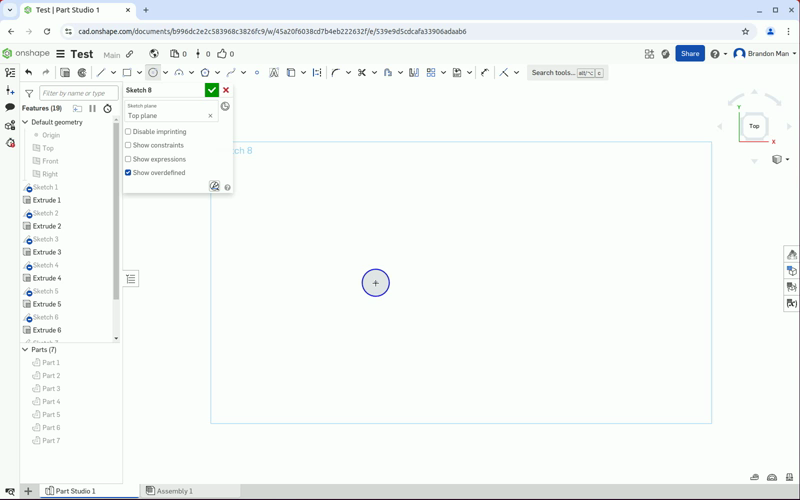
key_up(shift)
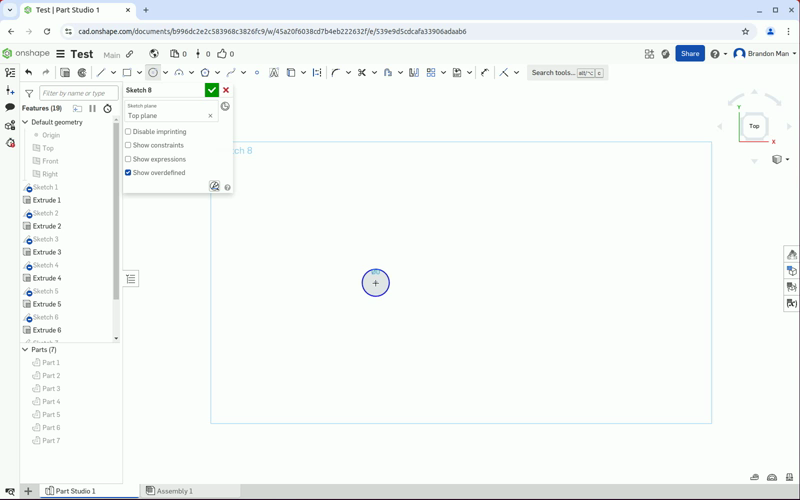
mouse_move(386, 282)
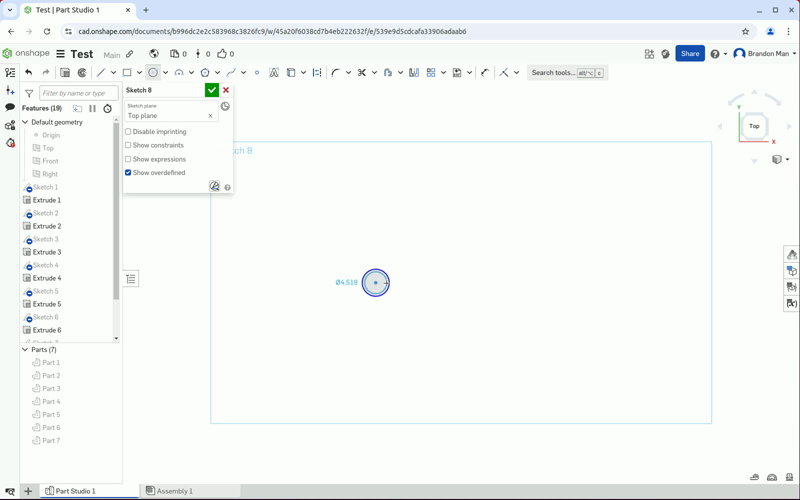
scroll(6)
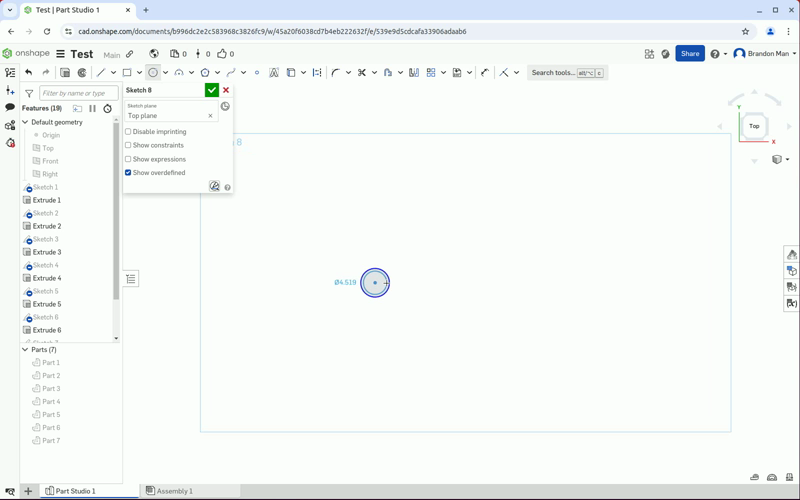
scroll(6)
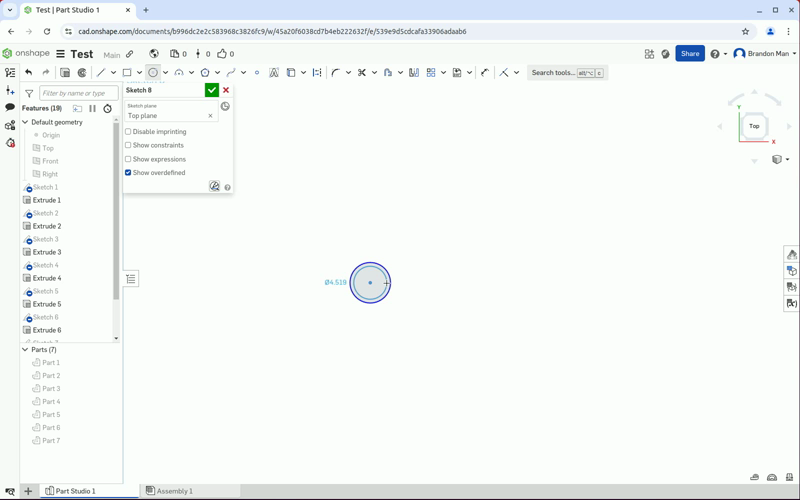
scroll(6)
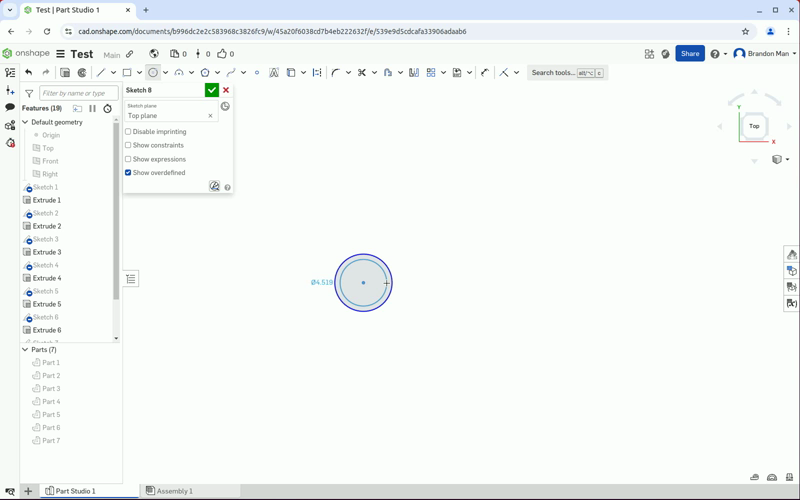
scroll(6)
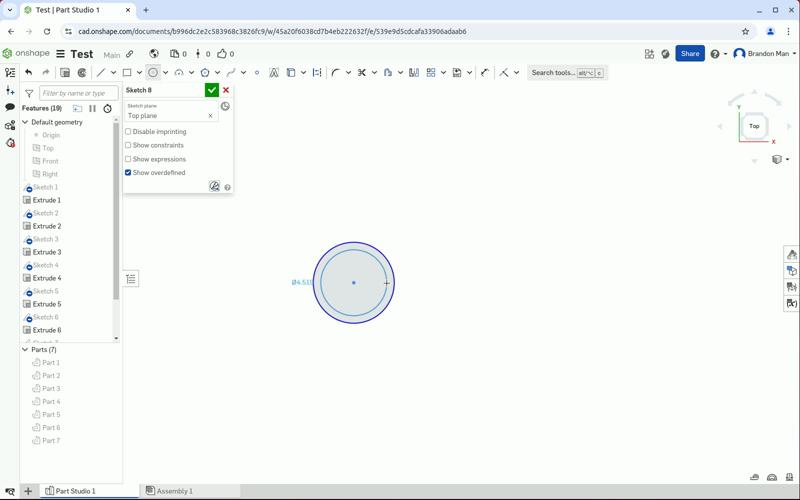
scroll(6)
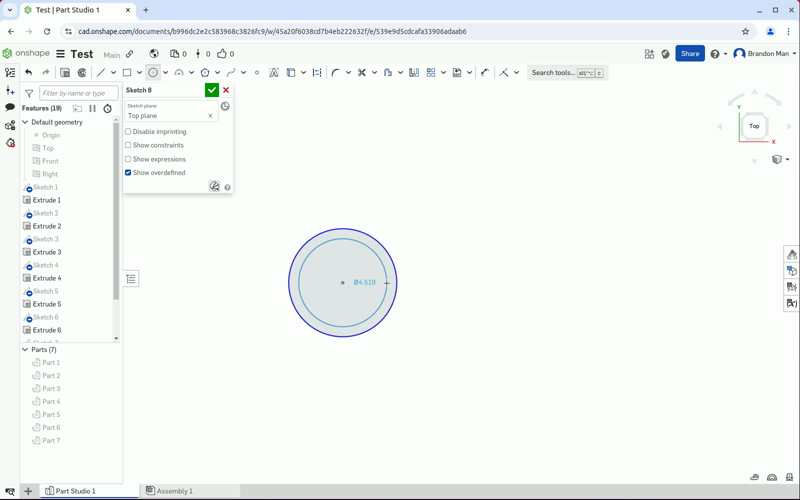
scroll(6)
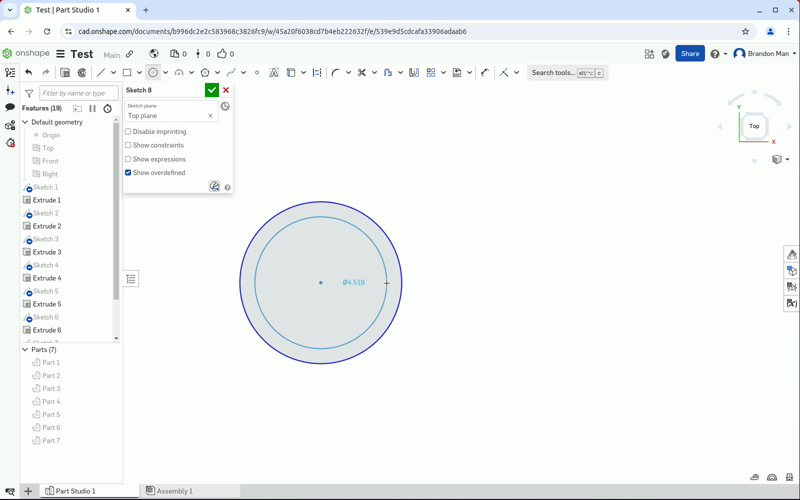
scroll(6)
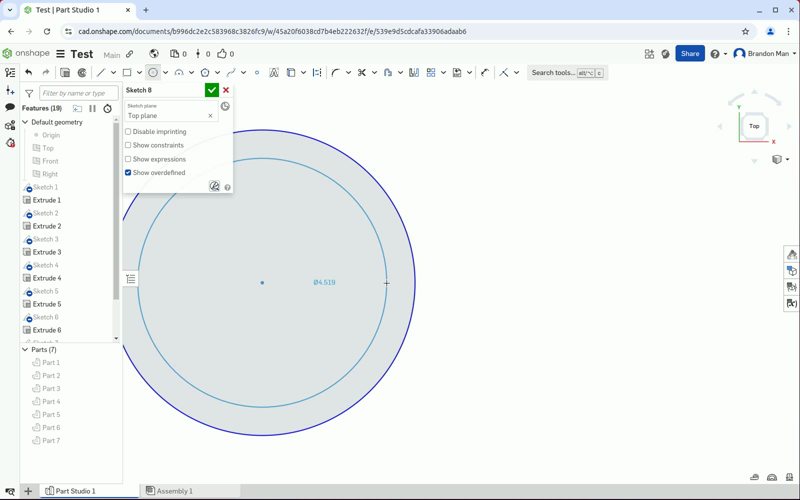
click(386, 282)
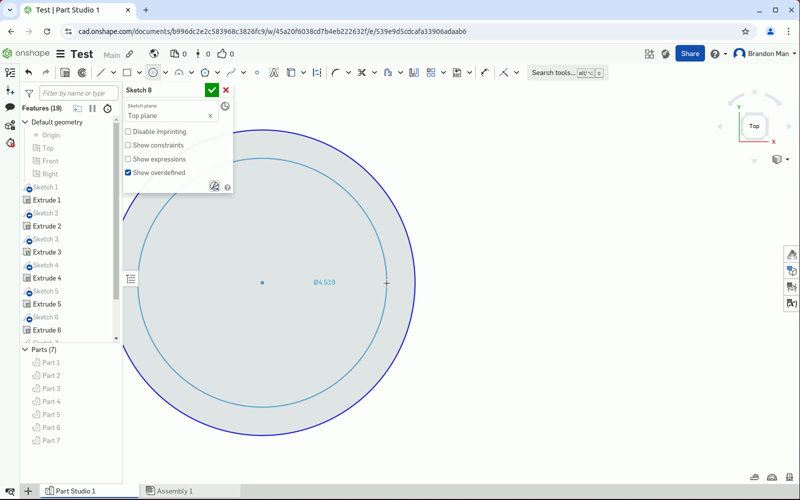
scroll(-6)
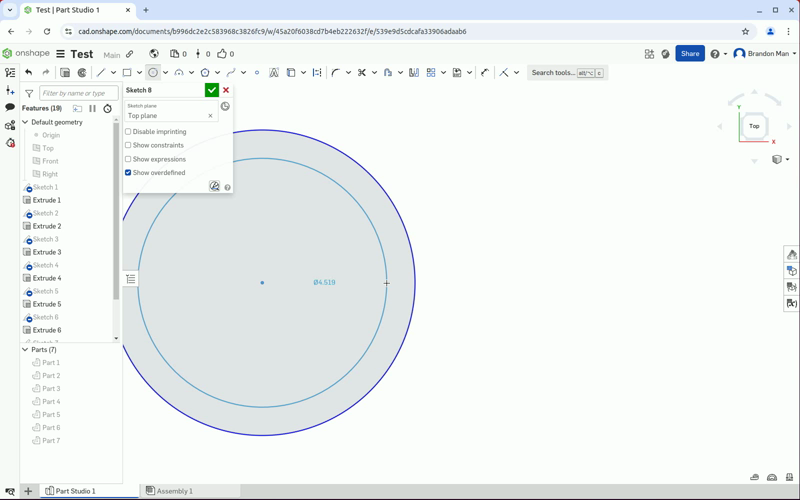
scroll(-6)
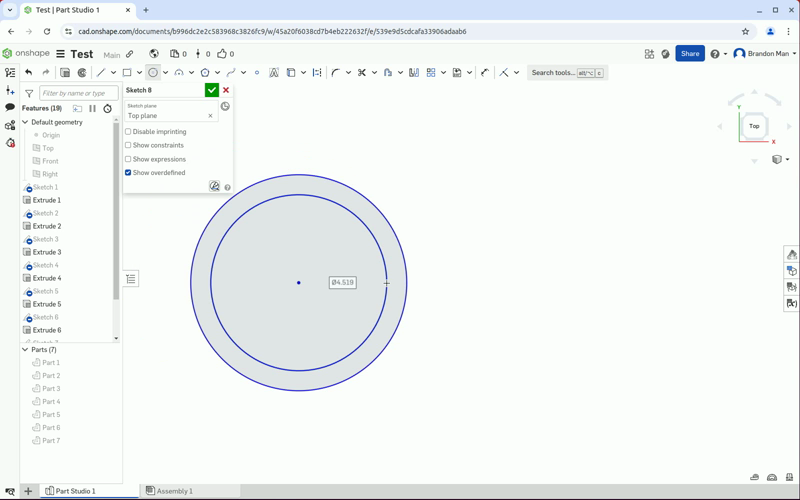
scroll(-6)
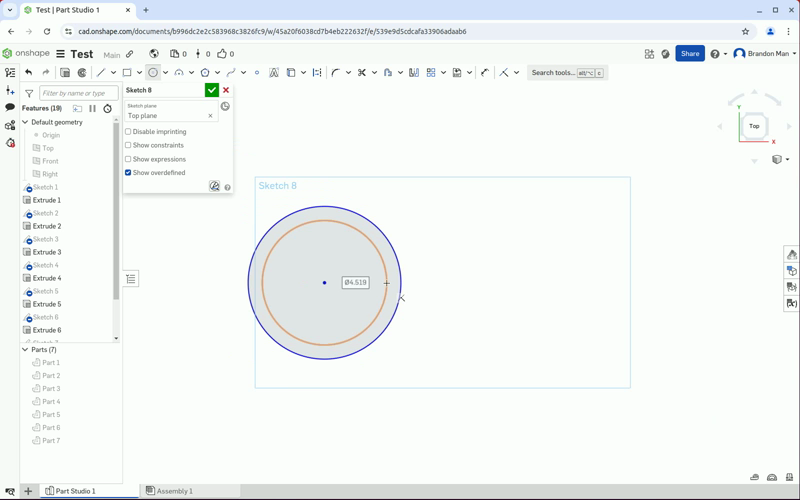
scroll(-6)
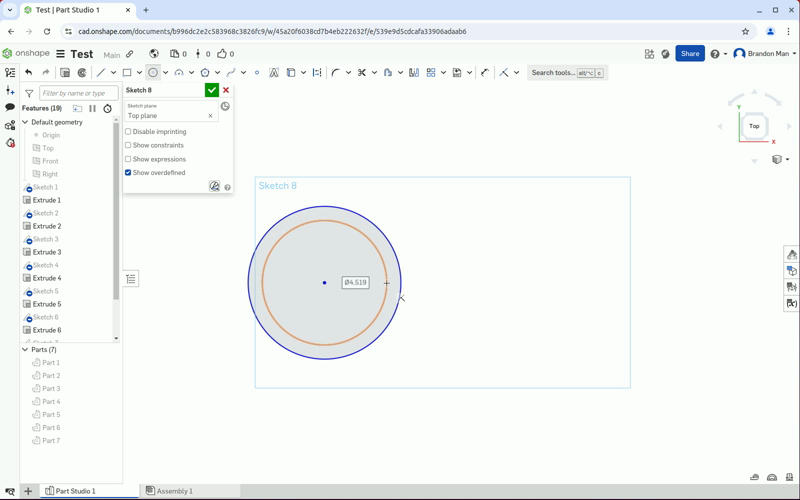
scroll(-6)
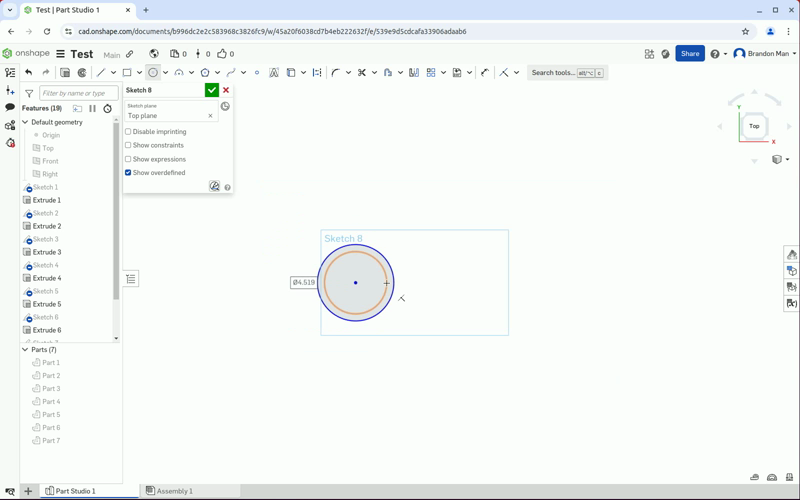
scroll(-6)
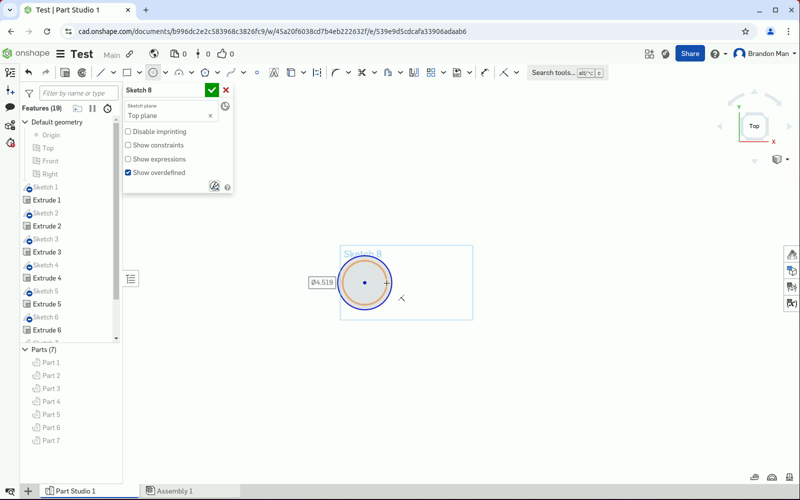
scroll(-6)
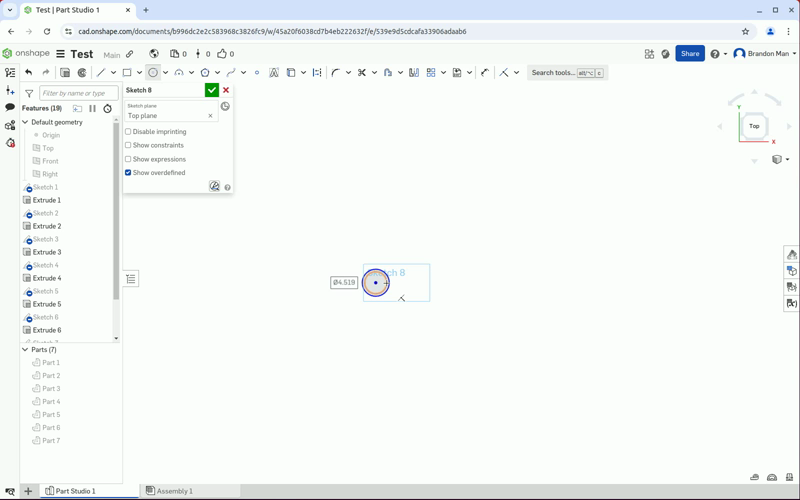
key(esc)
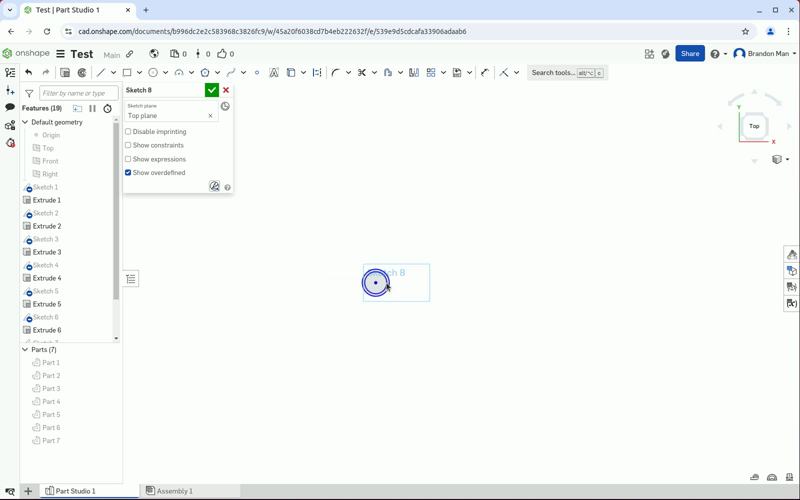
mouse_move(379, 272)
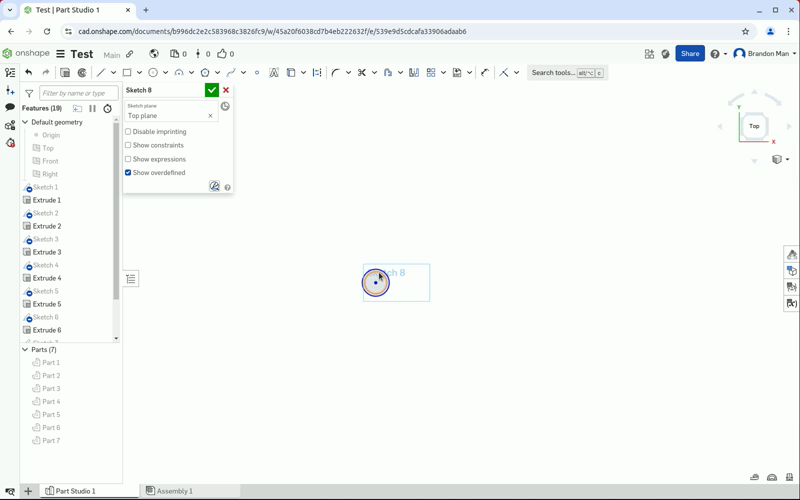
scroll(6)
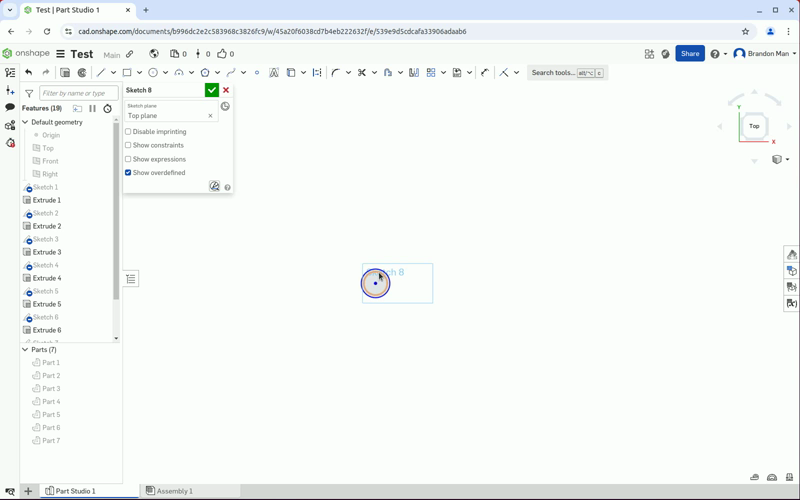
scroll(6)
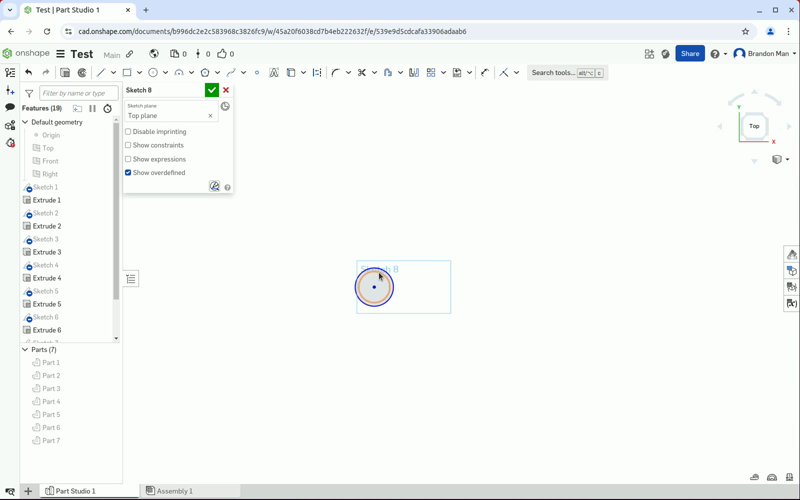
scroll(6)
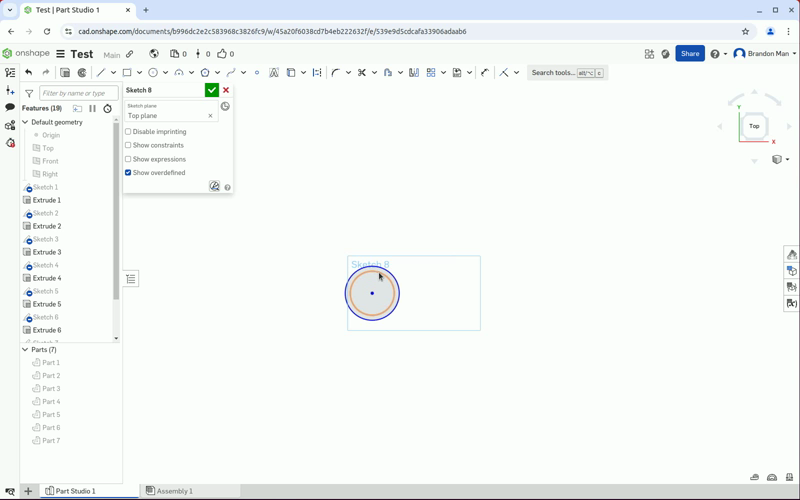
scroll(6)
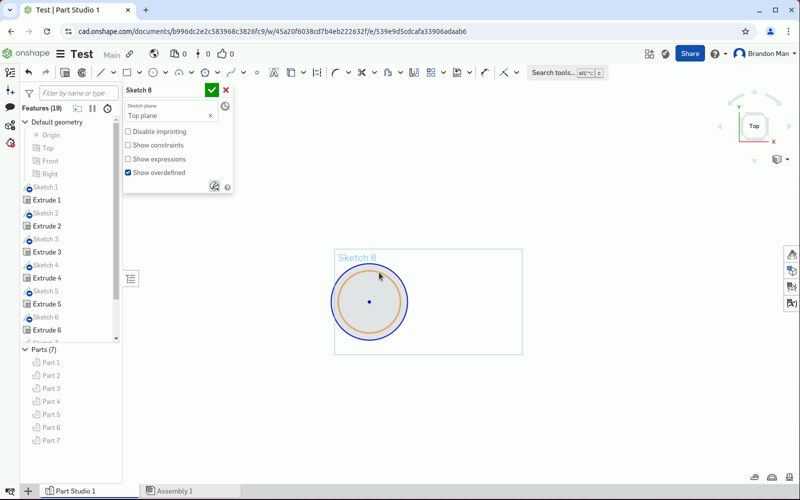
scroll(6)
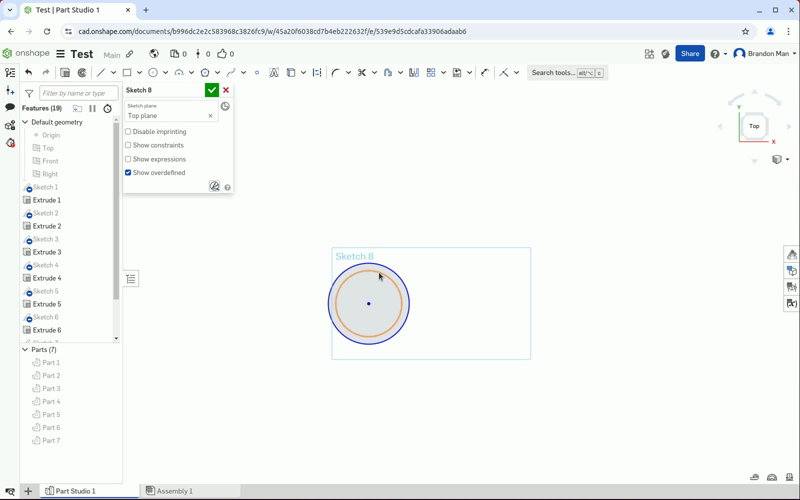
scroll(6)
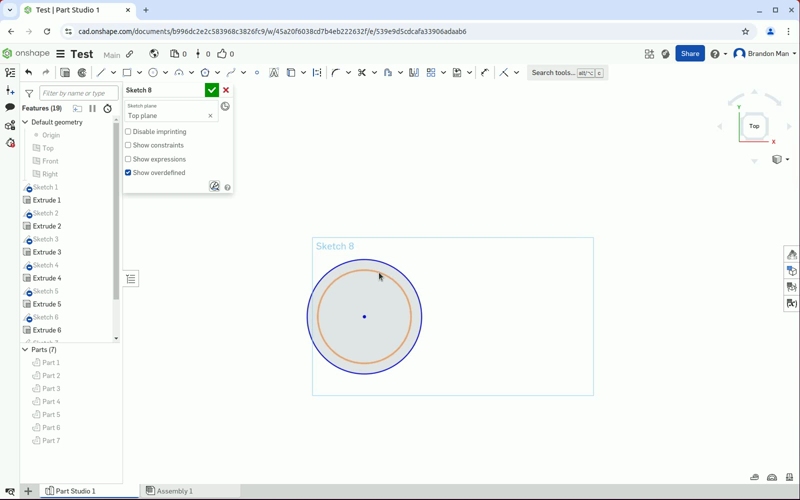
scroll(6)
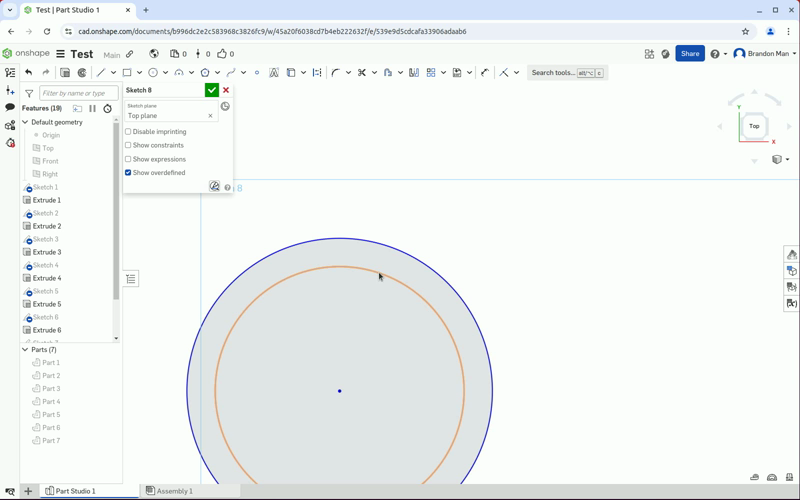
click(379, 272)
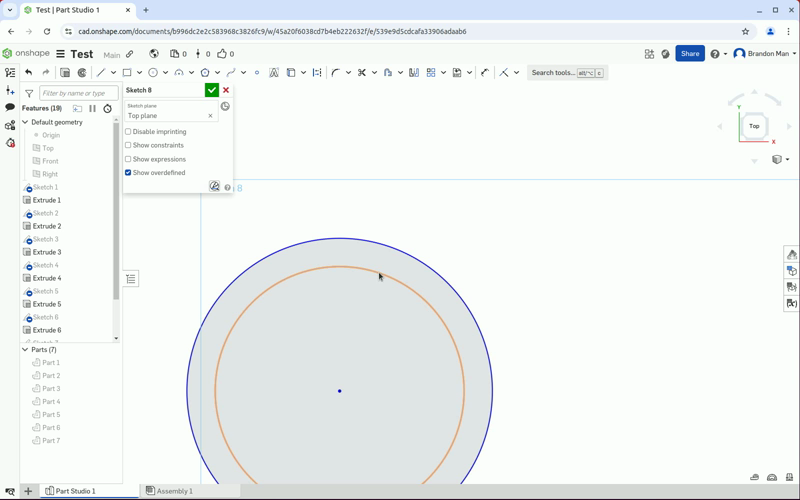
scroll(-6)
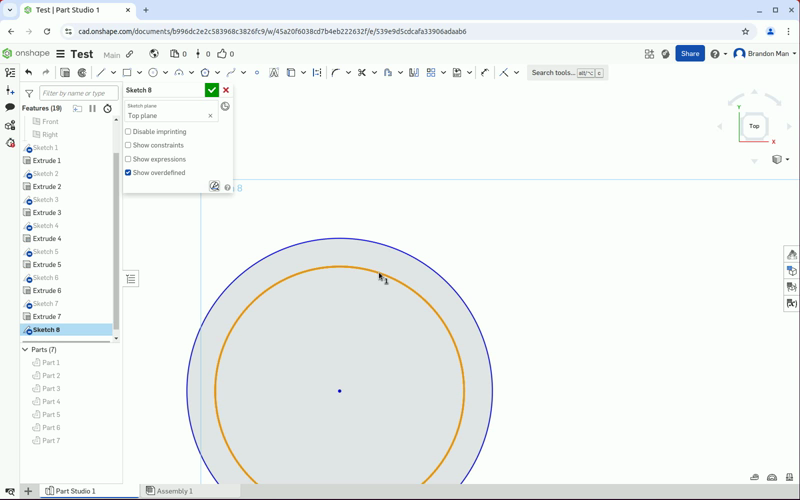
scroll(-6)
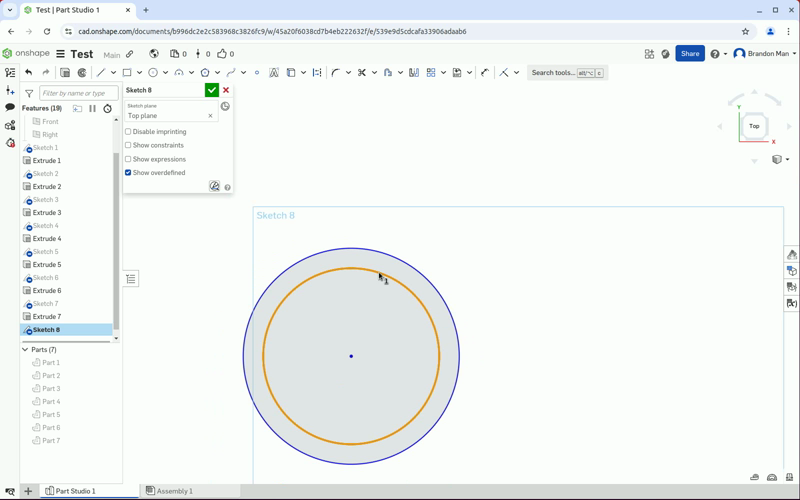
scroll(-6)
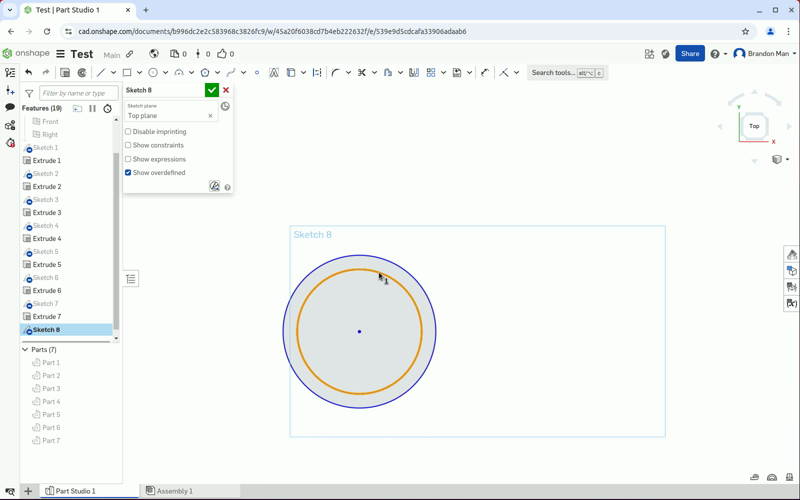
scroll(-6)
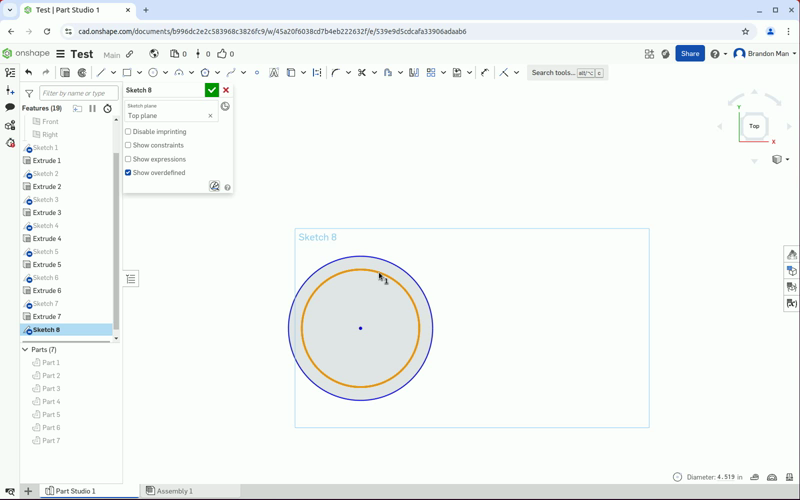
scroll(-6)
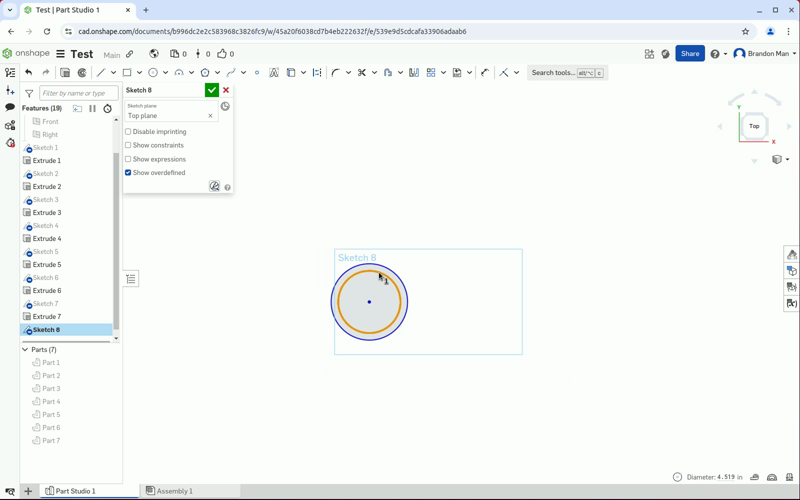
scroll(-6)
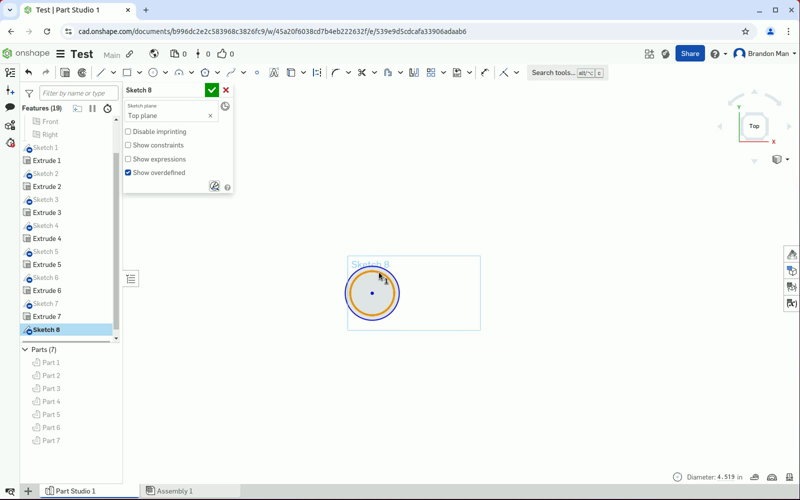
scroll(-6)
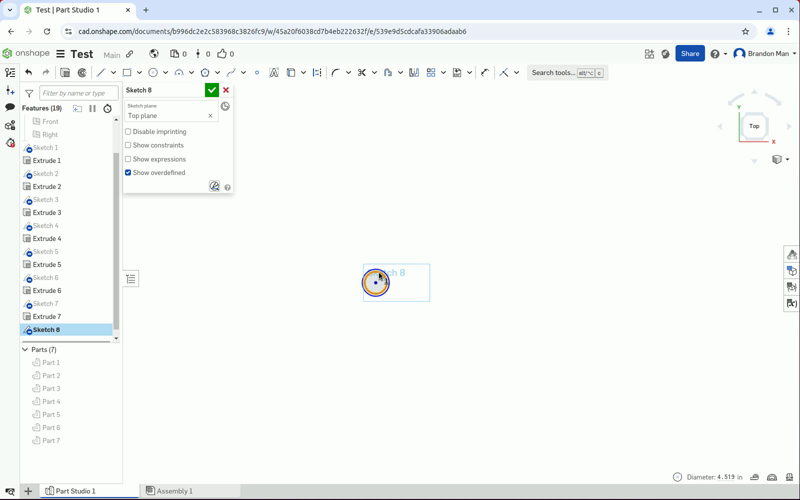
mouse_move(73, 352)
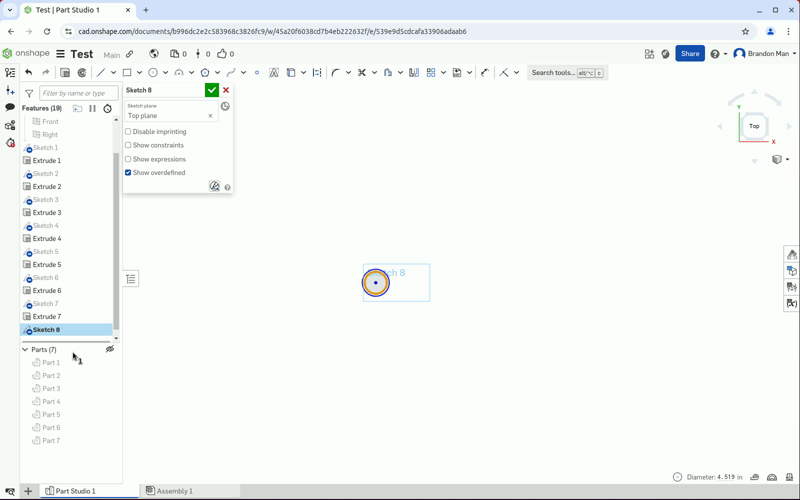
key(shift+y)
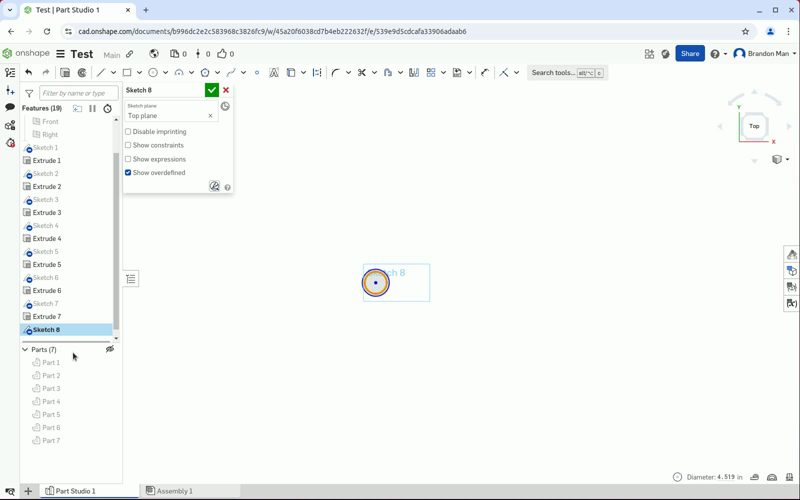
key(shift+e)
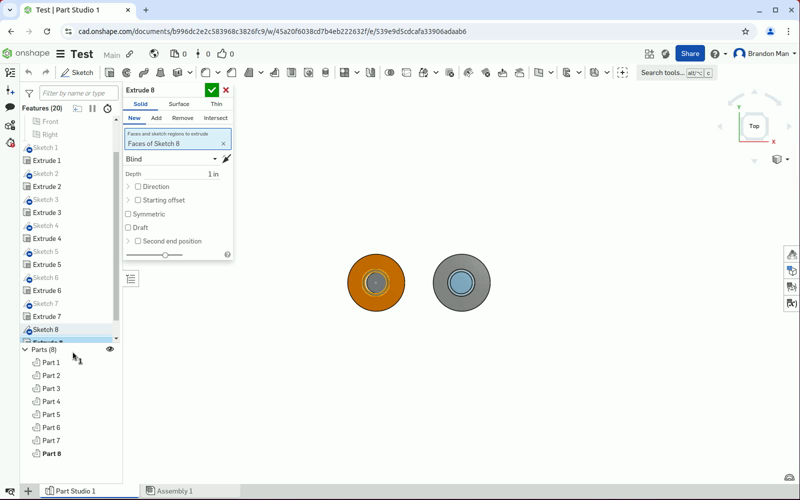
mouse_move(143, 106)
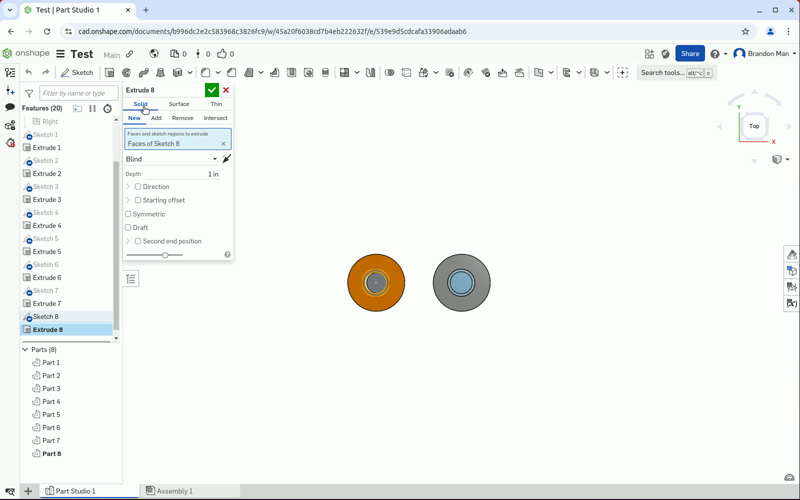
click(143, 106)
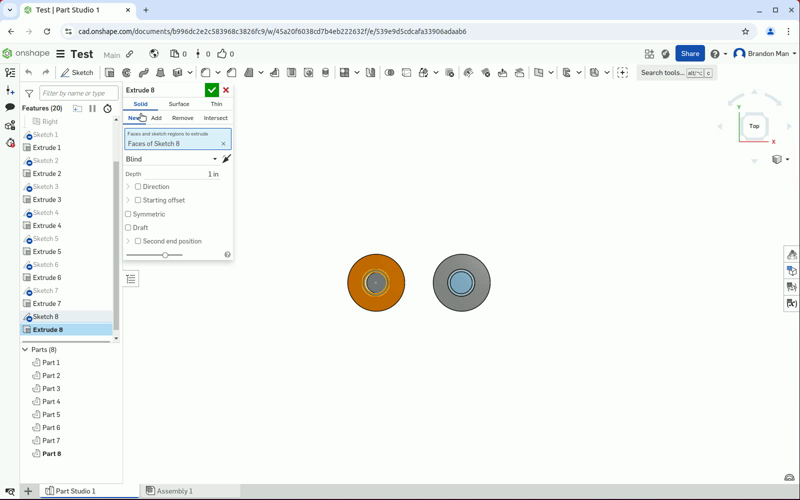
mouse_move(137, 120)
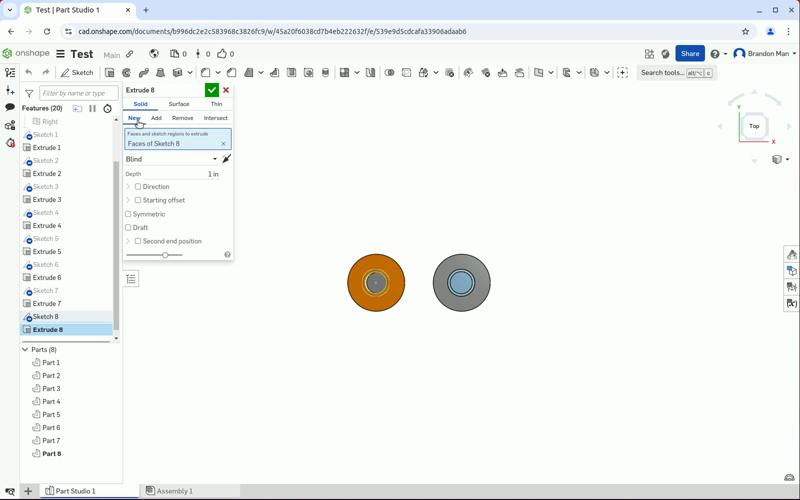
click(137, 120)
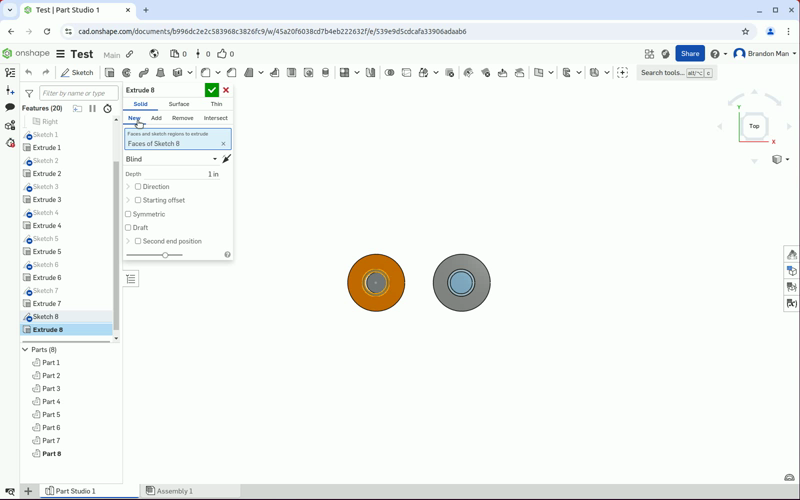
key(tab, 4)
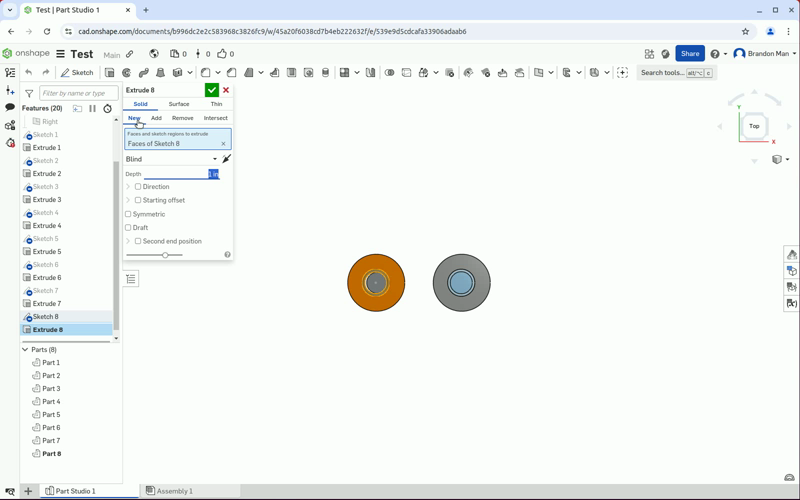
text(-1.685)
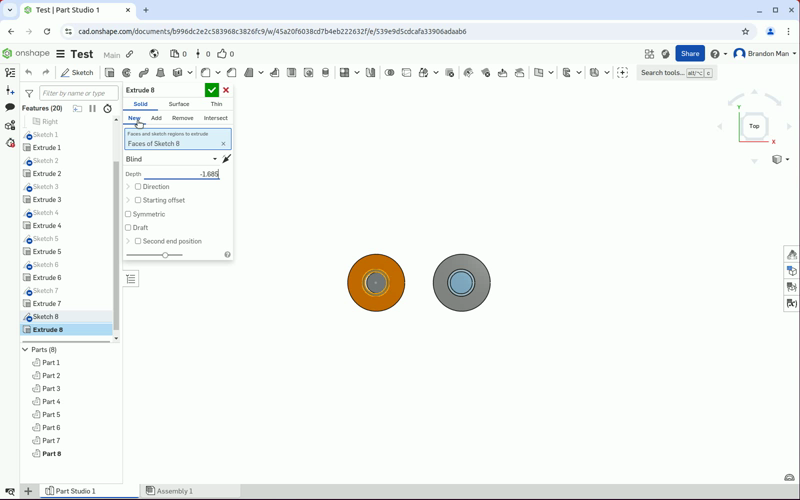
key(enter)
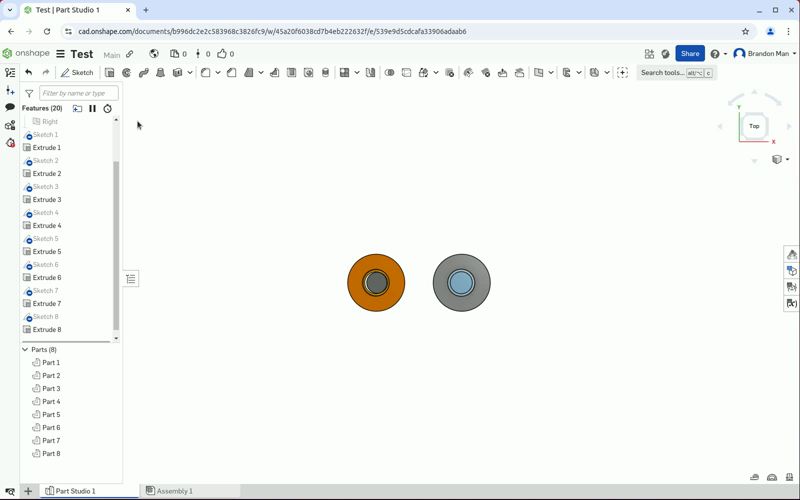
key(shift+h)
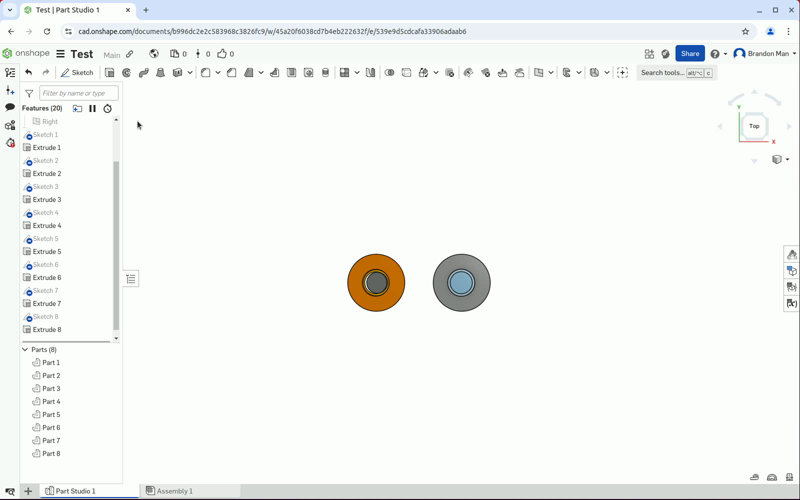
key(shift+h)
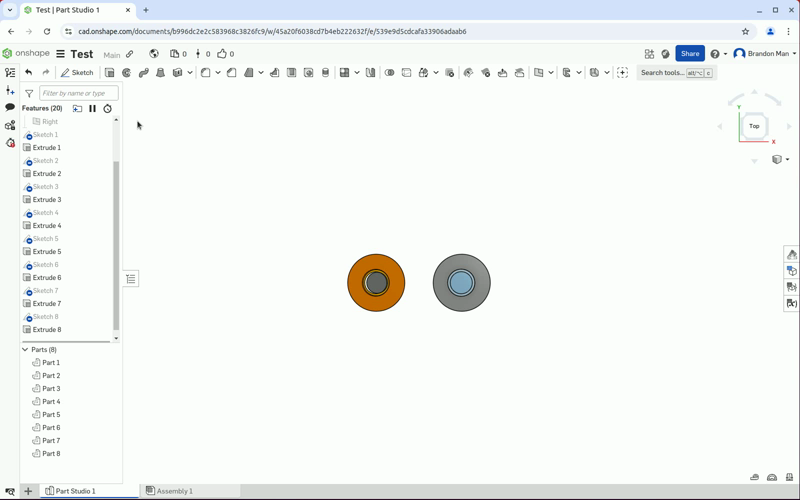
mouse_move(69, 137)
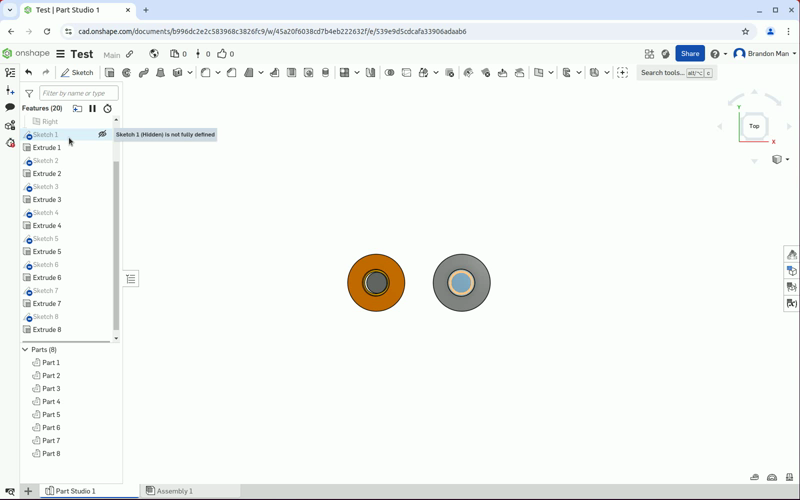
click(69, 137)
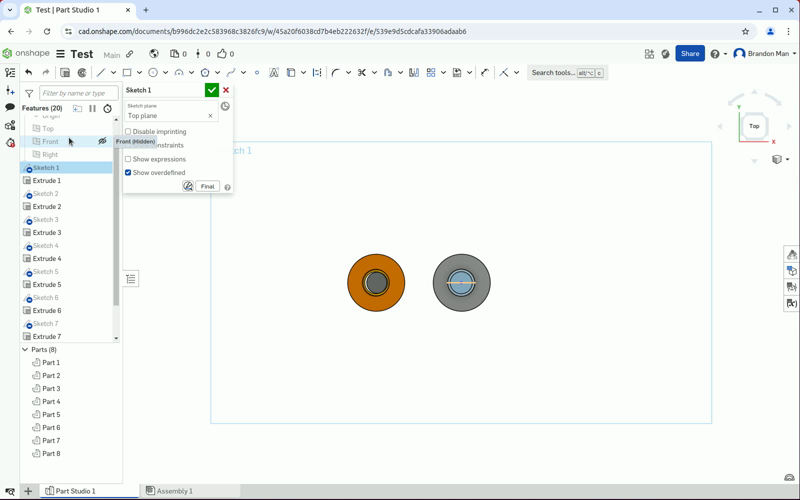
mouse_move(229, 92)
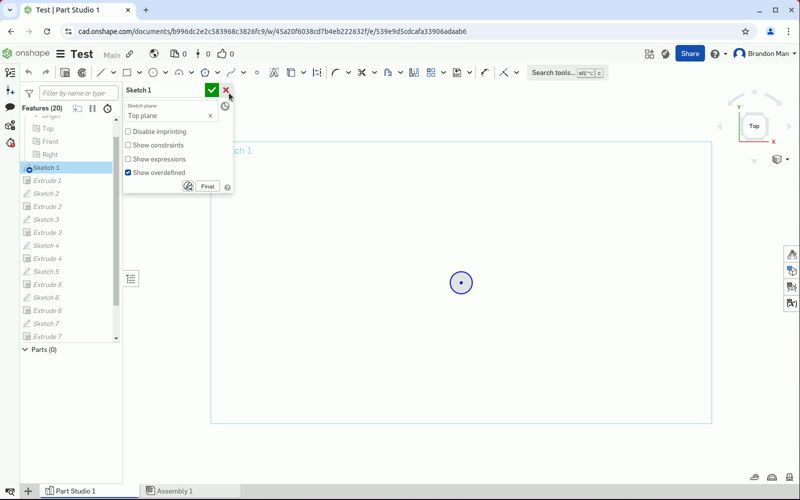
click(229, 92)
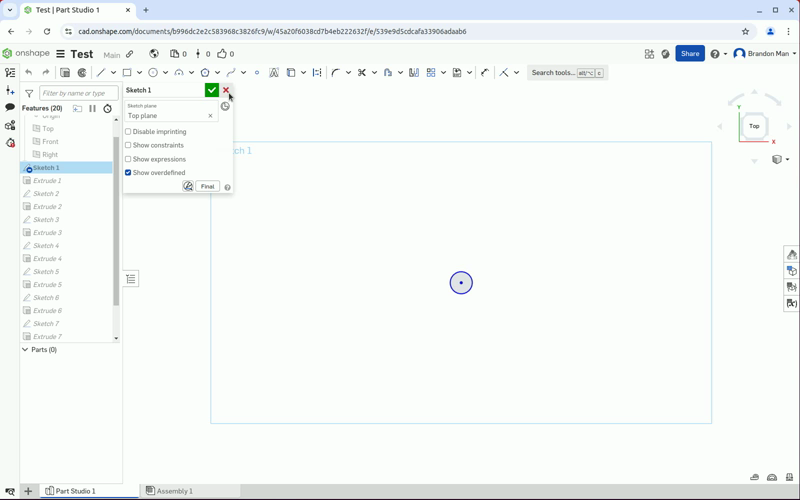
key(shift+s)
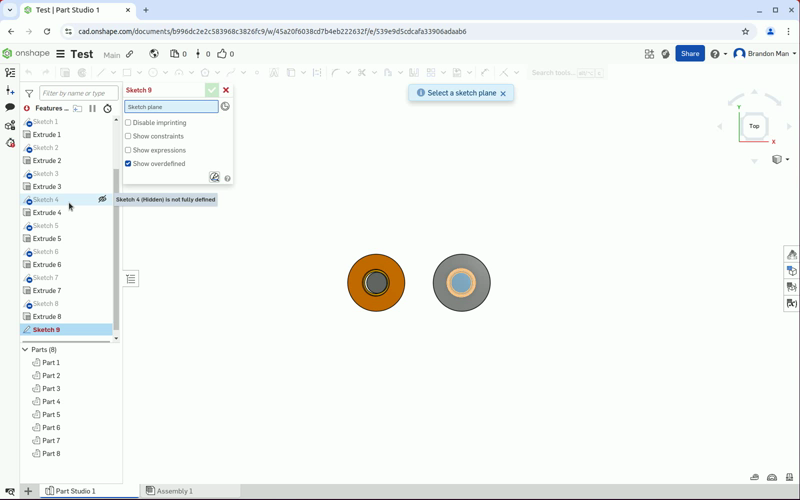
scroll(3)
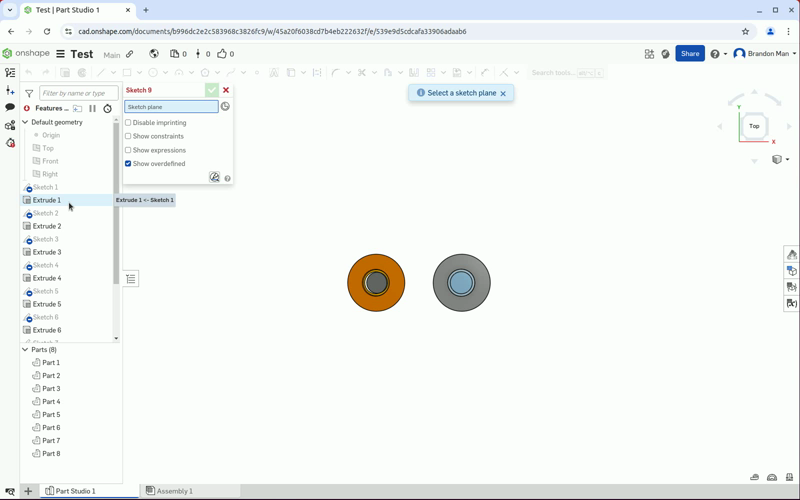
mouse_move(69, 150)
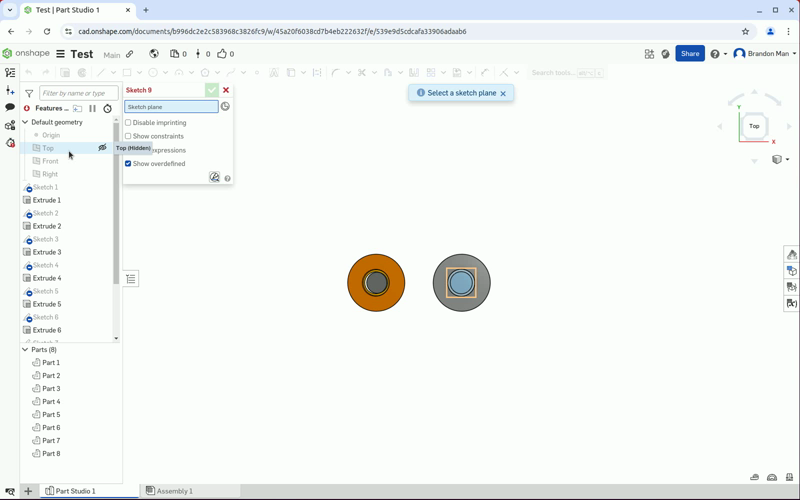
click(69, 150)
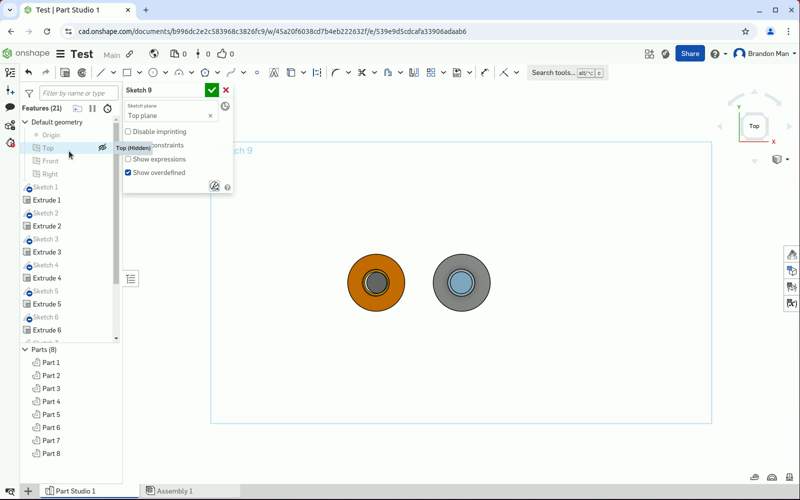
mouse_move(73, 352)
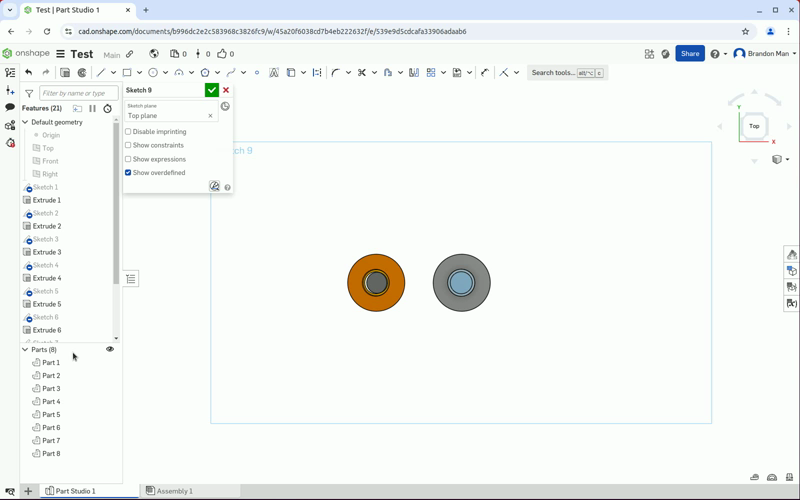
key(y)
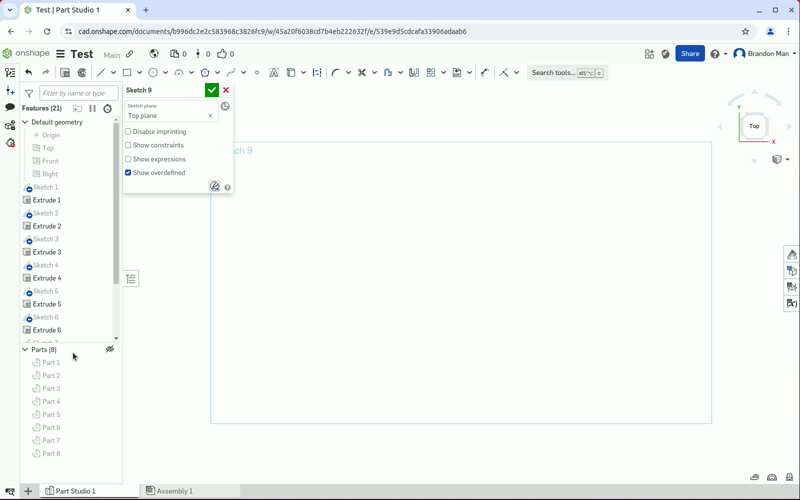
key(c)
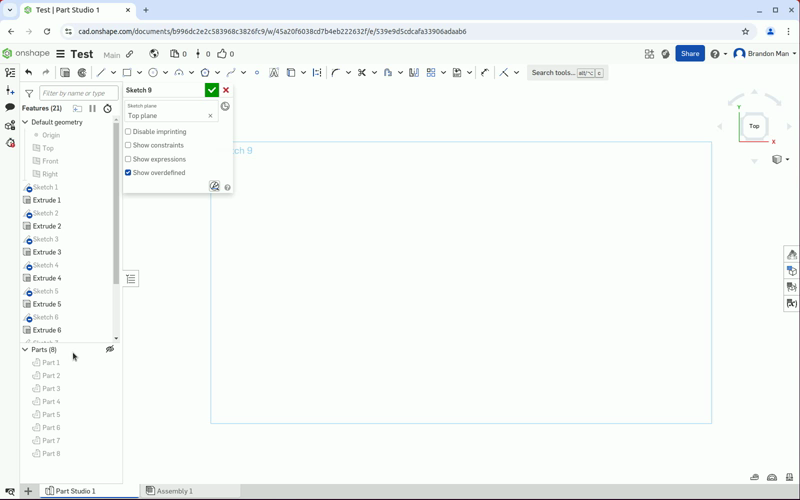
key_down(shift)
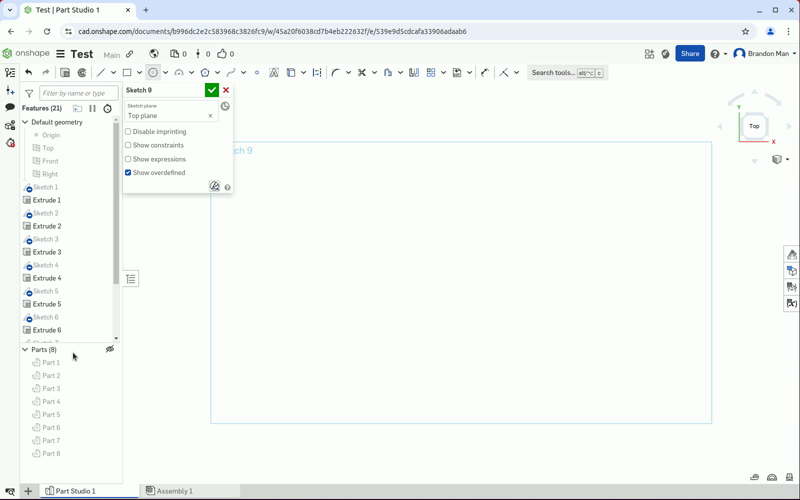
mouse_move(375, 282)
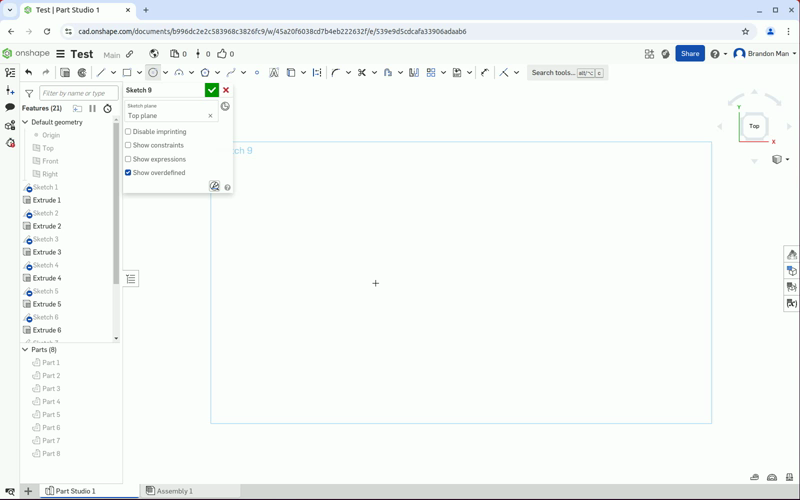
click(375, 282)
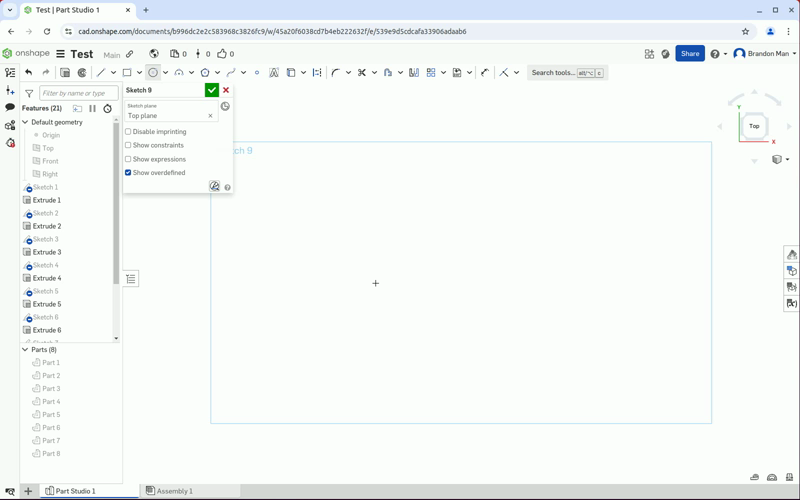
key_up(shift)
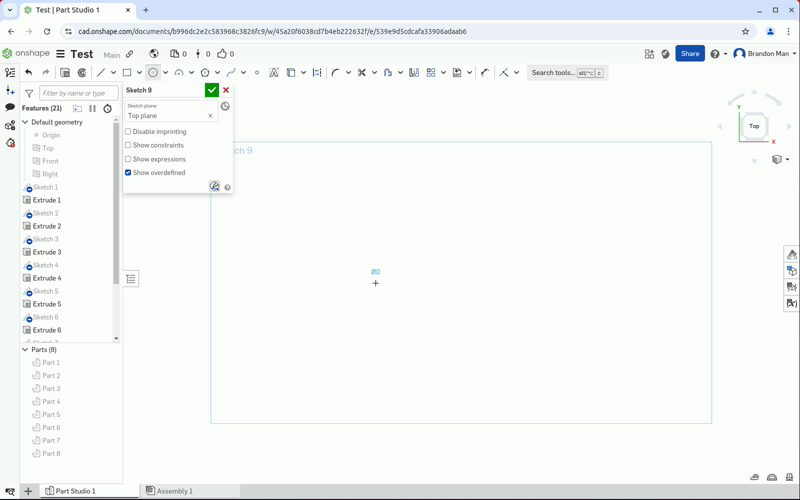
mouse_move(389, 282)
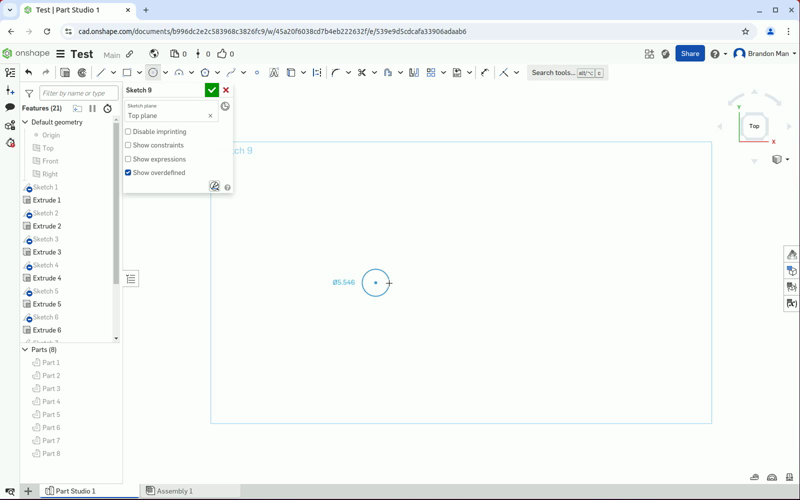
click(389, 282)
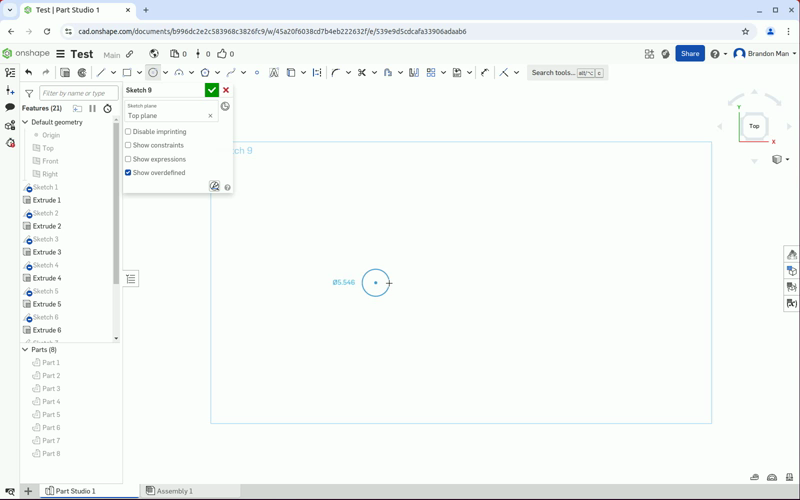
key(esc)
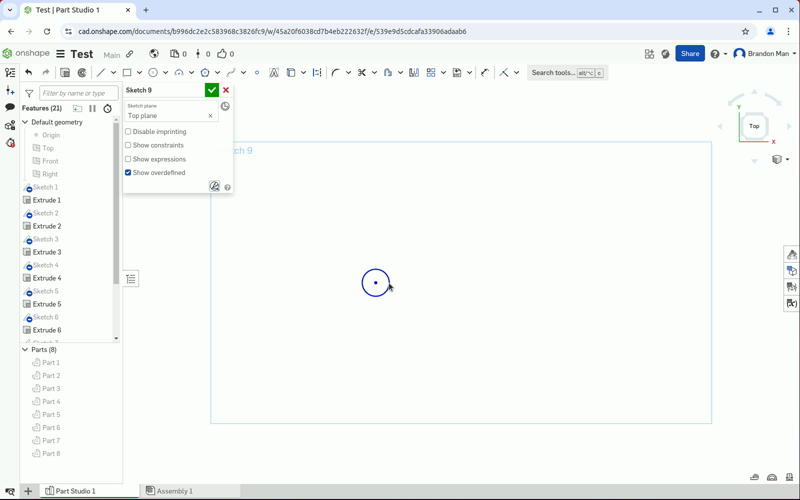
key(c)
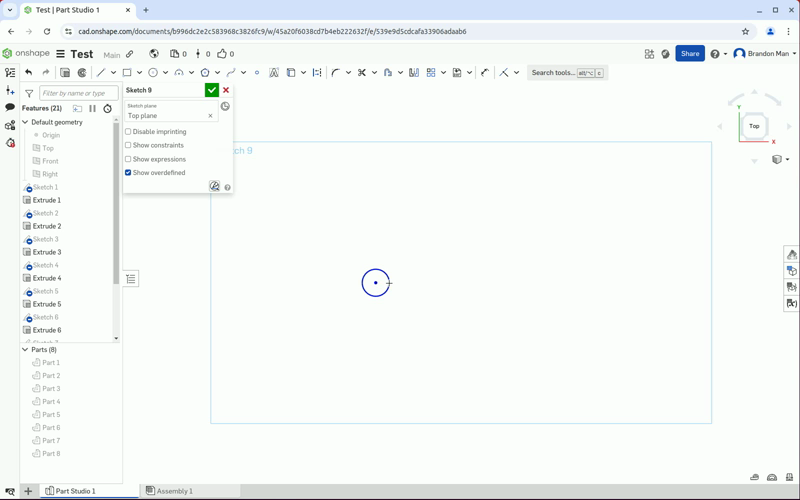
key_down(shift)
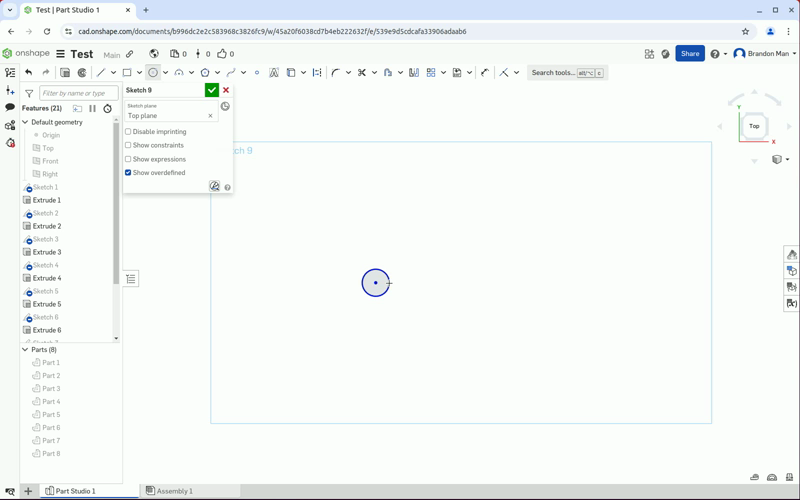
mouse_move(375, 282)
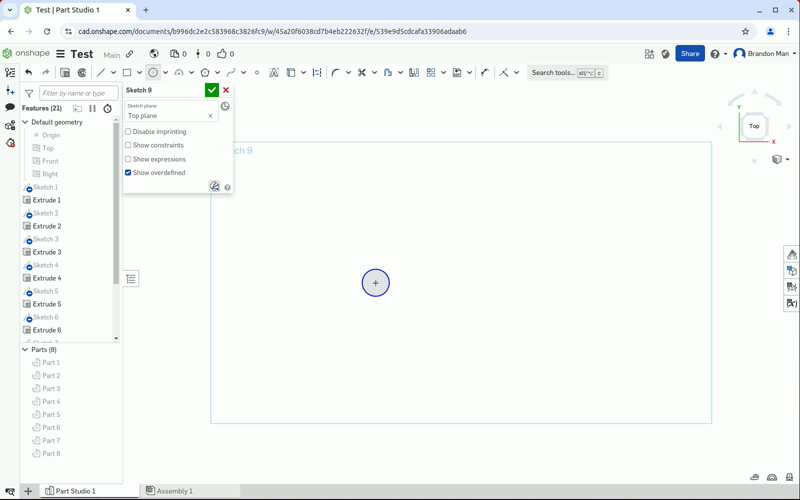
click(375, 282)
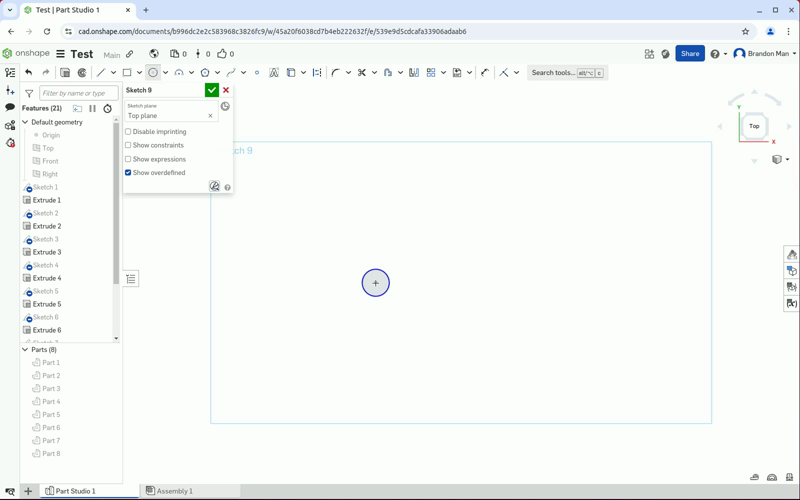
key_up(shift)
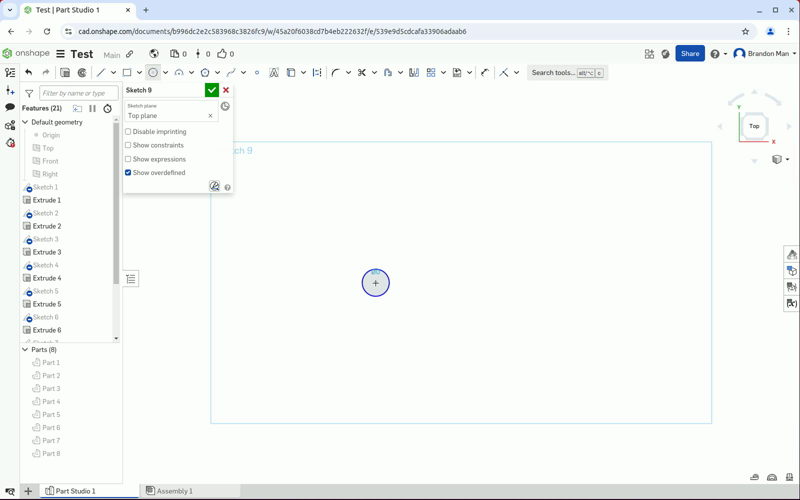
mouse_move(386, 282)
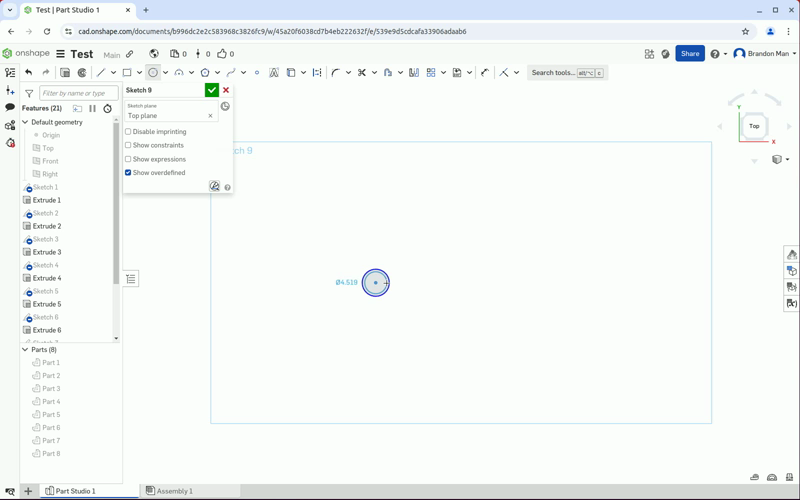
scroll(6)
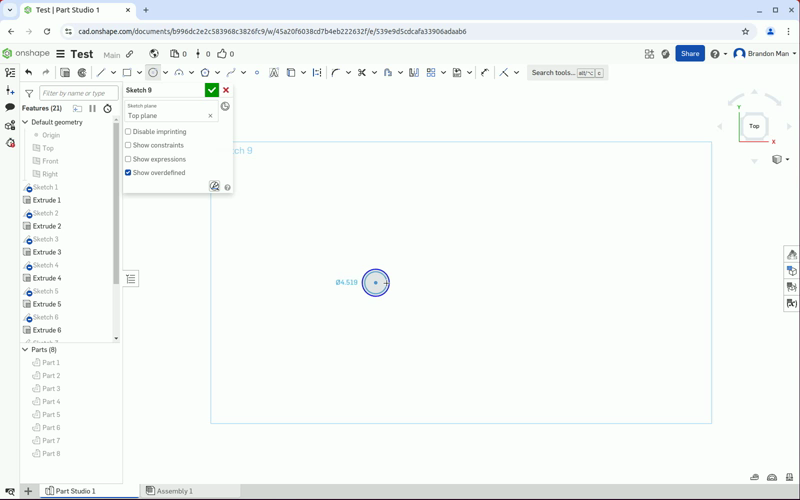
scroll(6)
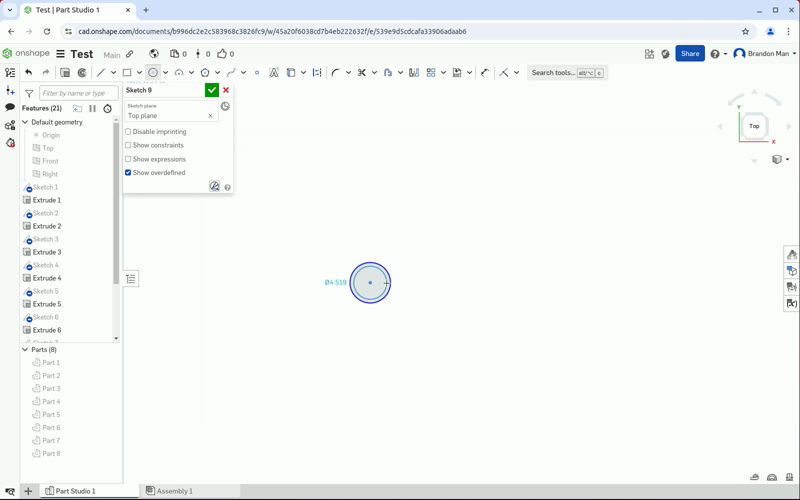
scroll(6)
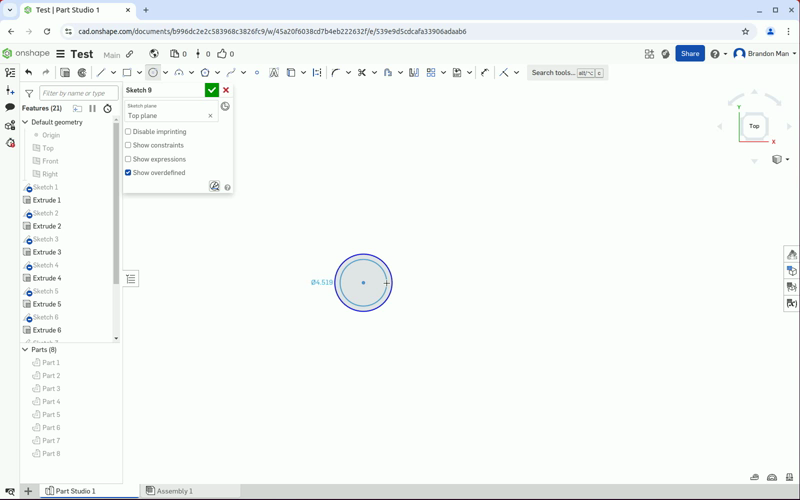
scroll(6)
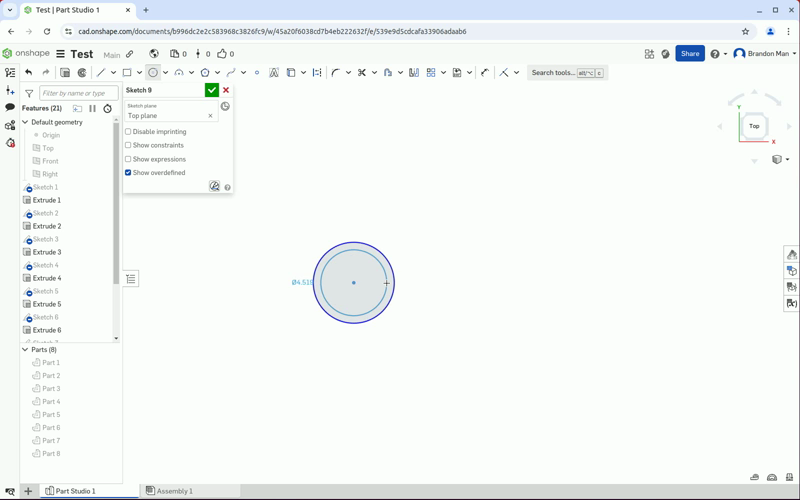
scroll(6)
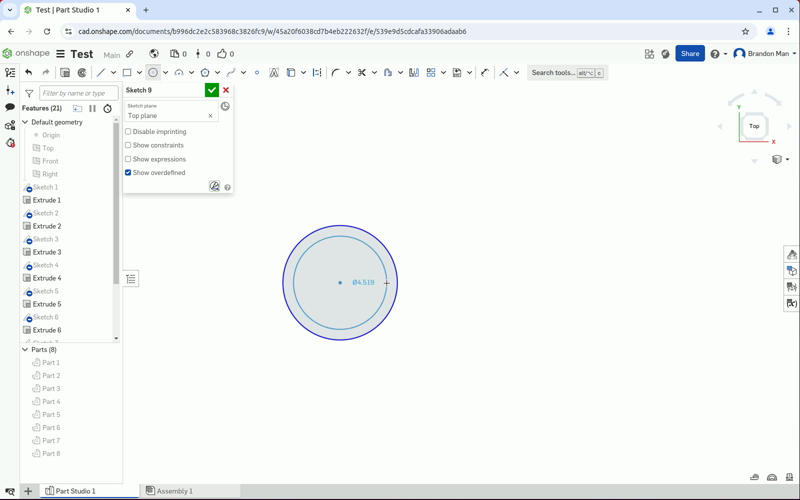
scroll(6)
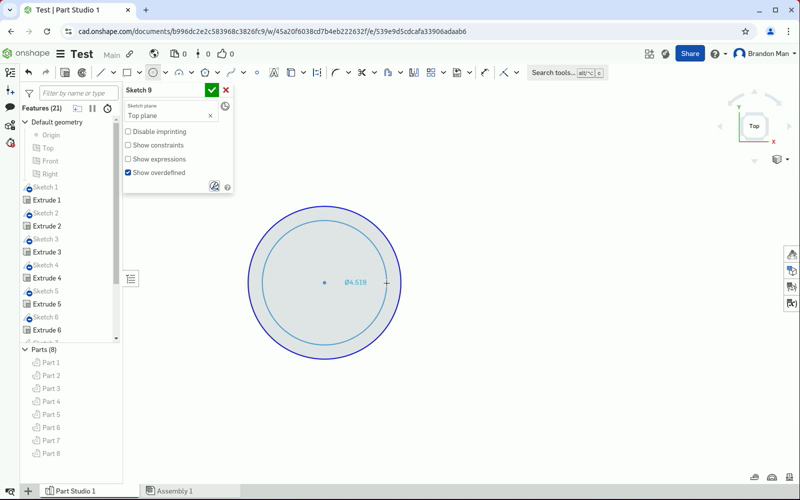
scroll(6)
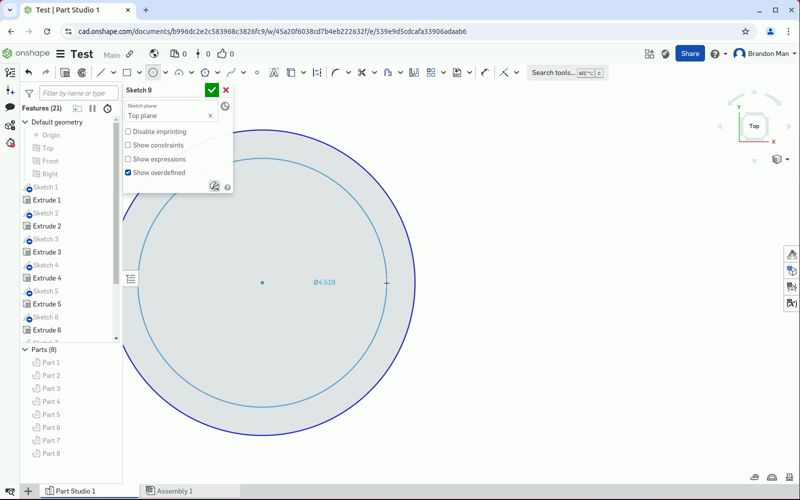
click(386, 282)
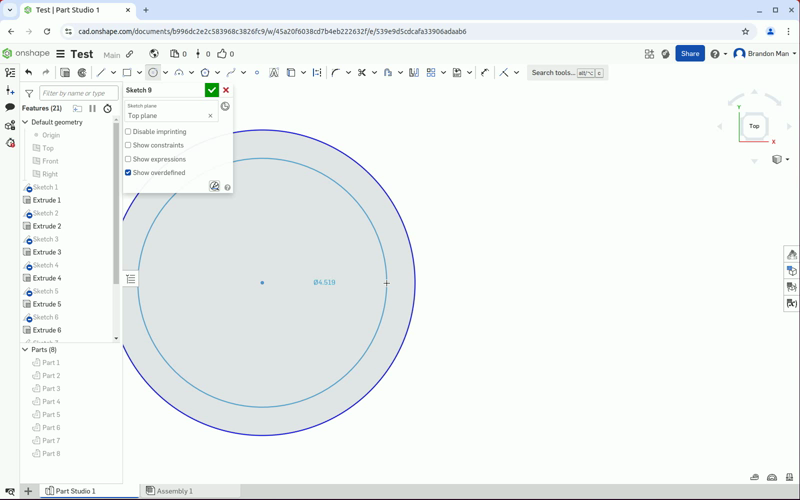
scroll(-6)
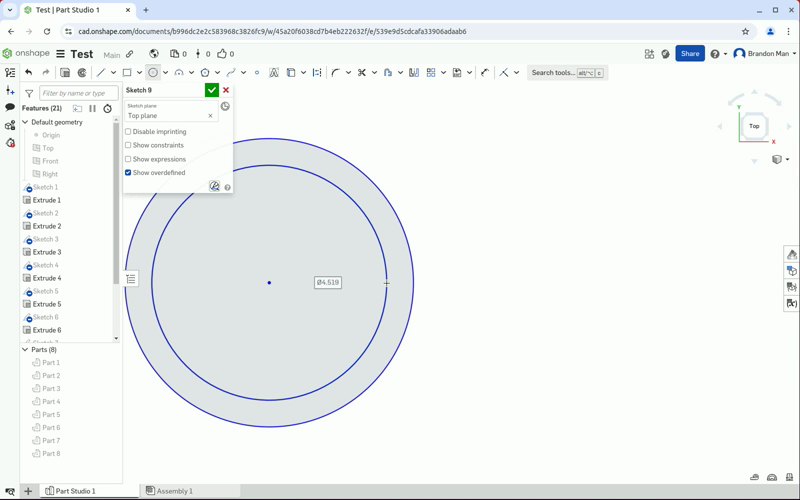
scroll(-6)
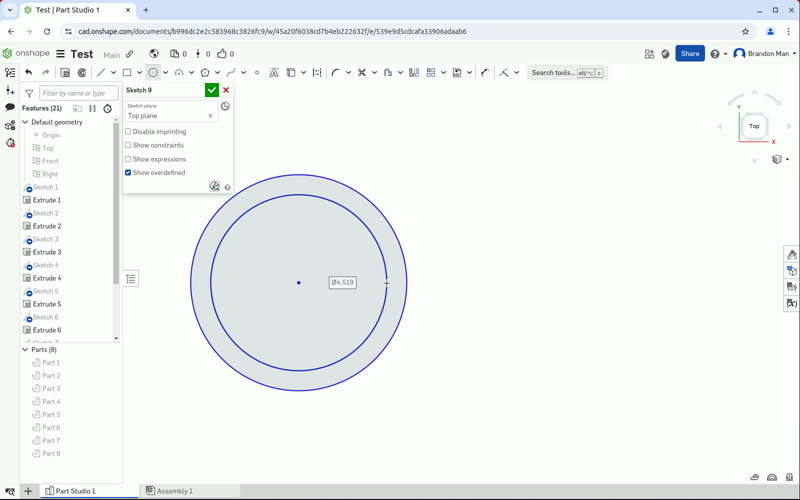
scroll(-6)
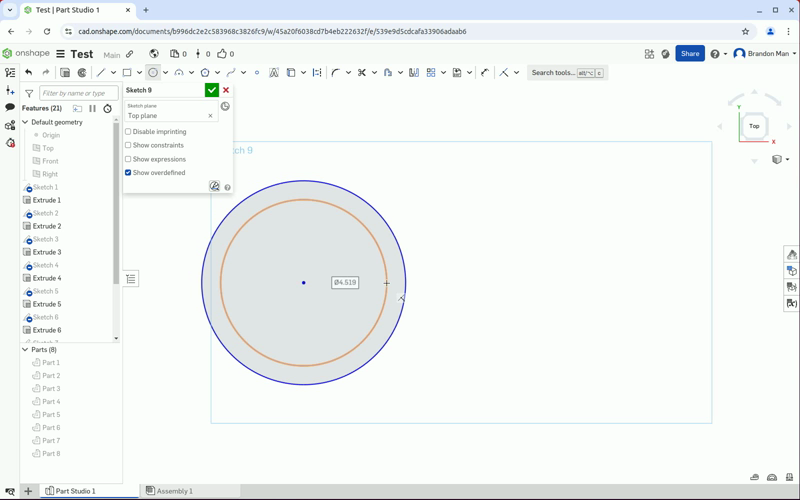
scroll(-6)
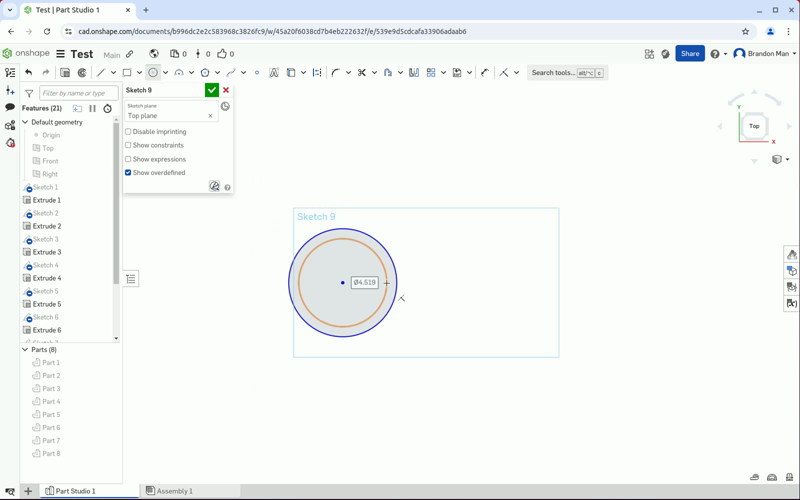
scroll(-6)
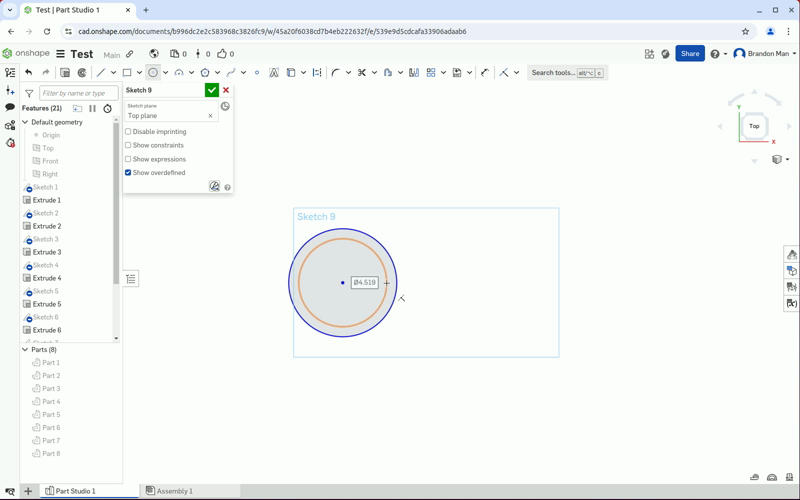
scroll(-6)
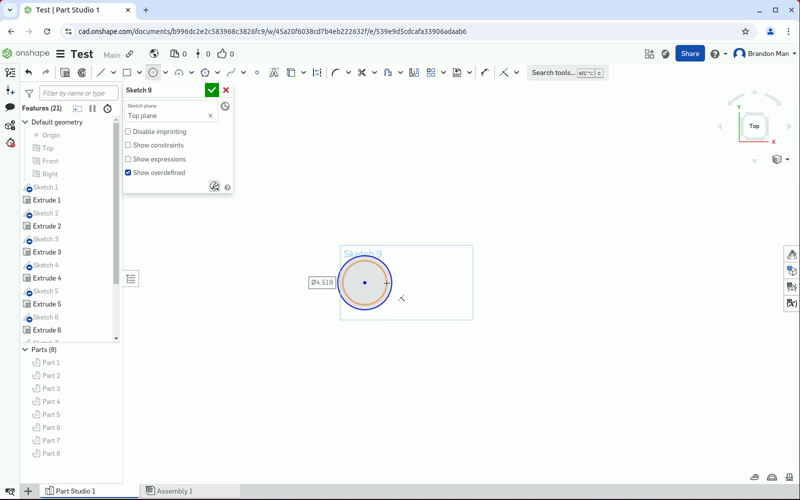
scroll(-6)
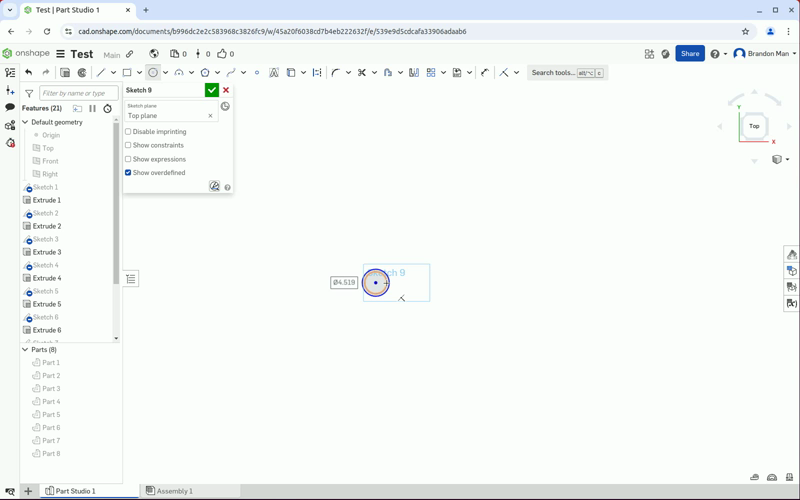
key(esc)
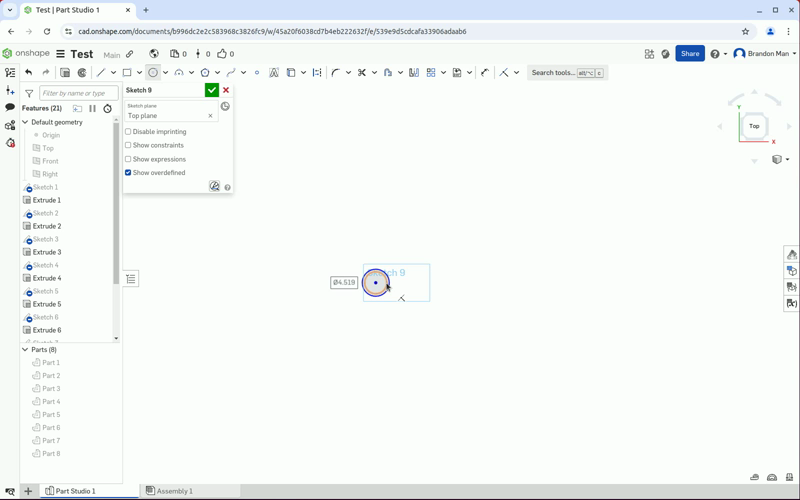
mouse_move(366, 290)
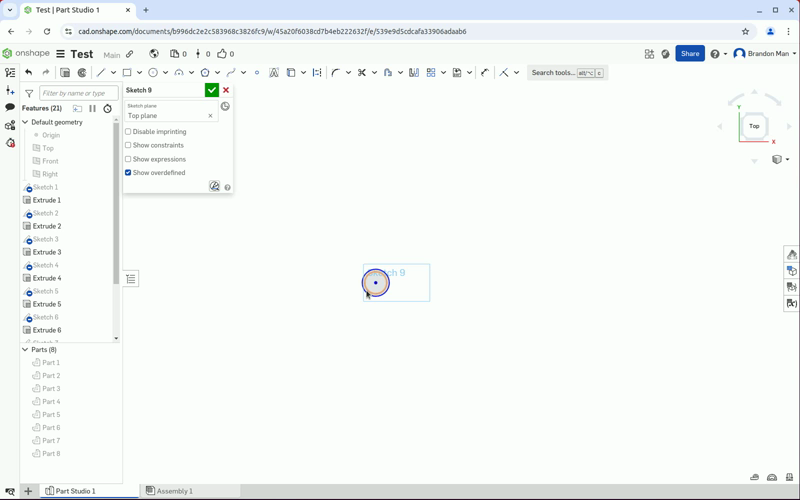
scroll(6)
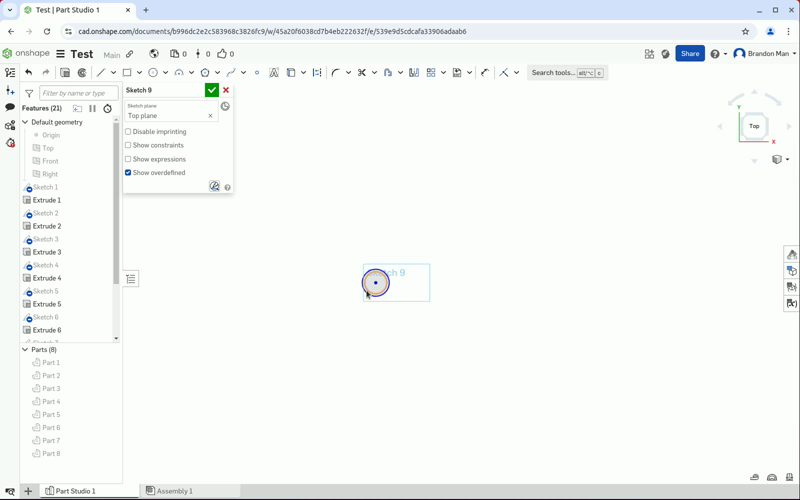
scroll(6)
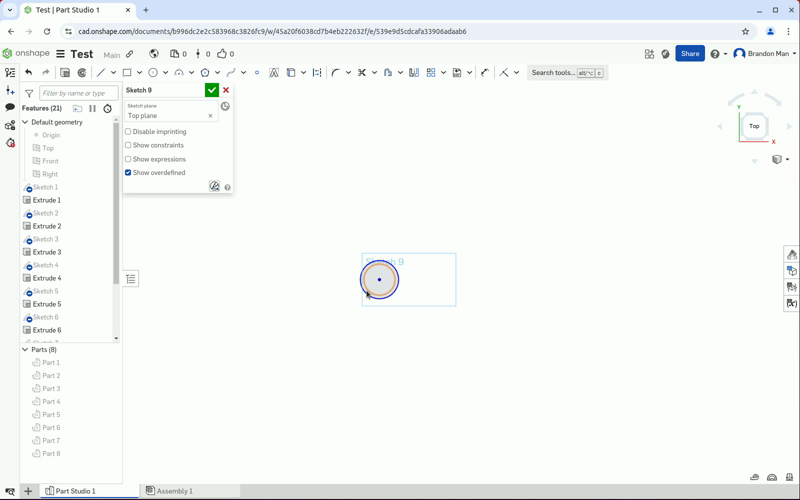
scroll(6)
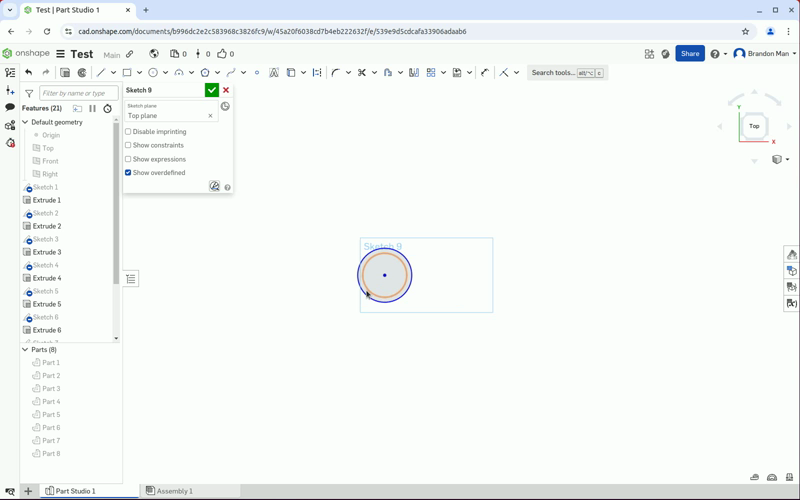
scroll(6)
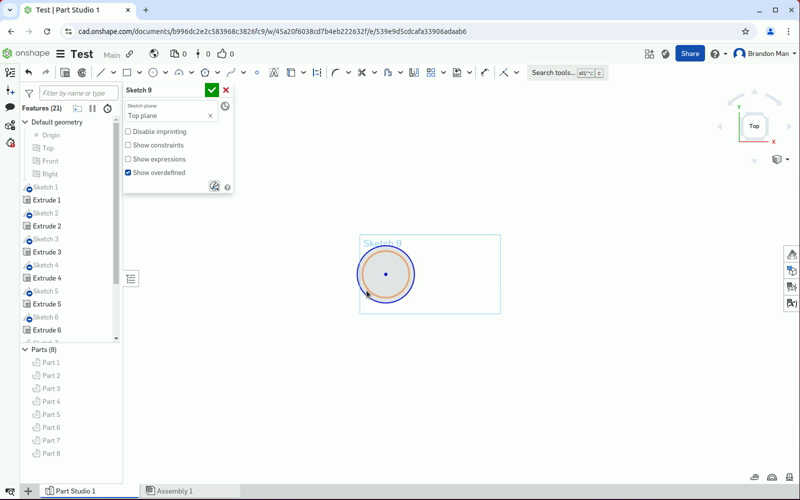
scroll(6)
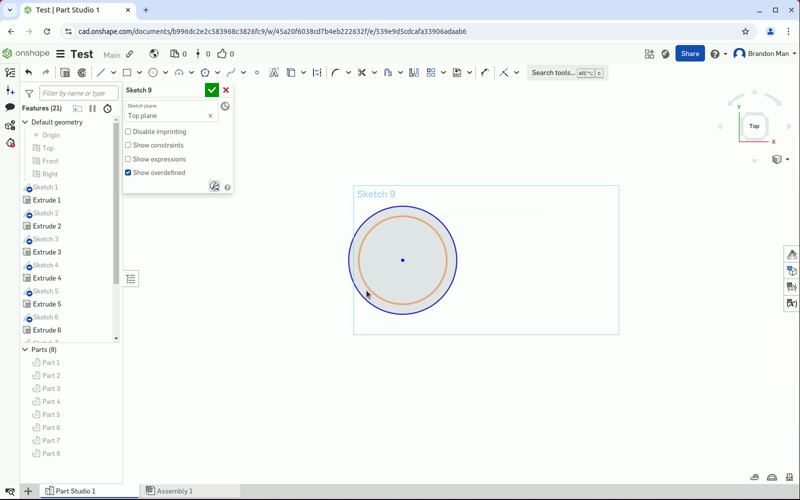
scroll(6)
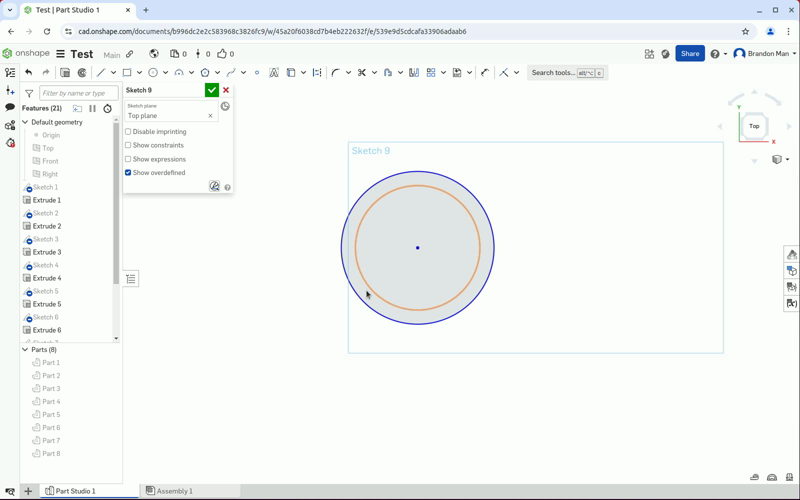
scroll(6)
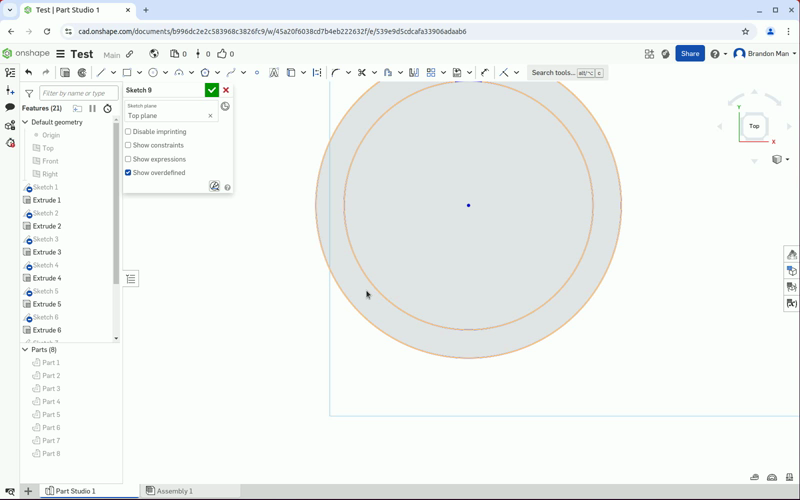
click(366, 290)
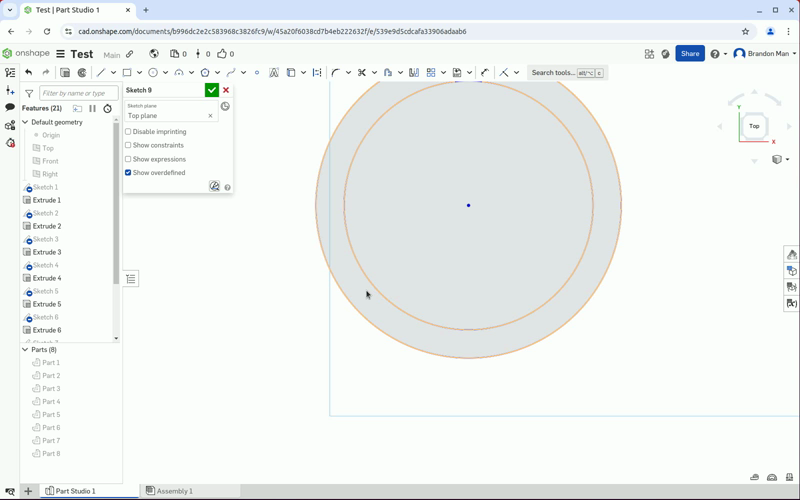
scroll(-6)
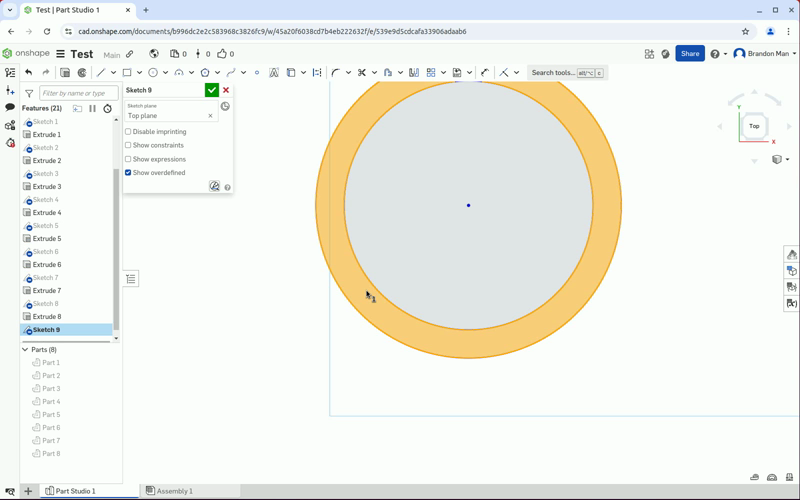
scroll(-6)
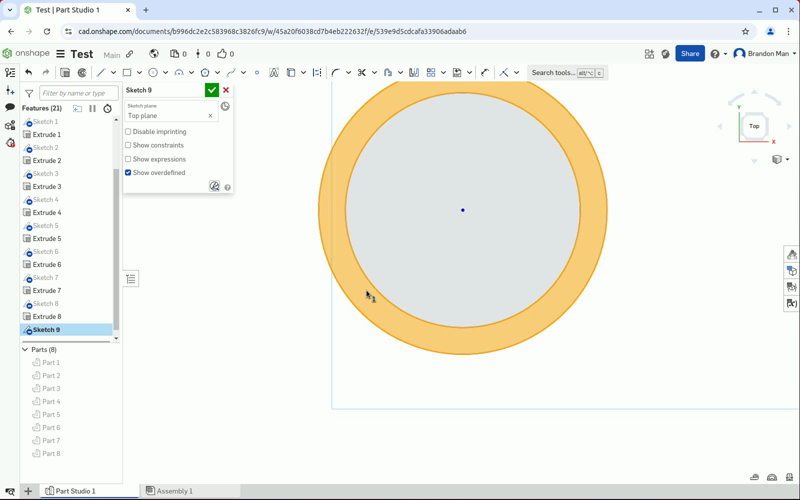
scroll(-6)
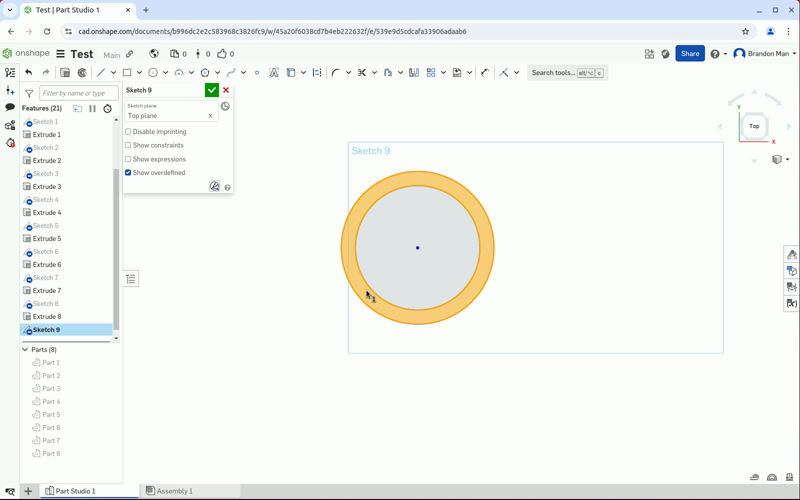
scroll(-6)
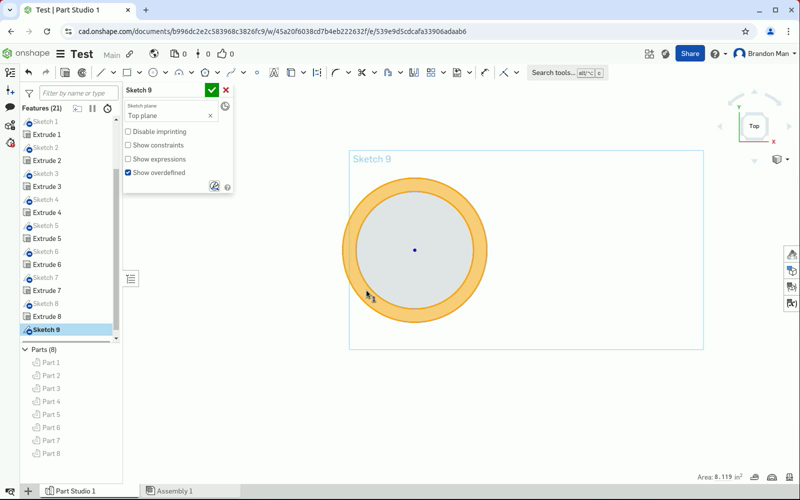
scroll(-6)
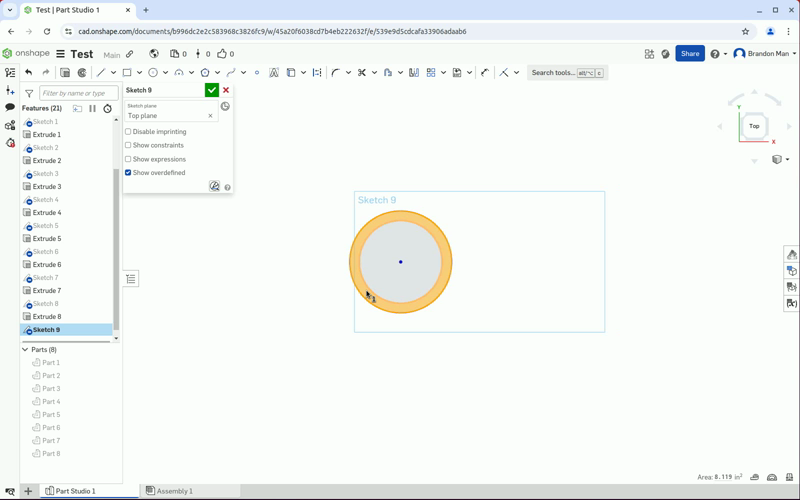
scroll(-6)
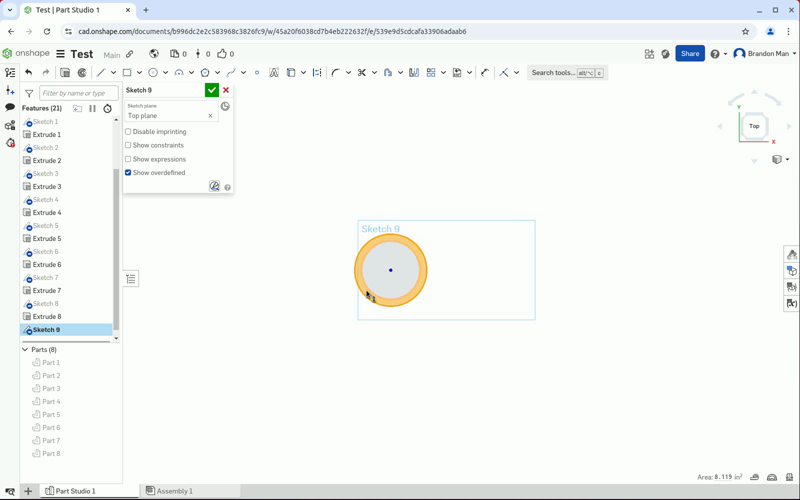
scroll(-6)
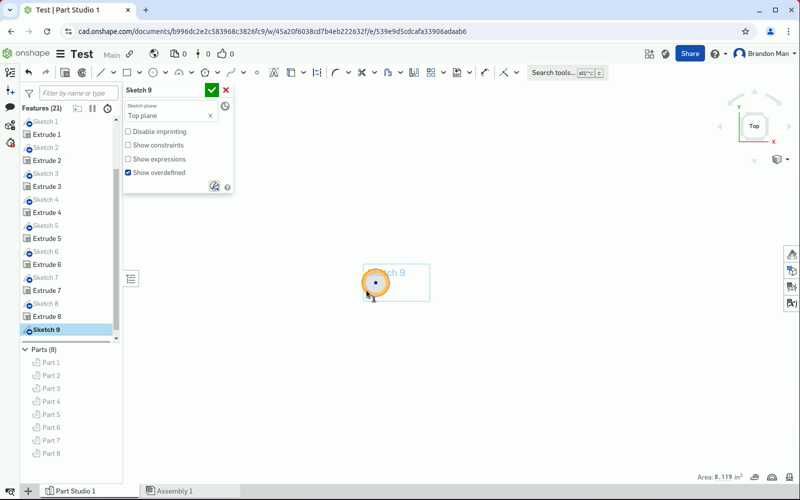
mouse_move(73, 352)
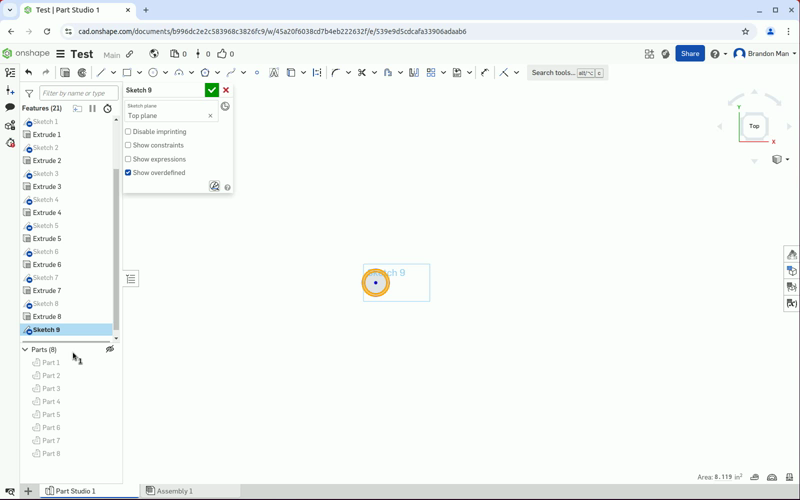
key(shift+y)
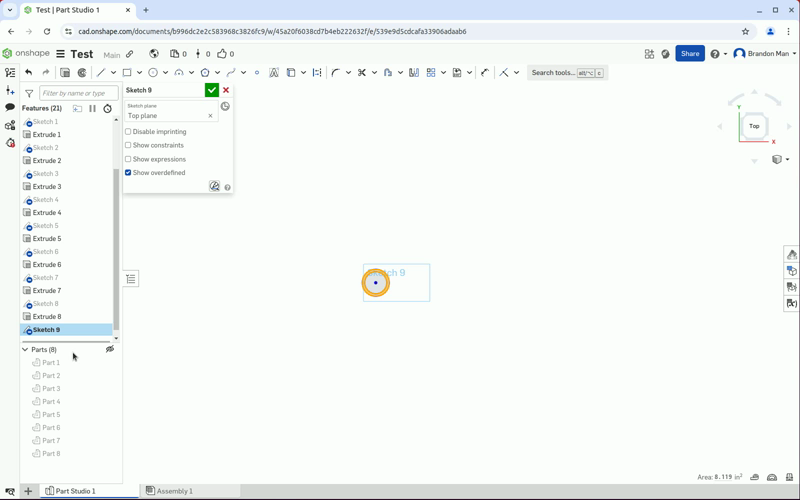
key(shift+e)
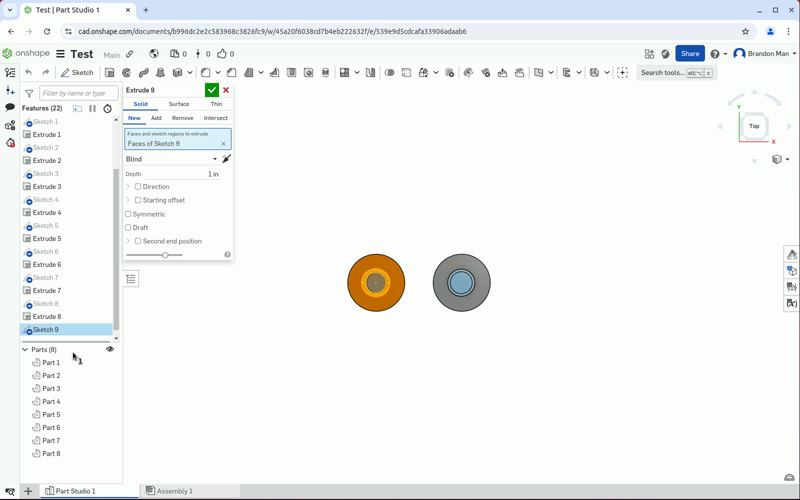
mouse_move(143, 106)
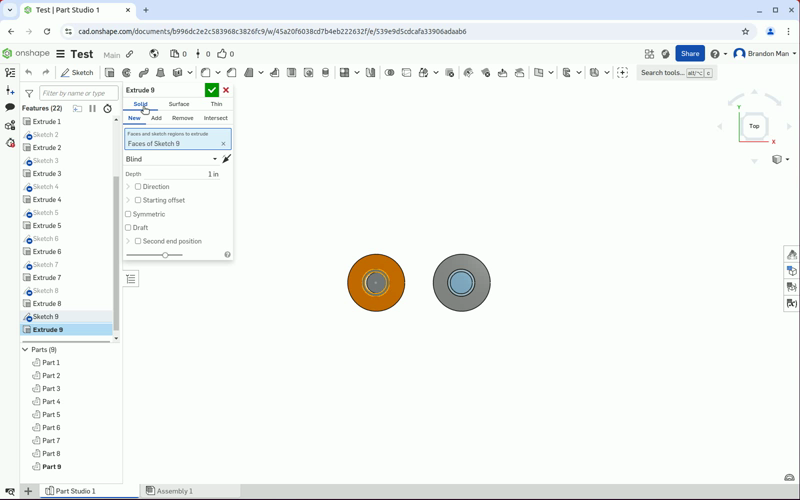
click(143, 106)
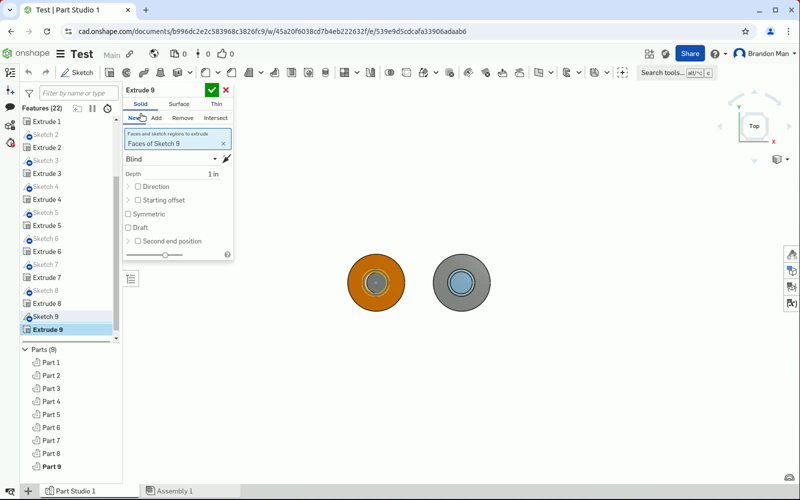
mouse_move(137, 120)
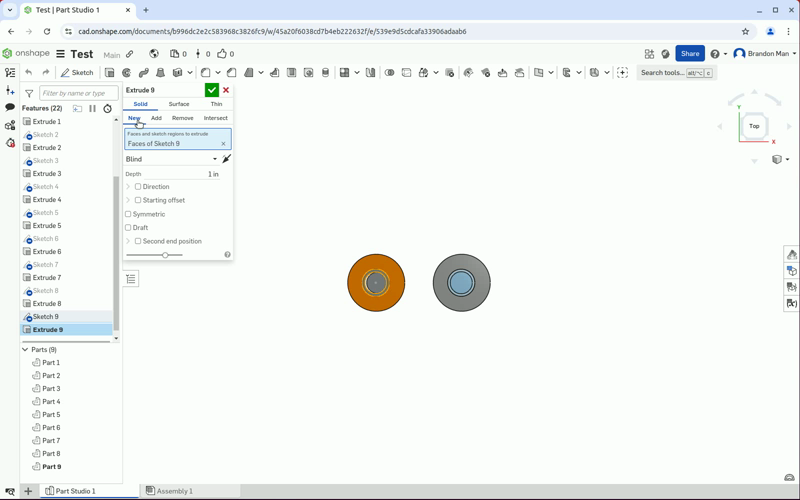
click(137, 120)
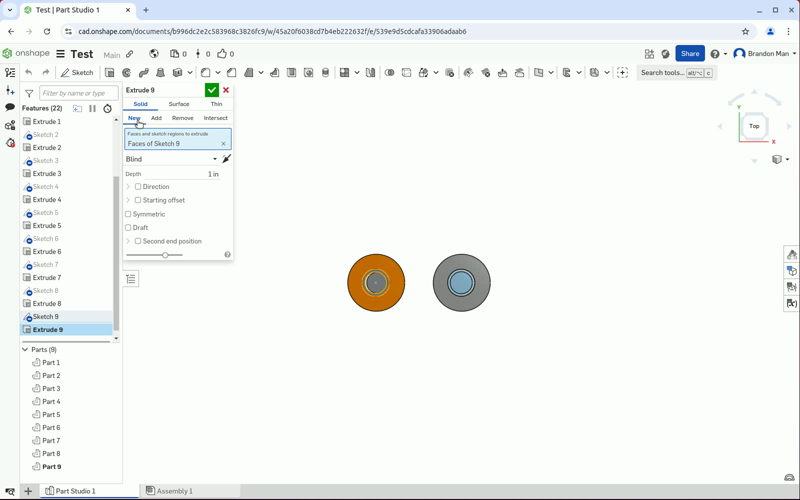
key(tab, 4)
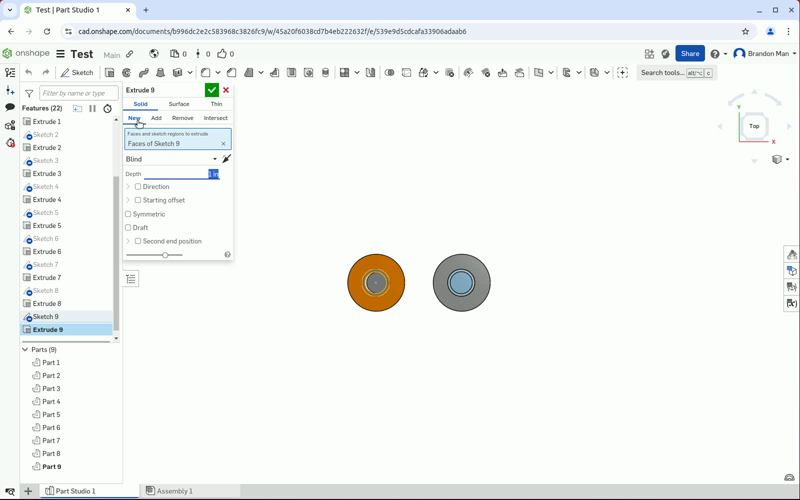
text(0.481)
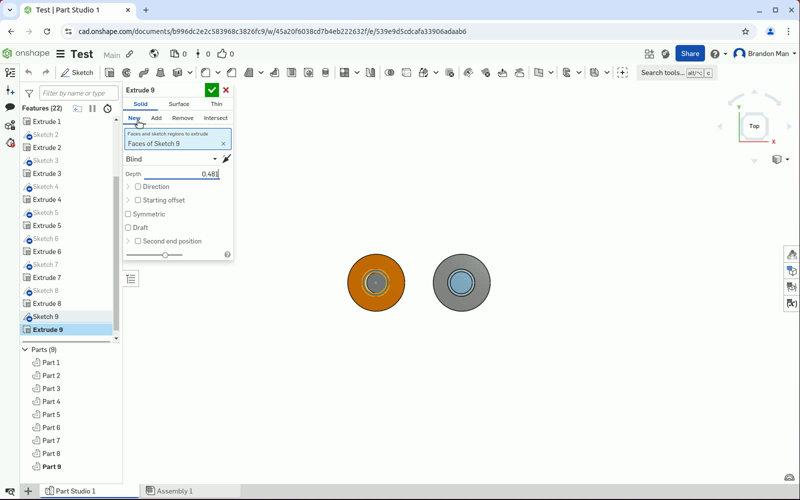
key(enter)
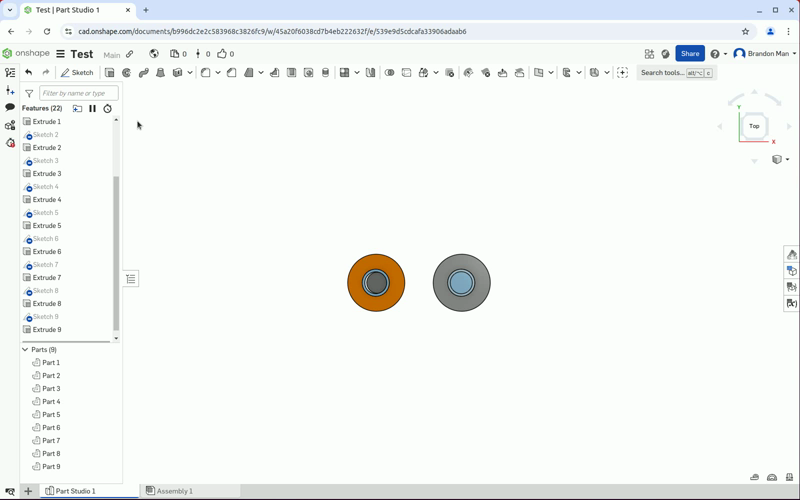
key(shift+h)
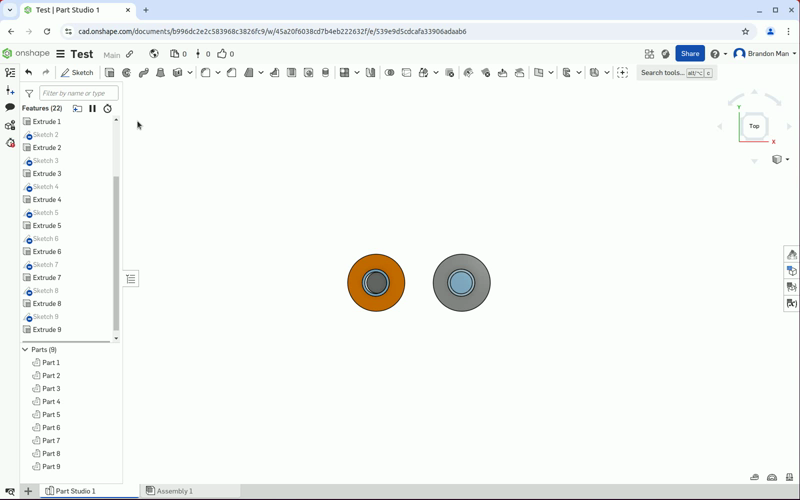
key(shift+h)
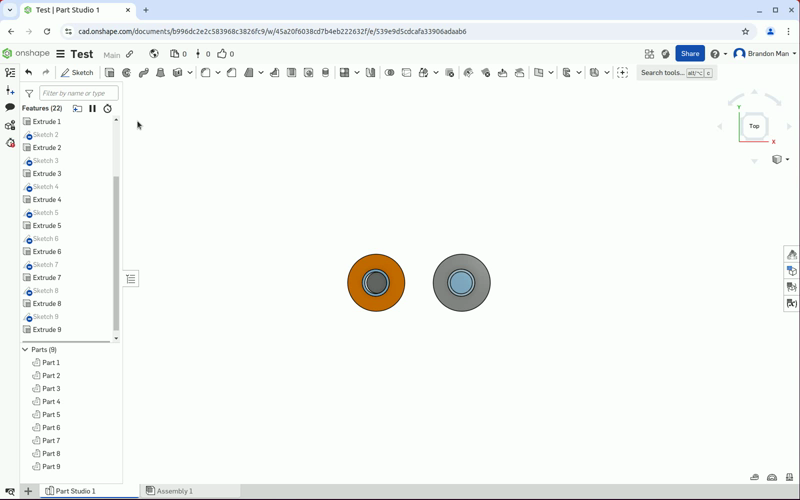
mouse_move(69, 111)
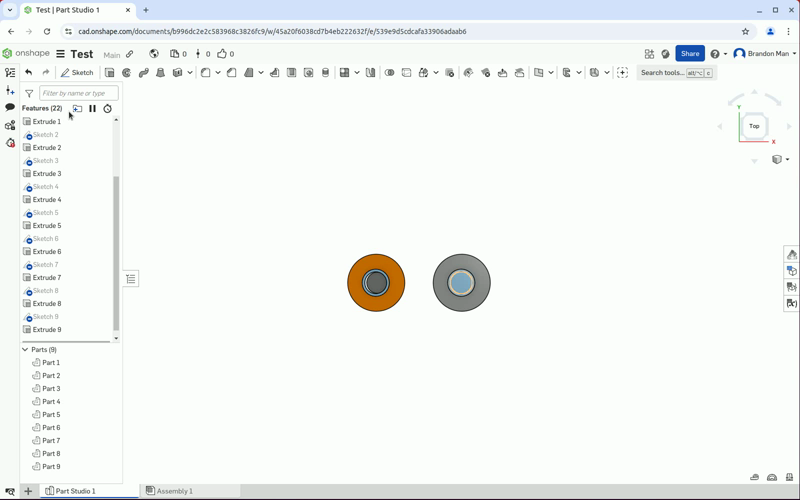
click(69, 111)
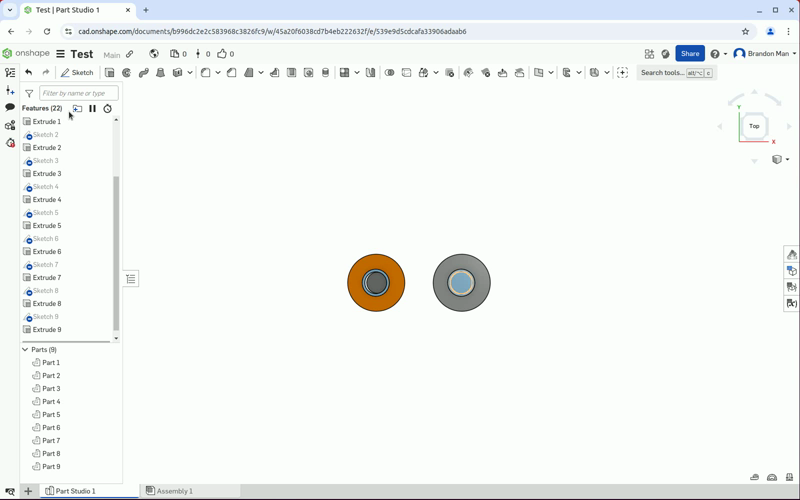
key(shift+s)
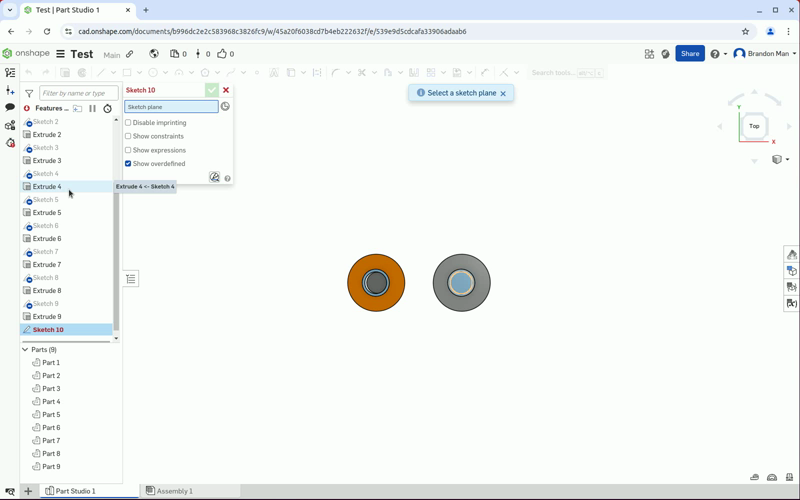
scroll(3)
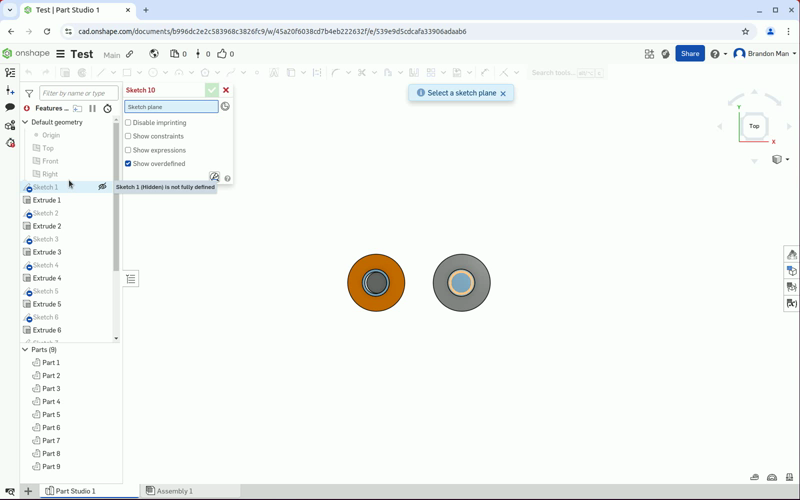
mouse_move(69, 150)
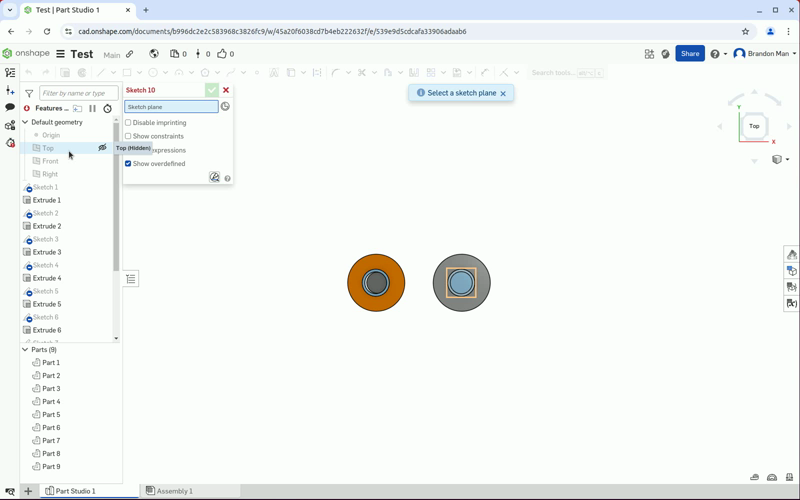
click(69, 150)
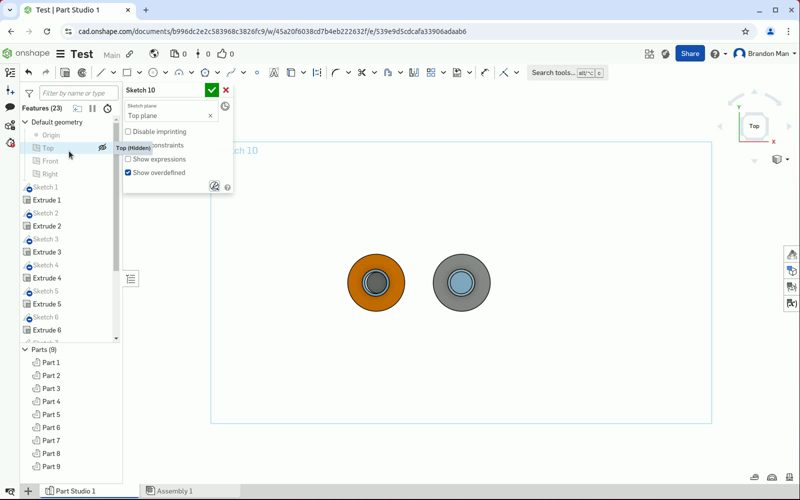
mouse_move(73, 352)
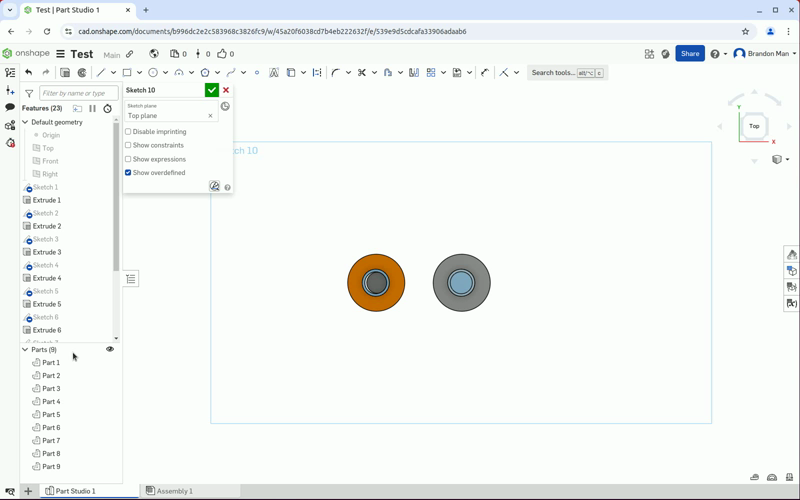
key(y)
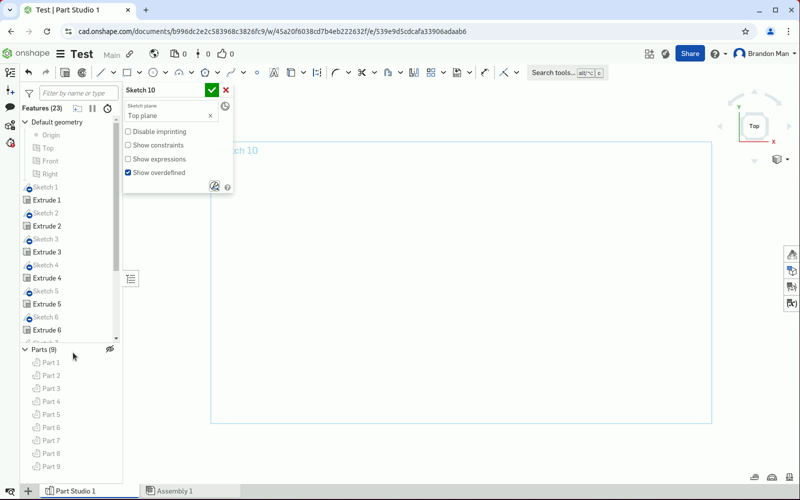
key(c)
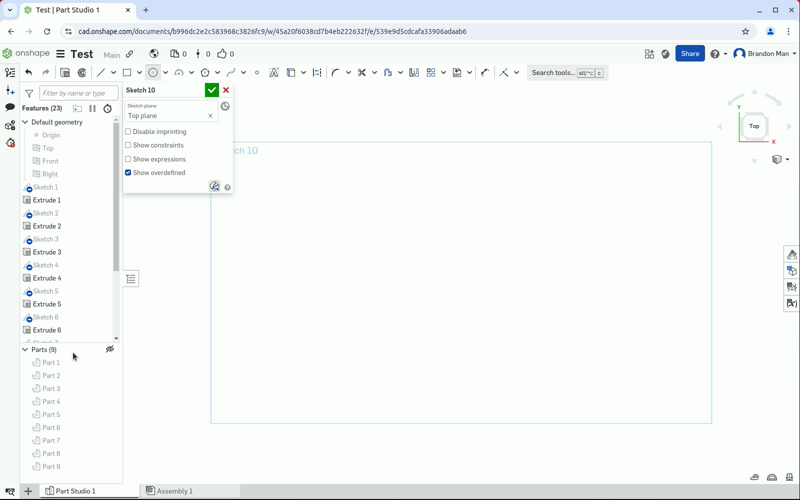
key_down(shift)
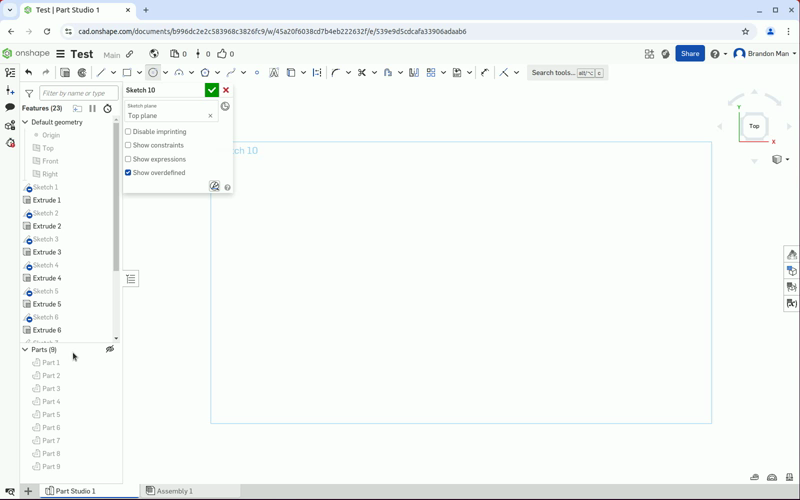
mouse_move(377, 282)
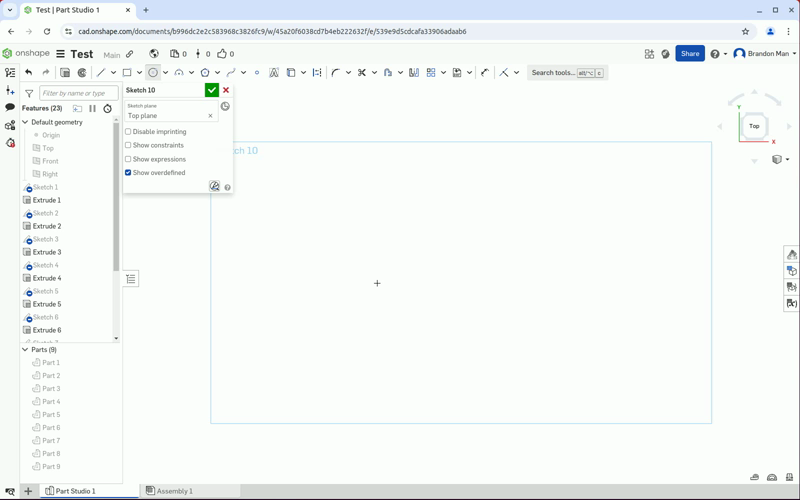
click(377, 282)
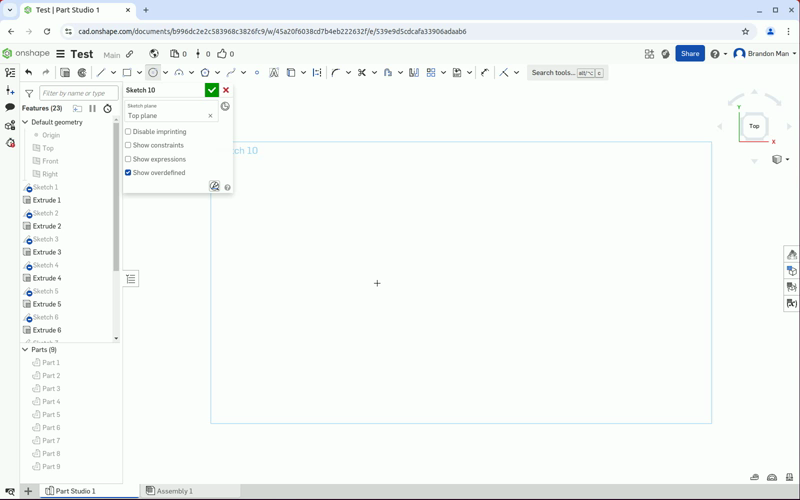
key_up(shift)
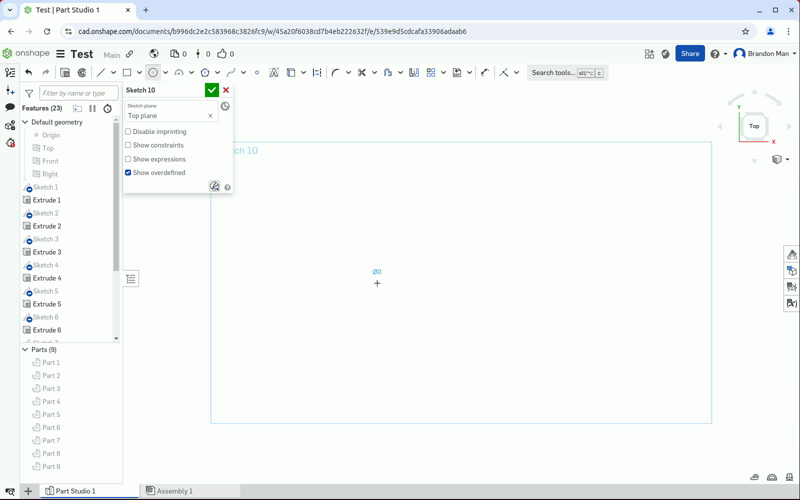
mouse_move(387, 282)
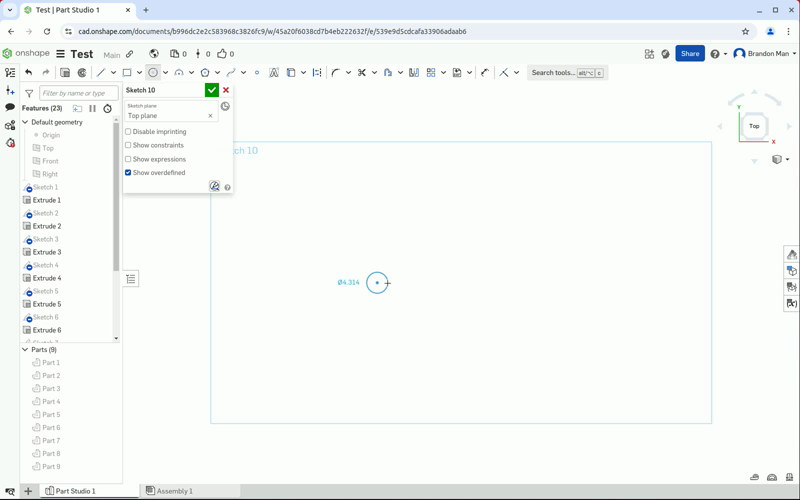
click(387, 282)
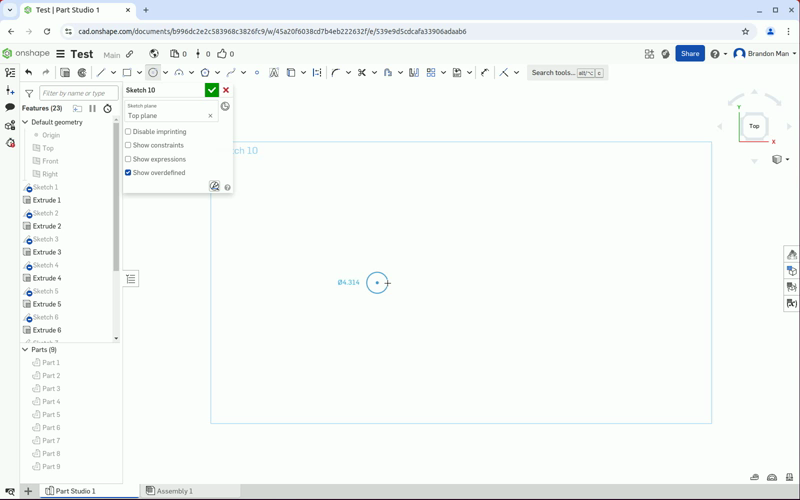
key(esc)
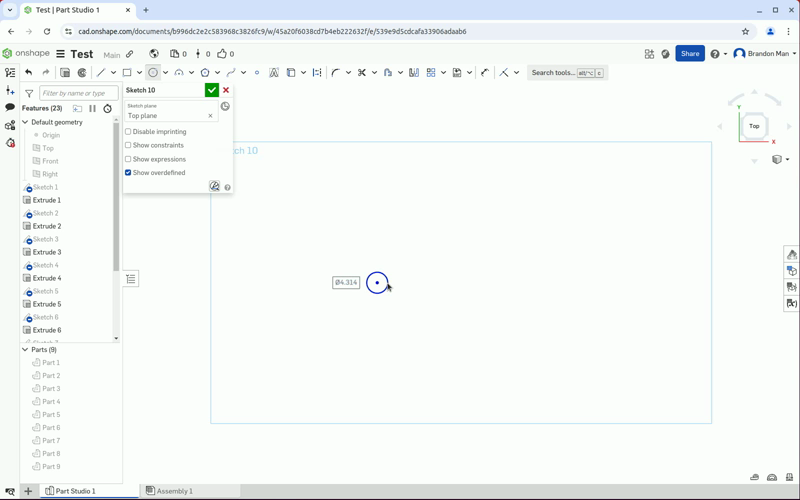
mouse_move(370, 283)
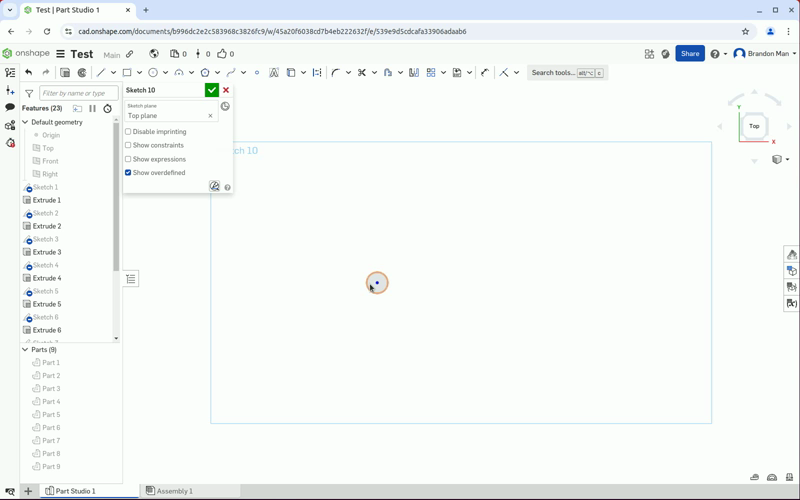
scroll(6)
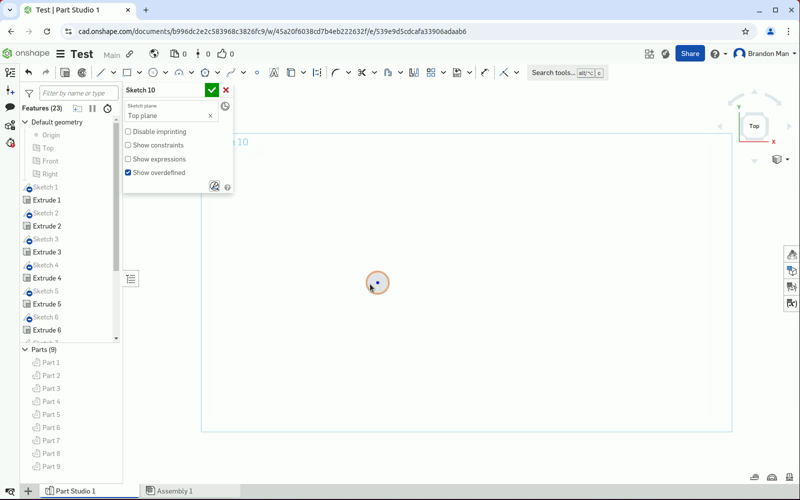
scroll(6)
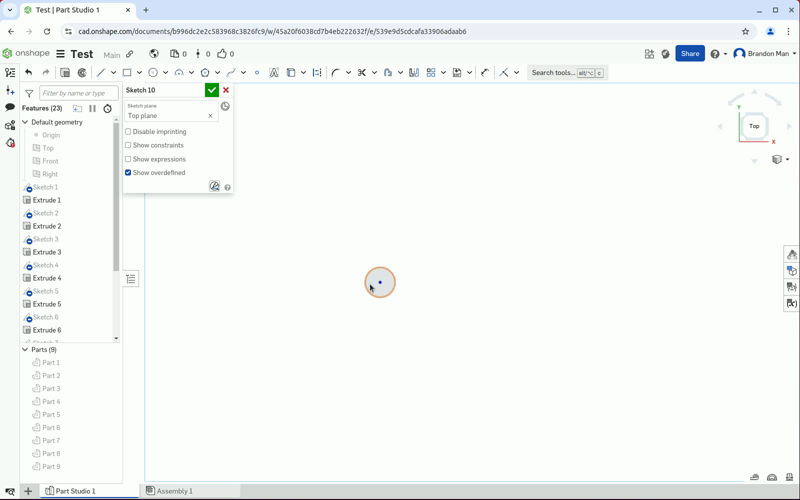
scroll(6)
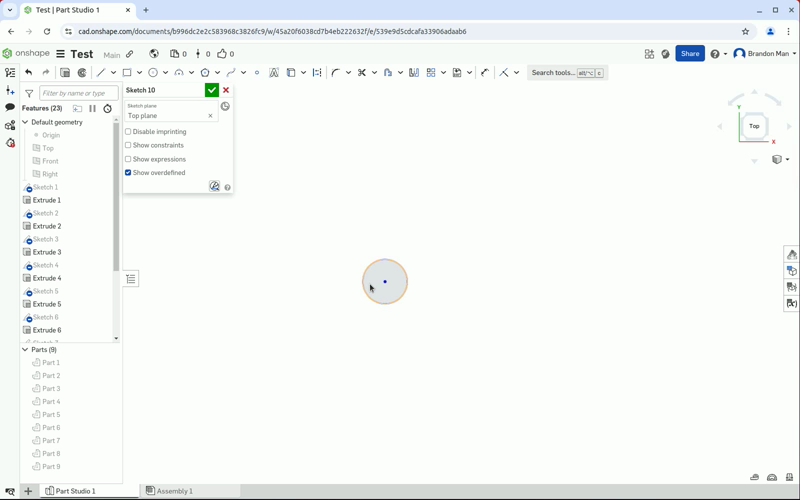
scroll(6)
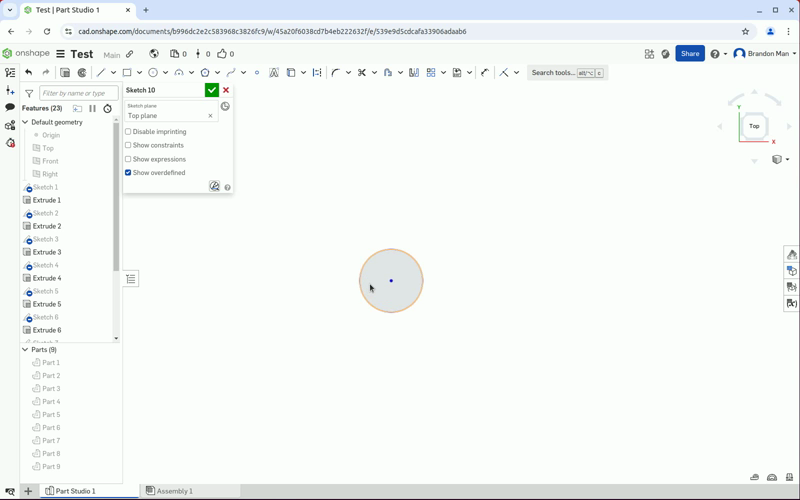
scroll(6)
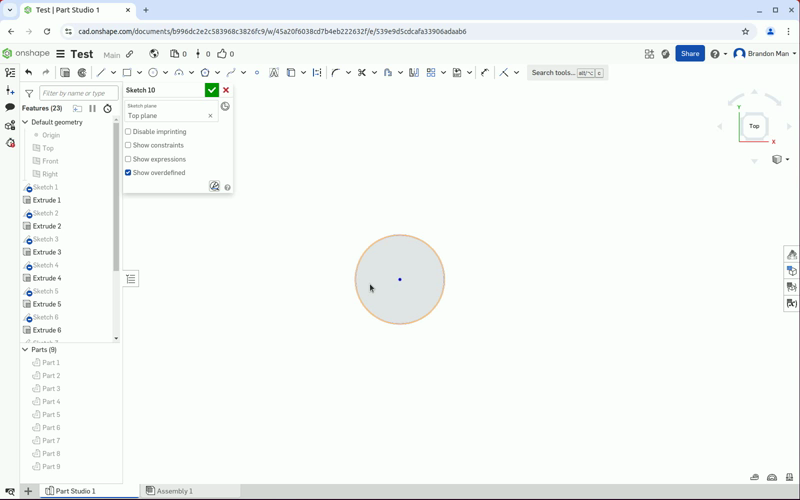
scroll(6)
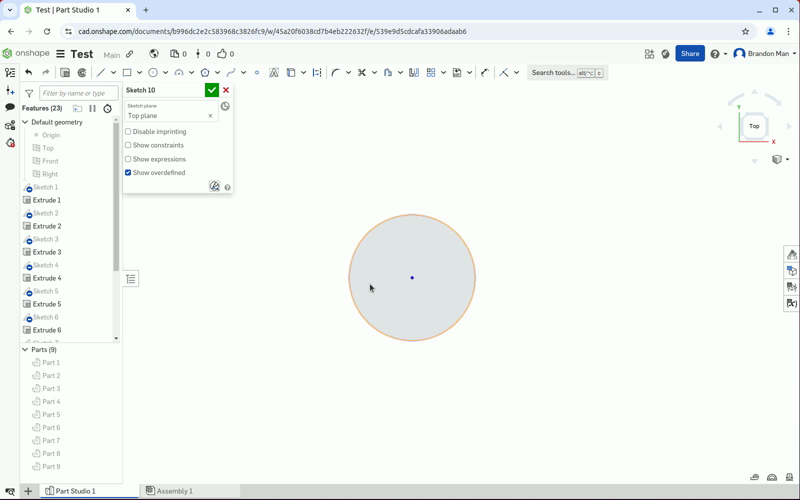
scroll(6)
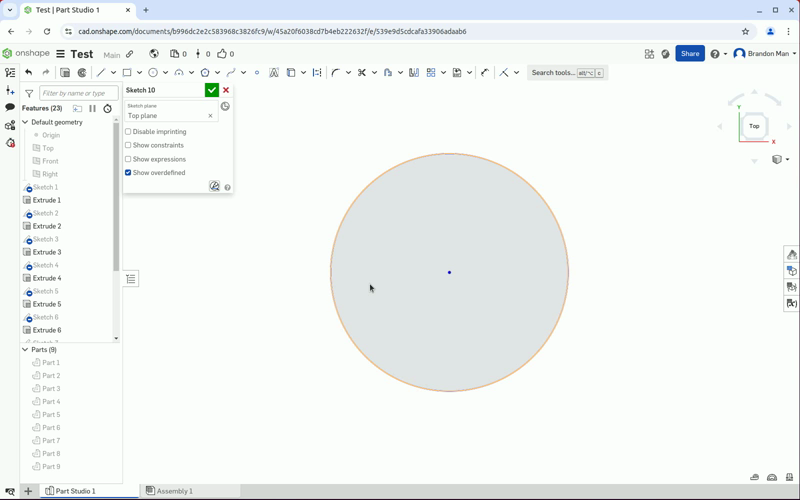
click(370, 283)
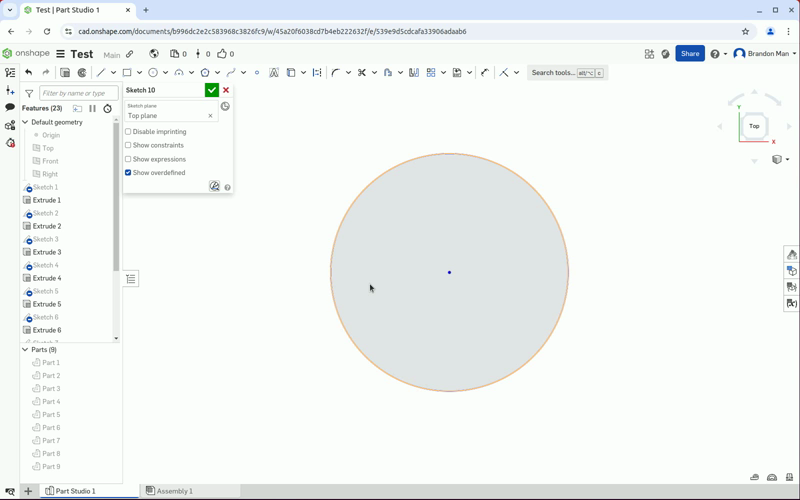
scroll(-6)
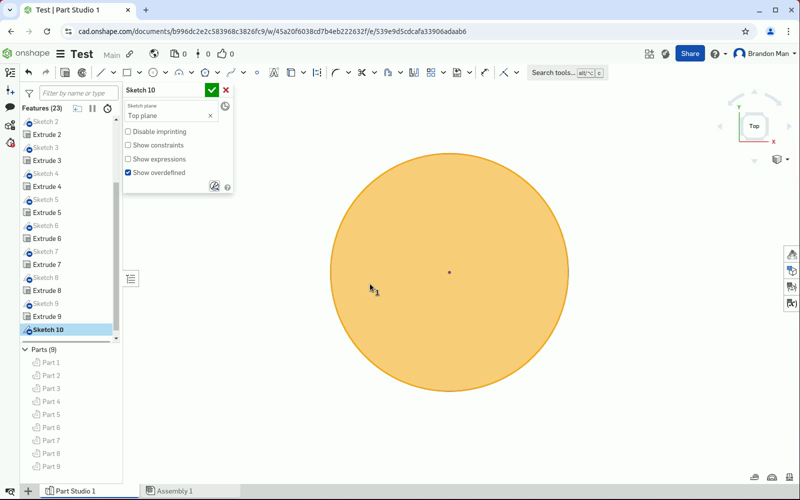
scroll(-6)
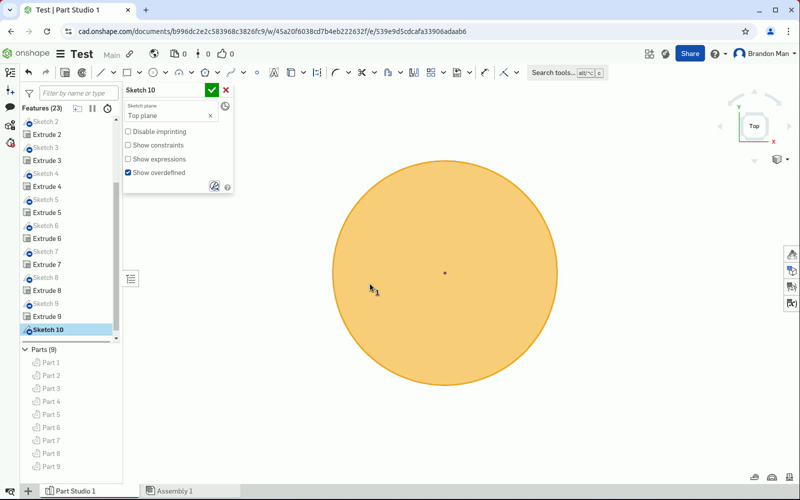
scroll(-6)
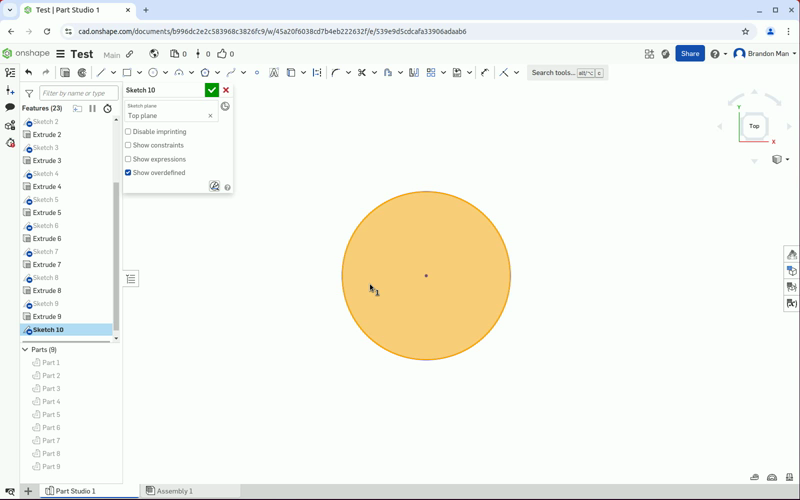
scroll(-6)
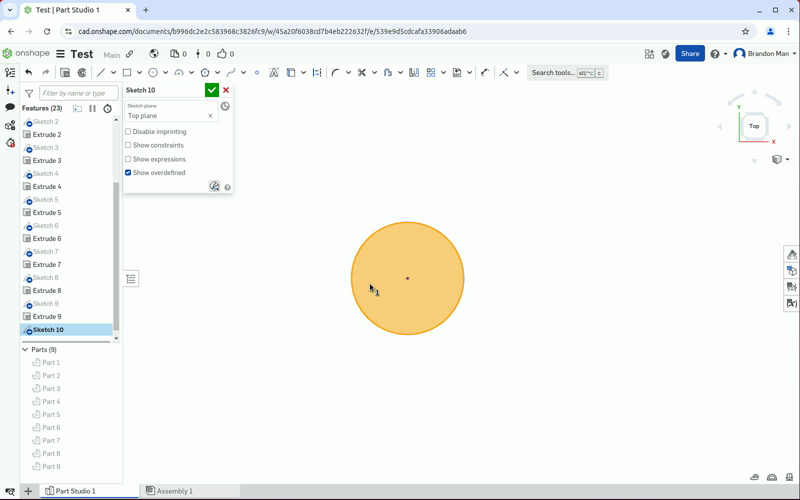
scroll(-6)
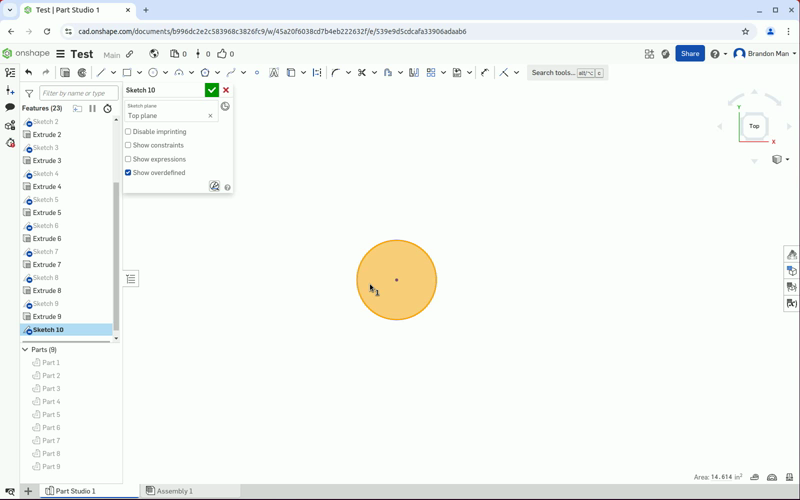
scroll(-6)
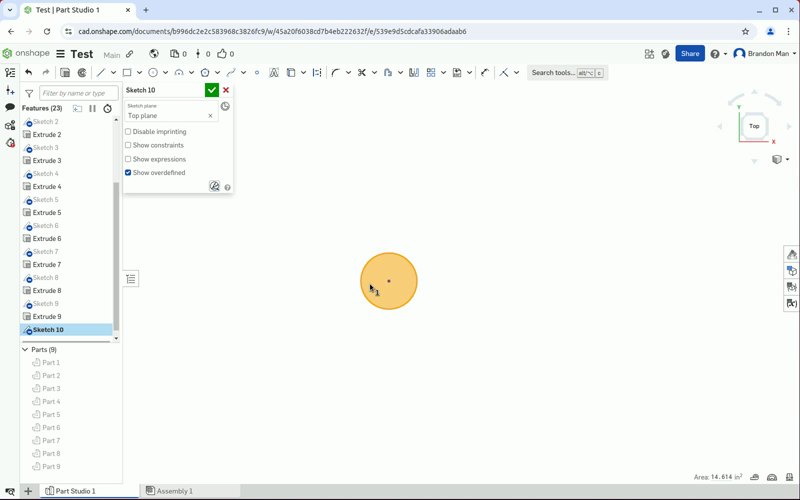
scroll(-6)
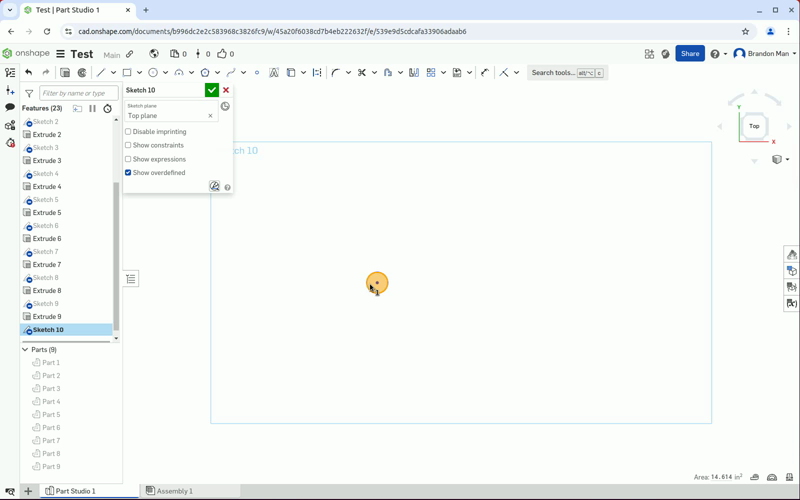
mouse_move(73, 352)
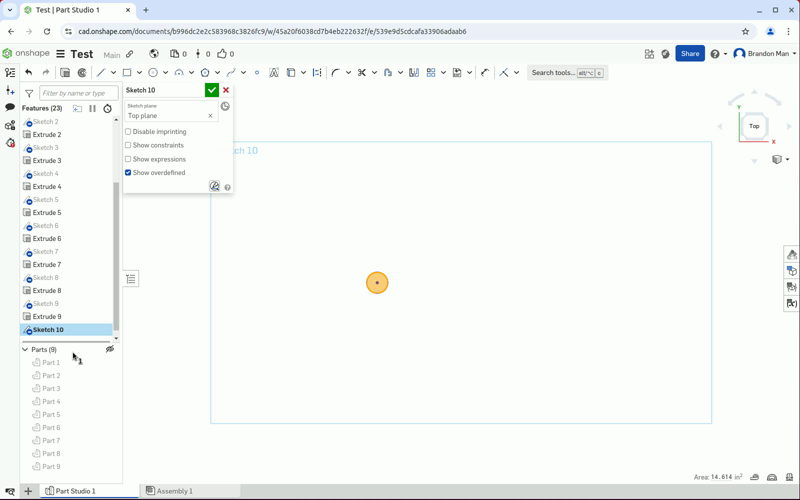
key(shift+y)
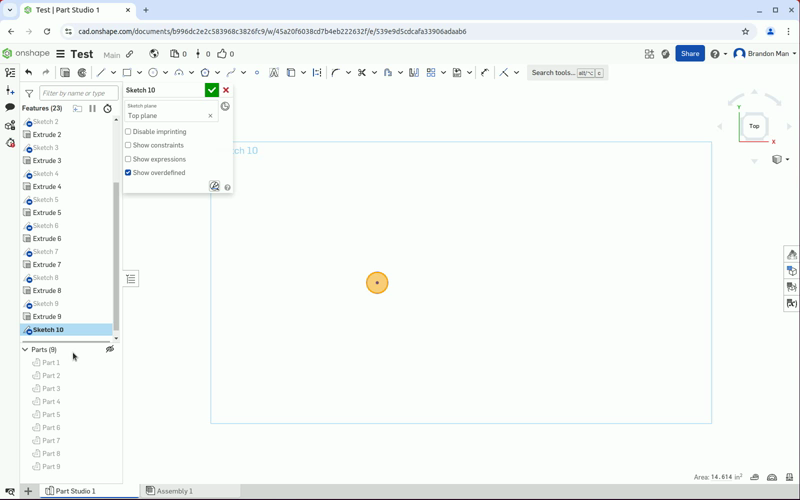
key(shift+e)
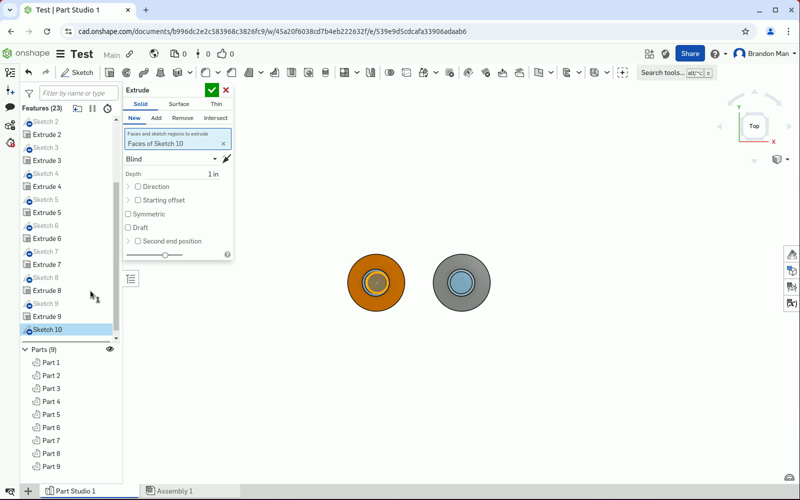
mouse_move(143, 106)
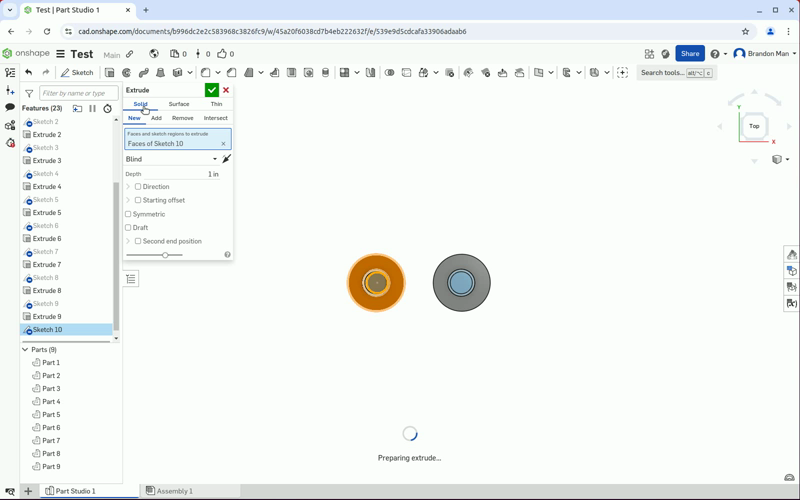
click(143, 106)
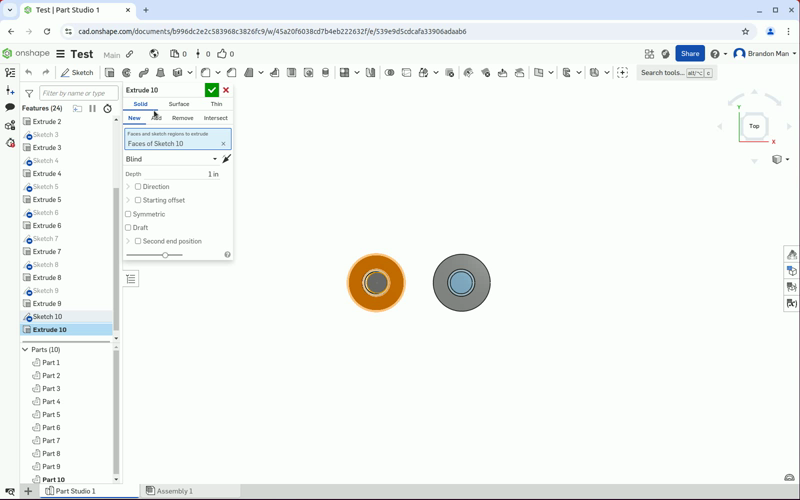
mouse_move(186, 120)
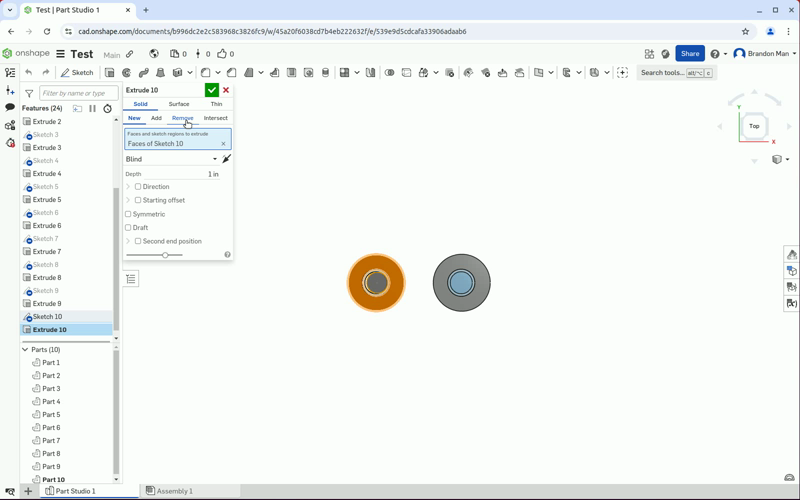
click(186, 120)
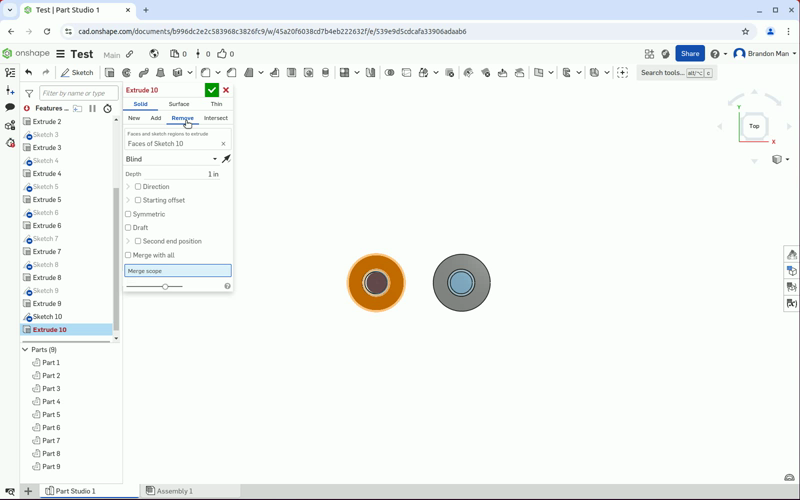
key(tab, 4)
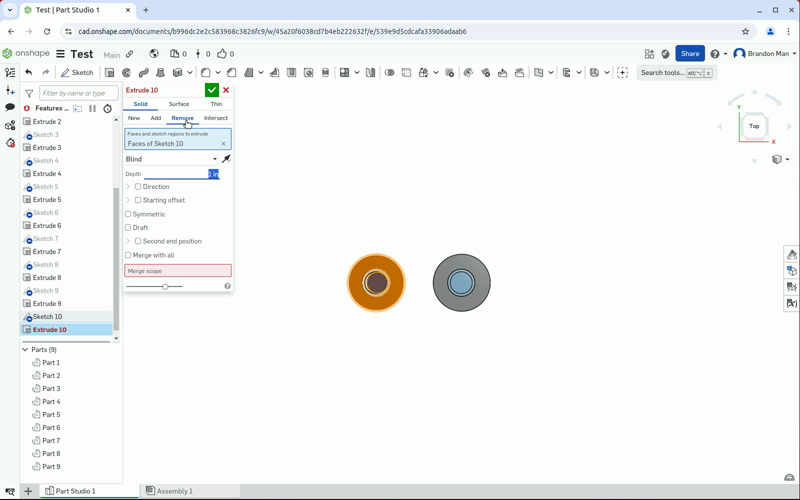
text(1.204)
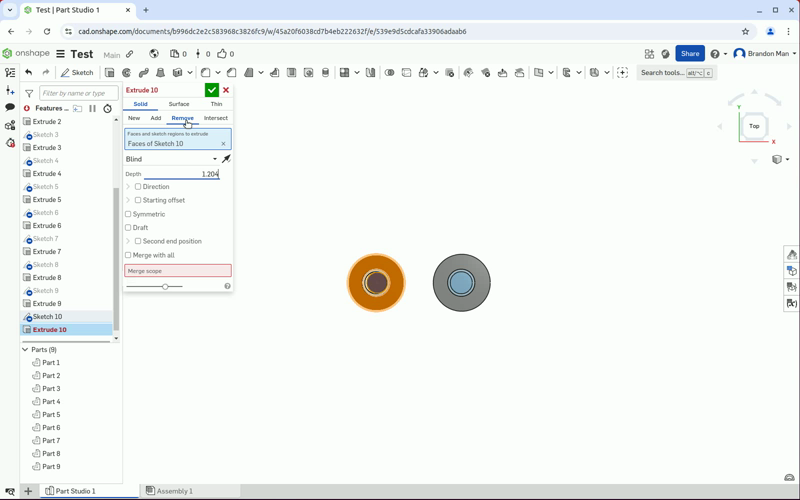
key(tab, 6)
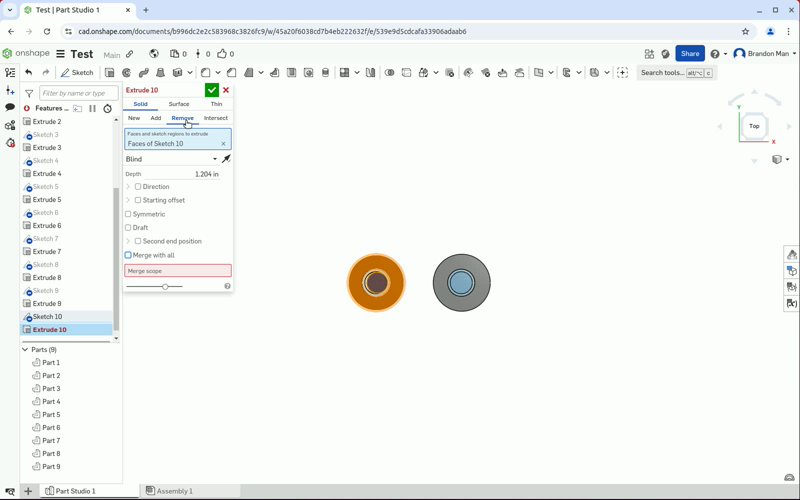
key(space)
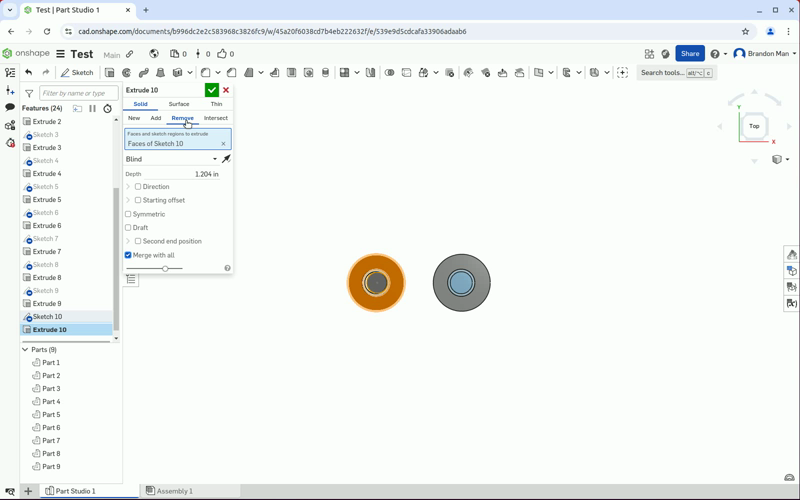
key(enter)
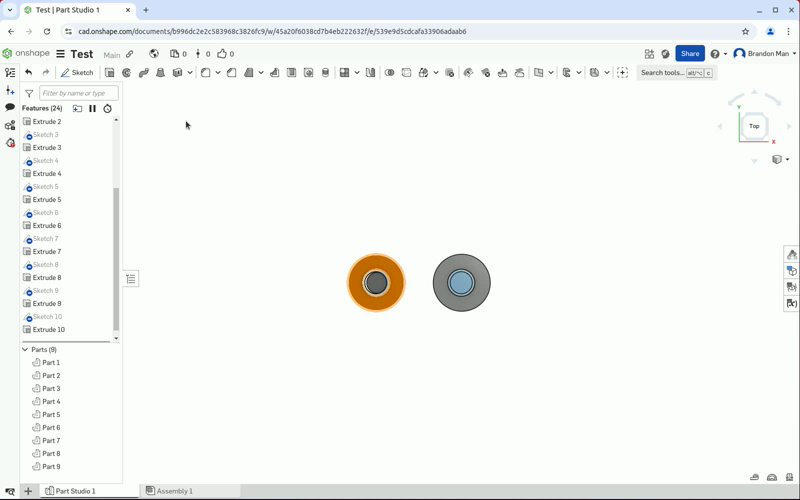
key(shift+h)
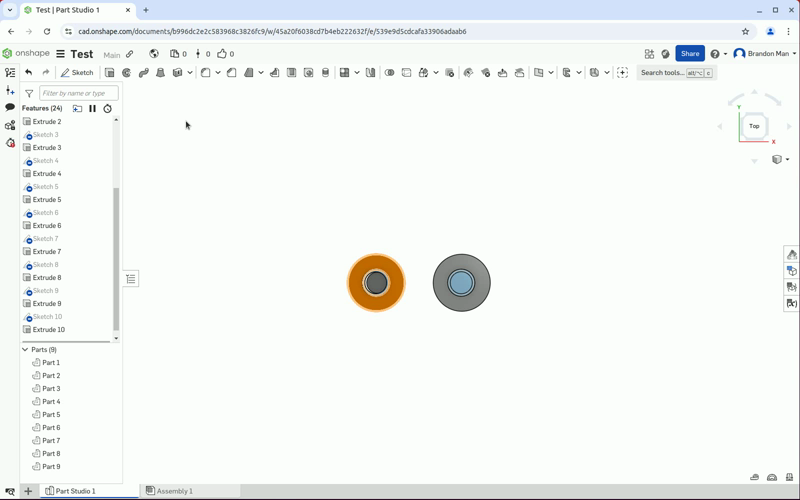
key(shift+h)
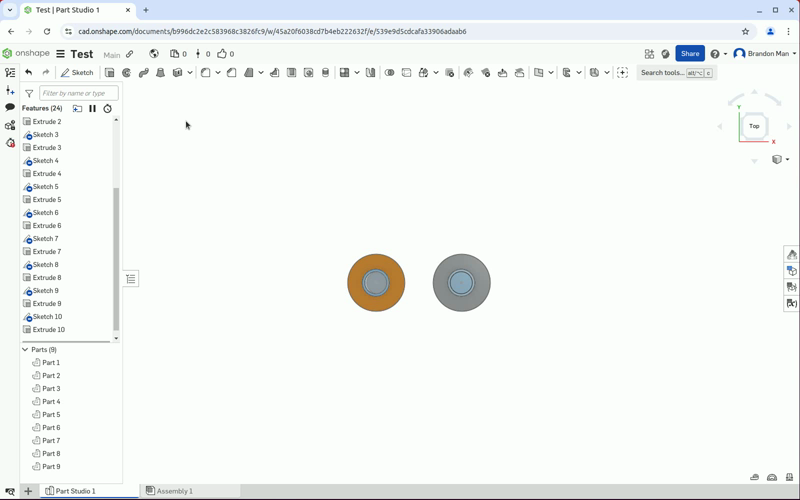
key(shift+7)
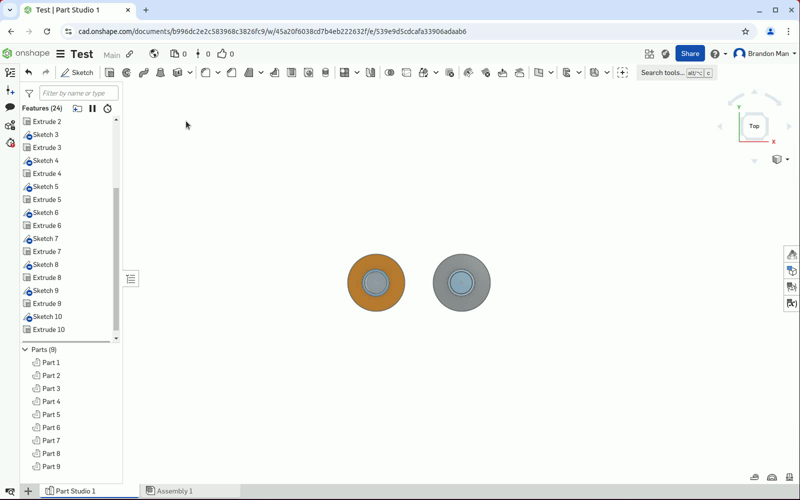
key(up, 3)
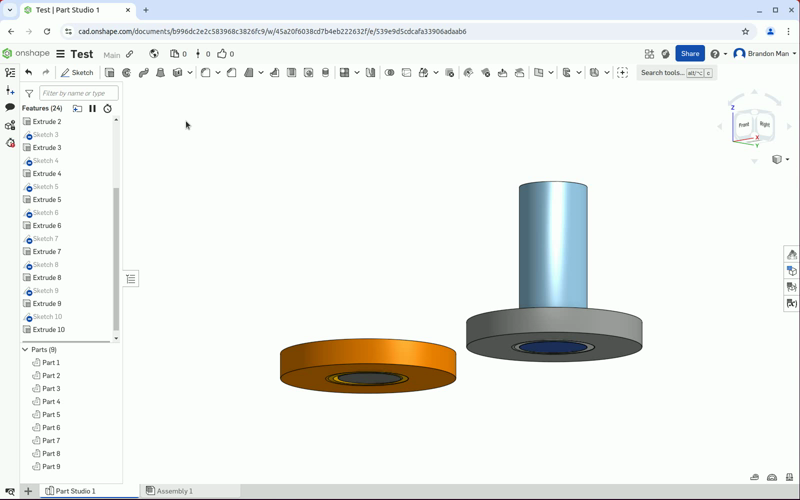
key(left, 3)
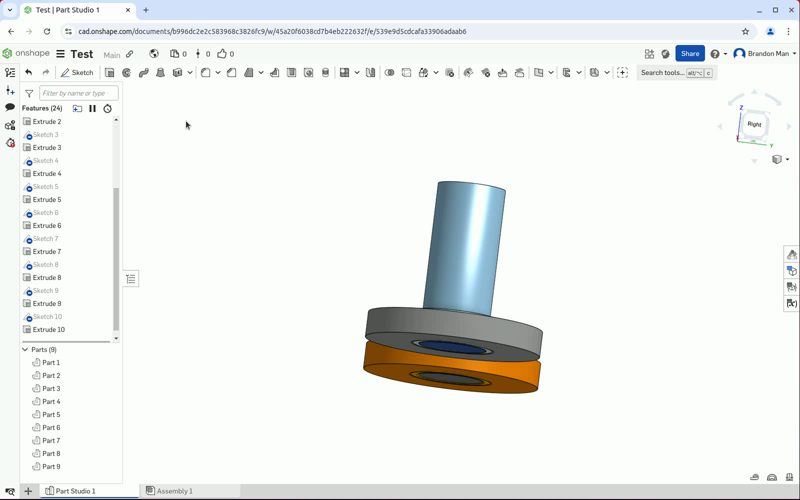
key(right, 3)
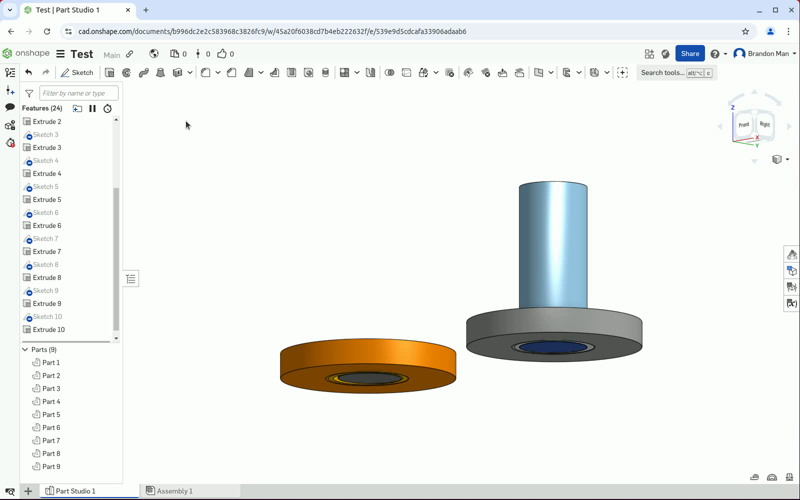
key(down, 3)
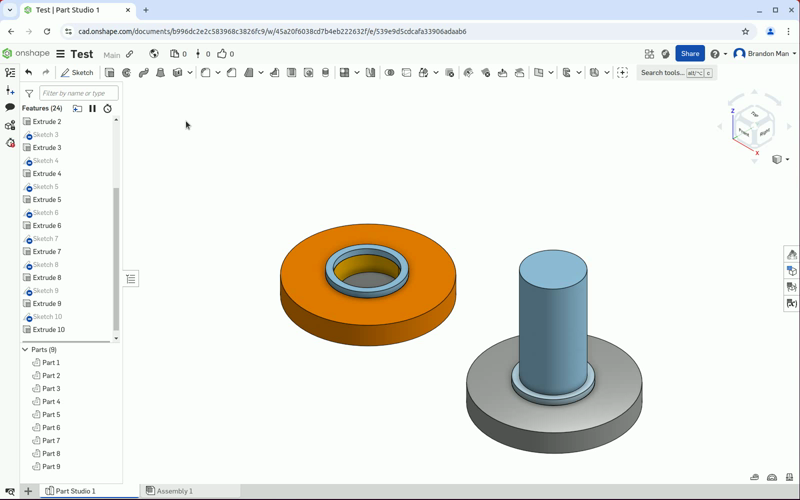
mouse_move(69, 85)
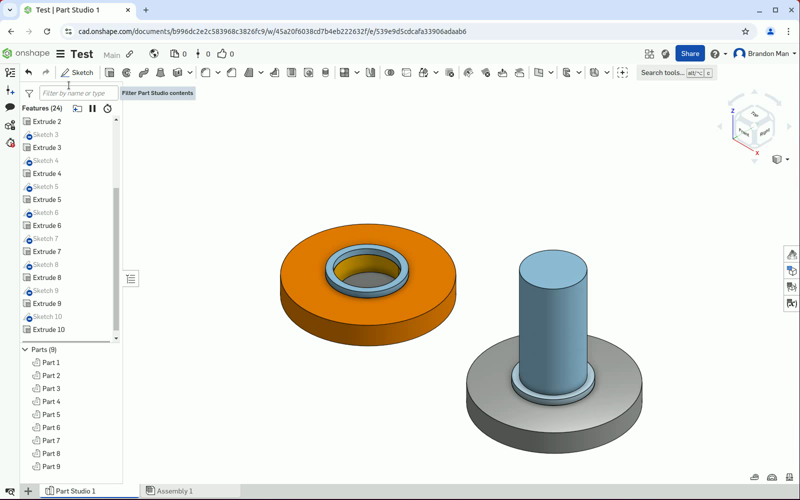
click(69, 85)